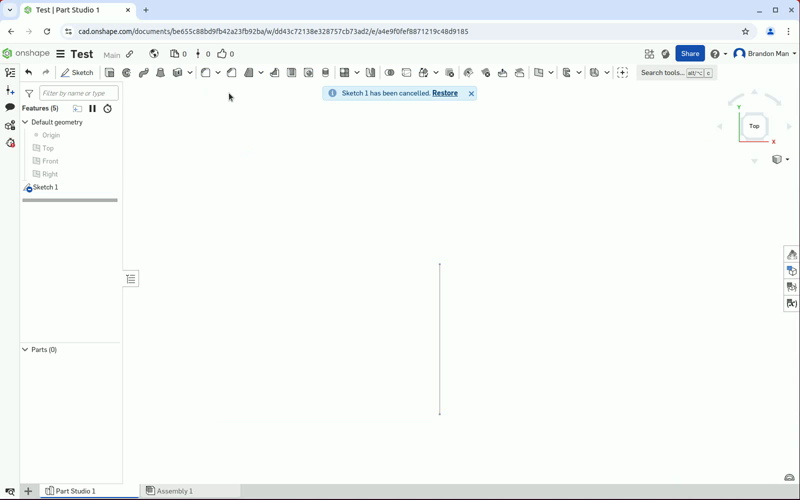
key(shift+h)
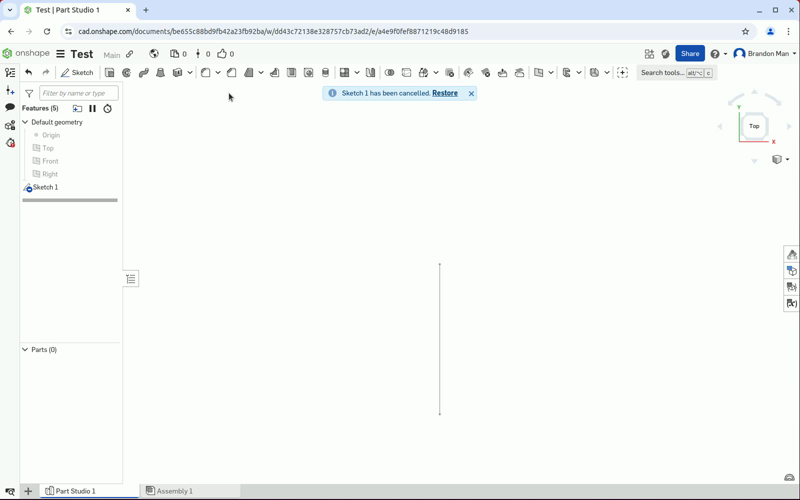
key(shift+s)
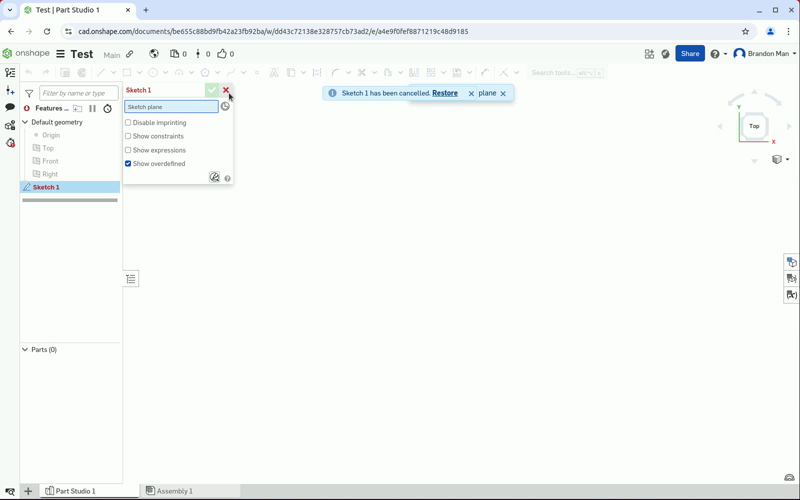
mouse_move(73, 150)
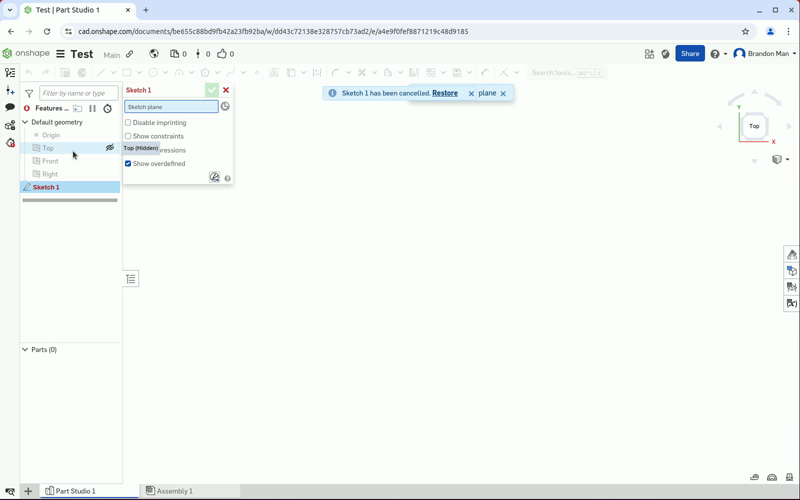
click(73, 150)
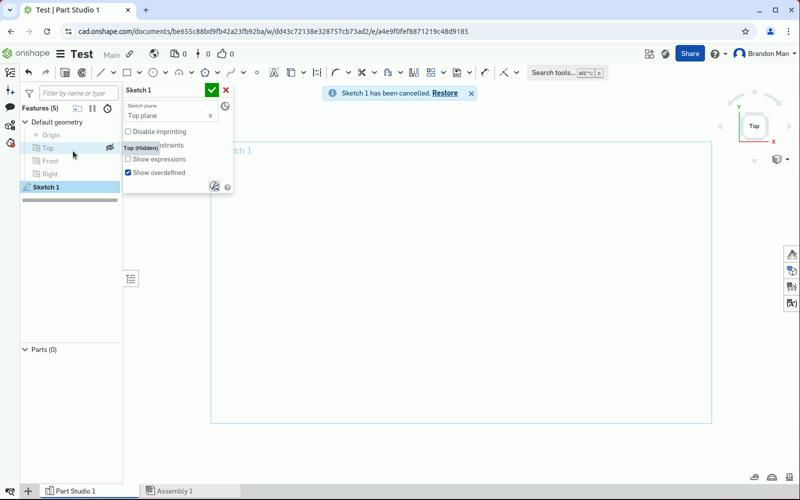
mouse_move(73, 352)
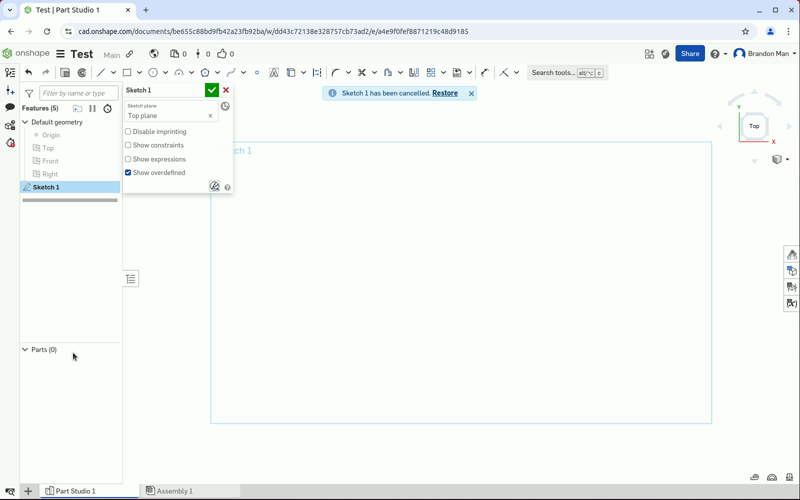
key(y)
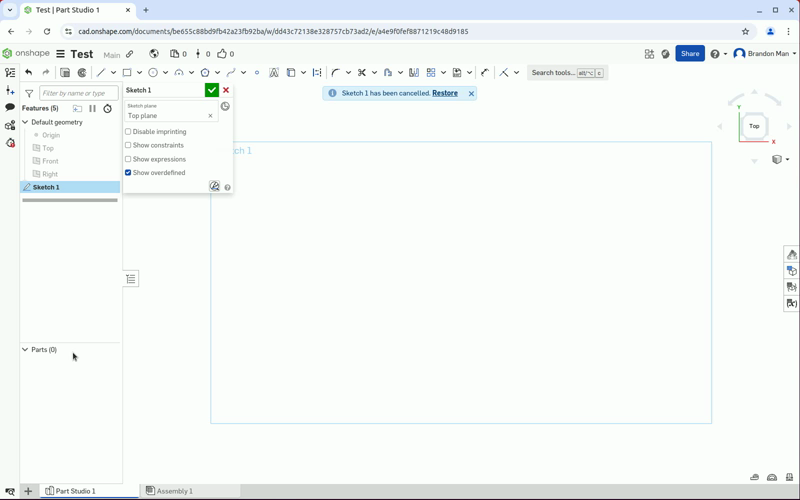
key(a)
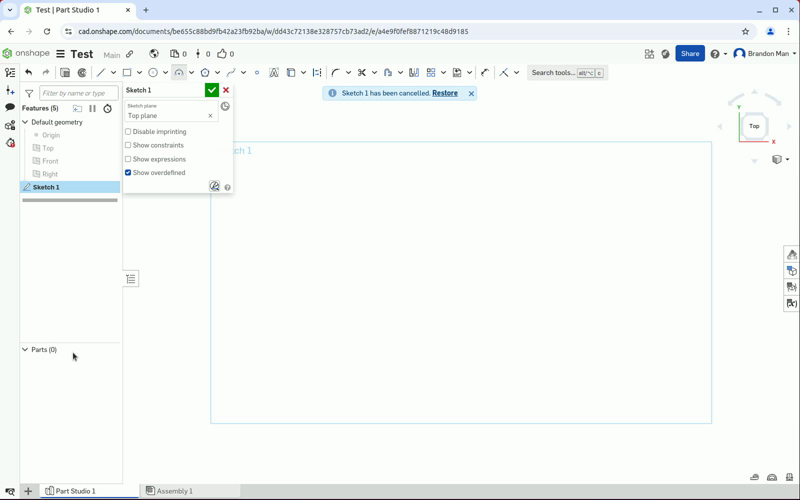
key_down(shift)
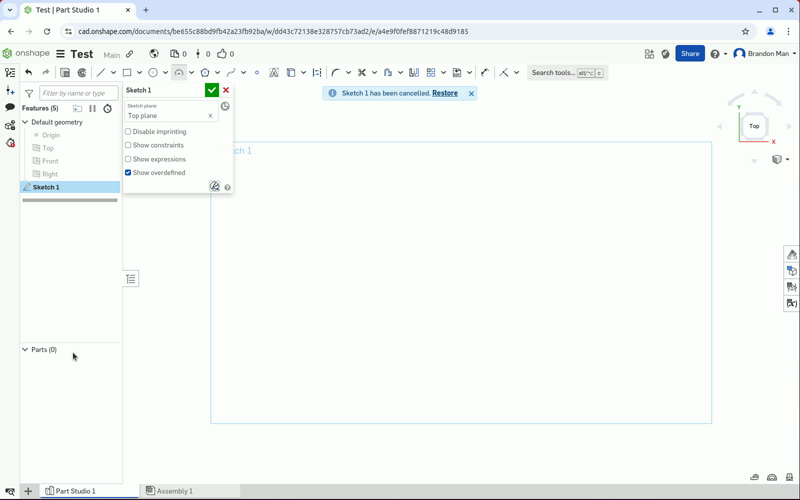
mouse_move(348, 279)
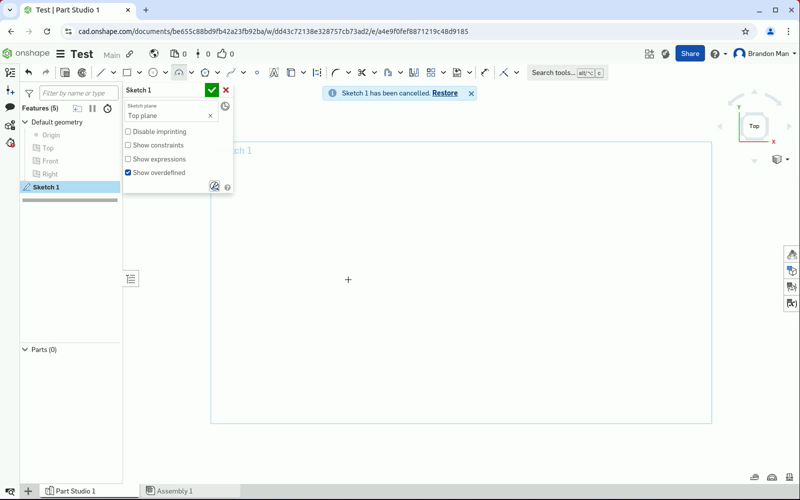
click(348, 279)
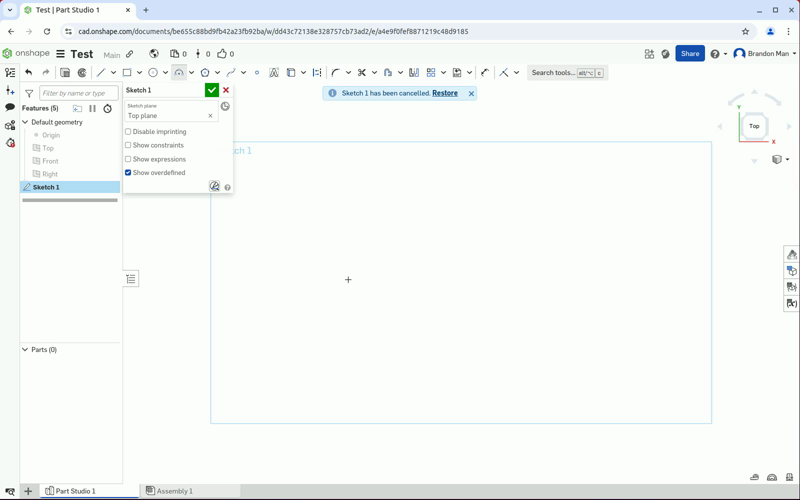
key_up(shift)
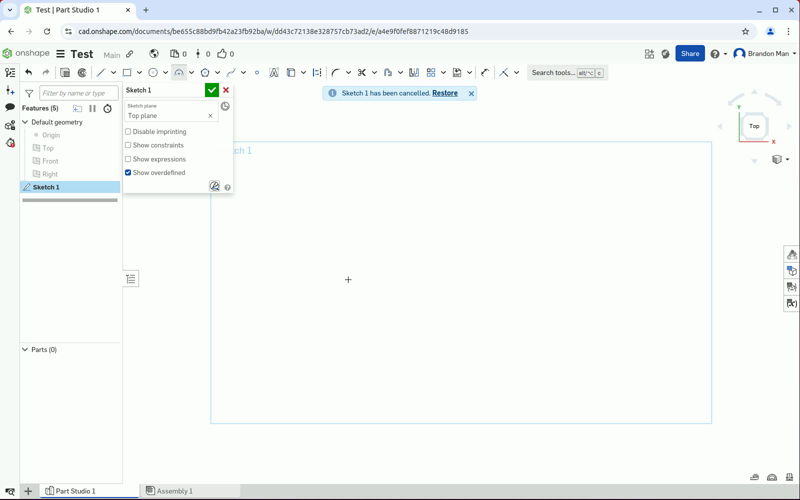
key_down(shift)
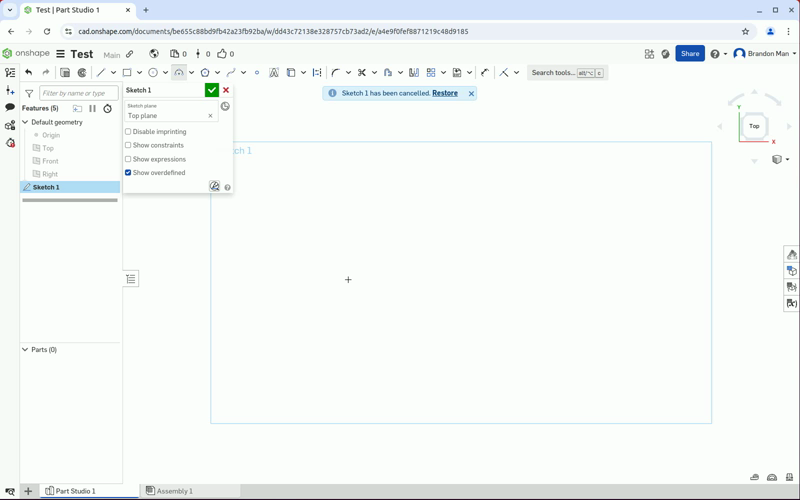
mouse_move(376, 307)
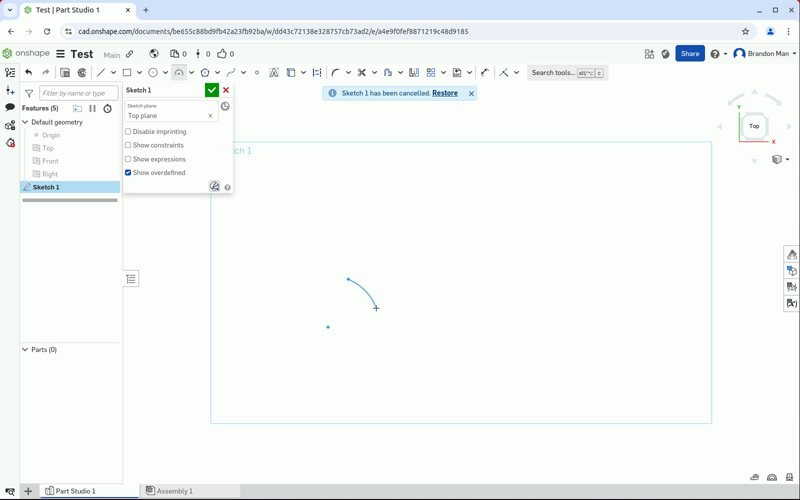
click(376, 307)
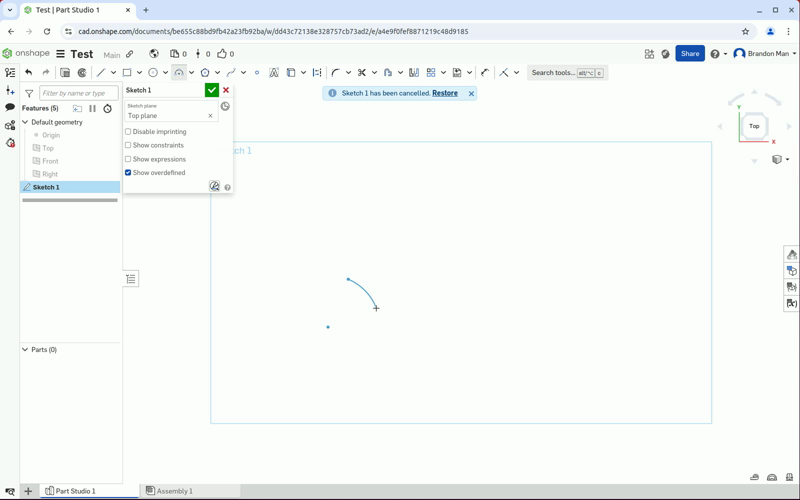
mouse_move(356, 299)
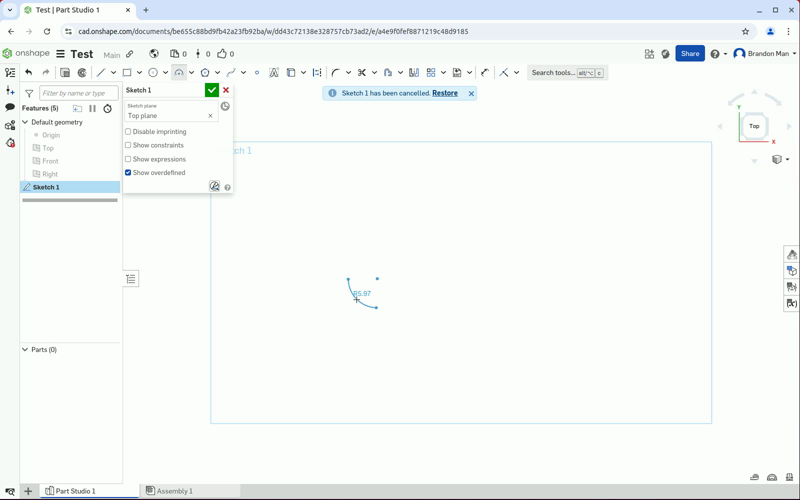
click(356, 299)
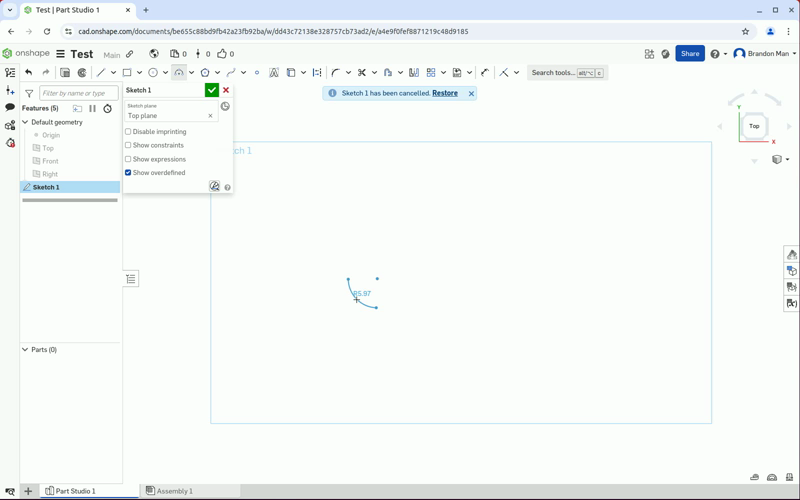
key_up(shift)
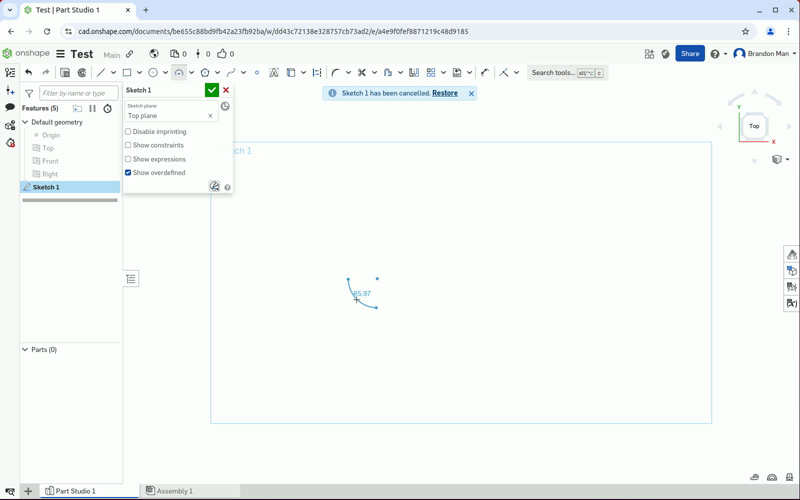
key(esc)
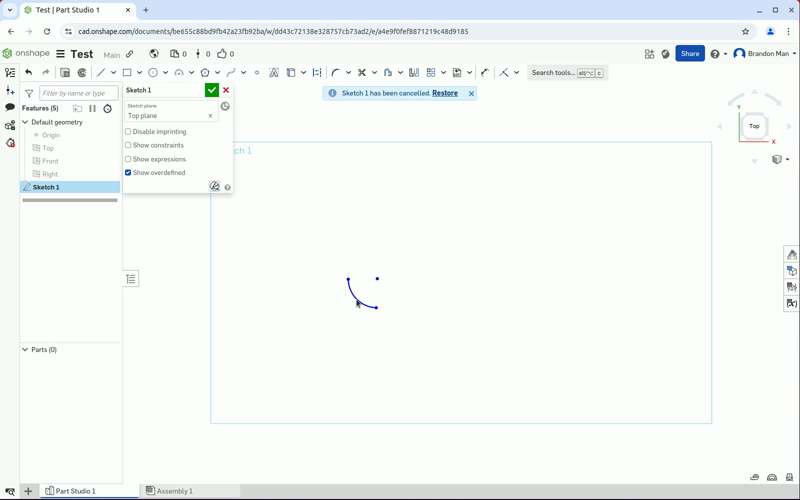
key(l)
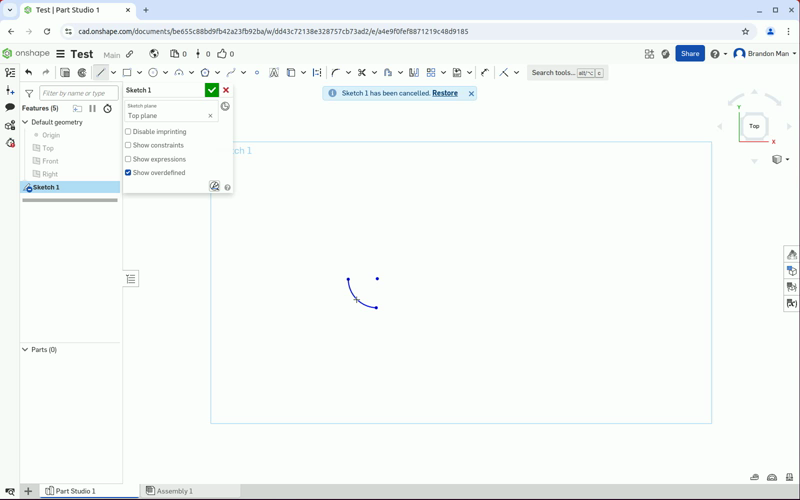
mouse_move(376, 307)
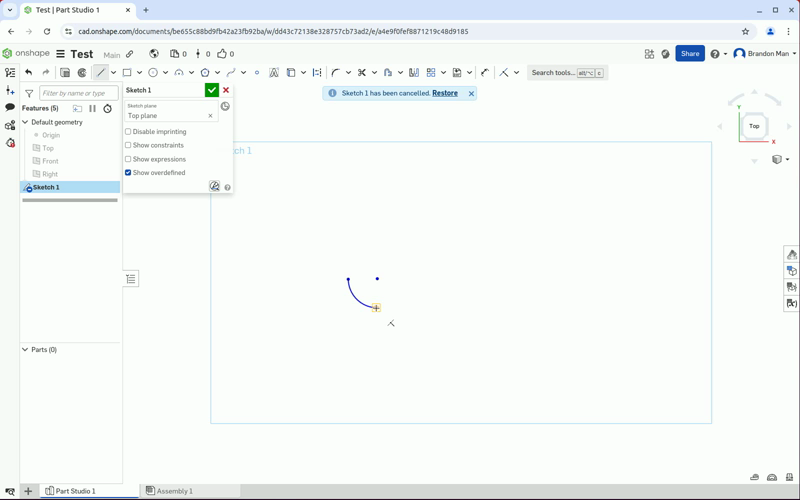
click(376, 307)
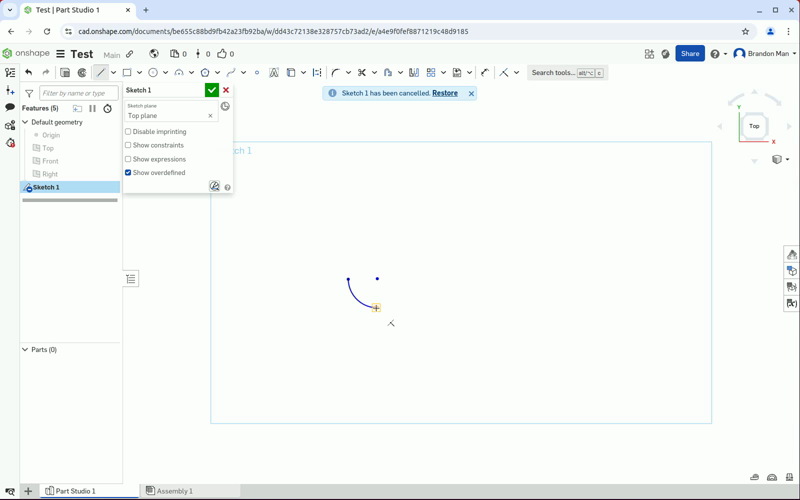
key_down(shift)
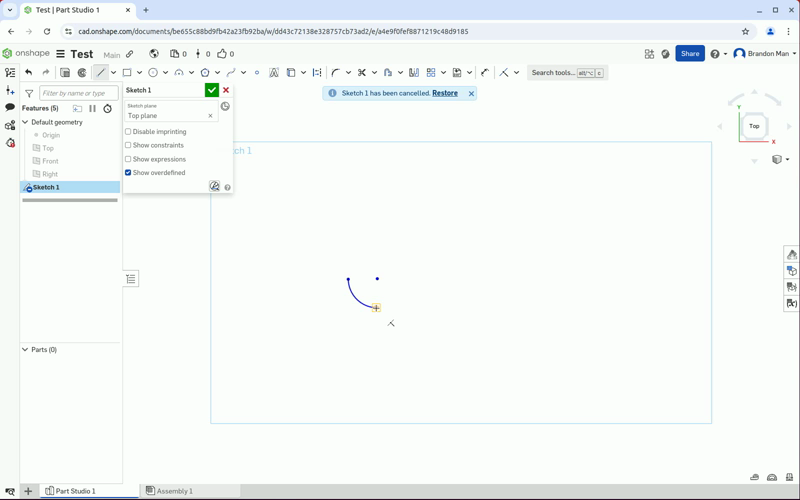
mouse_move(543, 307)
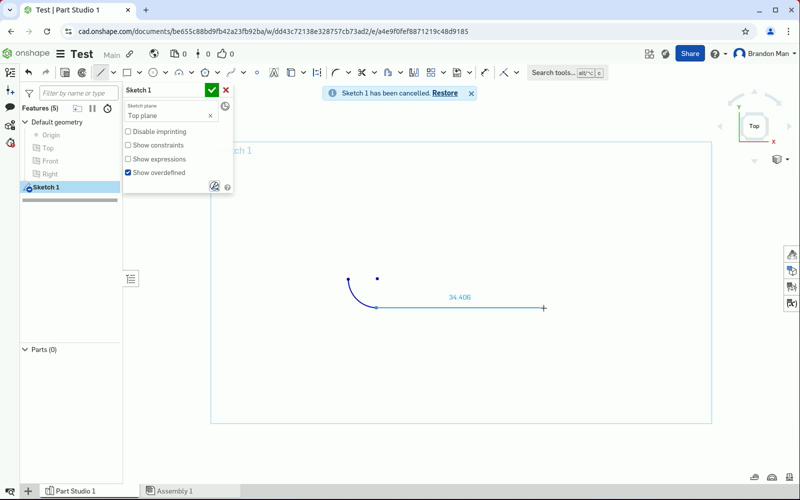
click(543, 307)
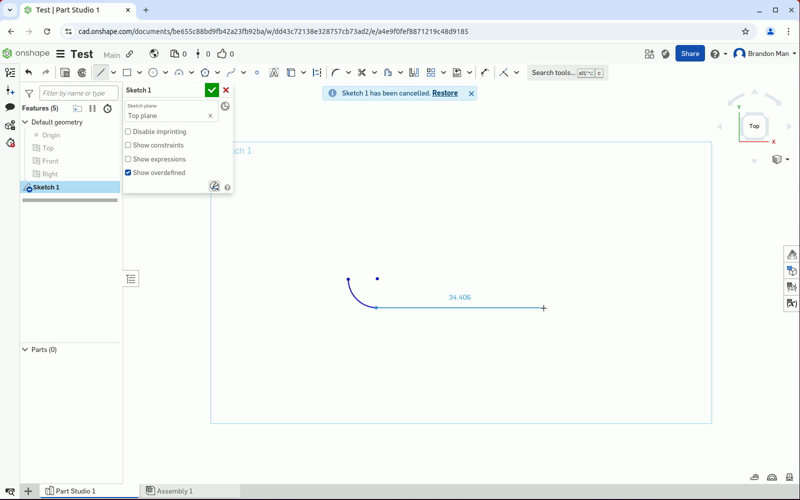
key_up(shift)
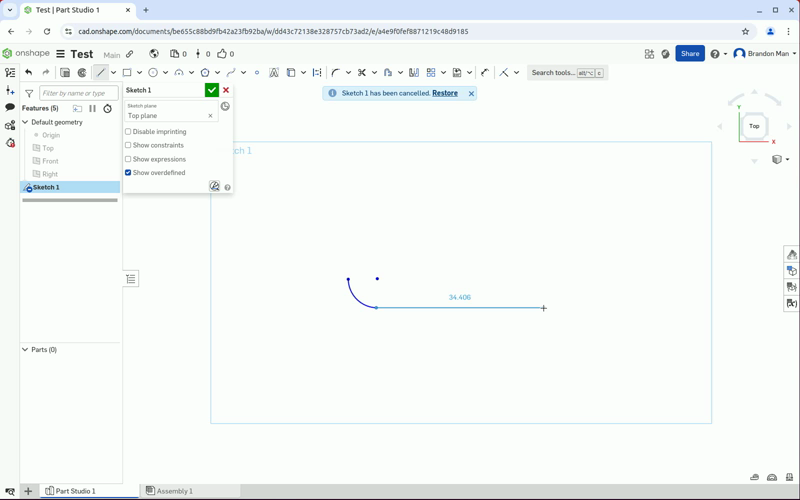
key(esc)
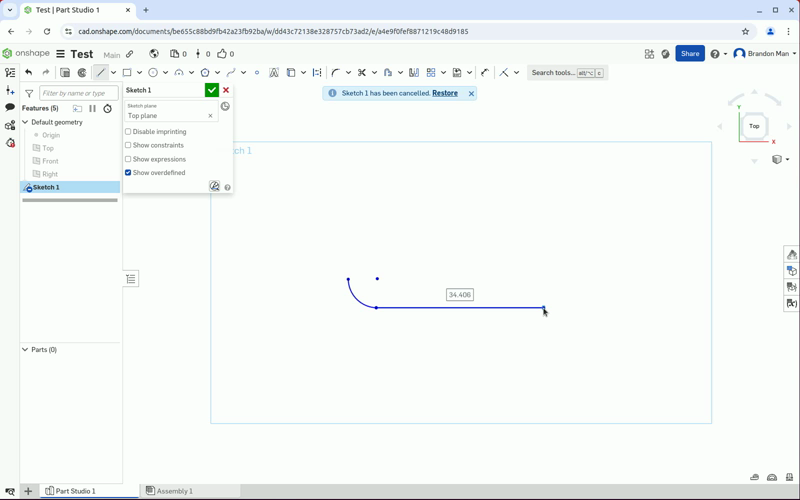
key(a)
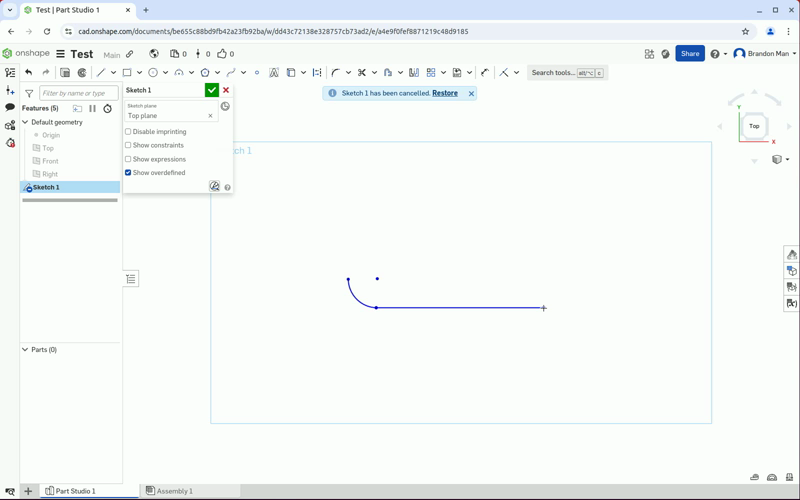
mouse_move(543, 307)
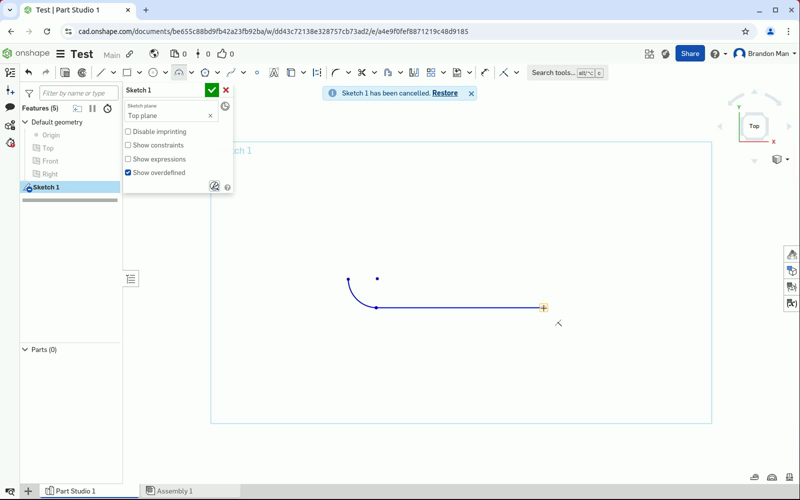
click(543, 307)
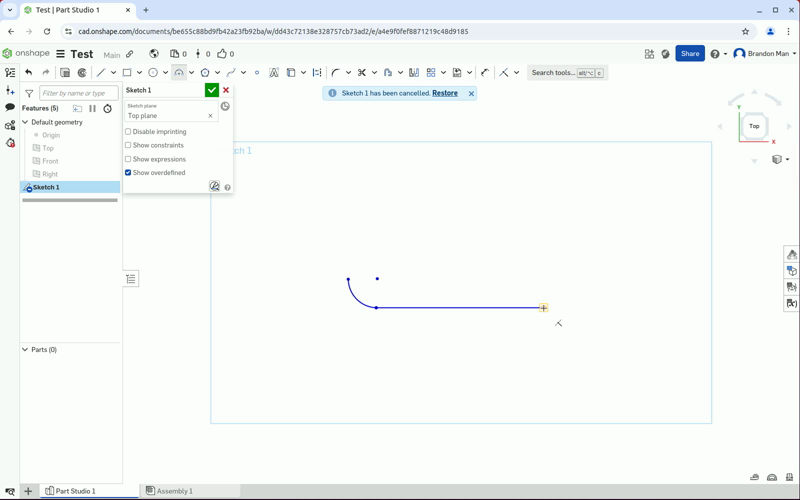
key_down(shift)
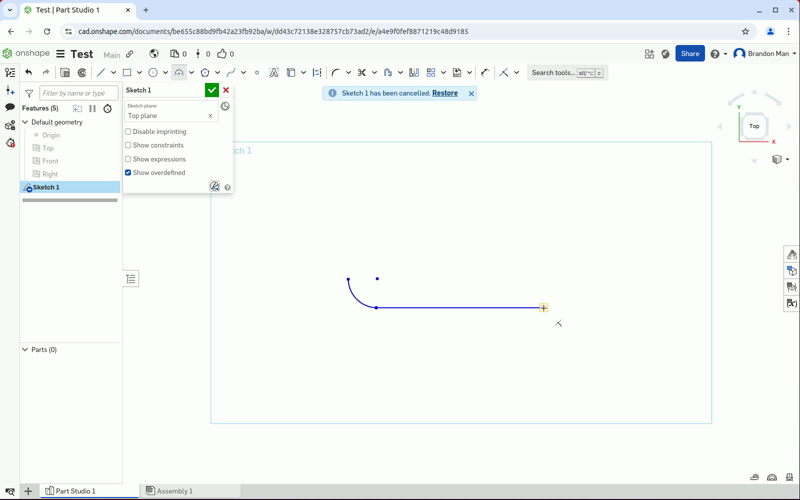
mouse_move(572, 279)
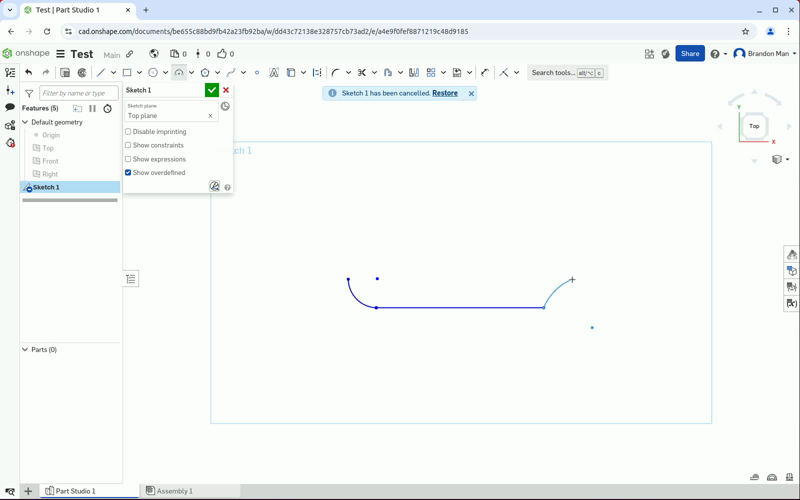
click(572, 279)
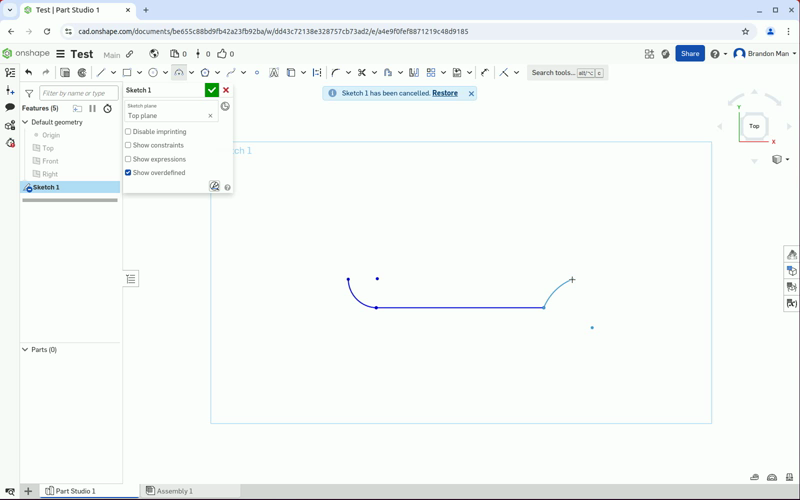
mouse_move(563, 299)
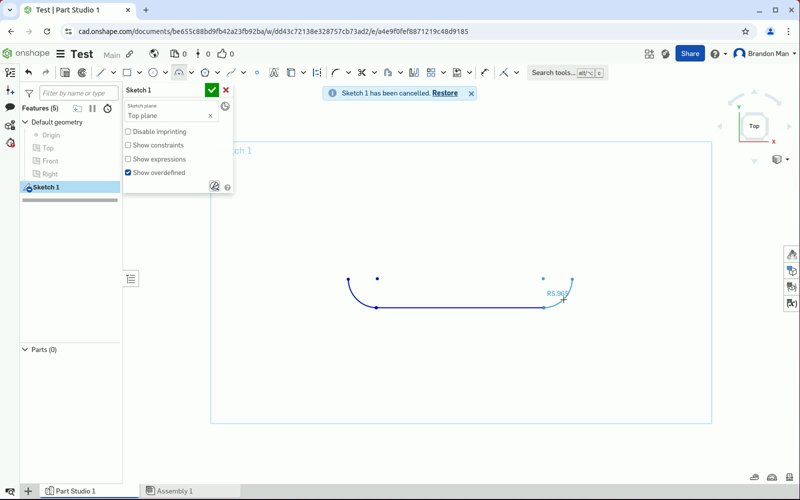
click(563, 299)
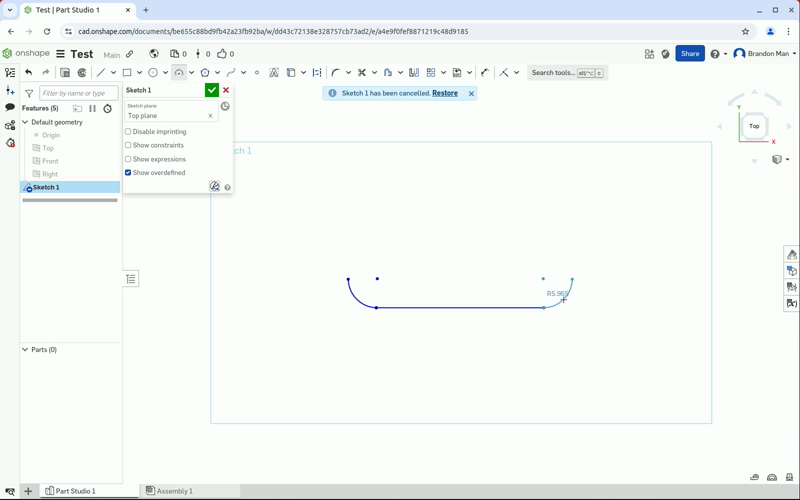
key_up(shift)
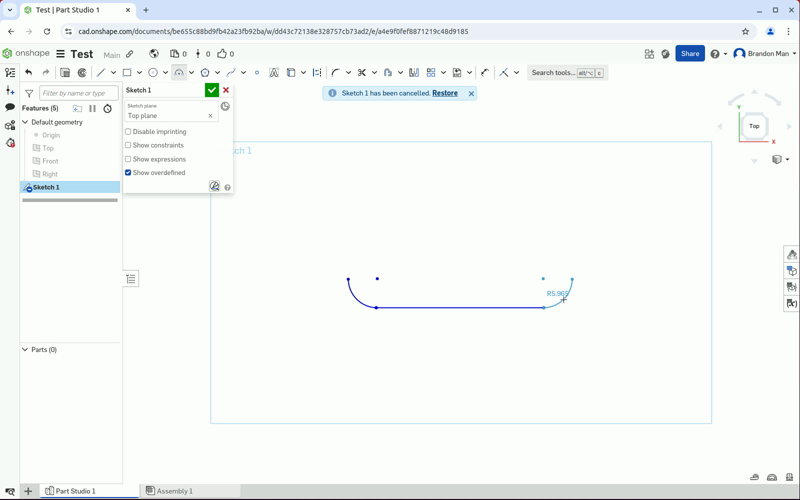
key(esc)
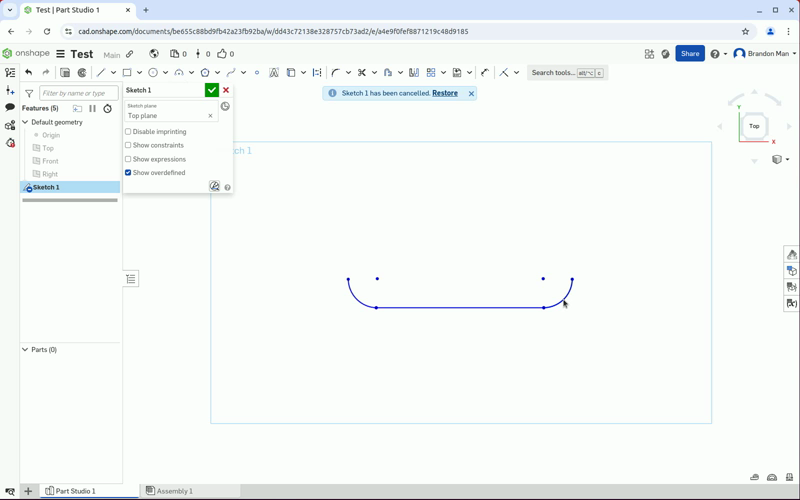
key(l)
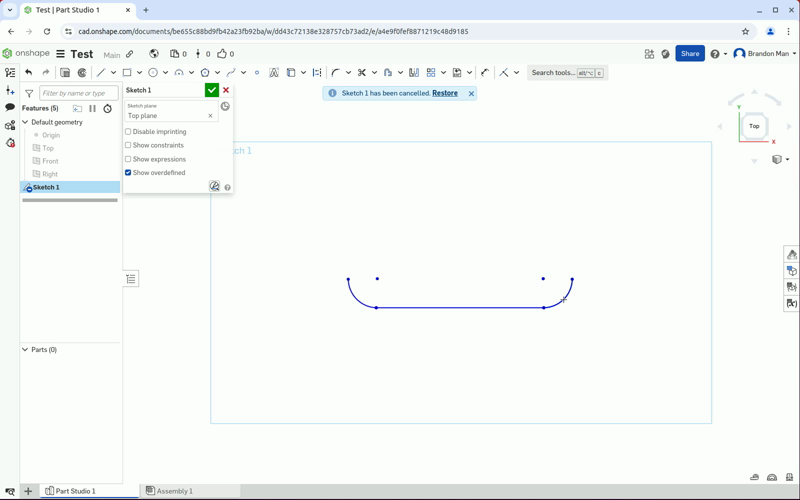
mouse_move(572, 279)
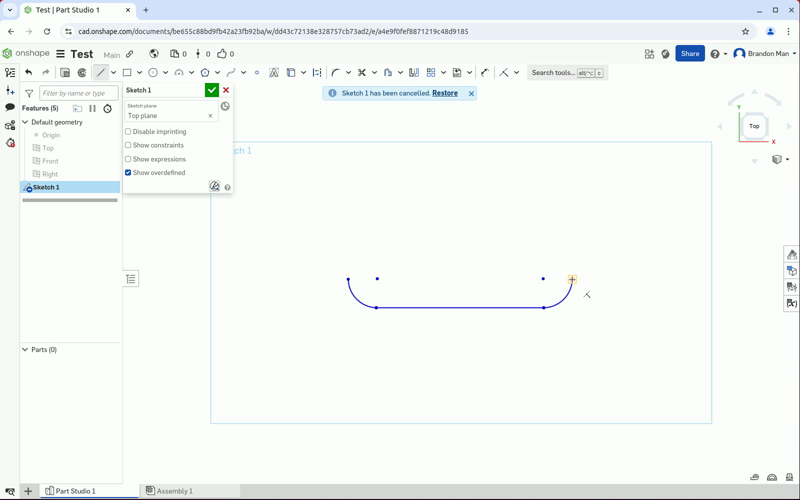
click(572, 279)
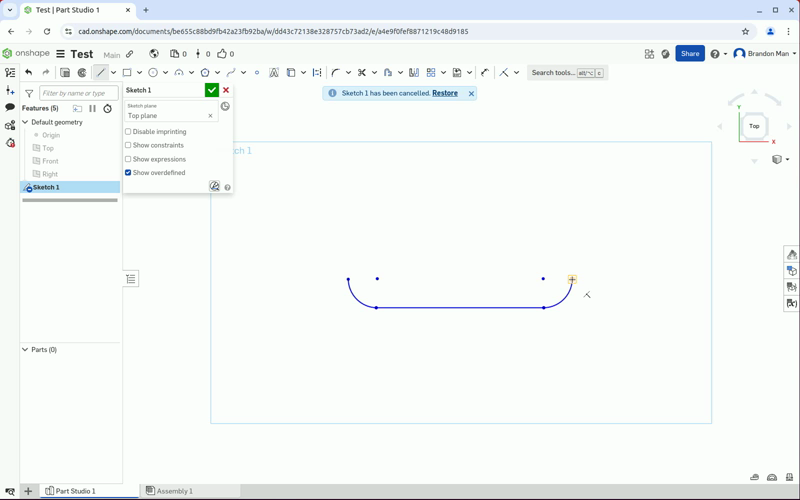
key_down(shift)
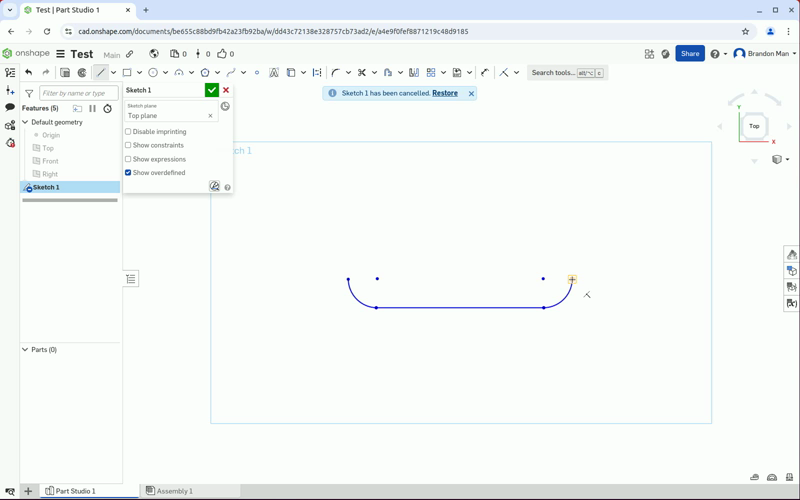
mouse_move(589, 279)
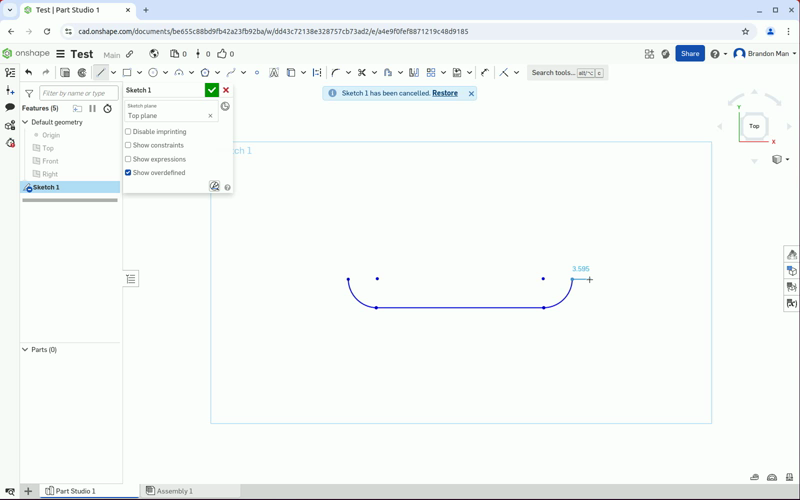
mouse_move(572, 258)
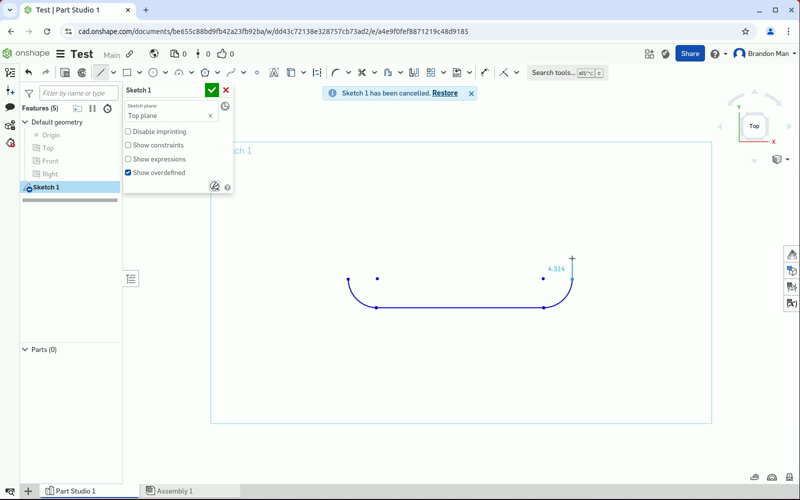
click(572, 258)
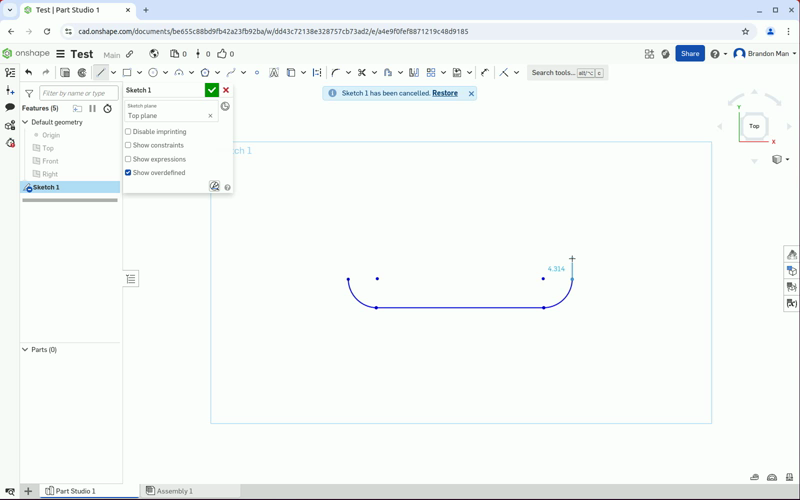
key_up(shift)
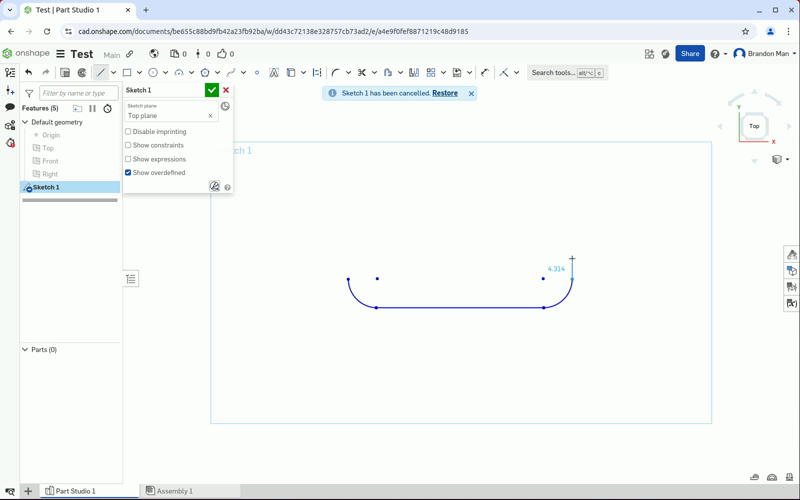
key_down(shift)
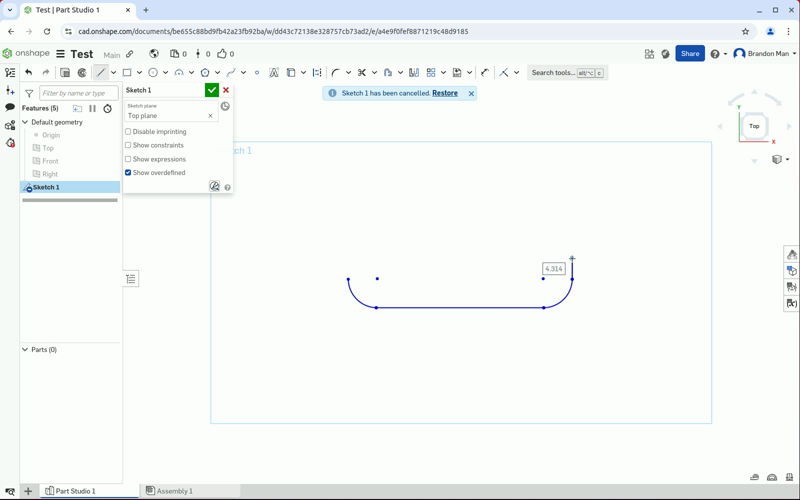
mouse_move(501, 258)
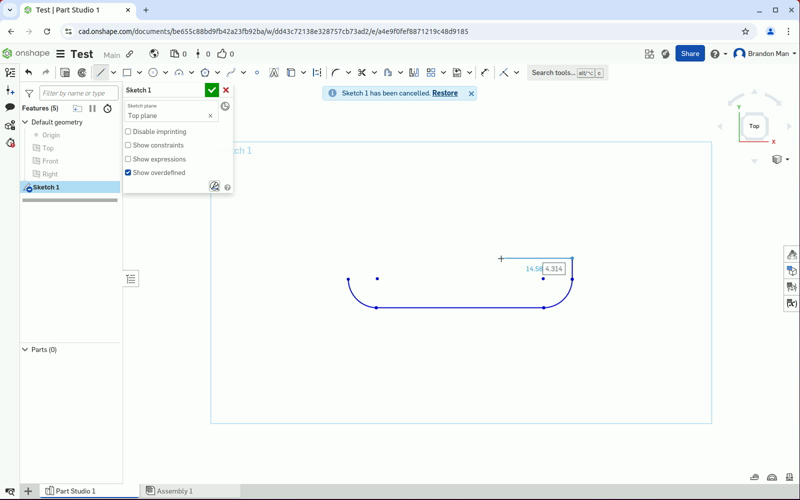
click(501, 258)
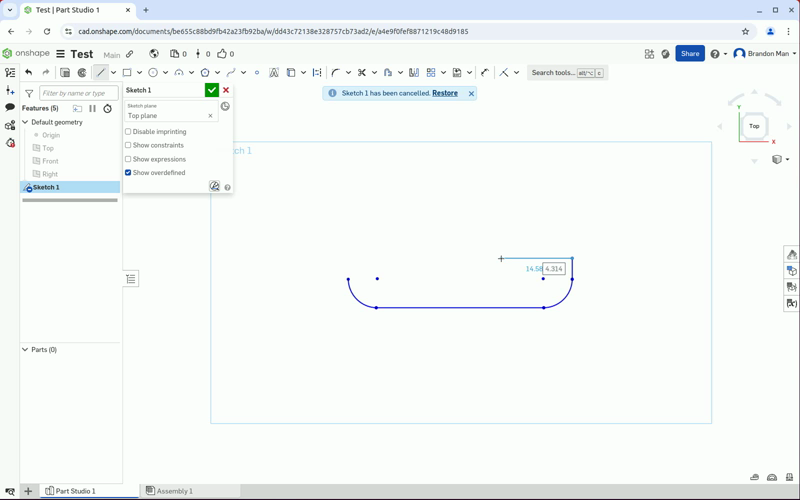
key_up(shift)
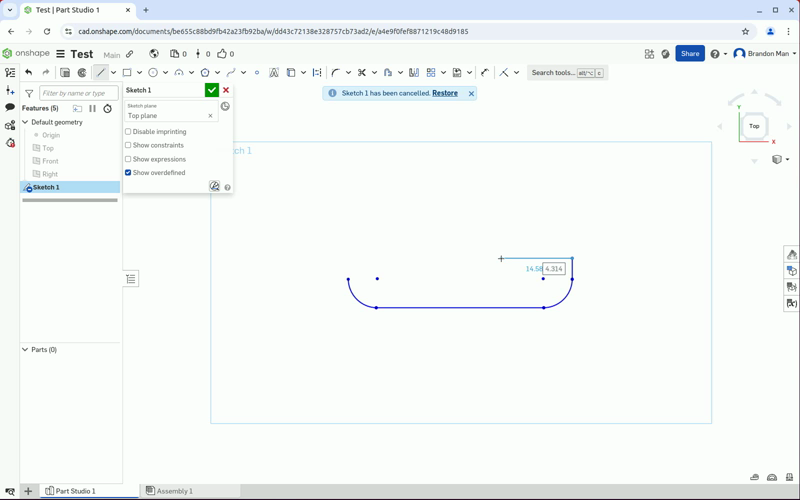
key_down(shift)
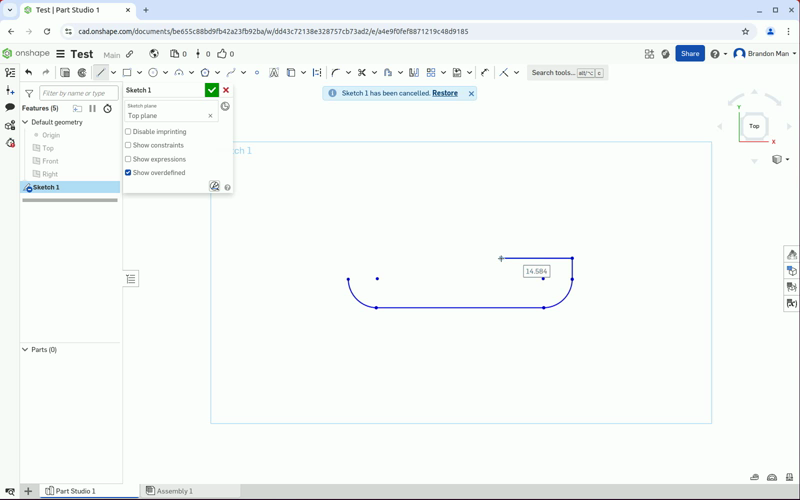
mouse_move(531, 258)
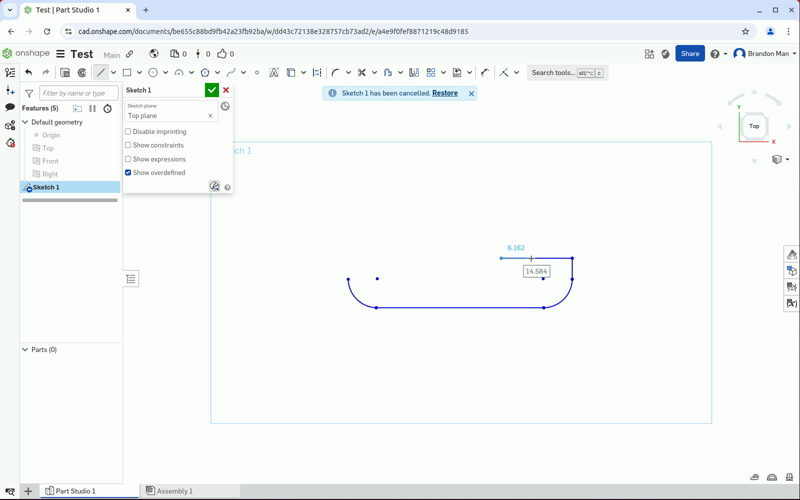
mouse_move(475, 258)
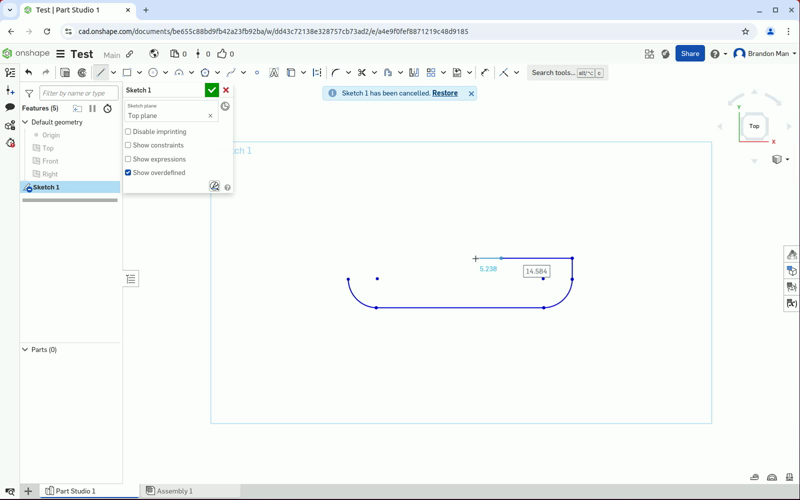
click(475, 258)
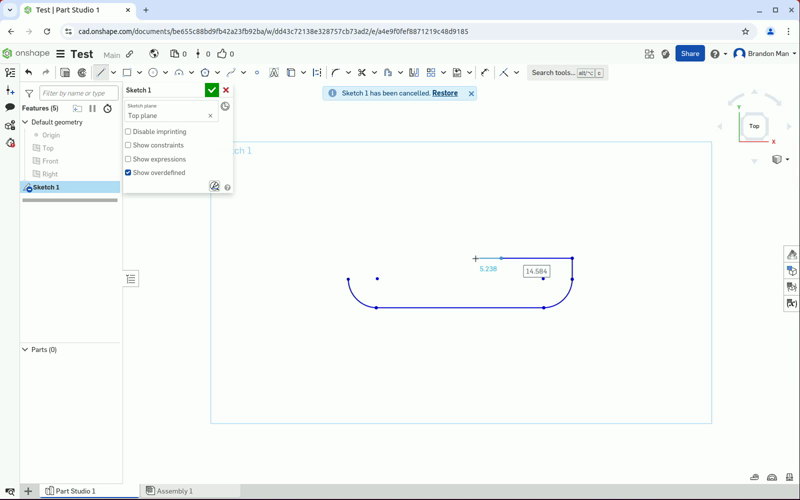
key_up(shift)
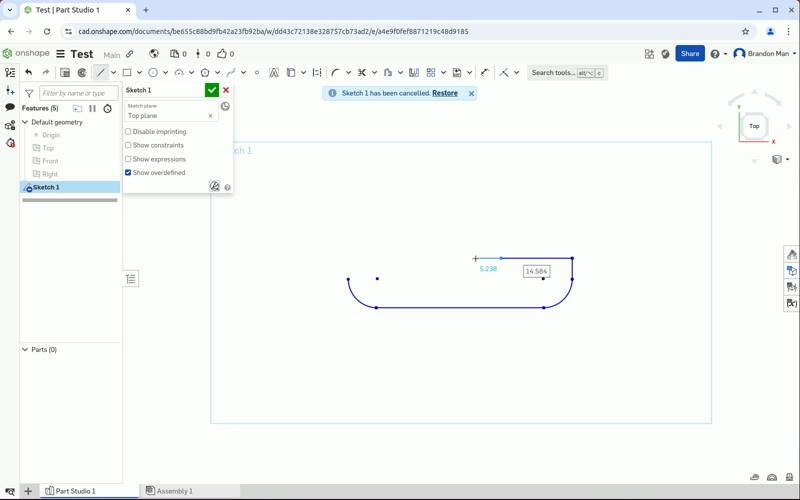
key_down(shift)
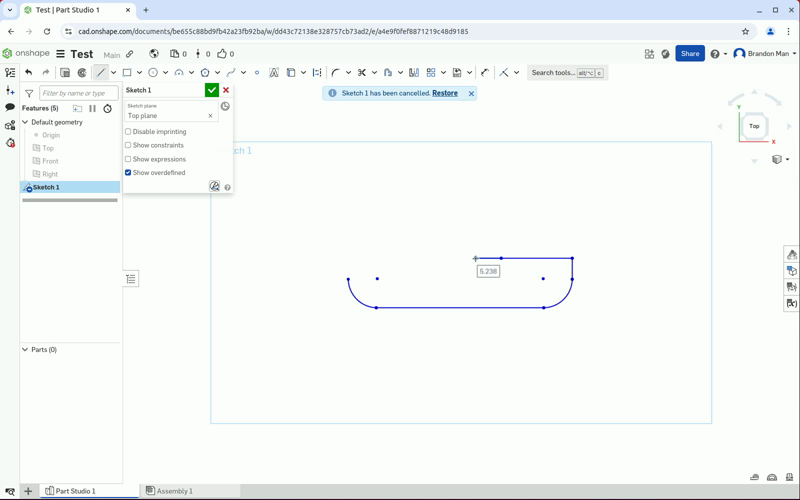
mouse_move(505, 258)
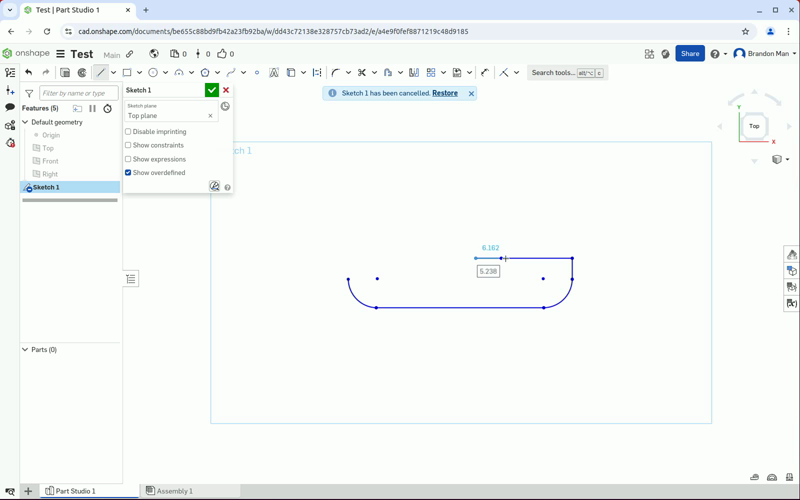
mouse_move(444, 258)
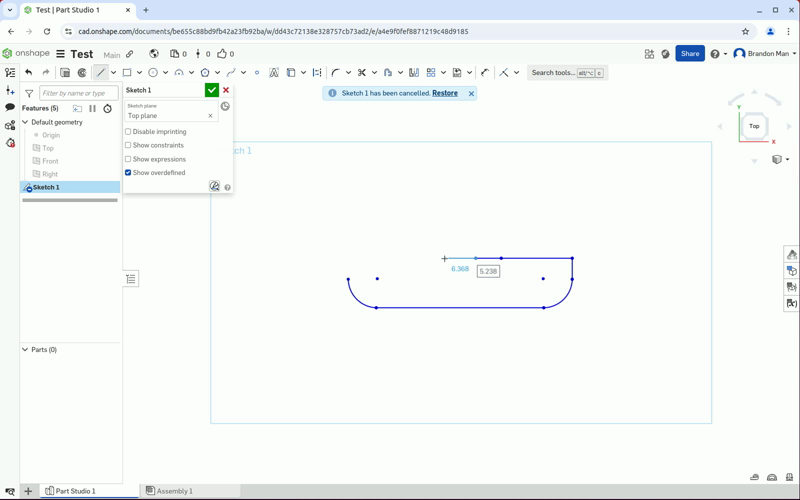
click(444, 258)
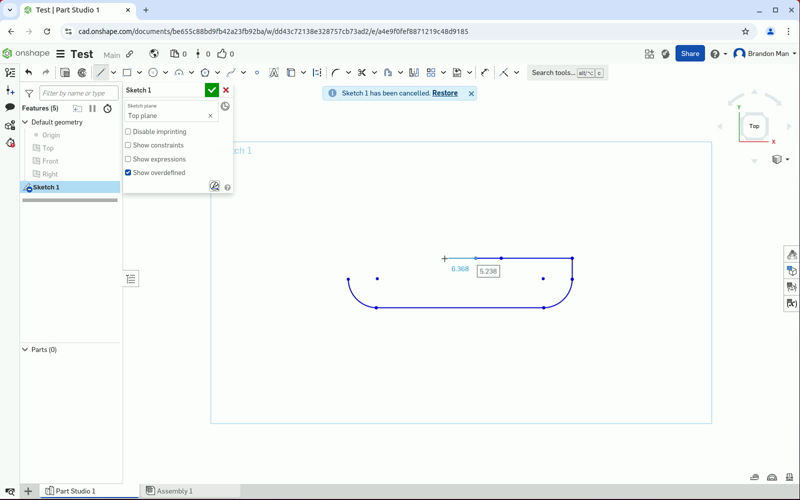
key_up(shift)
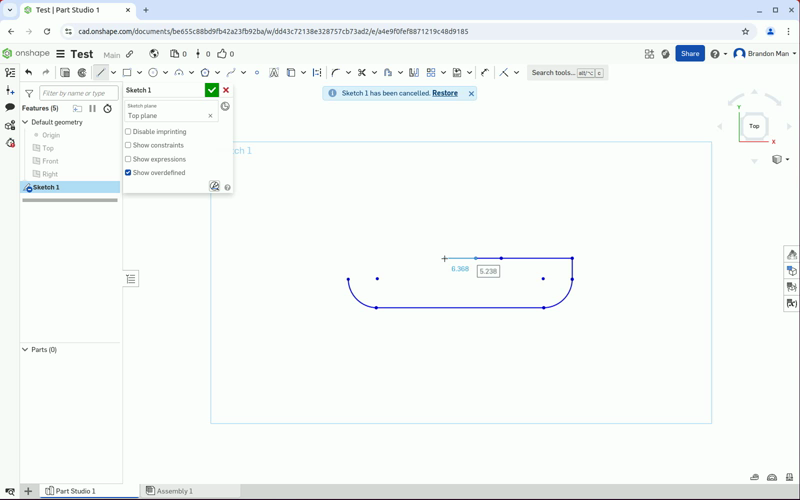
key_down(shift)
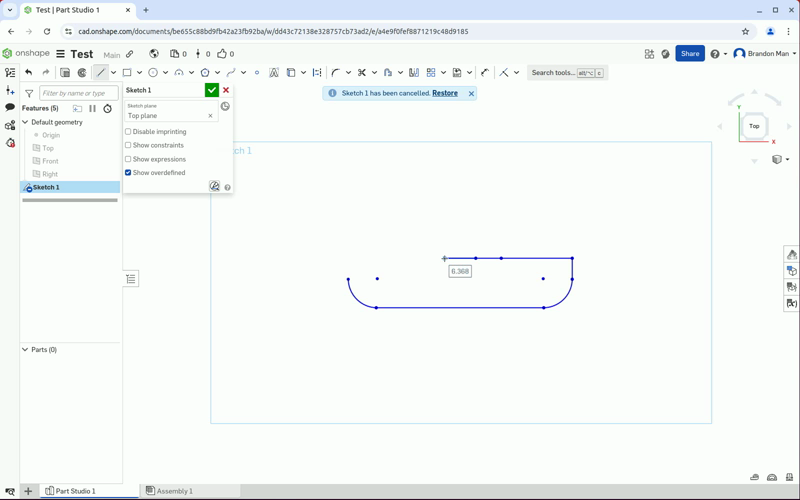
mouse_move(474, 258)
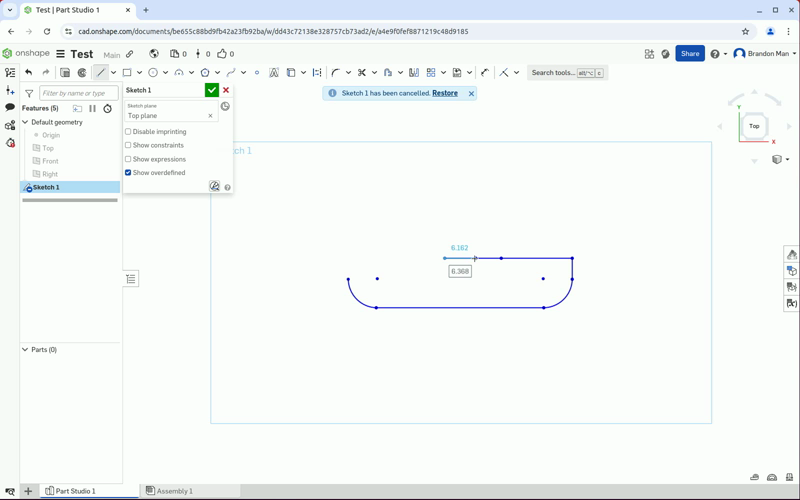
mouse_move(419, 258)
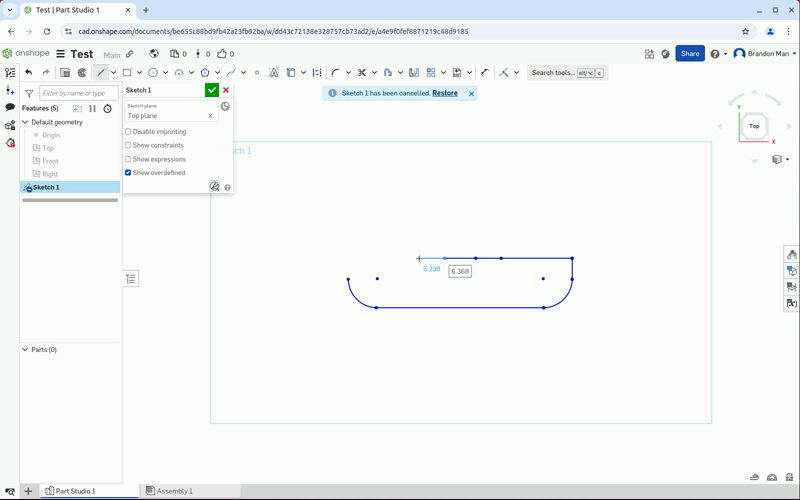
click(419, 258)
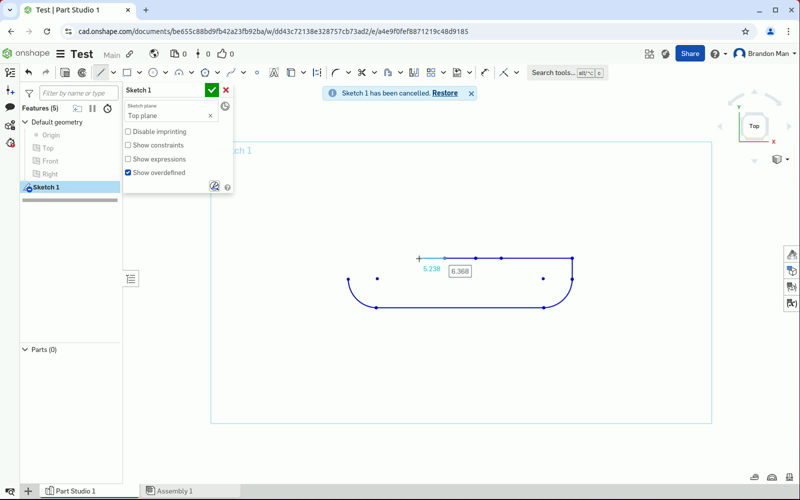
key_up(shift)
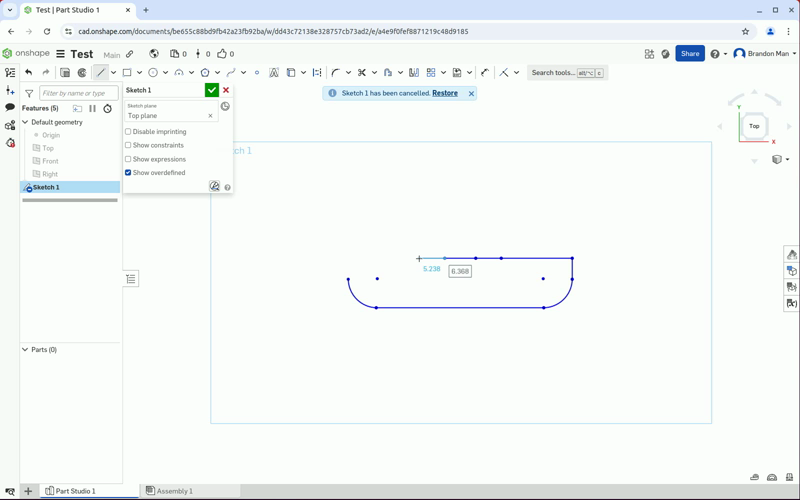
key_down(shift)
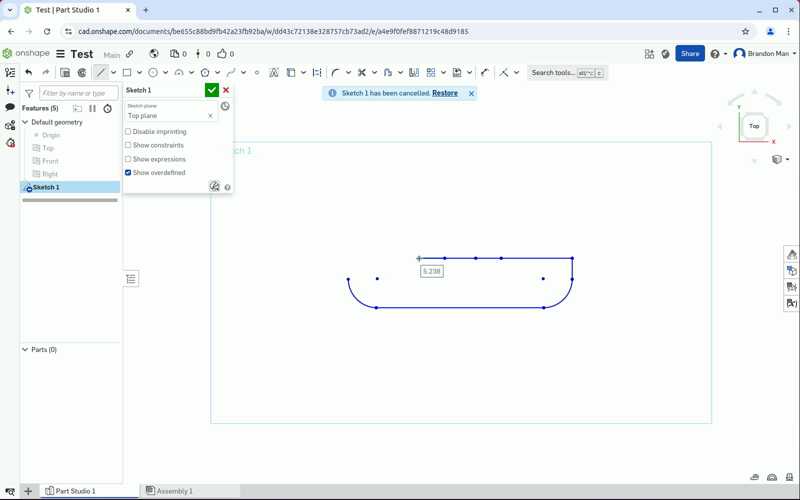
mouse_move(348, 258)
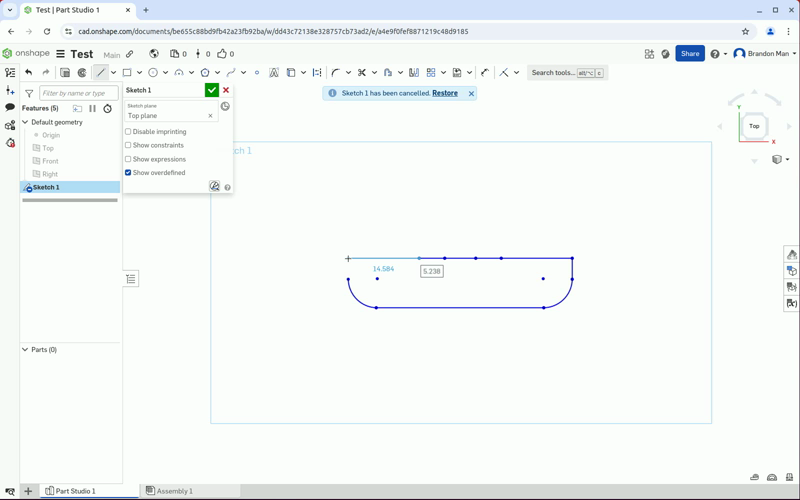
click(348, 258)
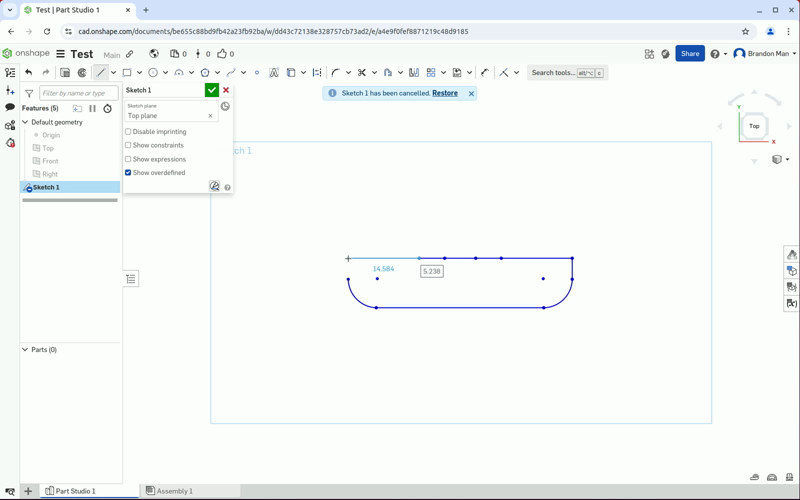
key_up(shift)
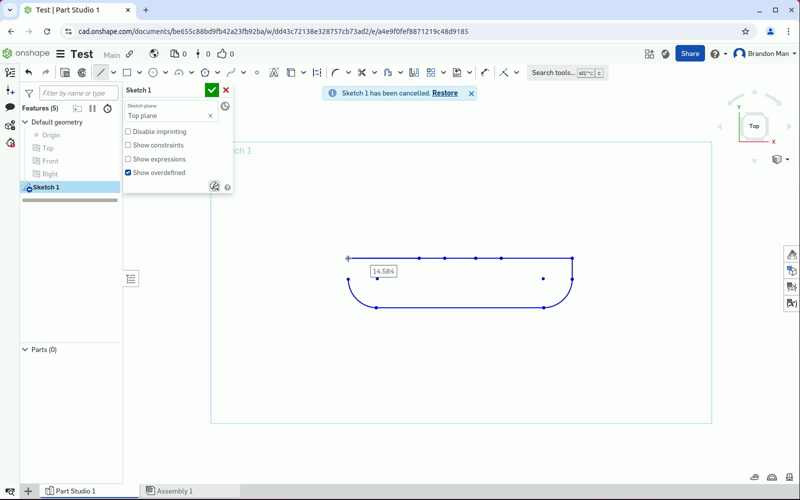
mouse_move(378, 258)
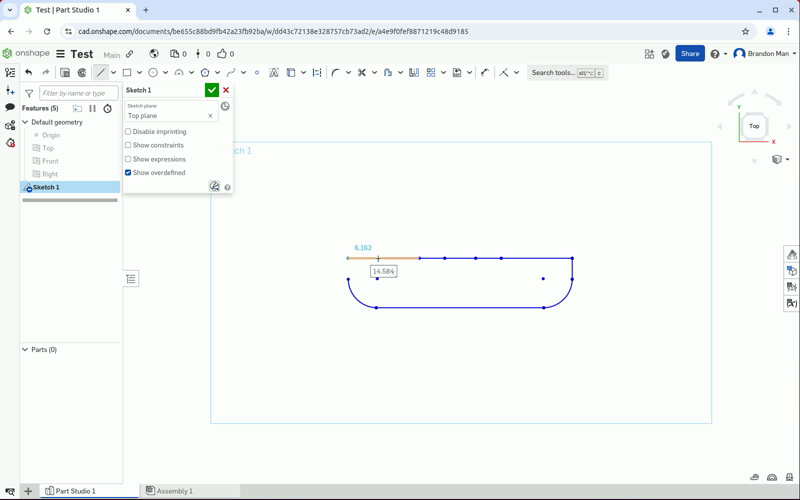
key_down(shift)
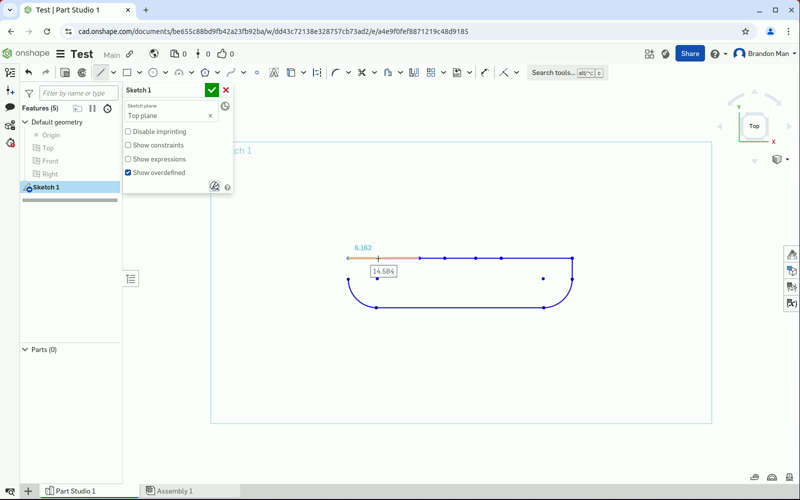
mouse_move(348, 279)
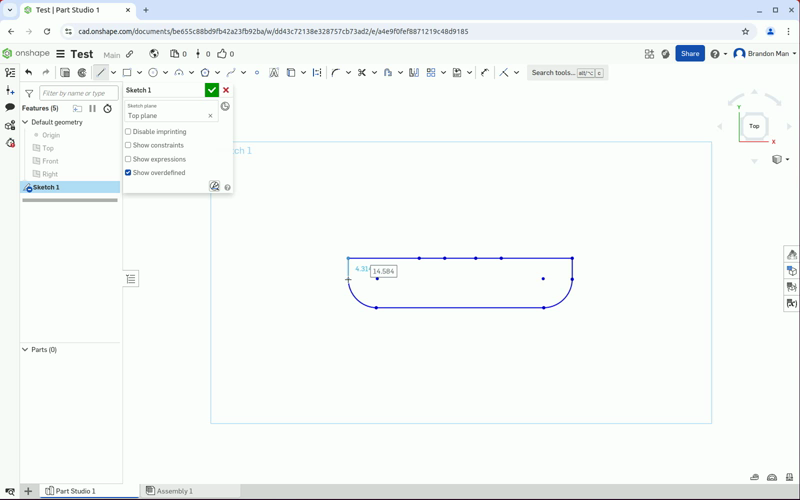
key_up(shift)
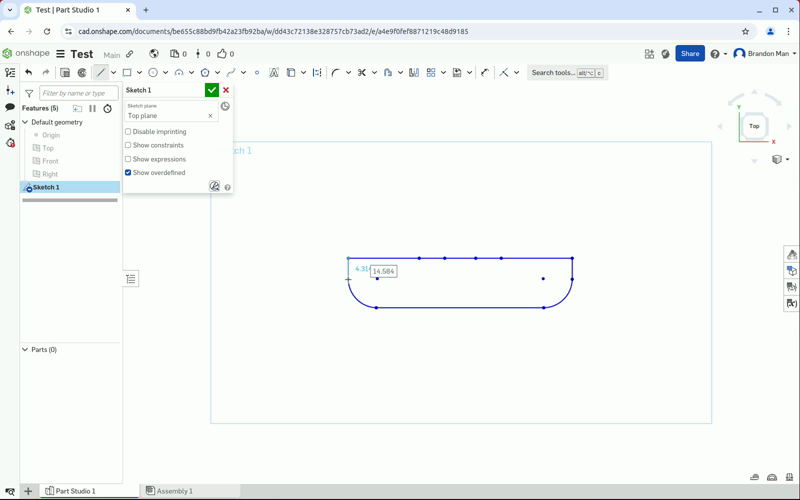
click(348, 279)
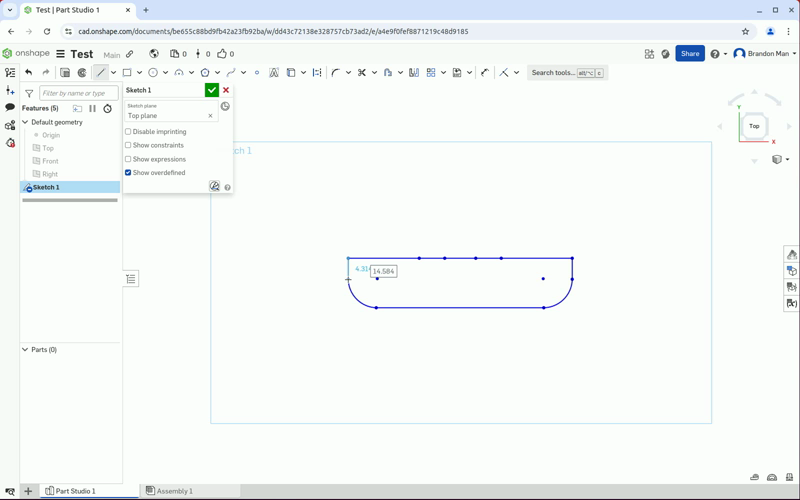
key(esc)
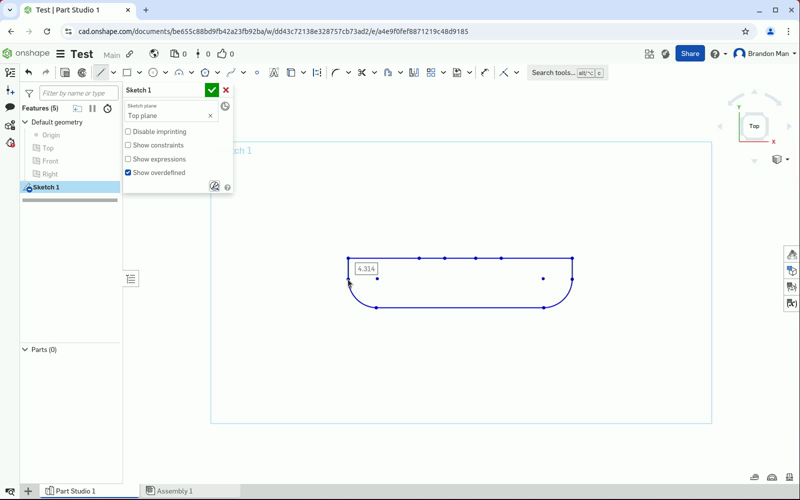
key(l)
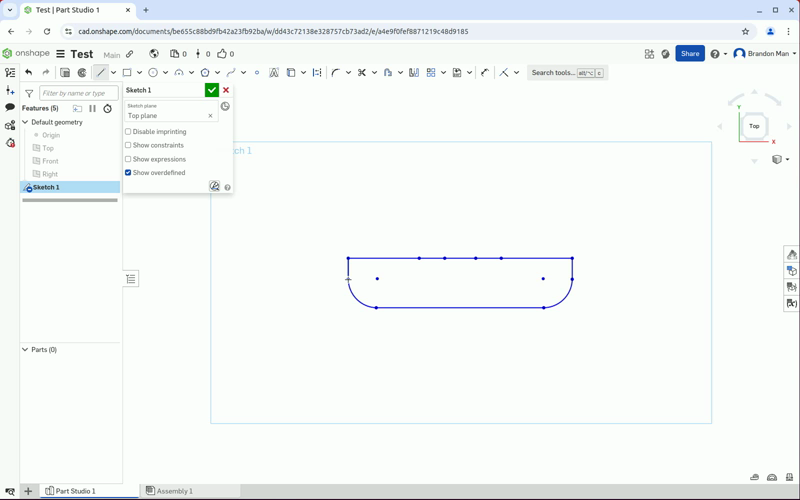
key_down(shift)
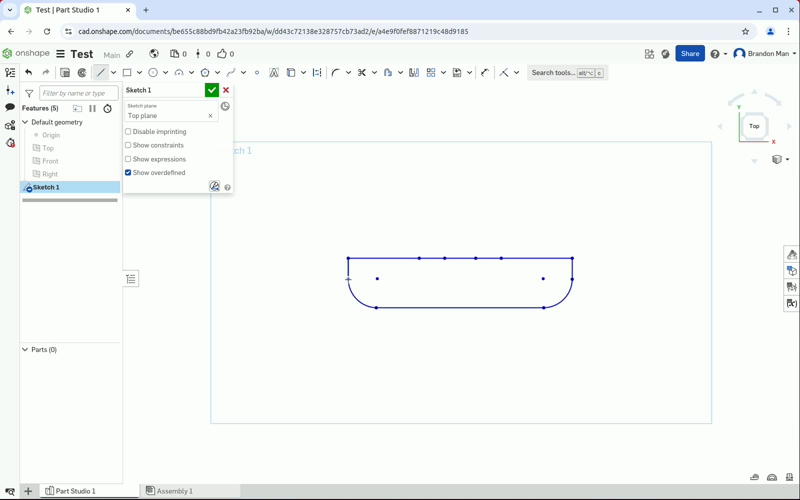
mouse_move(402, 295)
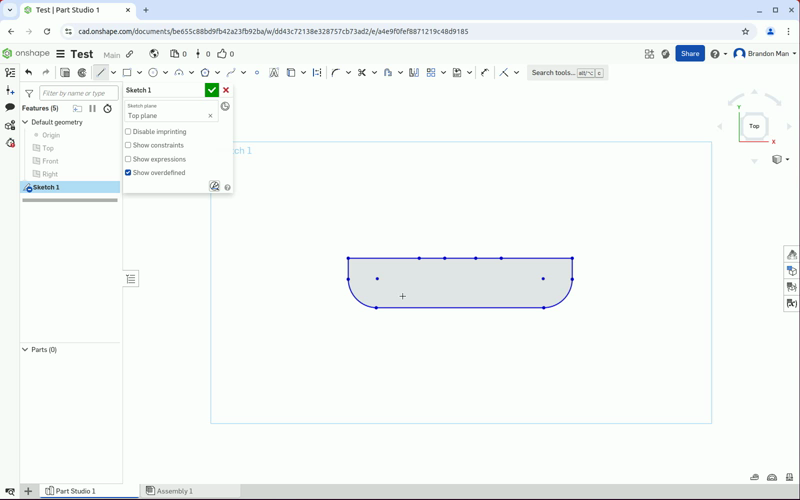
click(402, 295)
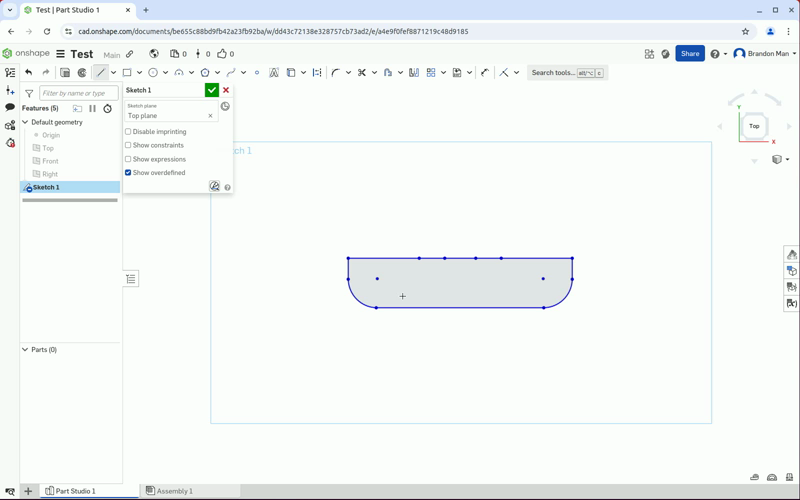
key_up(shift)
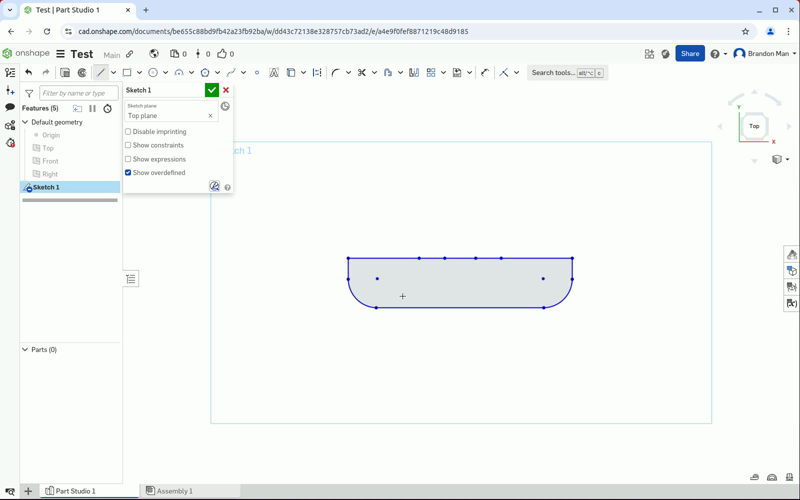
key_down(shift)
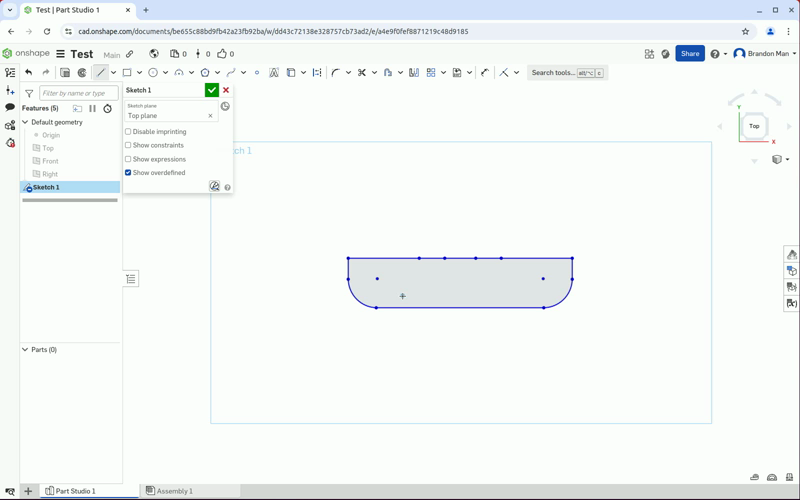
mouse_move(432, 295)
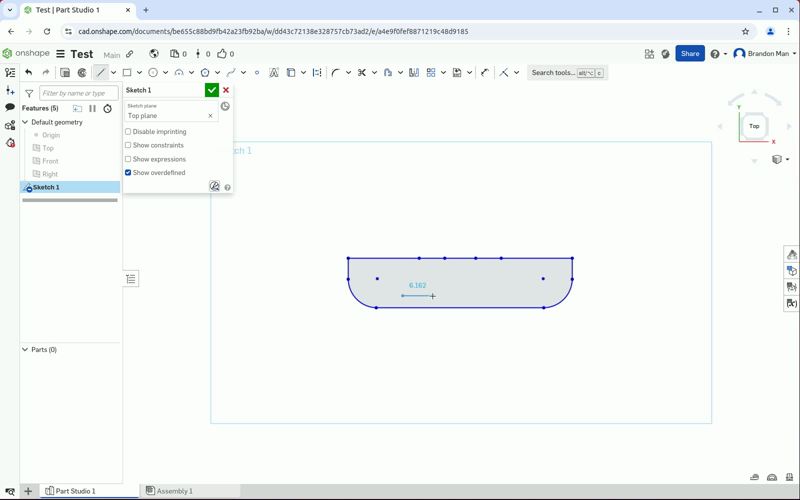
mouse_move(435, 295)
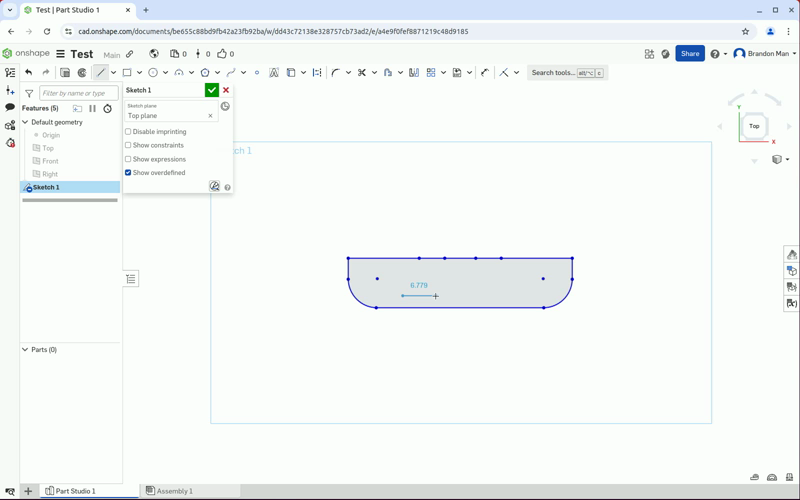
click(435, 295)
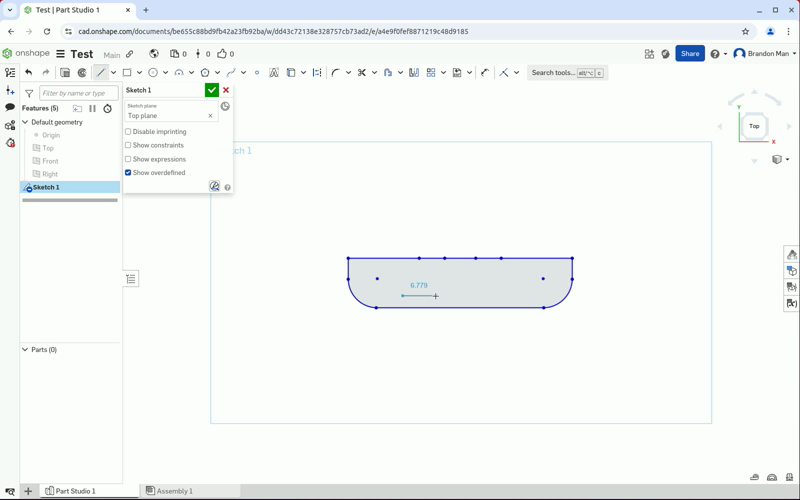
key_up(shift)
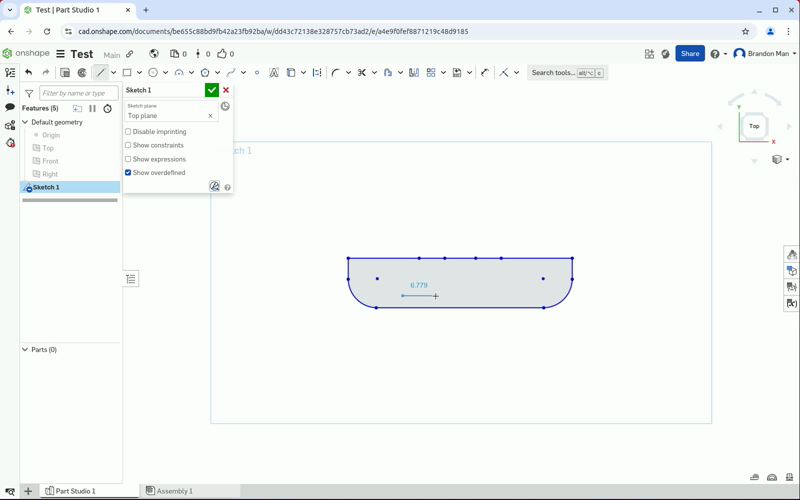
key_down(shift)
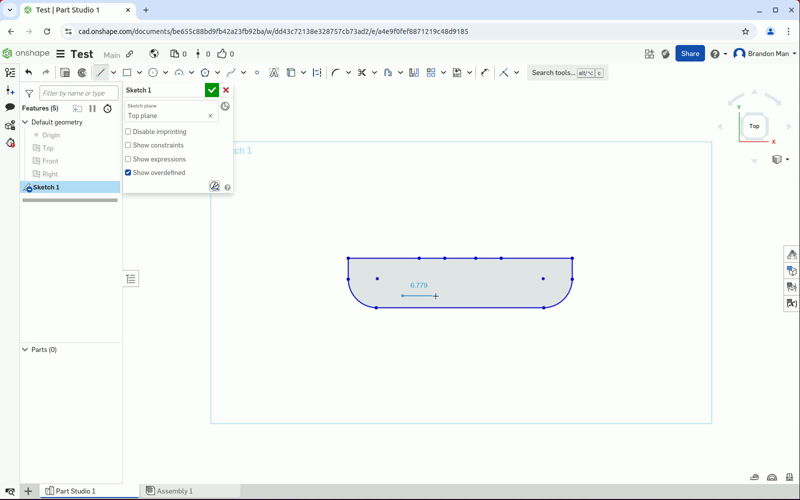
mouse_move(465, 295)
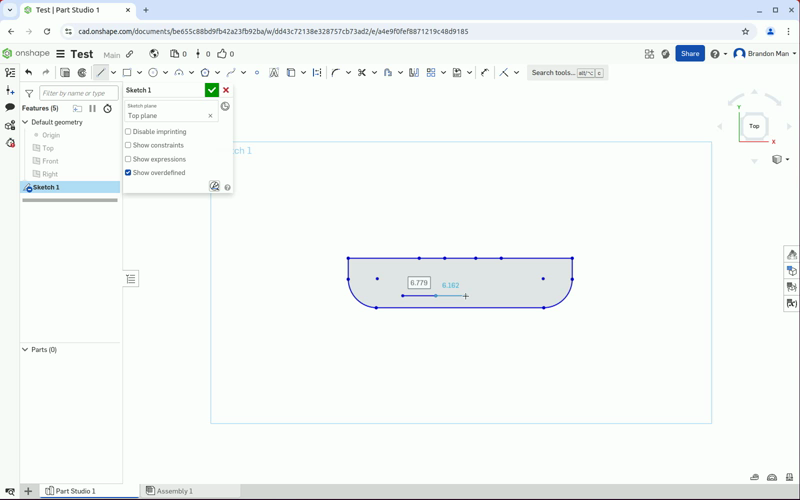
mouse_move(435, 279)
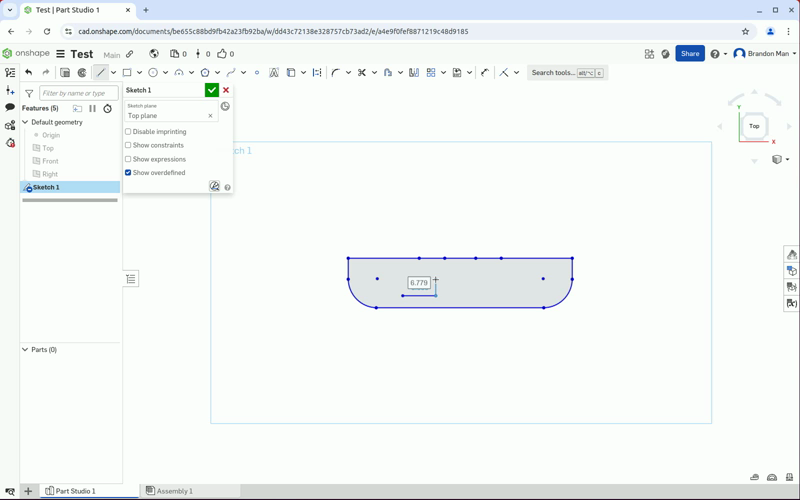
click(435, 279)
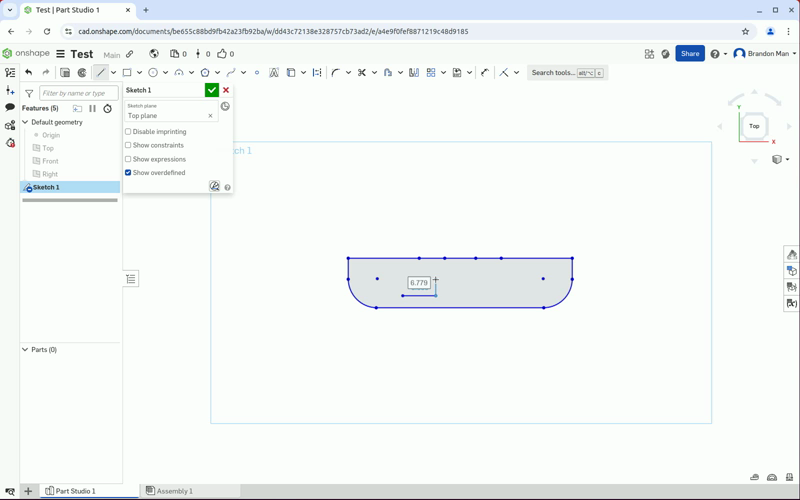
key_up(shift)
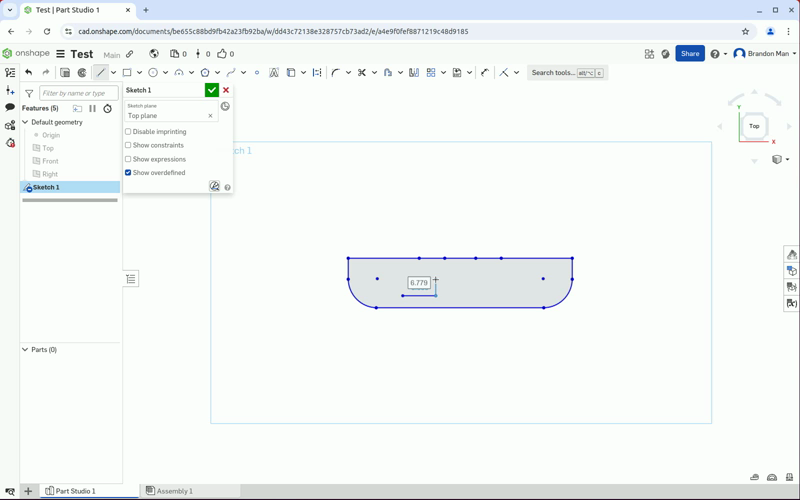
key_down(shift)
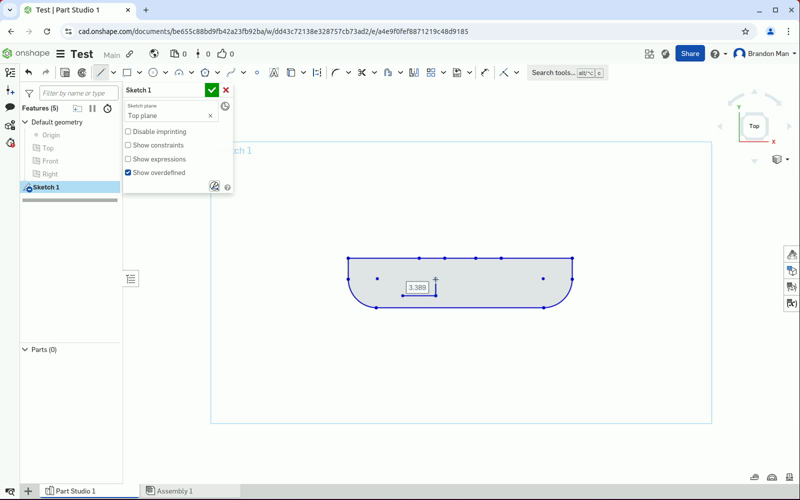
mouse_move(465, 279)
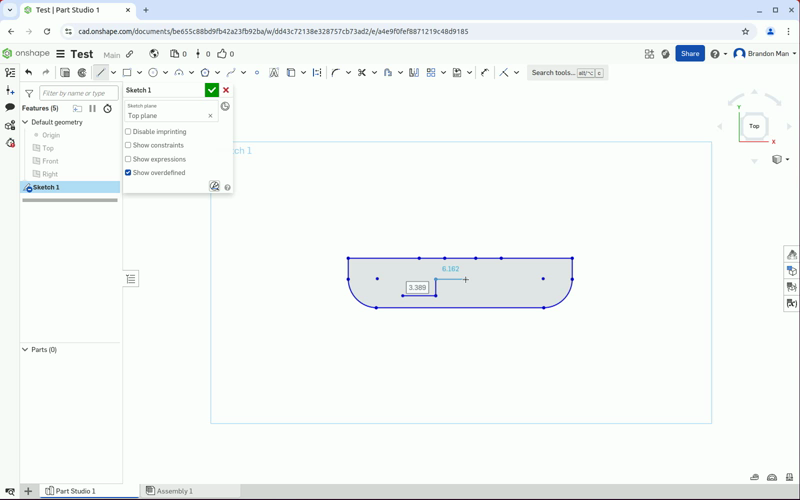
mouse_move(402, 279)
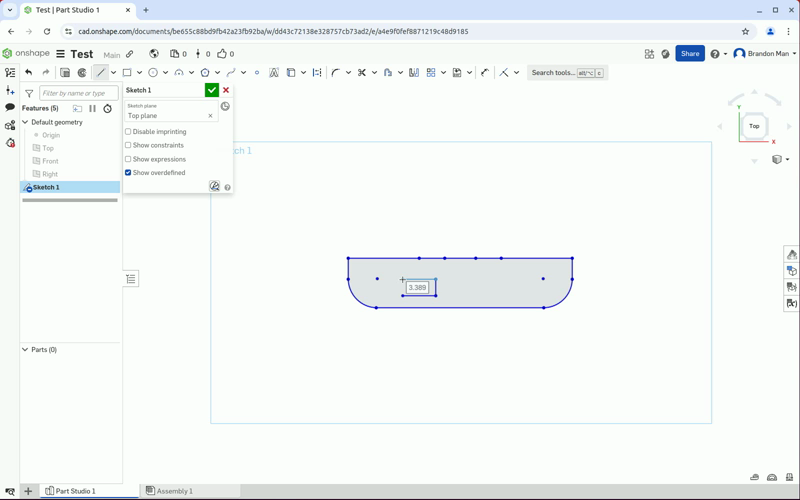
click(402, 279)
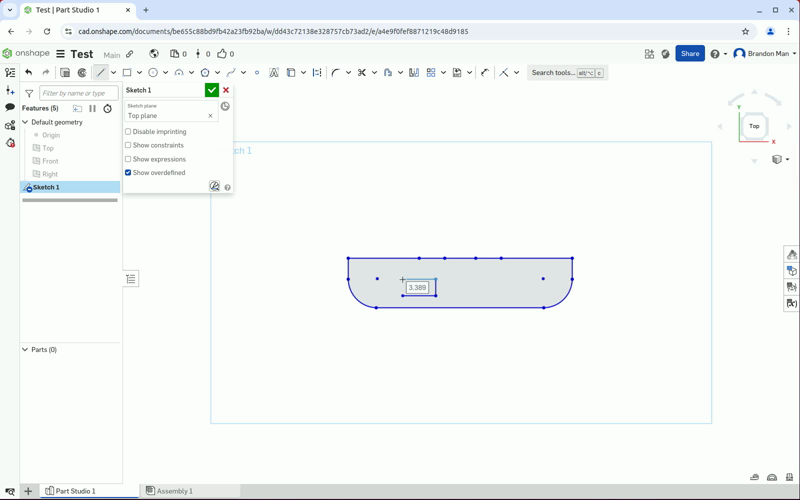
key_up(shift)
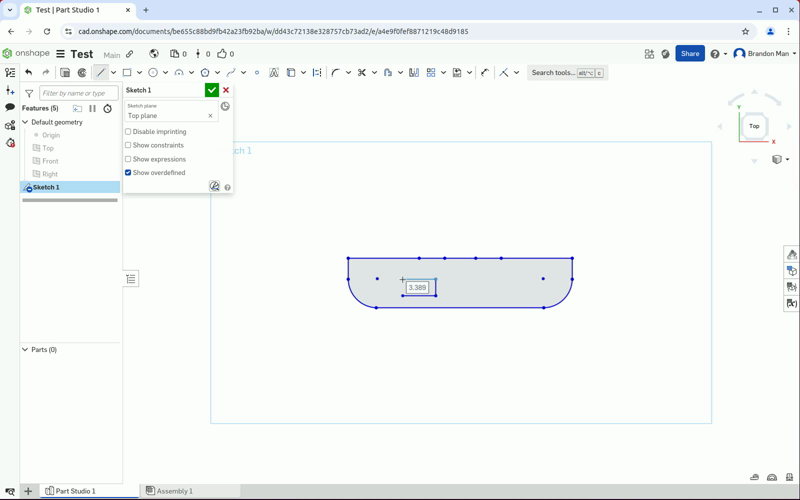
mouse_move(432, 279)
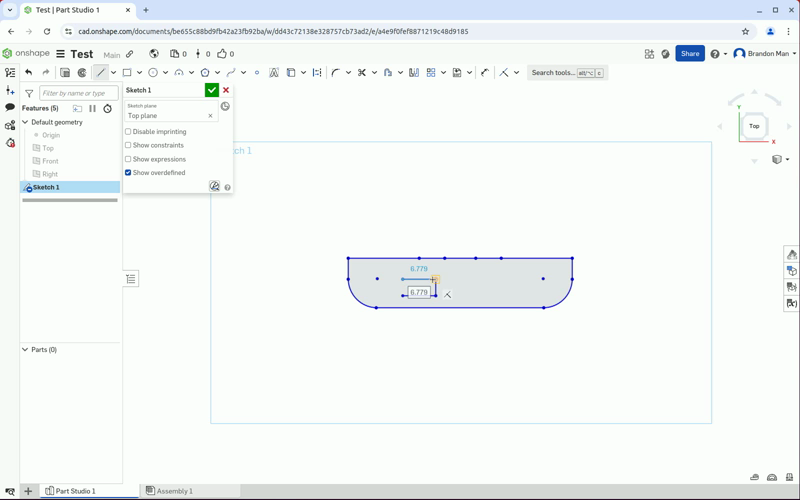
key_down(shift)
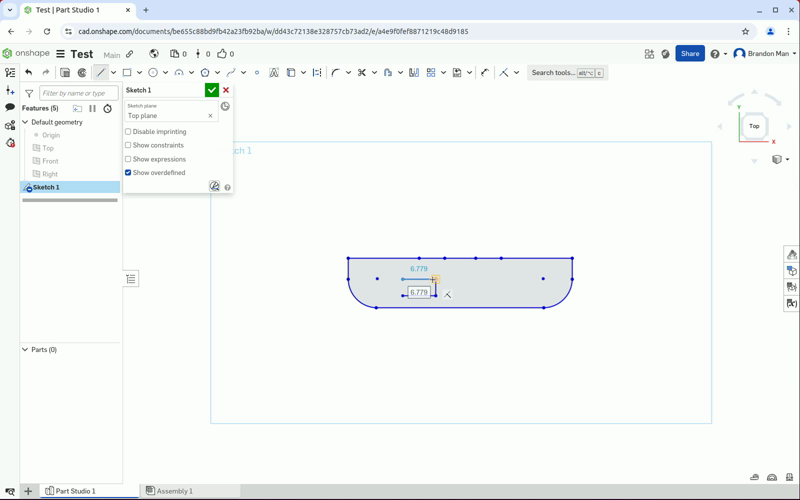
mouse_move(402, 295)
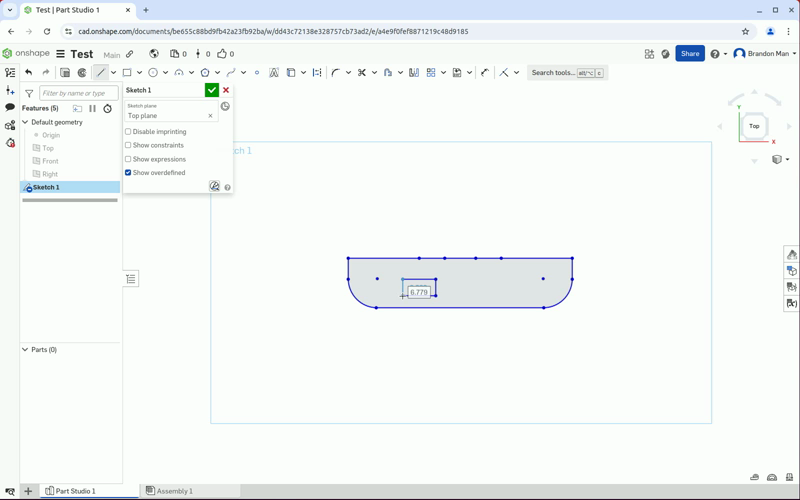
key_up(shift)
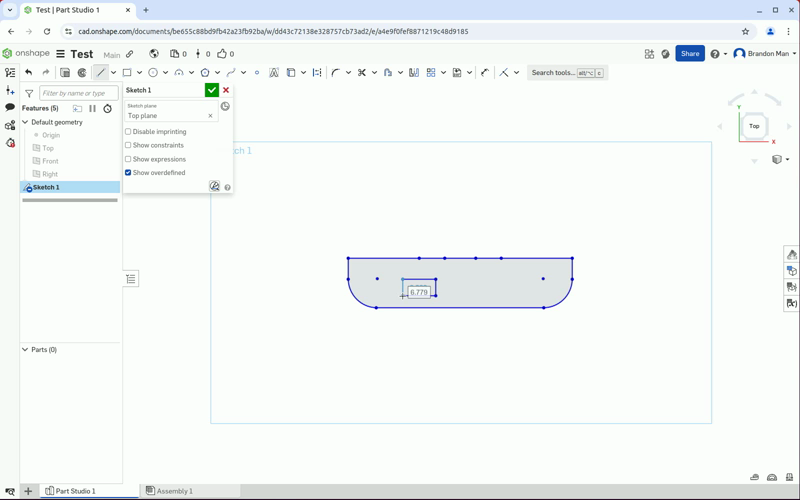
click(402, 295)
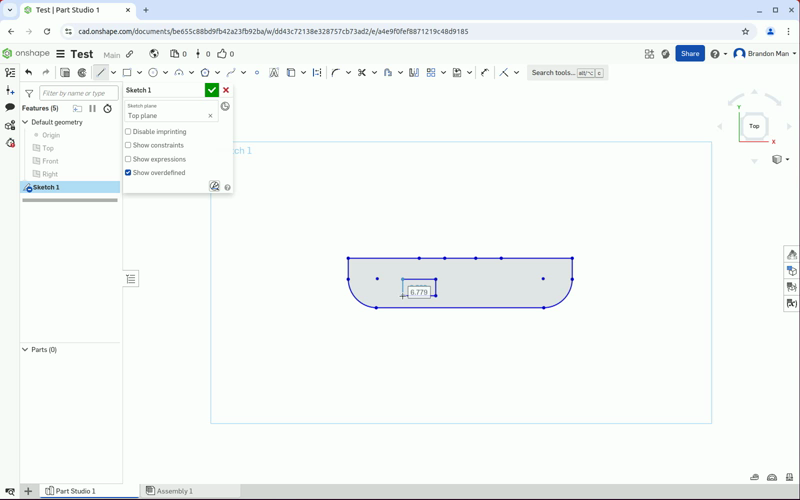
key(esc)
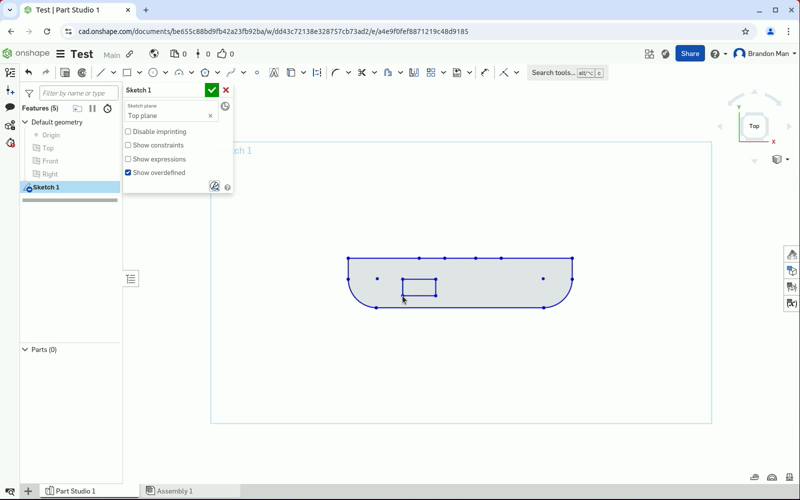
key(l)
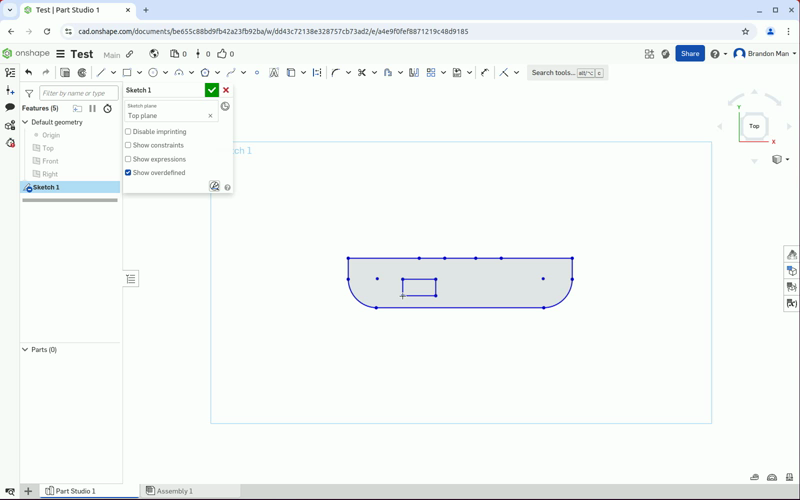
key_down(shift)
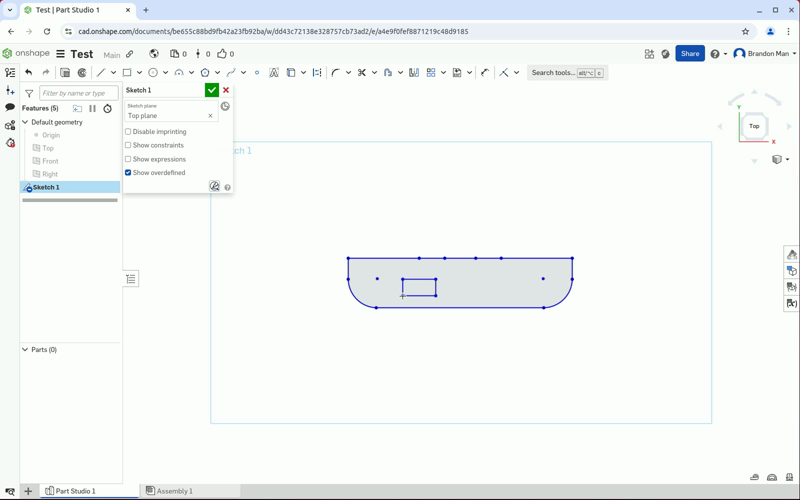
mouse_move(452, 288)
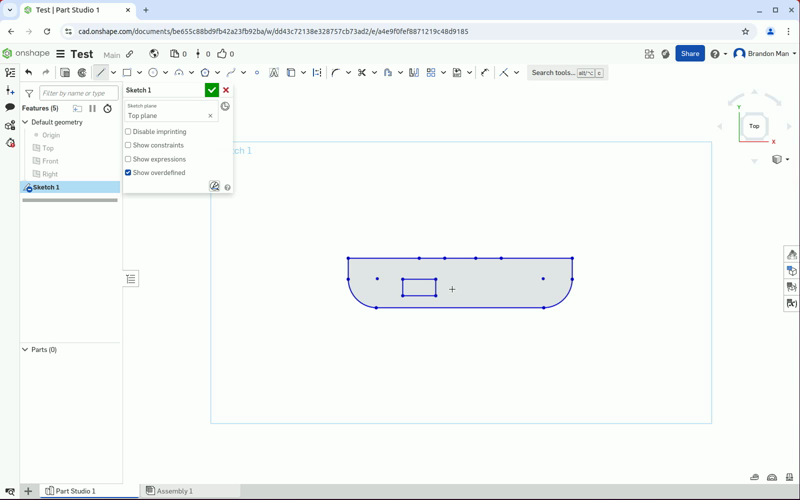
click(452, 288)
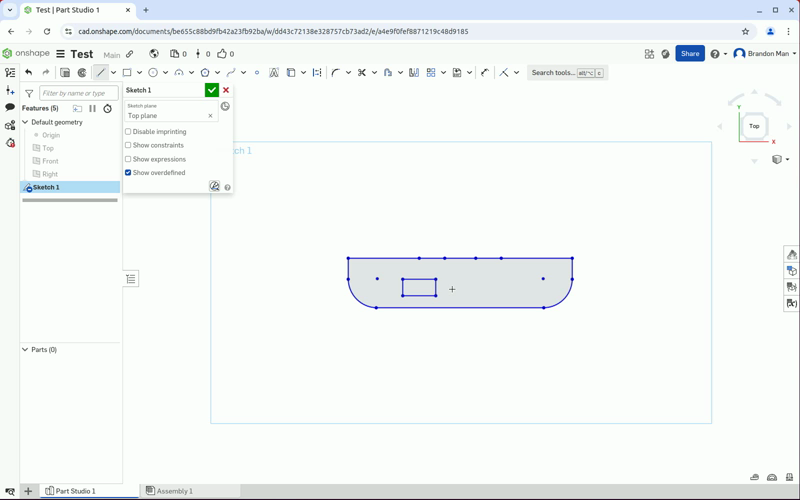
key_up(shift)
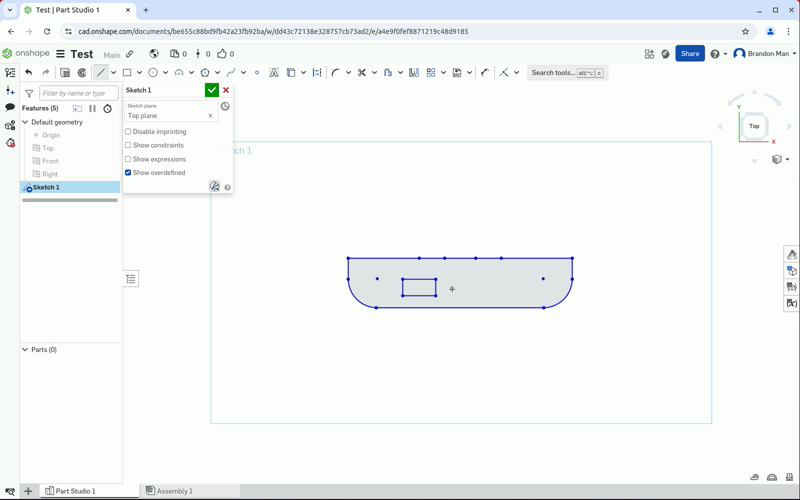
key_down(shift)
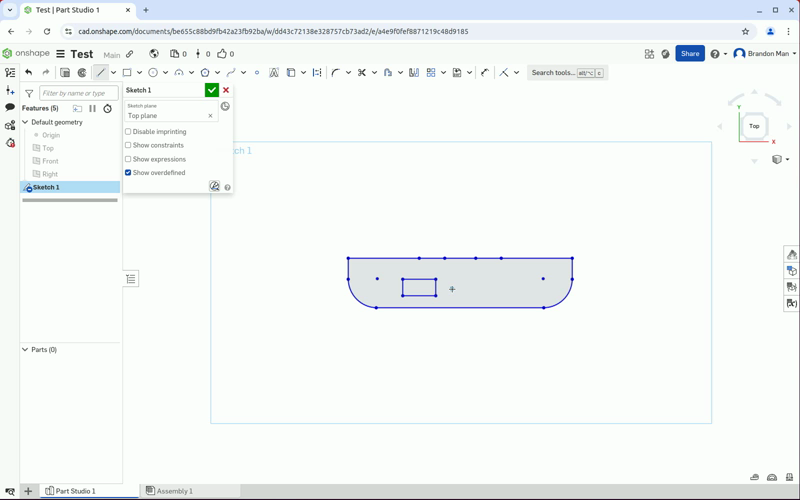
mouse_move(482, 288)
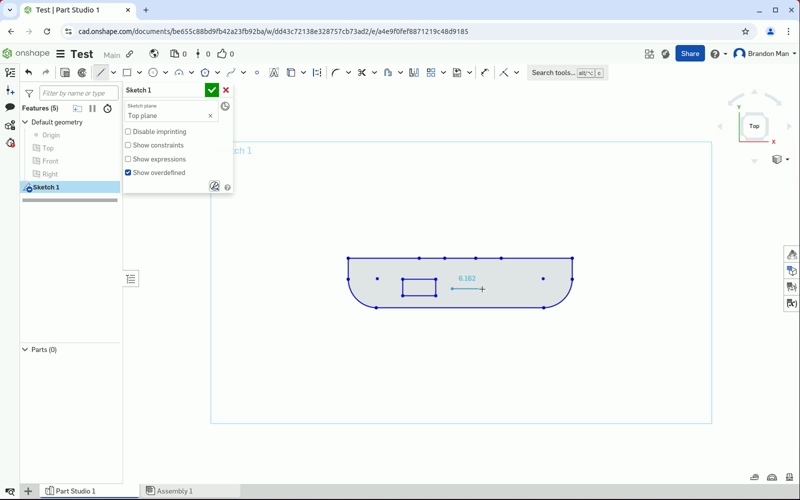
mouse_move(456, 295)
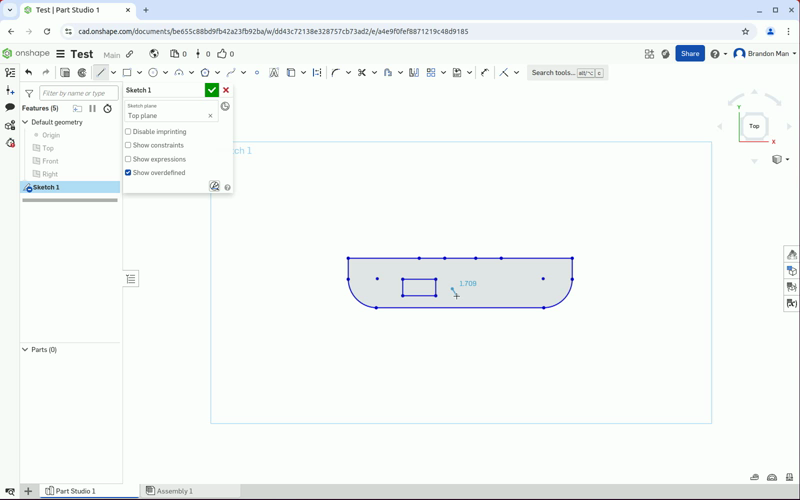
click(456, 295)
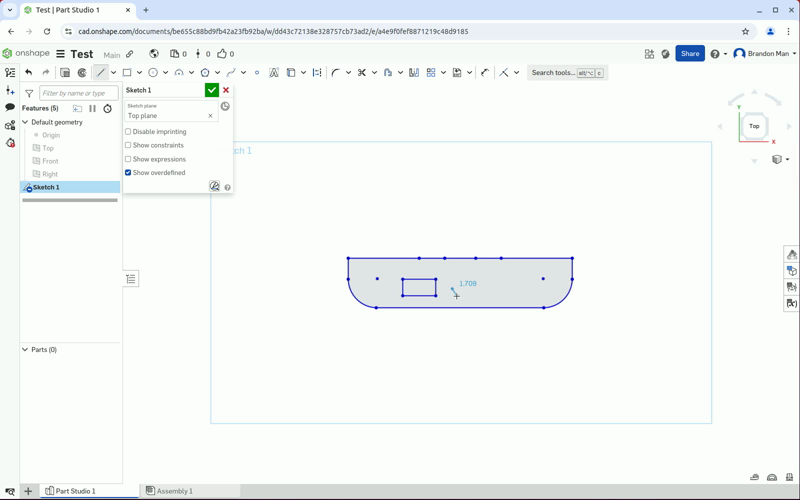
key_up(shift)
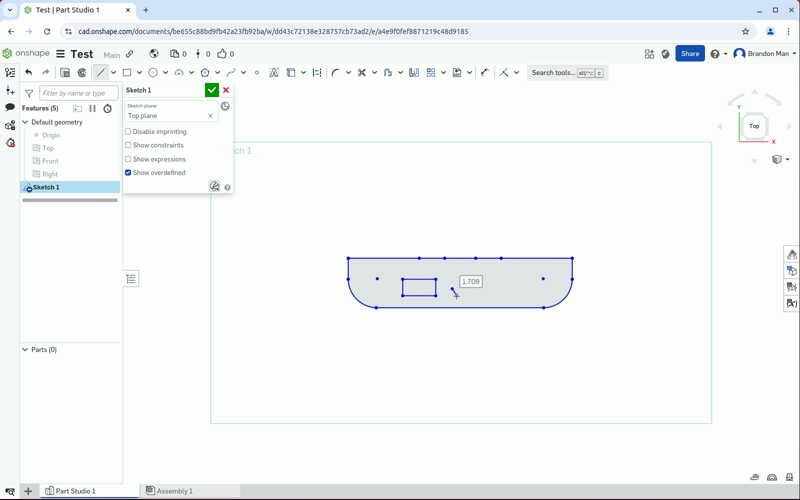
key_down(shift)
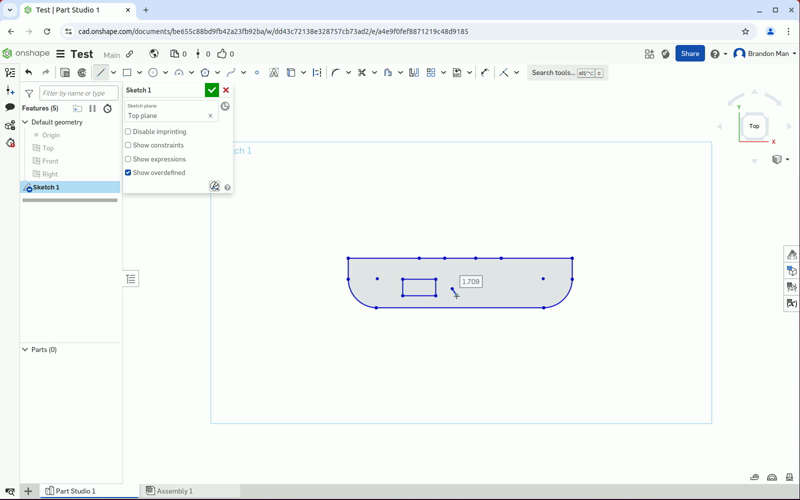
mouse_move(486, 295)
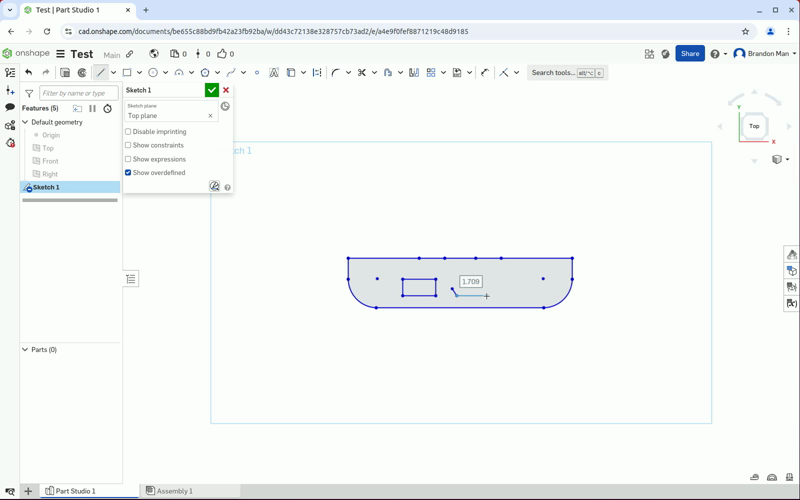
mouse_move(463, 295)
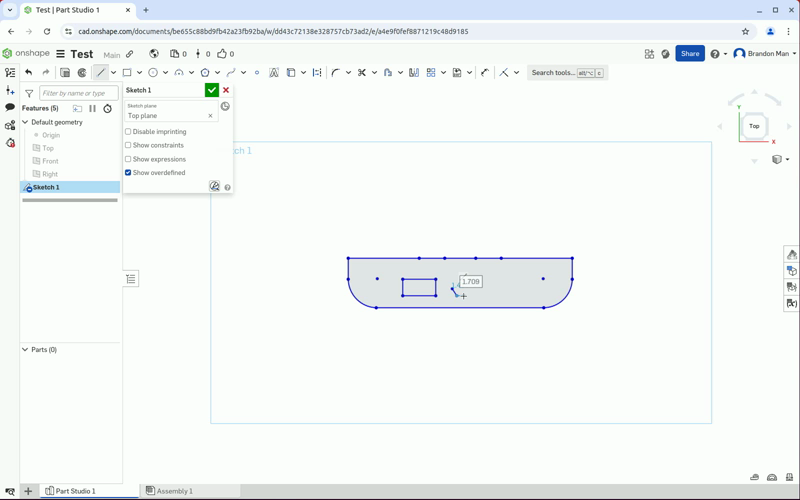
scroll(6)
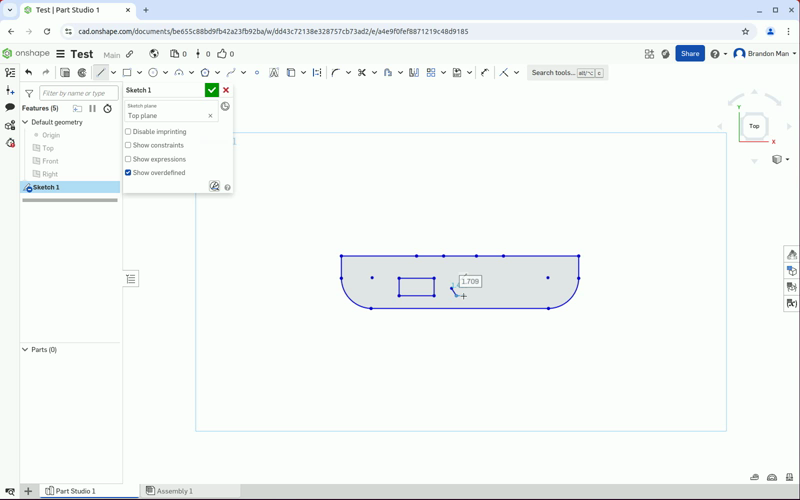
scroll(6)
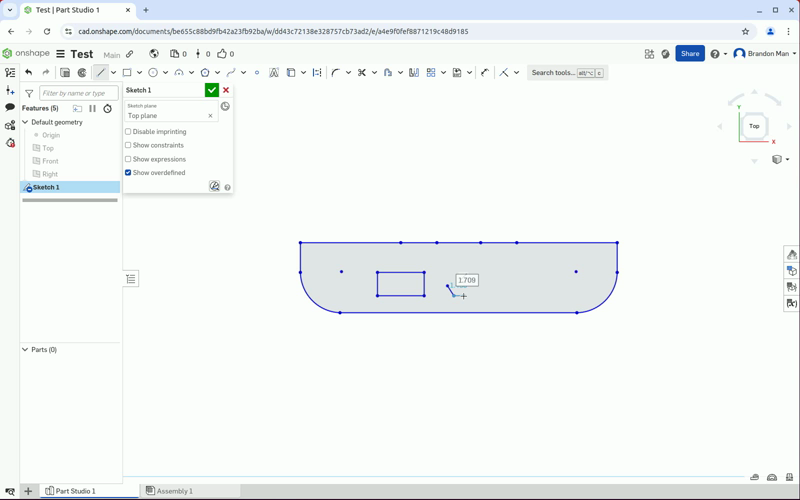
scroll(6)
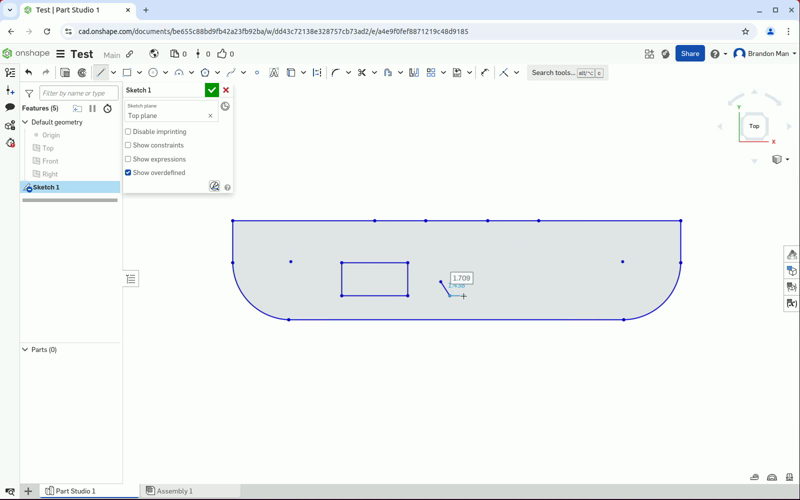
scroll(6)
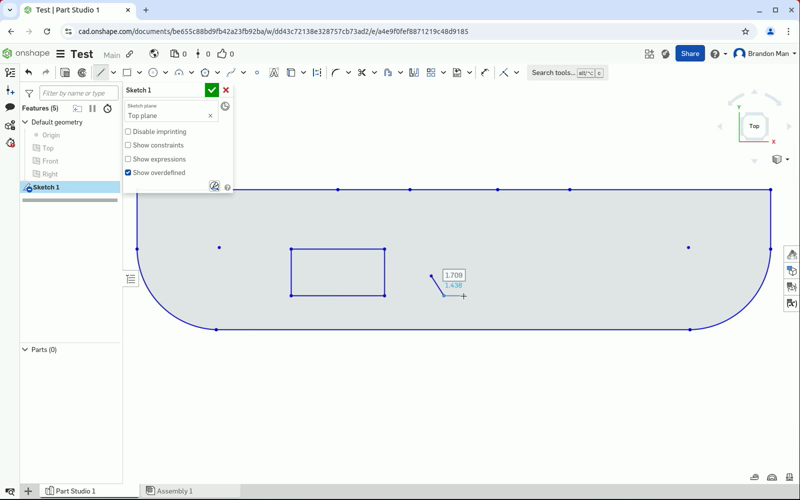
scroll(6)
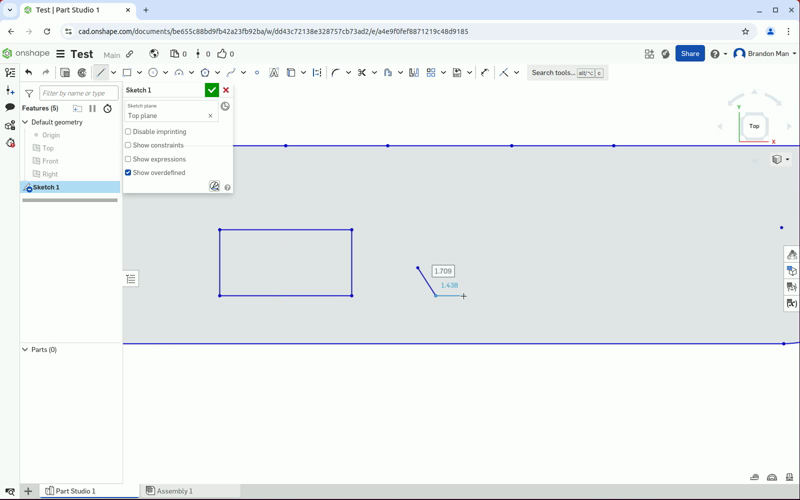
scroll(6)
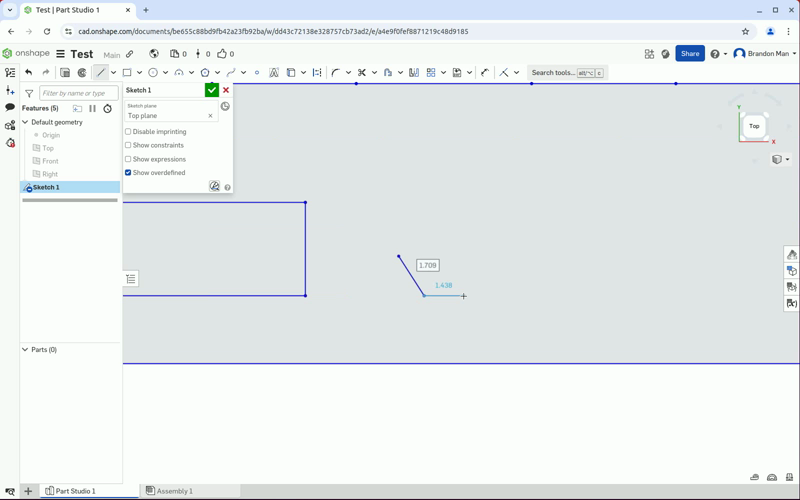
scroll(6)
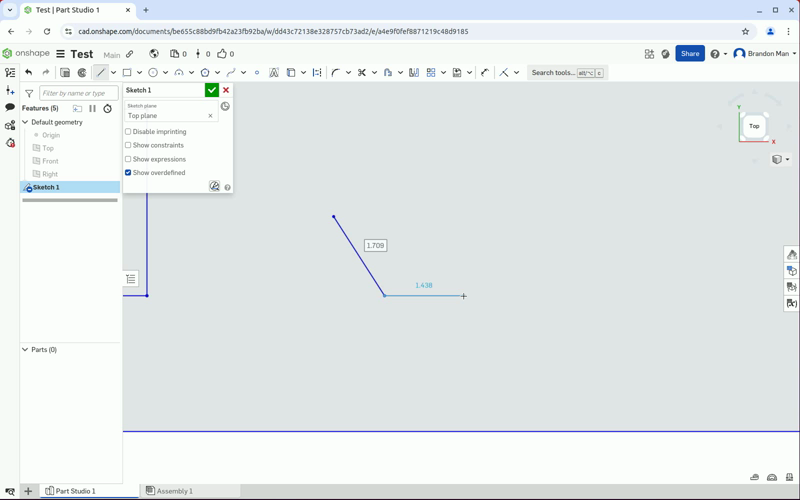
click(463, 295)
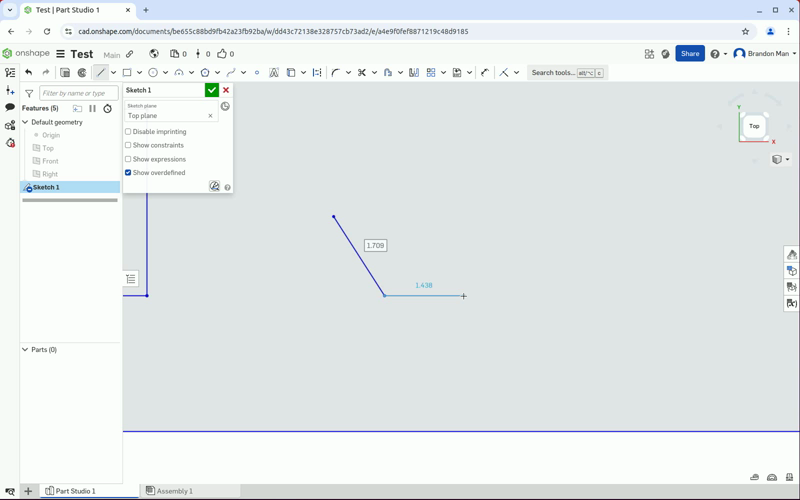
scroll(-6)
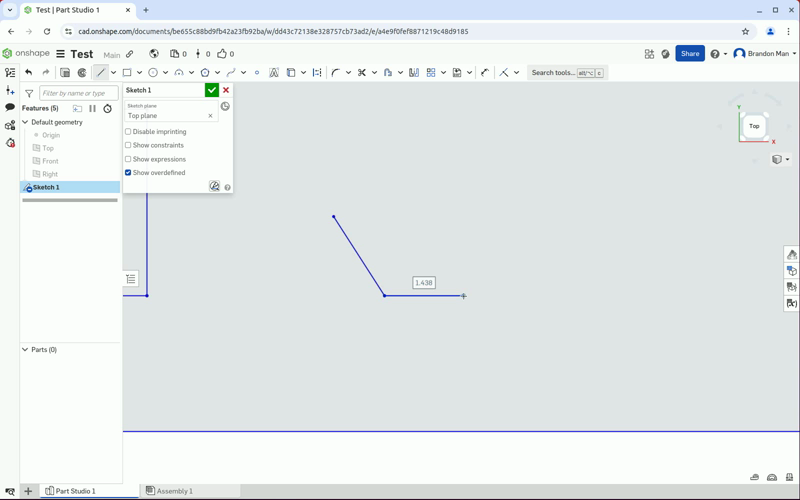
scroll(-6)
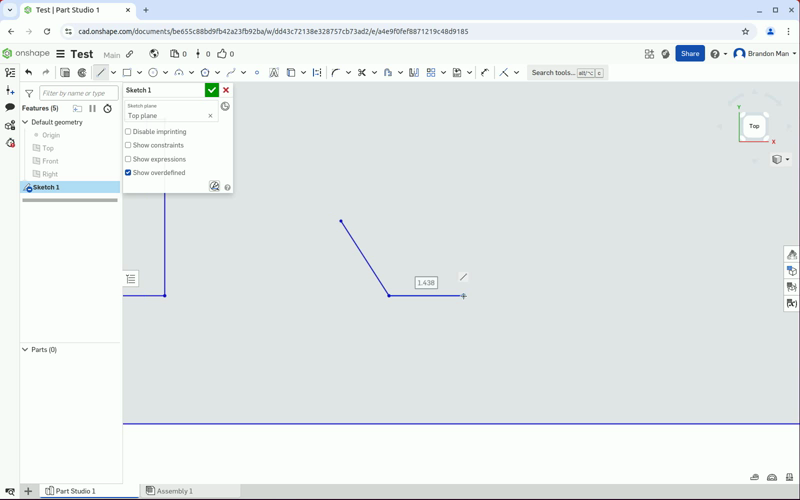
scroll(-6)
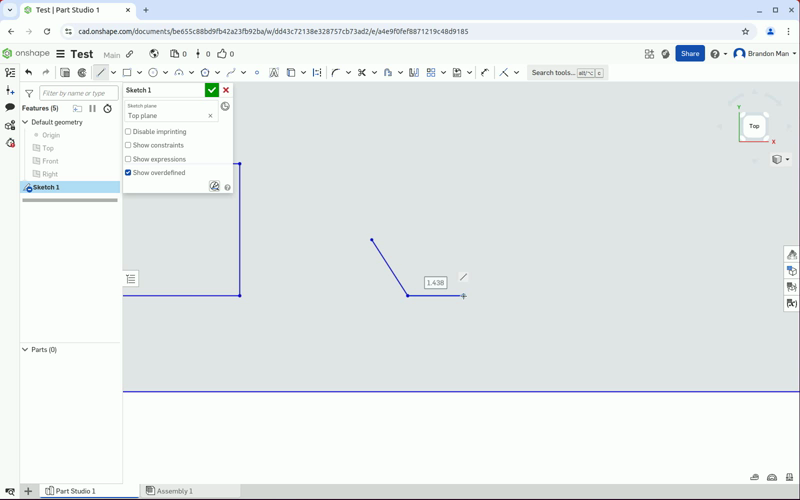
scroll(-6)
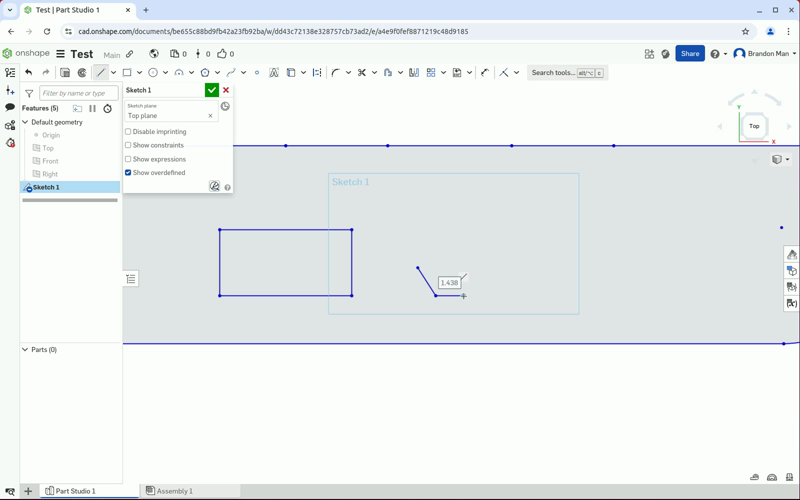
scroll(-6)
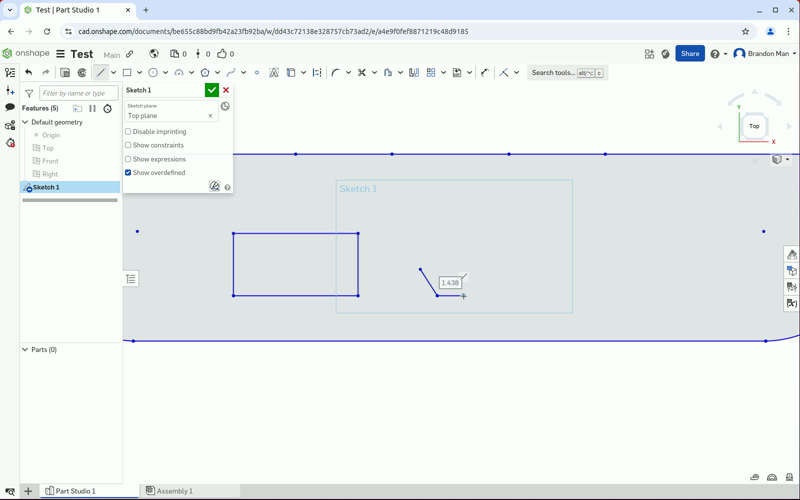
scroll(-6)
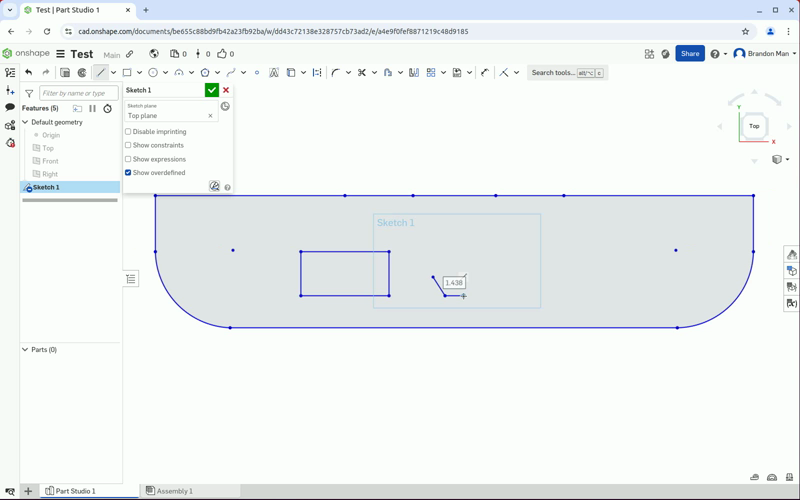
scroll(-6)
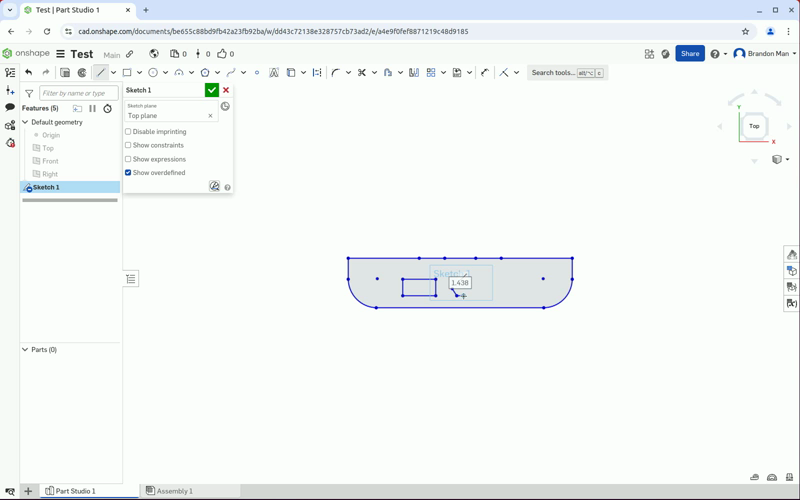
key_up(shift)
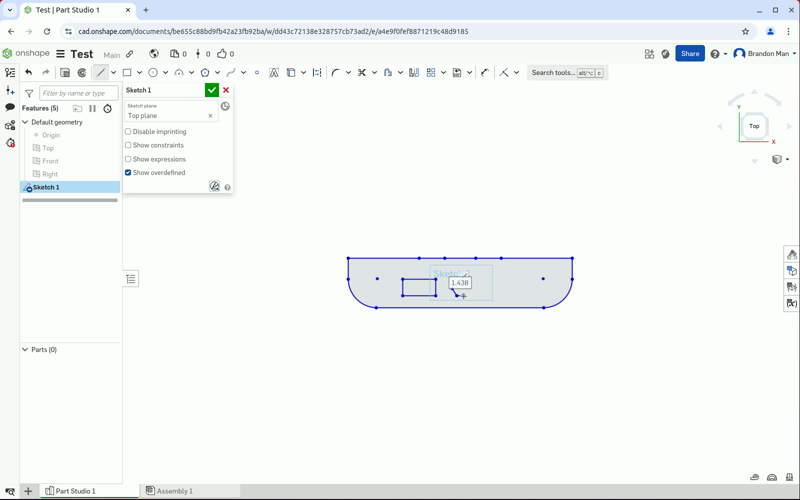
key_down(shift)
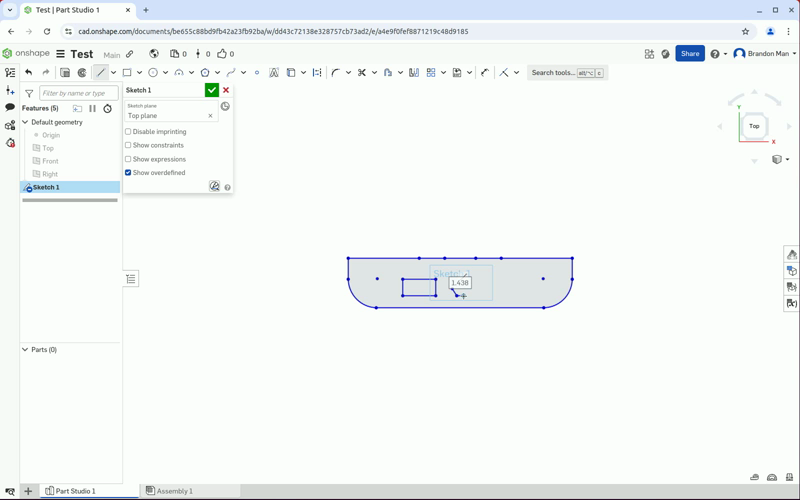
mouse_move(493, 295)
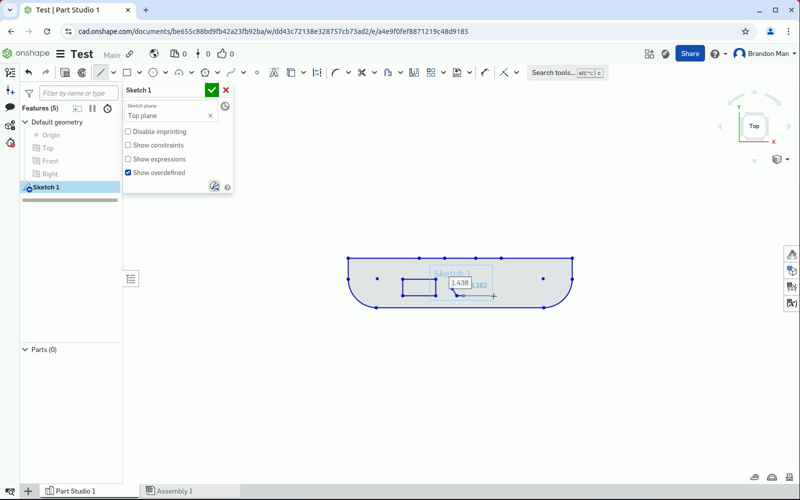
mouse_move(468, 288)
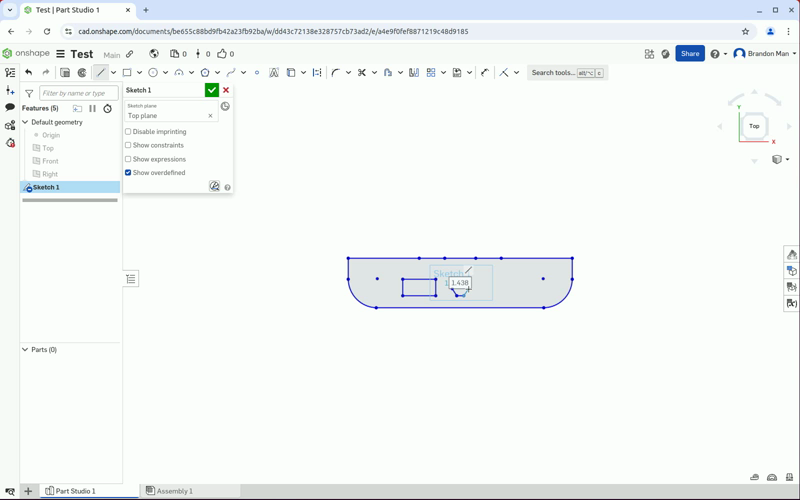
click(468, 288)
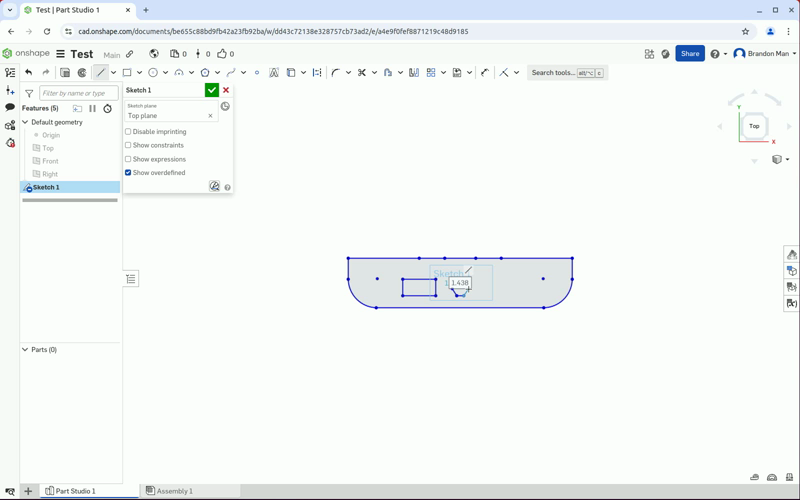
key_up(shift)
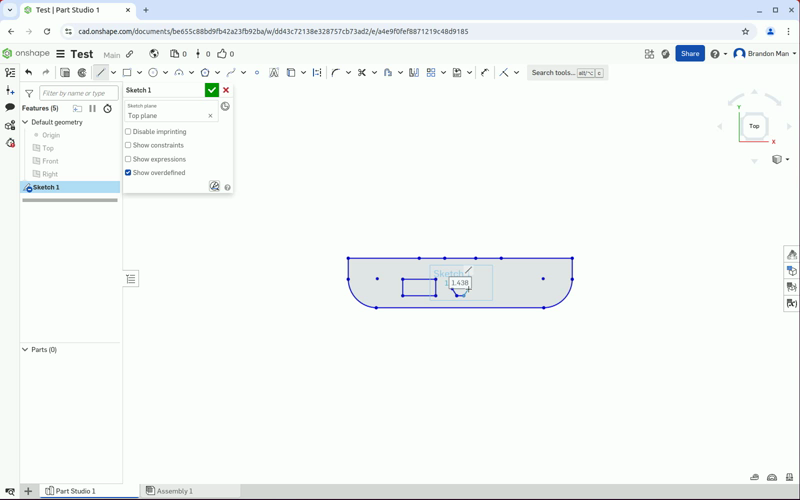
key_down(shift)
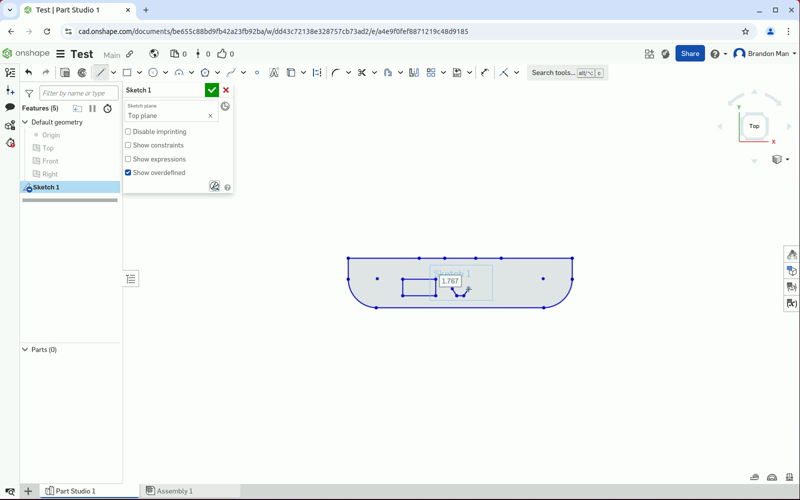
mouse_move(498, 288)
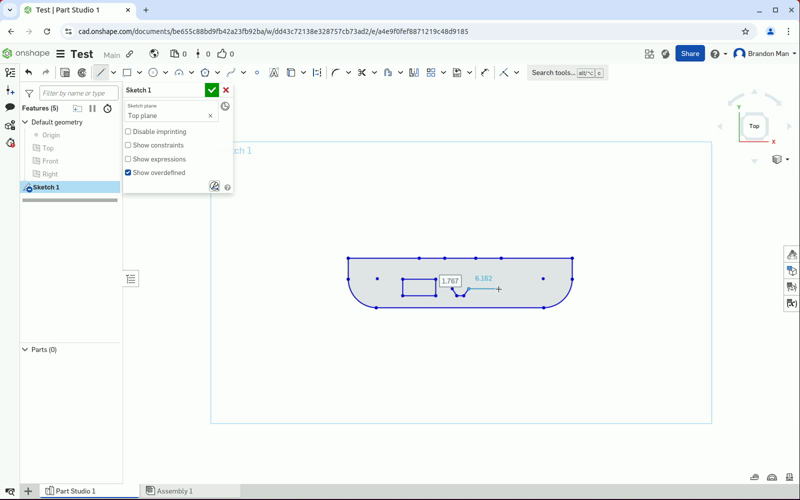
mouse_move(463, 279)
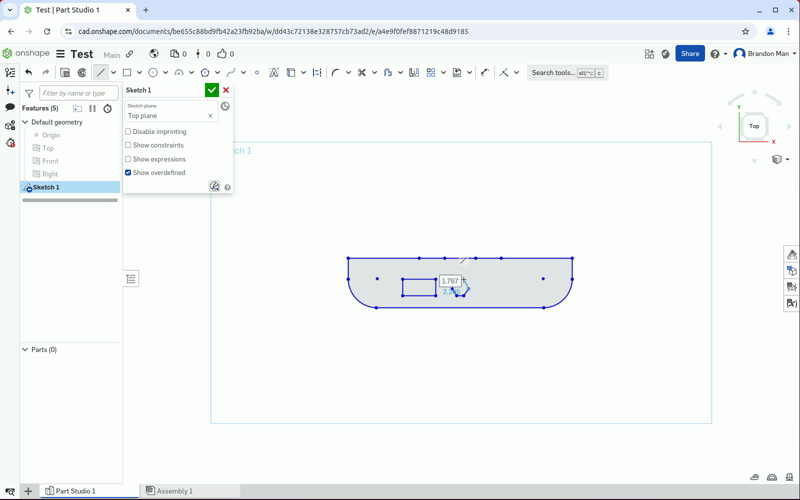
click(463, 279)
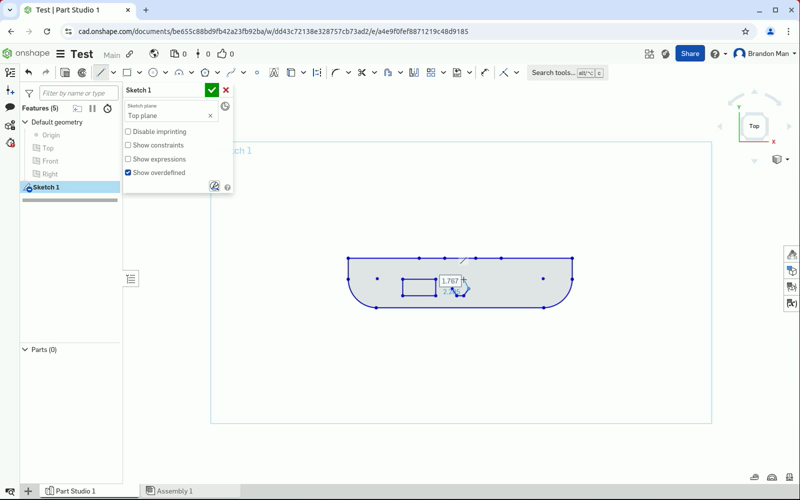
key_up(shift)
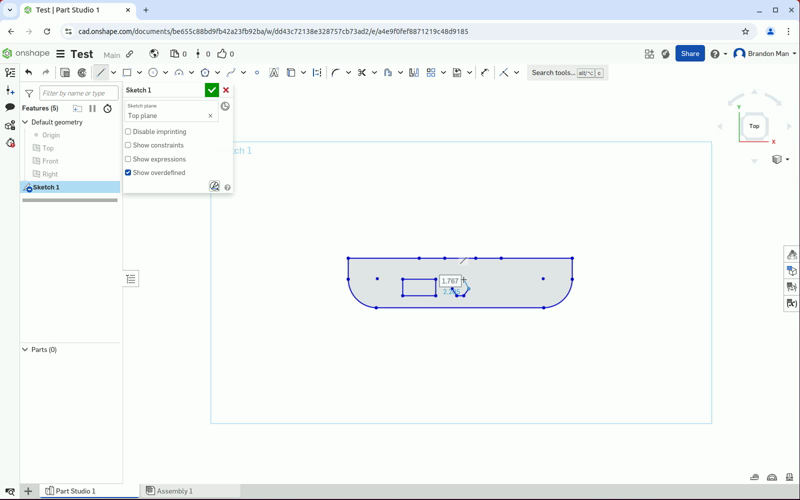
key_down(shift)
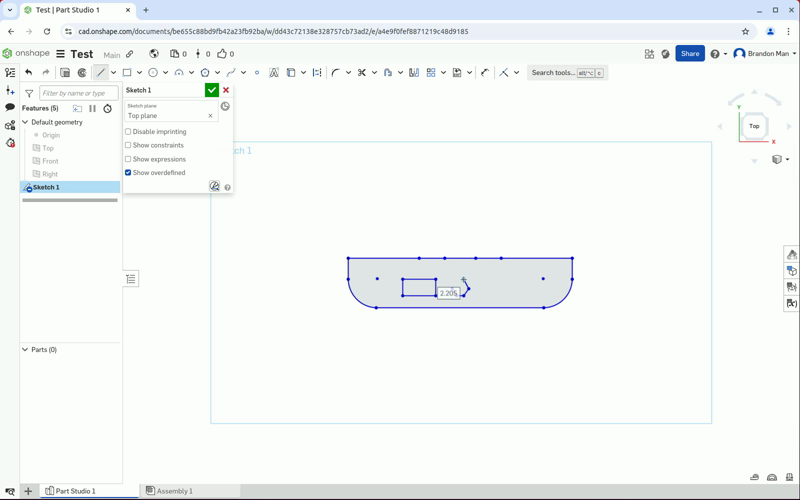
mouse_move(493, 279)
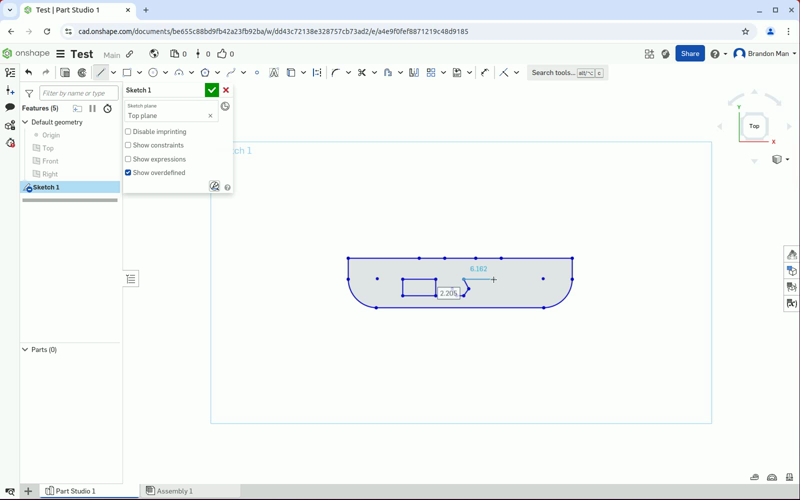
mouse_move(456, 279)
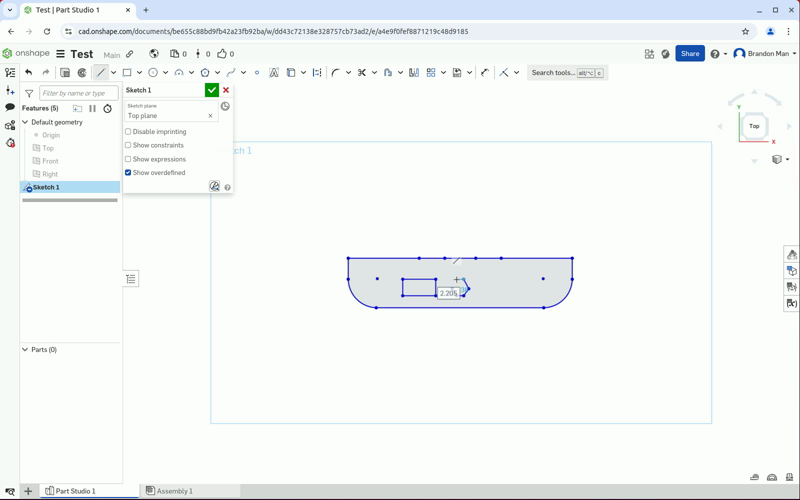
scroll(6)
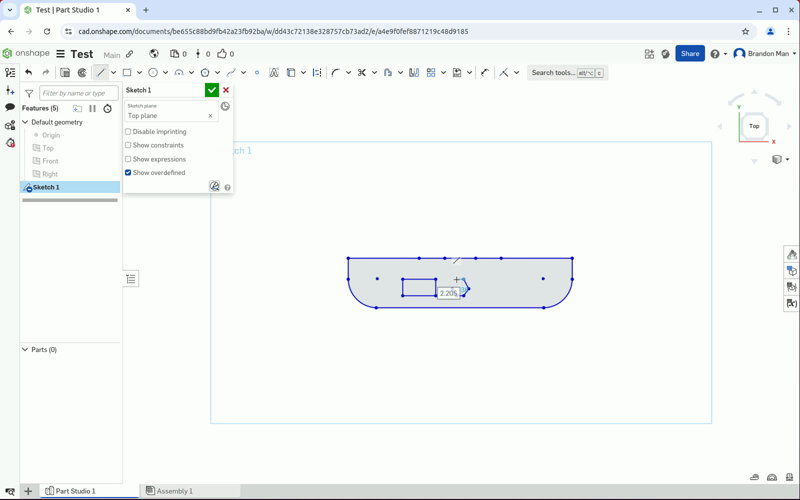
scroll(6)
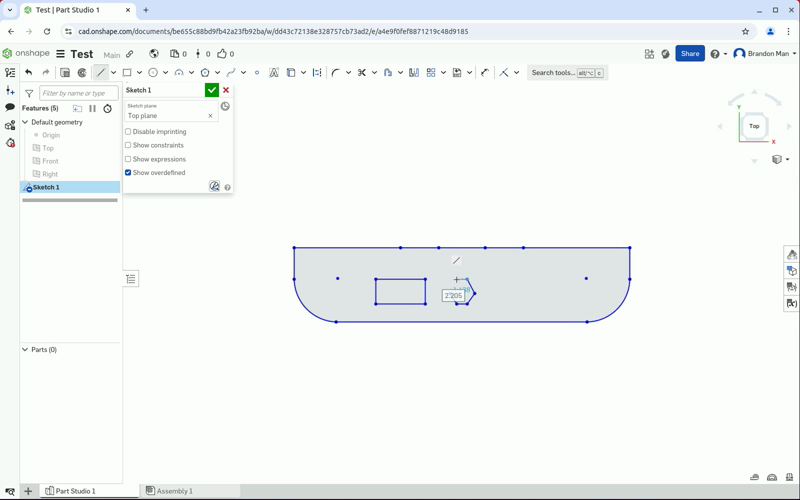
scroll(6)
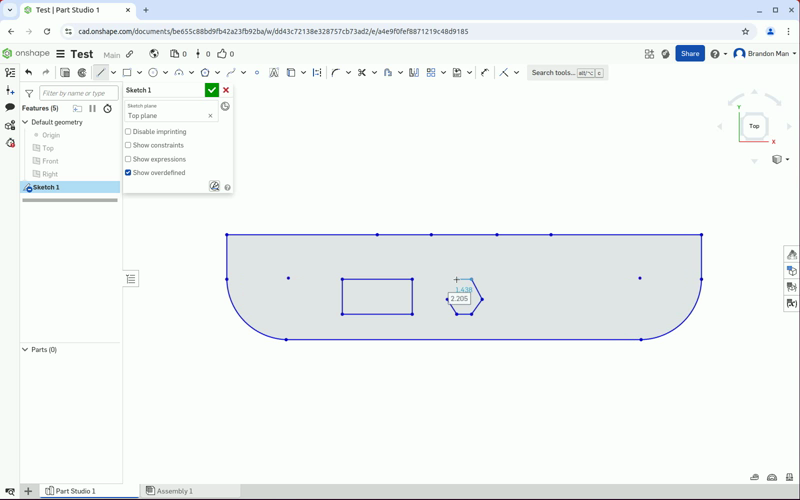
scroll(6)
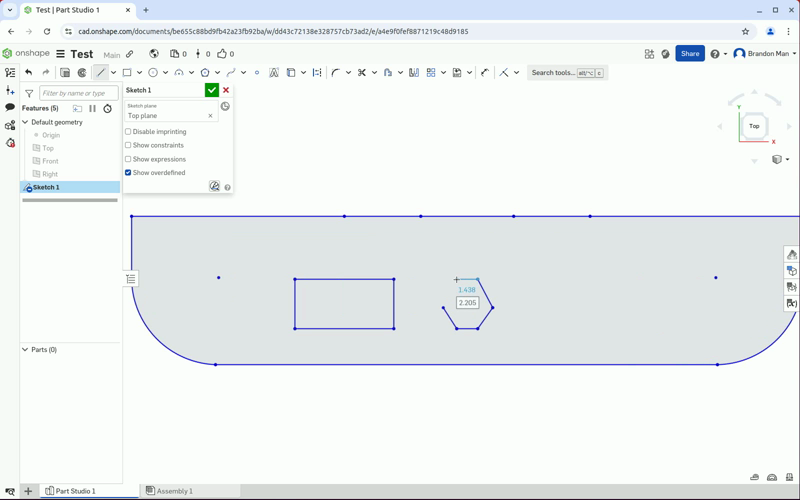
scroll(6)
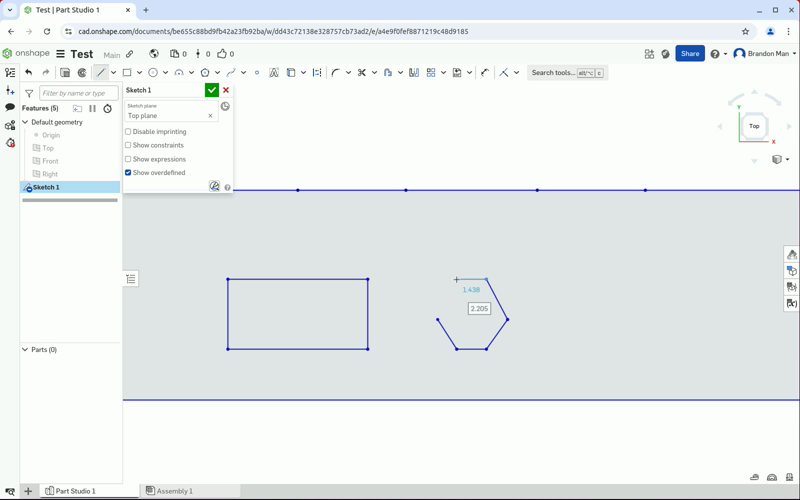
scroll(6)
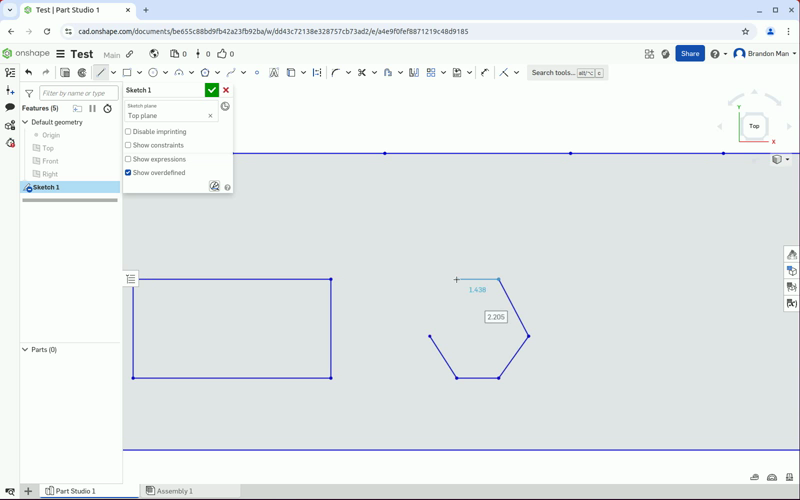
scroll(6)
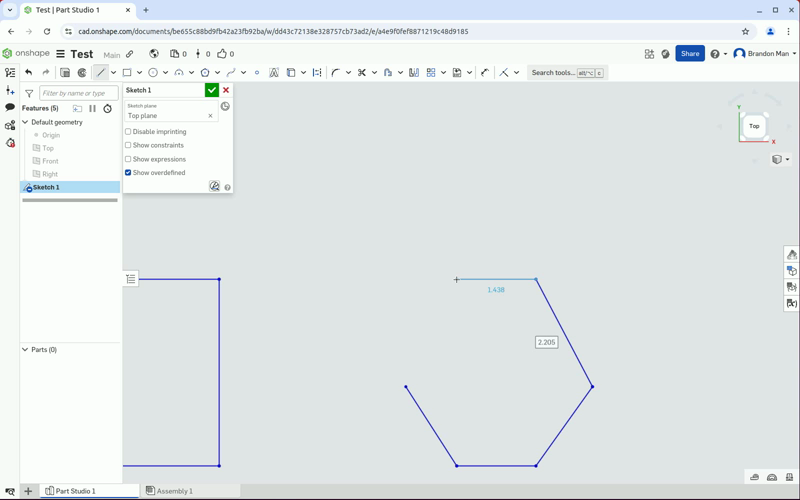
click(456, 279)
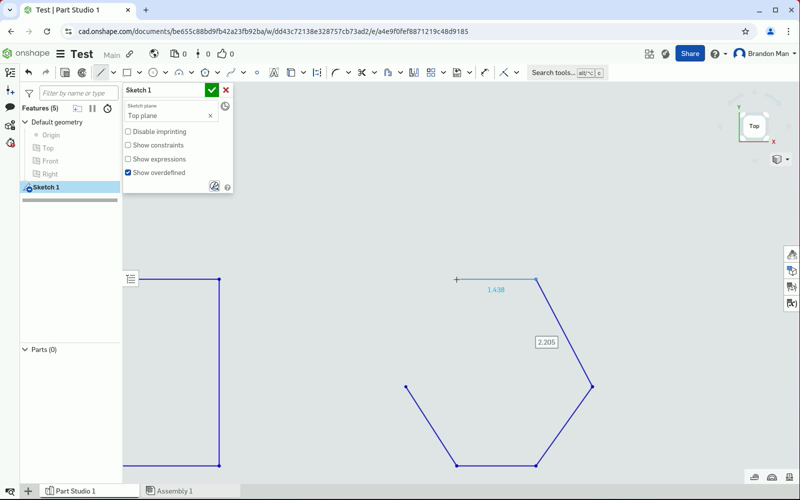
scroll(-6)
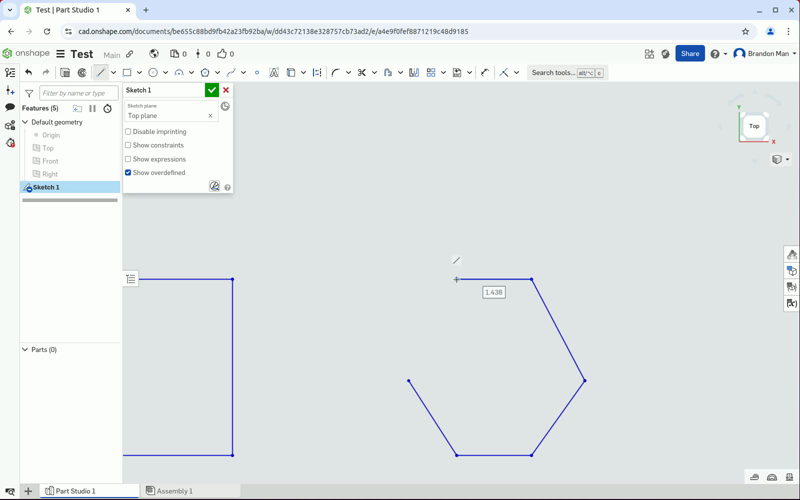
scroll(-6)
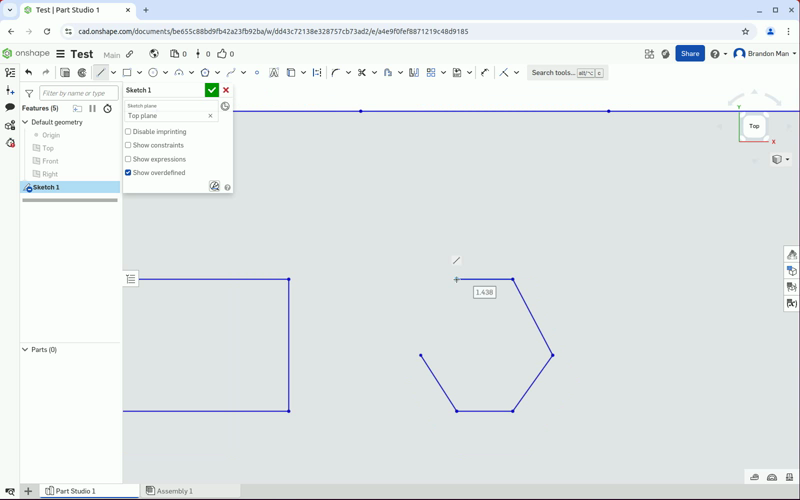
scroll(-6)
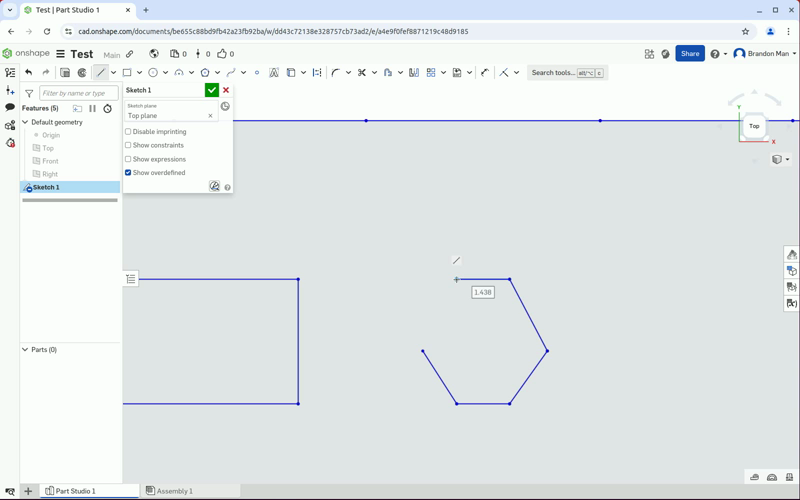
scroll(-6)
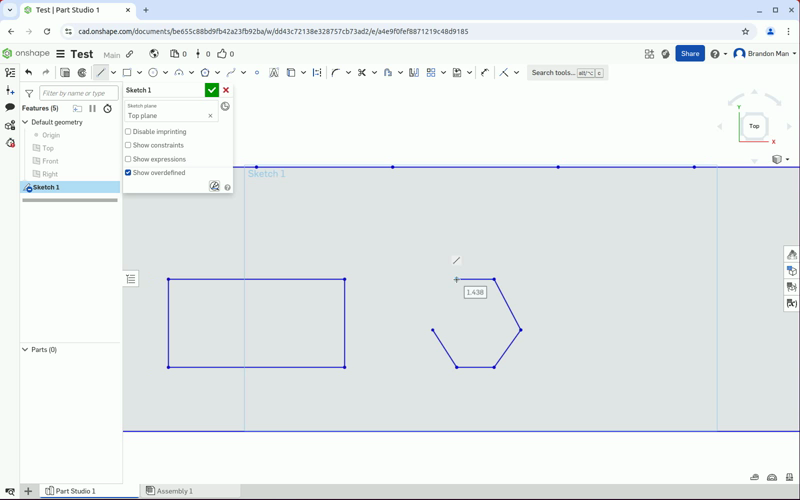
scroll(-6)
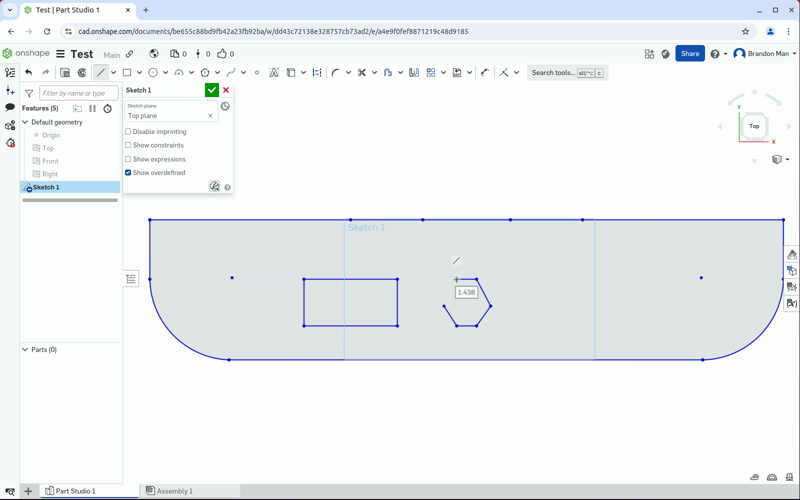
scroll(-6)
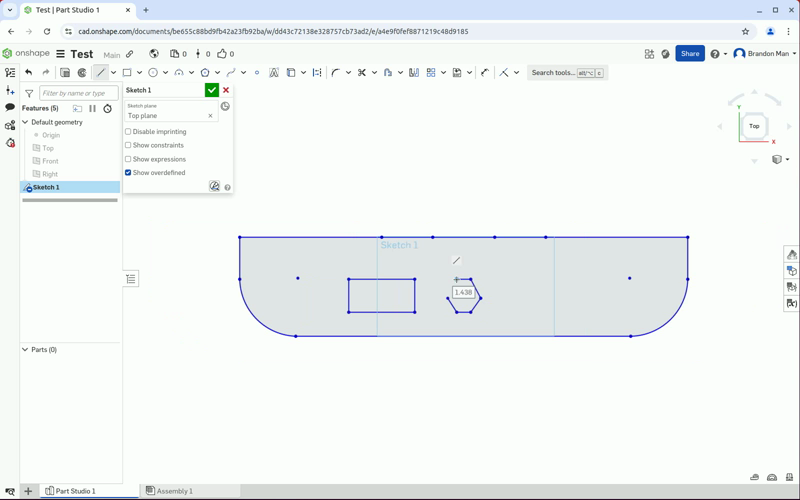
scroll(-6)
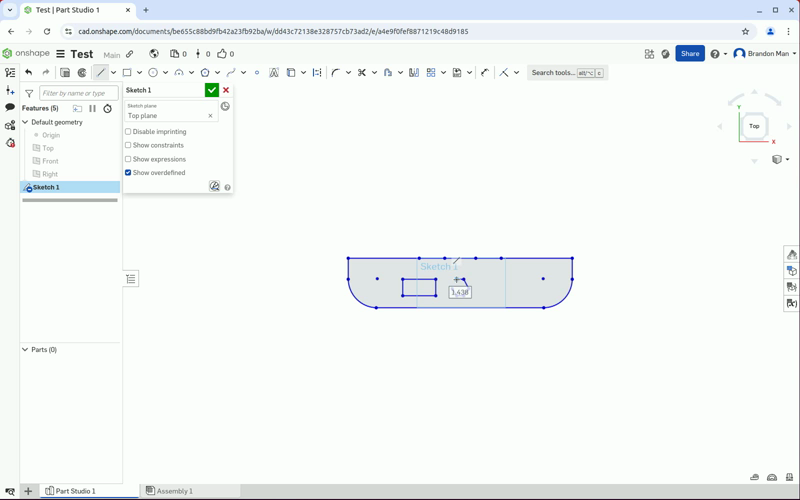
key_up(shift)
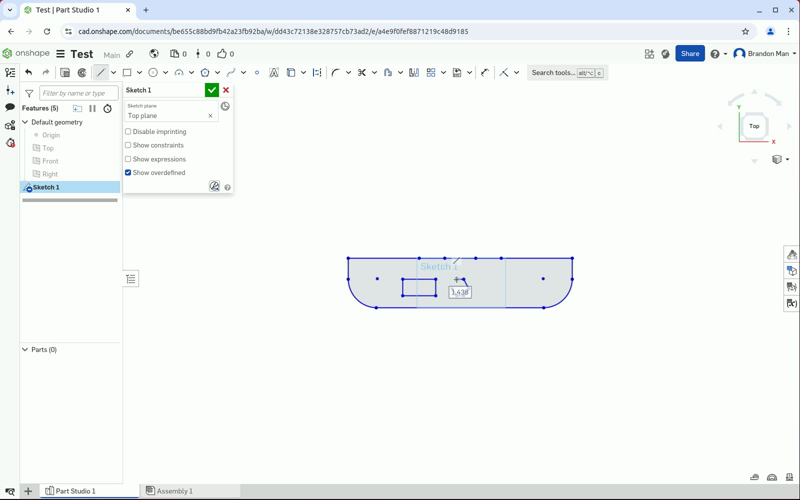
mouse_move(486, 279)
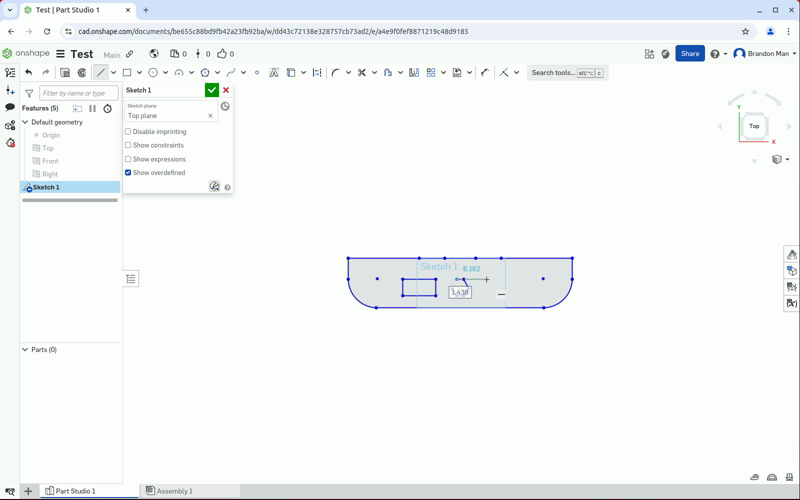
key_down(shift)
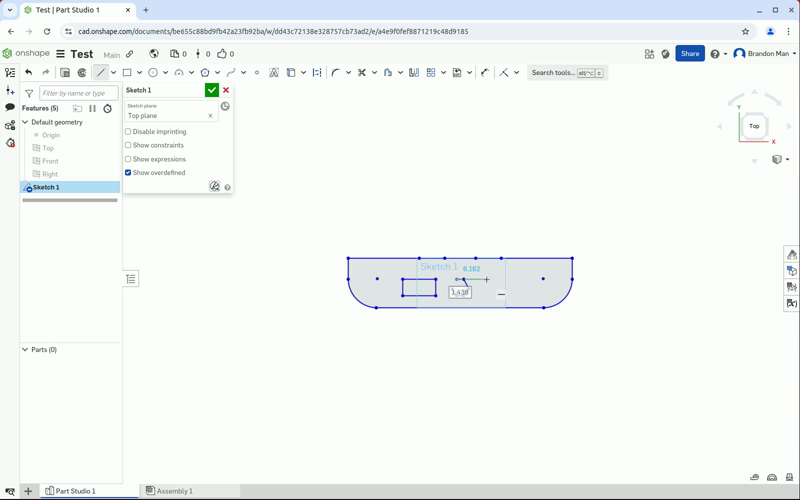
mouse_move(452, 288)
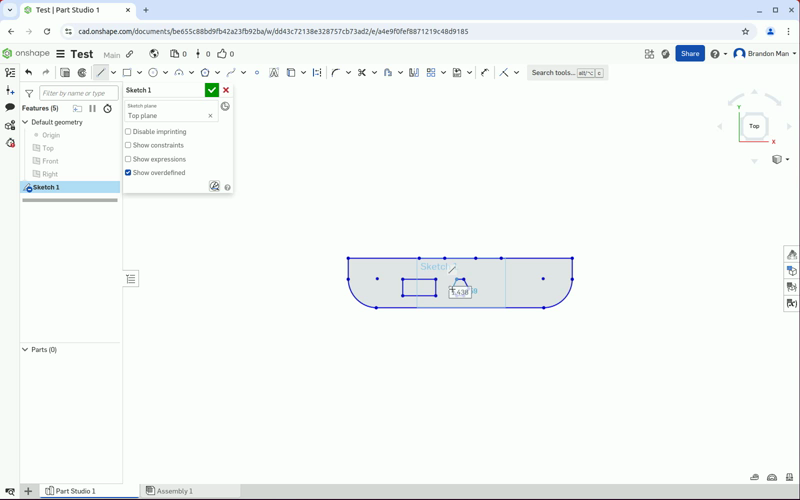
key_up(shift)
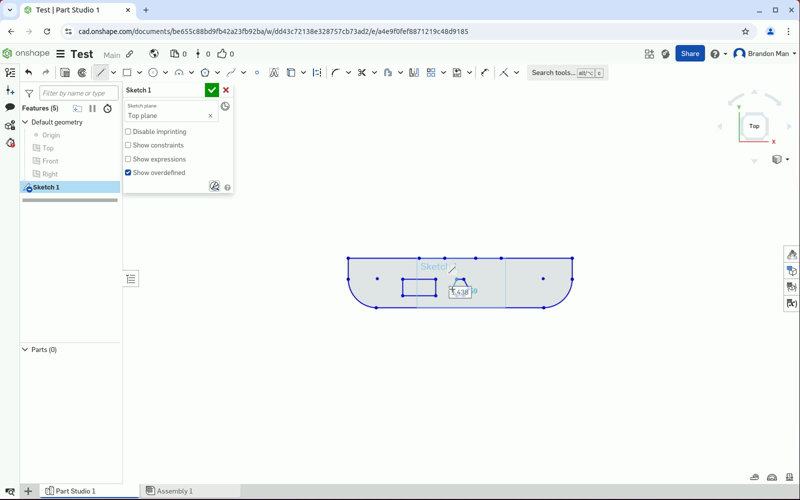
click(452, 288)
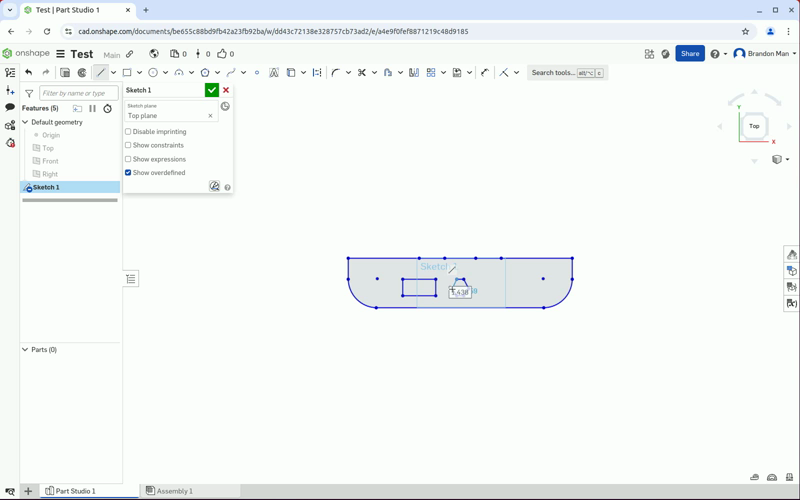
key(esc)
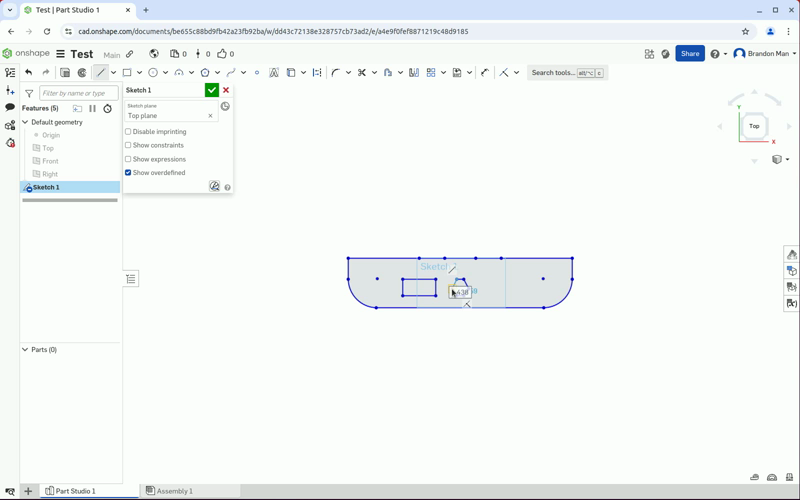
key(l)
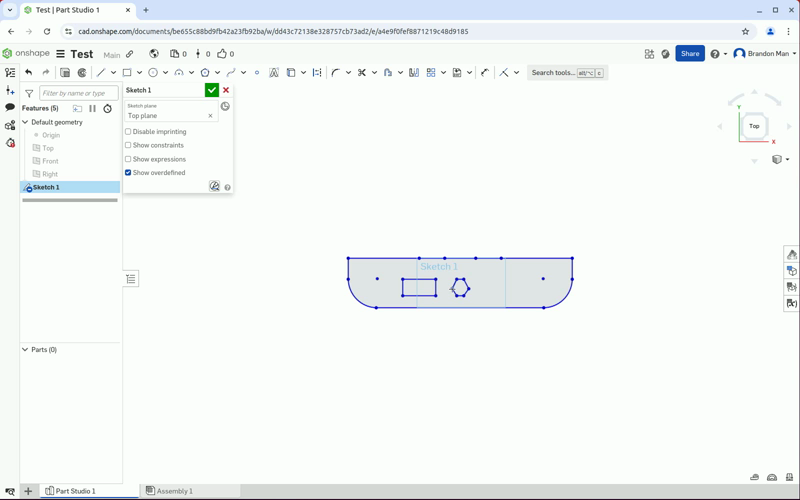
key_down(shift)
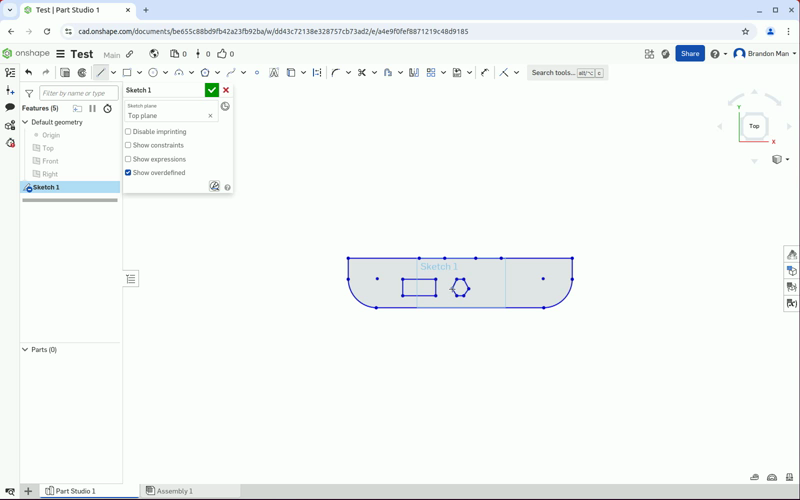
mouse_move(484, 295)
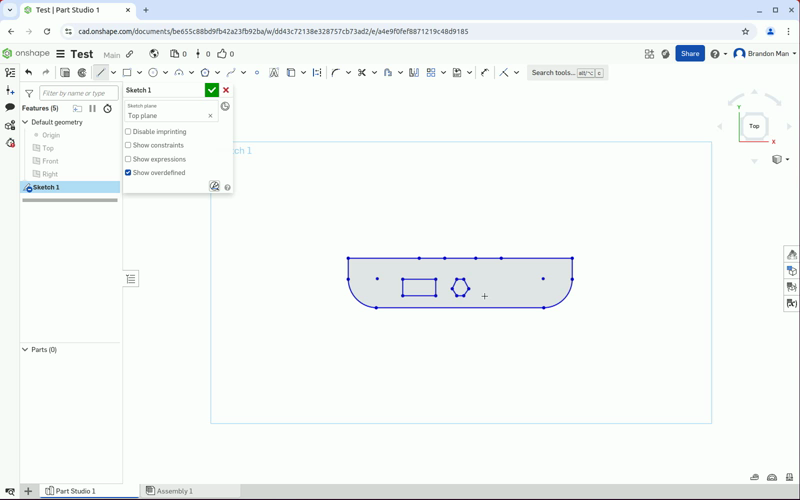
click(484, 295)
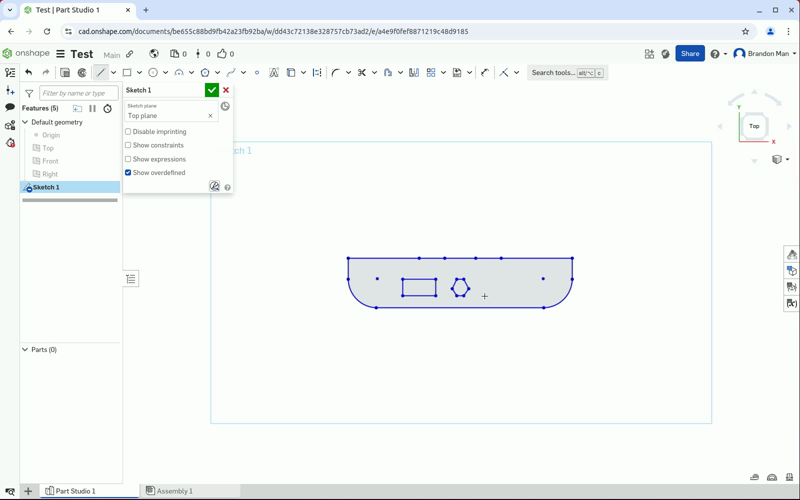
key_up(shift)
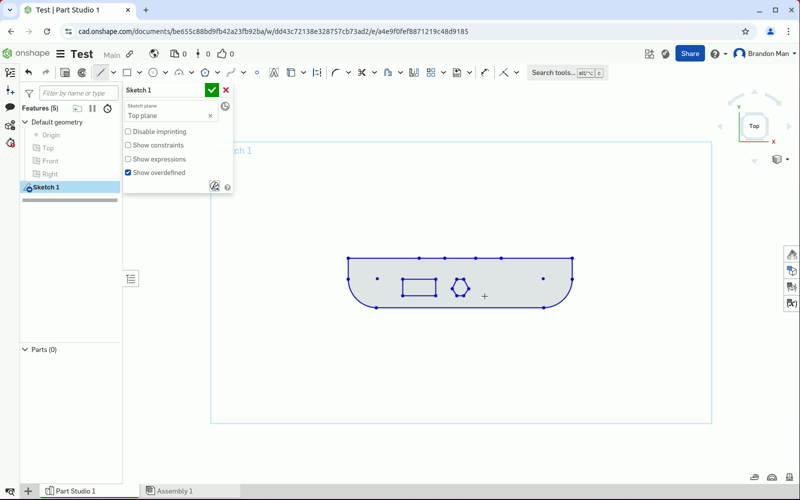
key_down(shift)
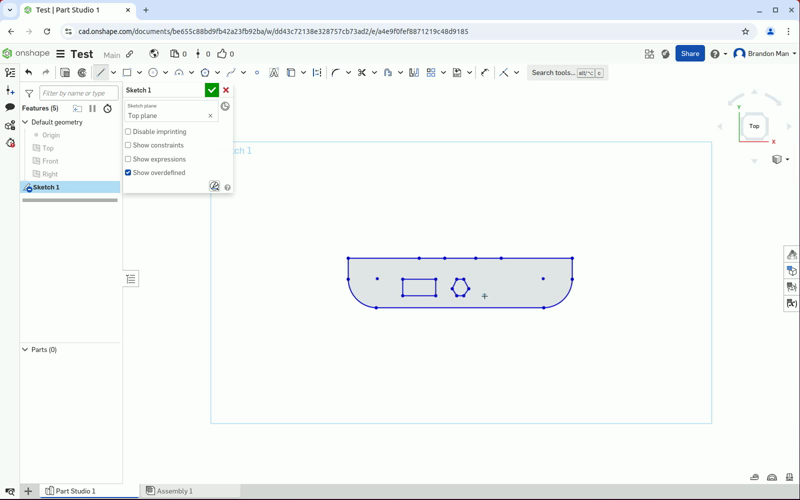
mouse_move(514, 295)
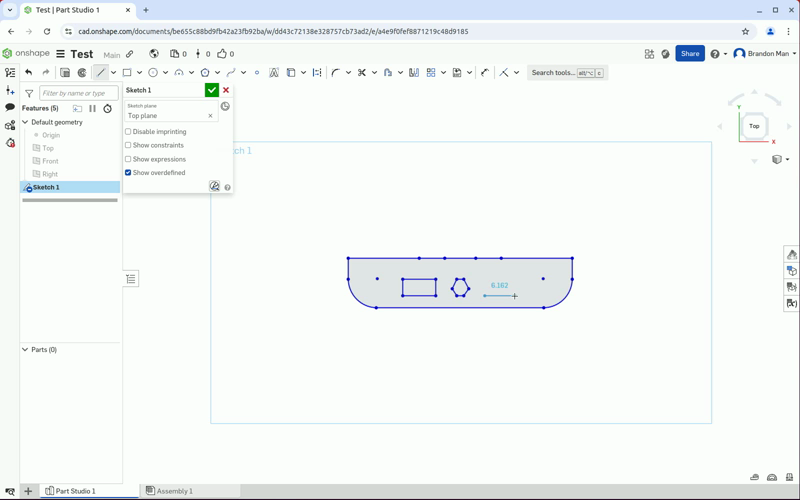
mouse_move(517, 295)
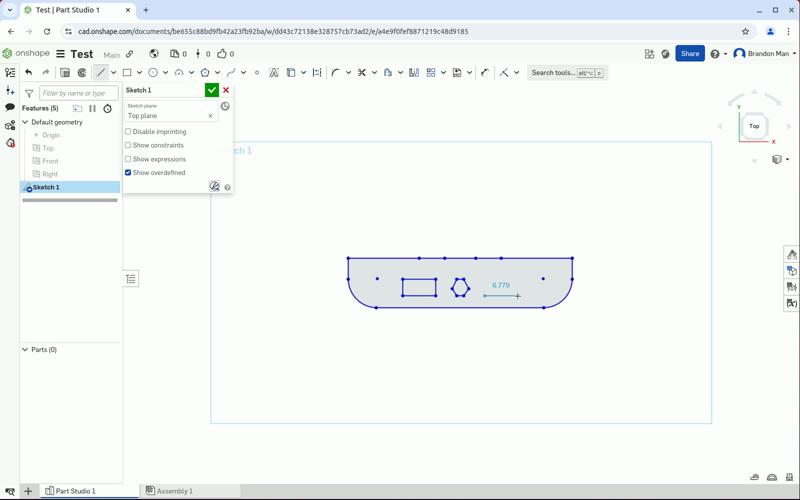
click(517, 295)
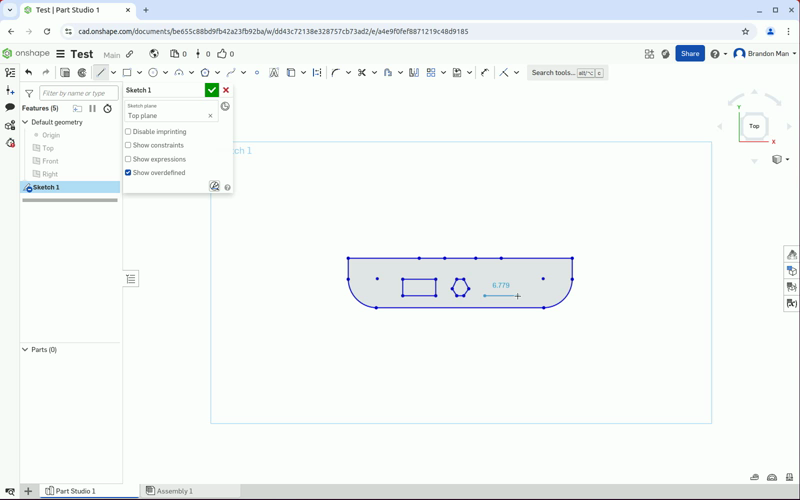
key_up(shift)
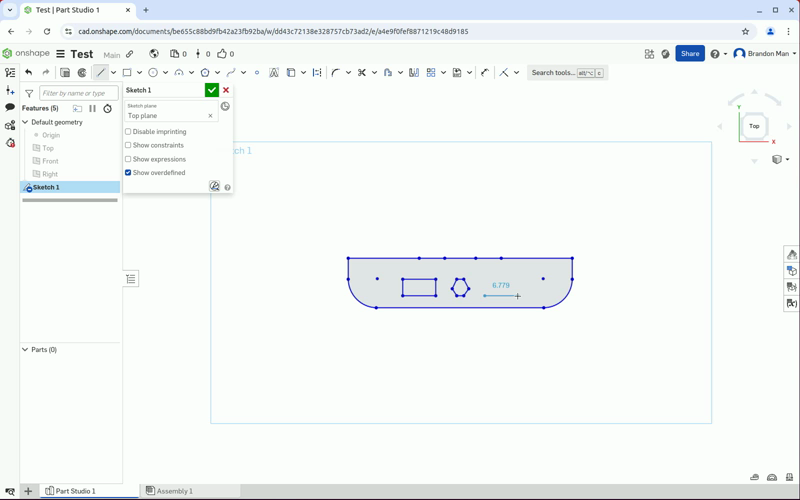
key_down(shift)
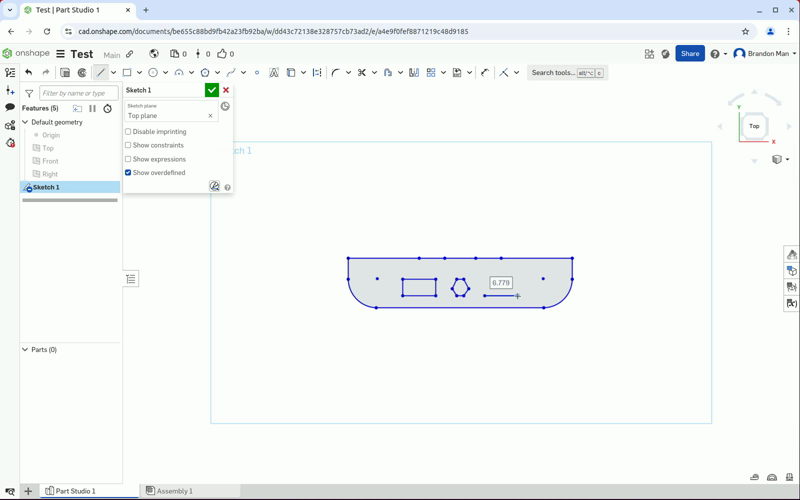
mouse_move(547, 295)
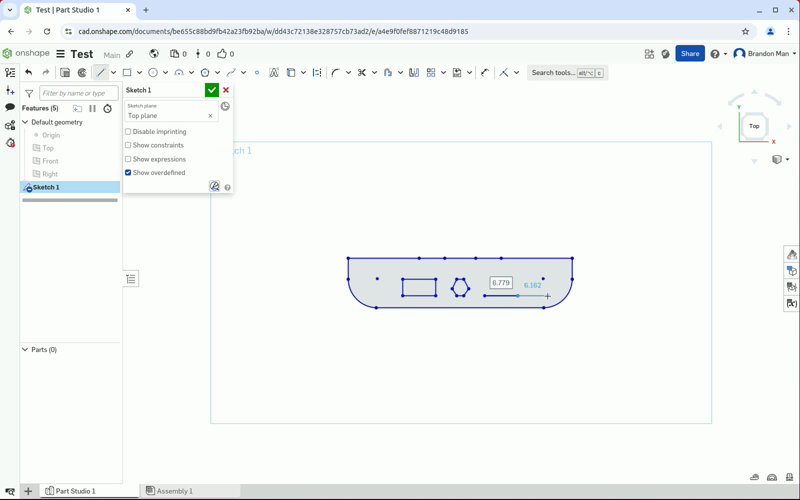
mouse_move(517, 279)
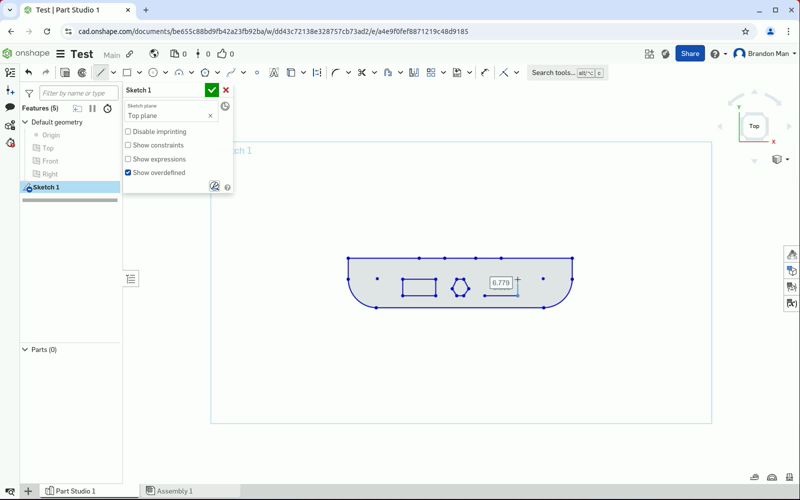
click(517, 279)
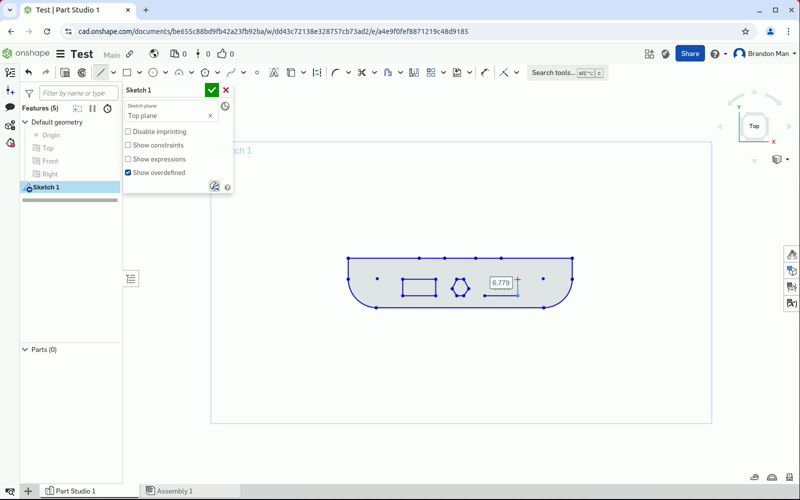
key_up(shift)
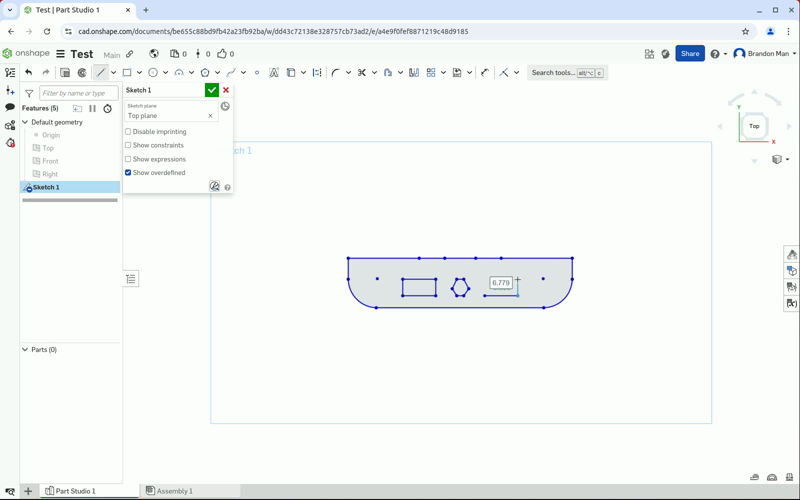
key_down(shift)
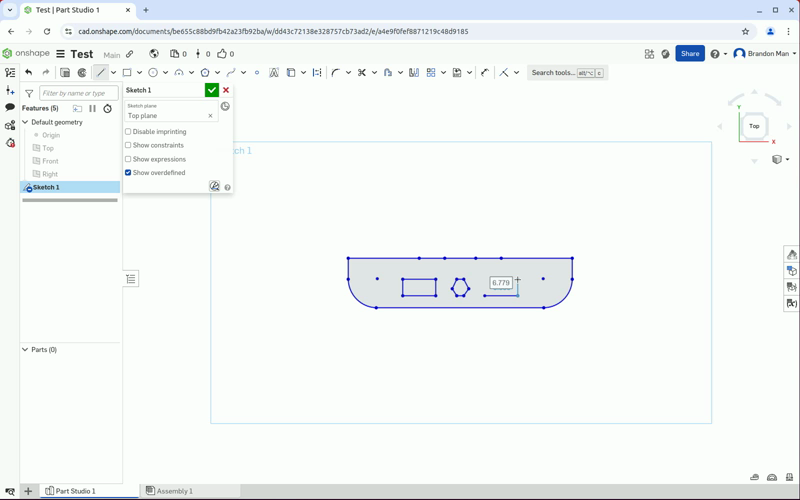
mouse_move(547, 279)
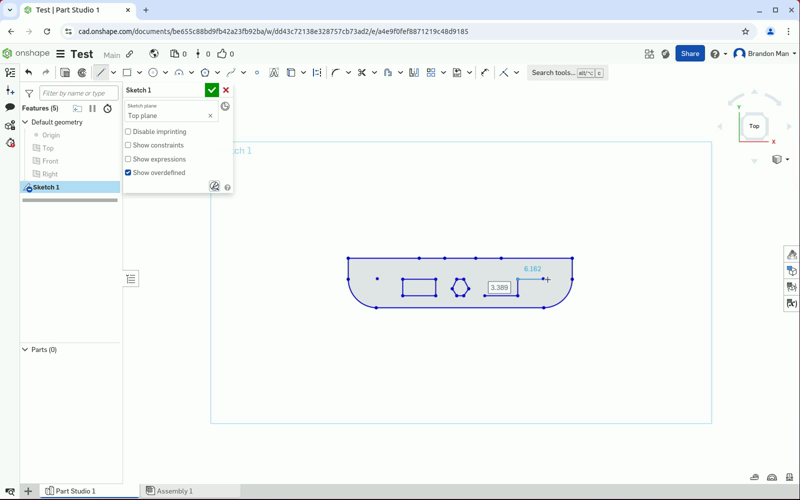
mouse_move(484, 279)
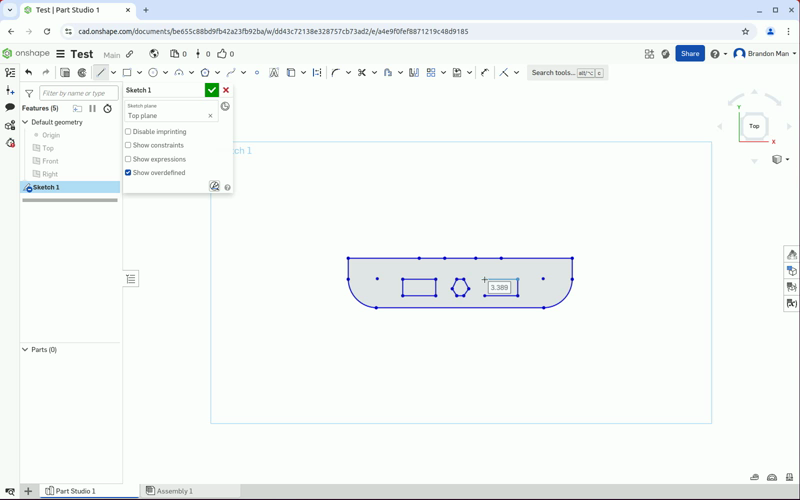
click(484, 279)
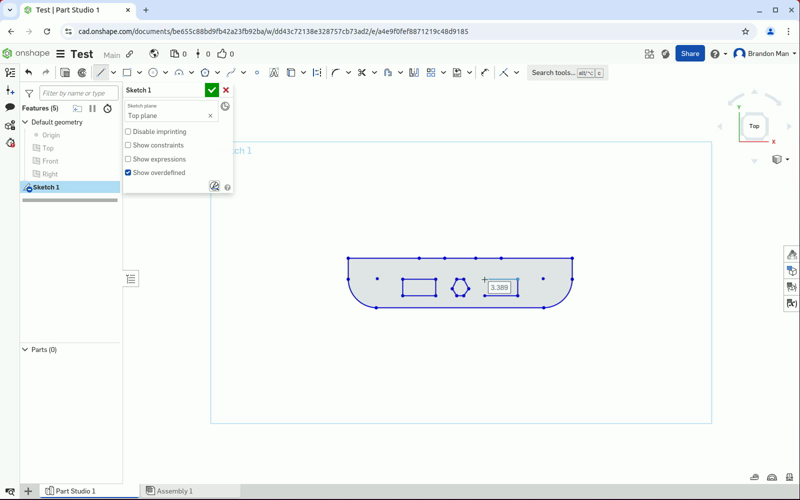
key_up(shift)
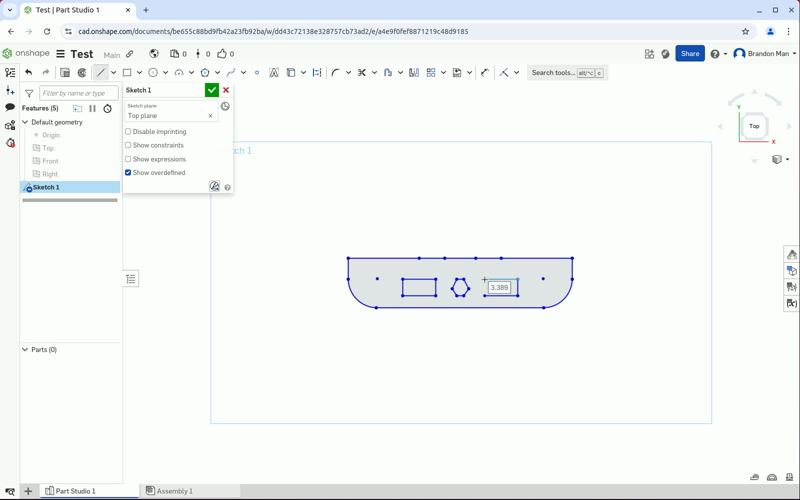
mouse_move(514, 279)
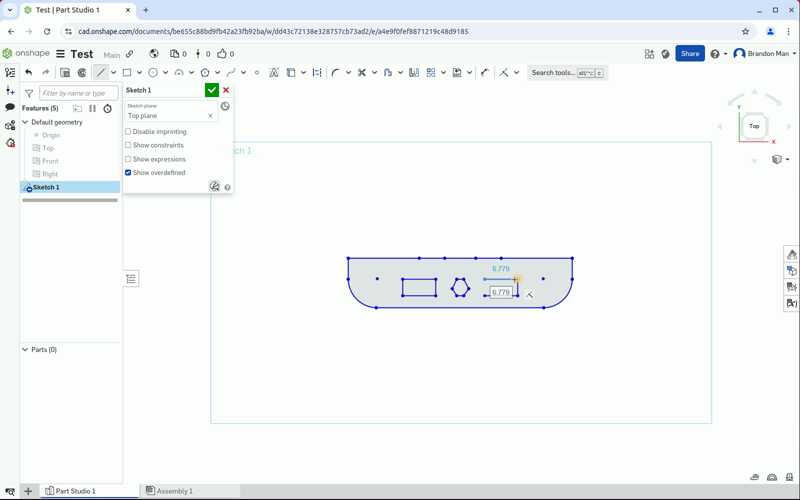
key_down(shift)
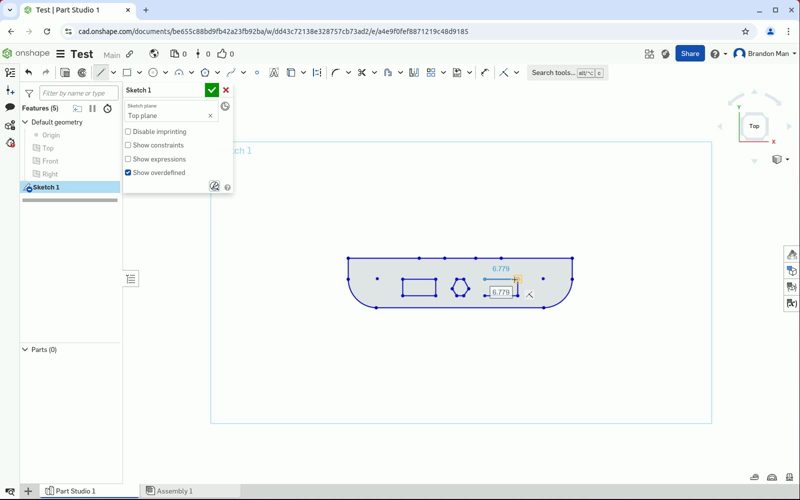
mouse_move(484, 295)
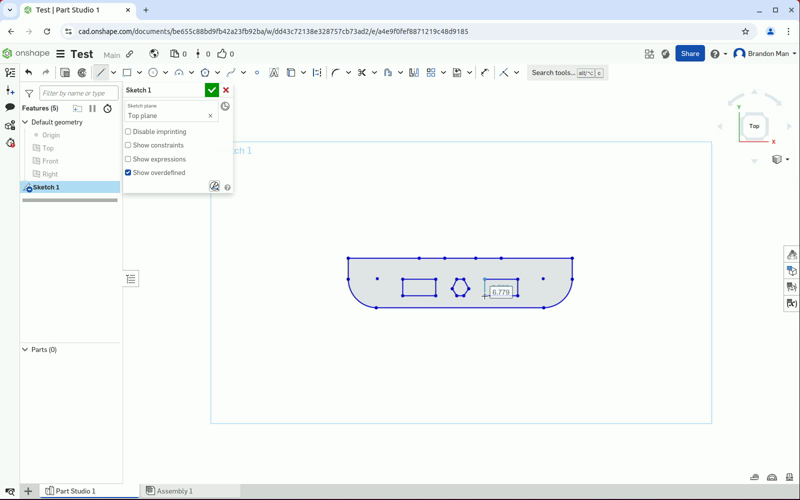
key_up(shift)
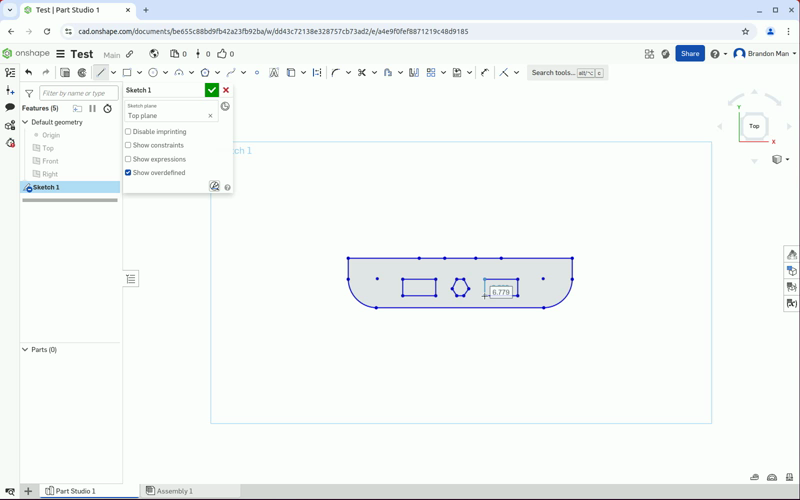
click(484, 295)
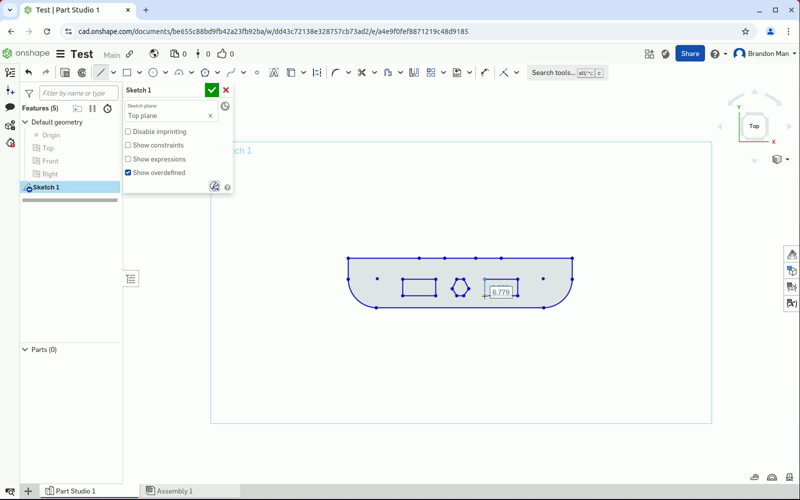
key(esc)
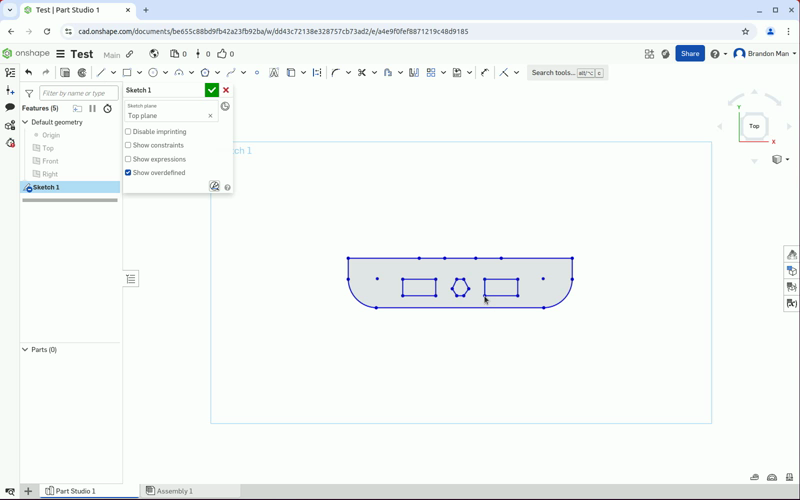
mouse_move(536, 278)
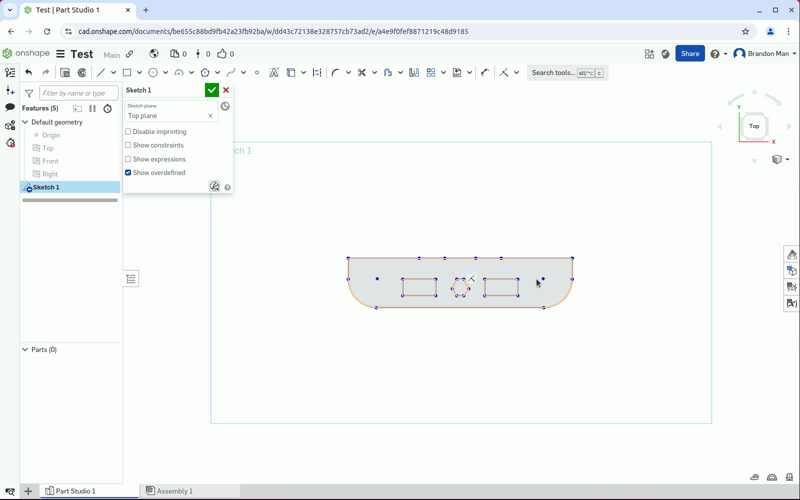
click(536, 278)
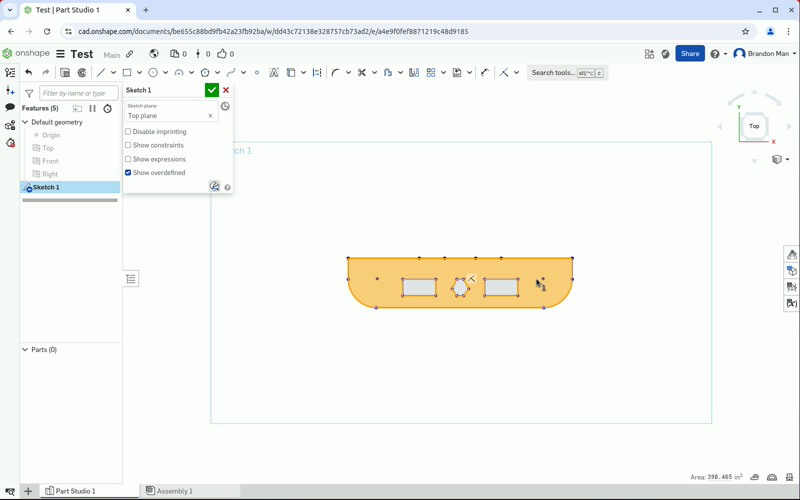
mouse_move(73, 352)
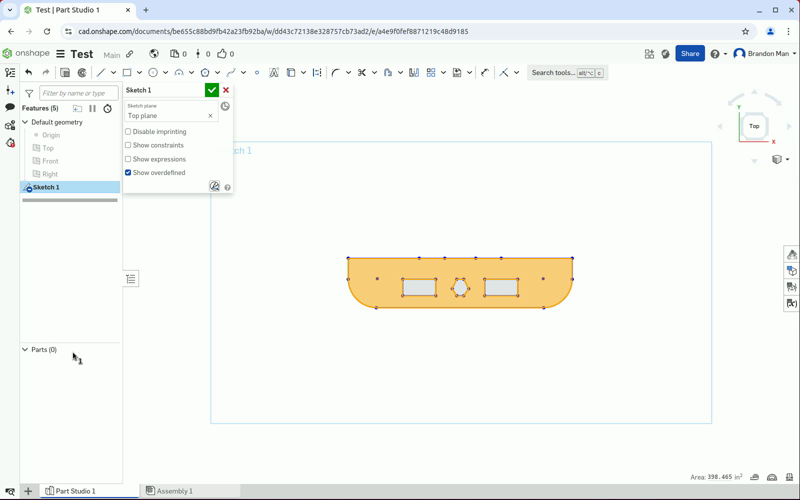
key(shift+y)
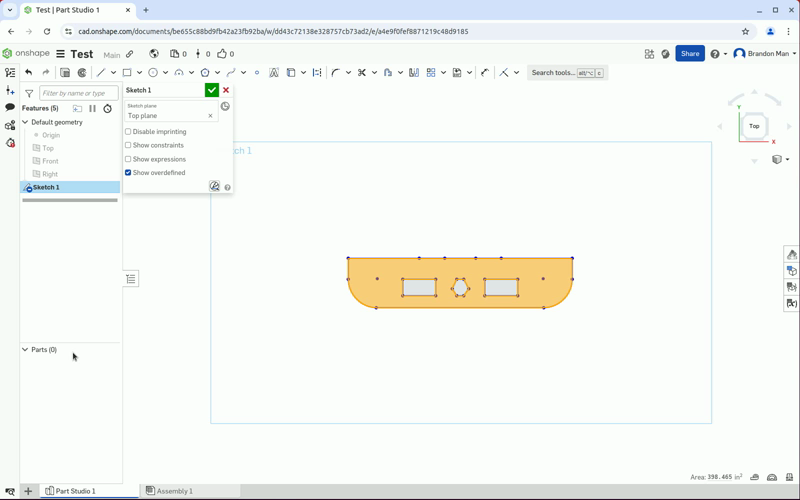
key(shift+e)
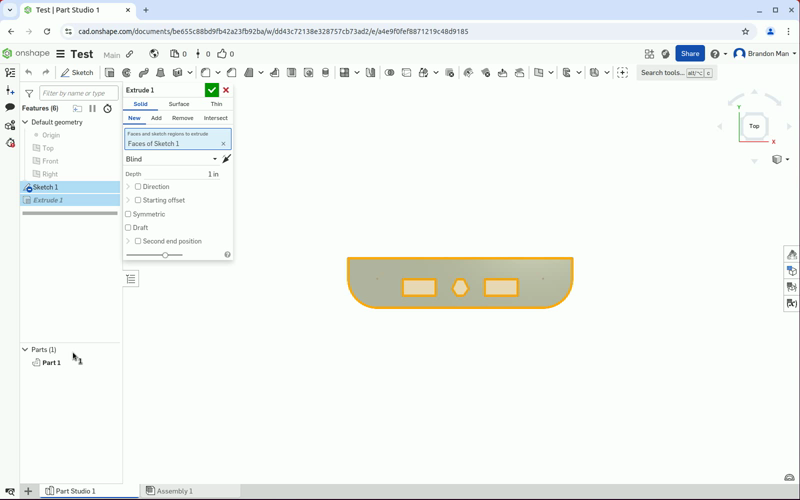
mouse_move(143, 106)
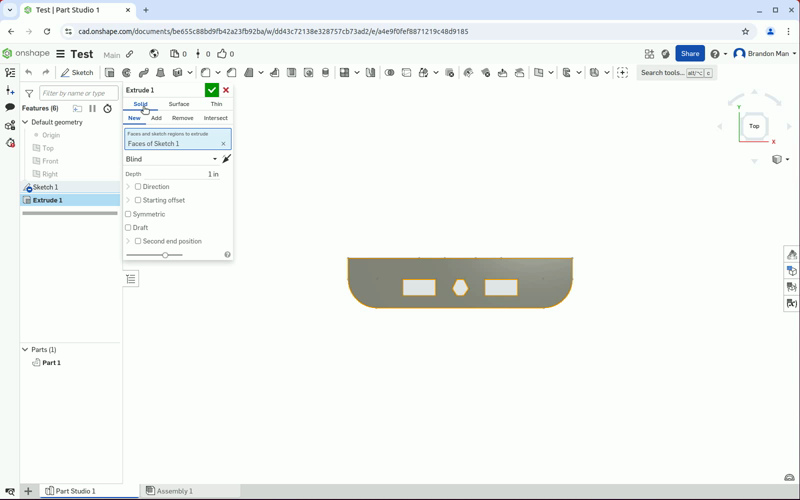
click(143, 106)
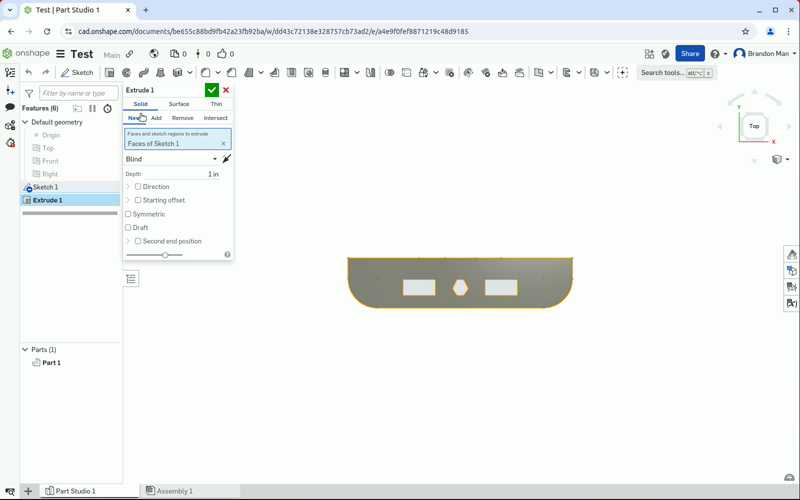
mouse_move(137, 120)
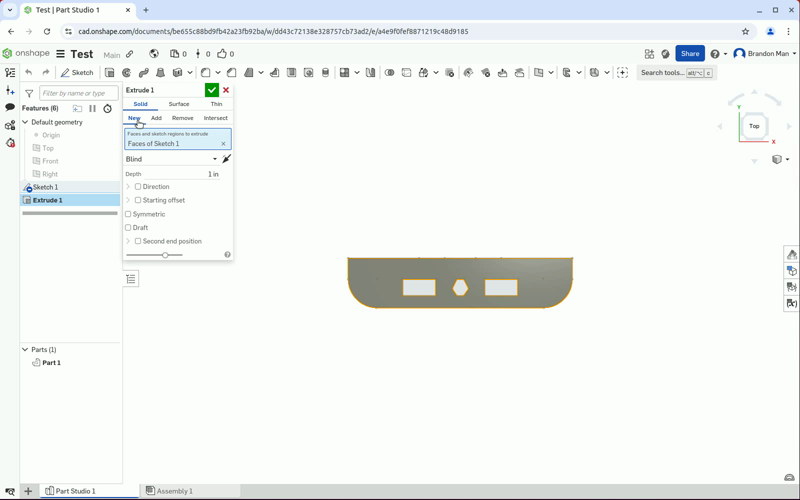
click(137, 120)
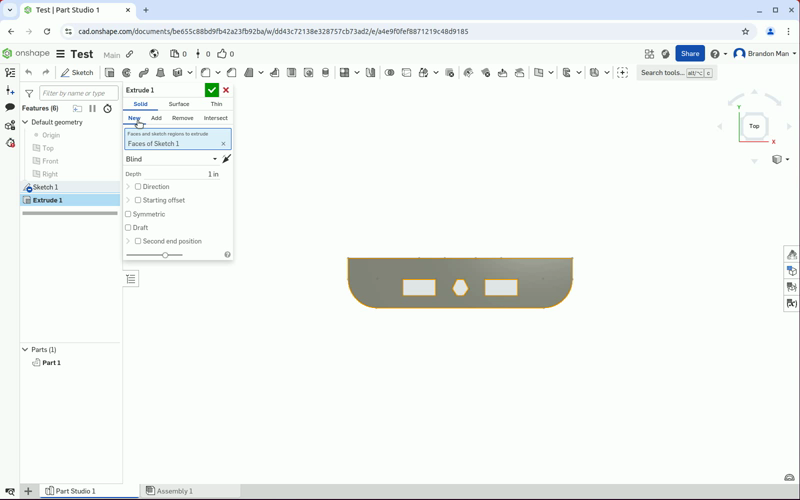
key(tab, 4)
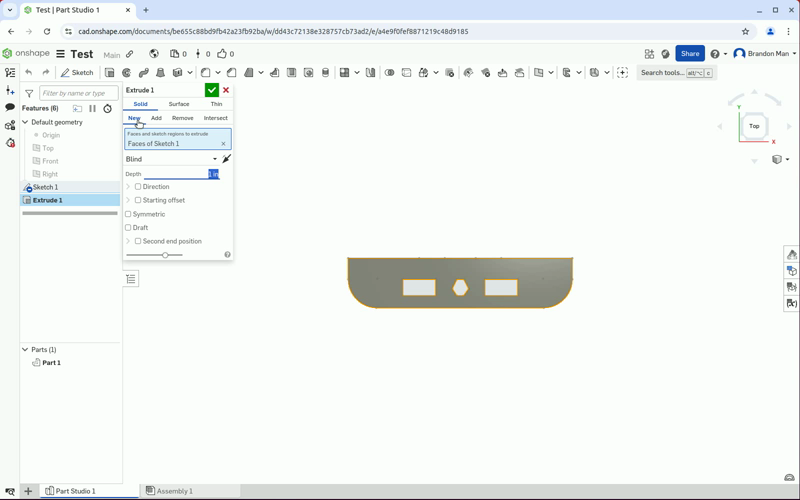
text(-11.554)
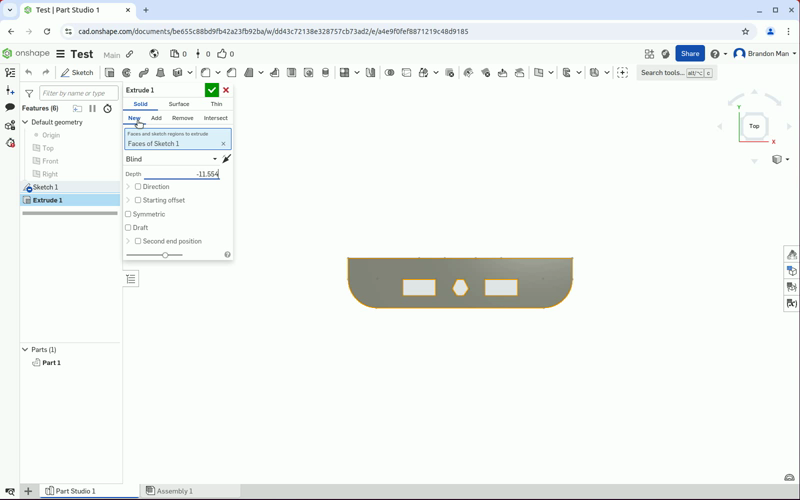
key(enter)
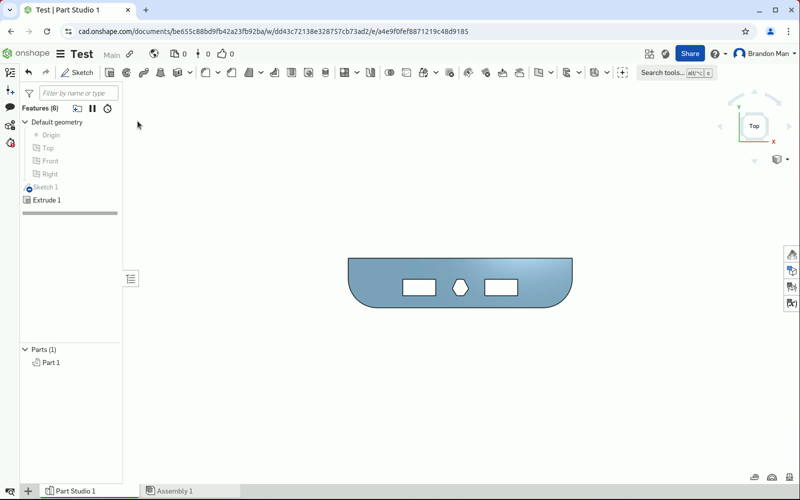
key(shift+h)
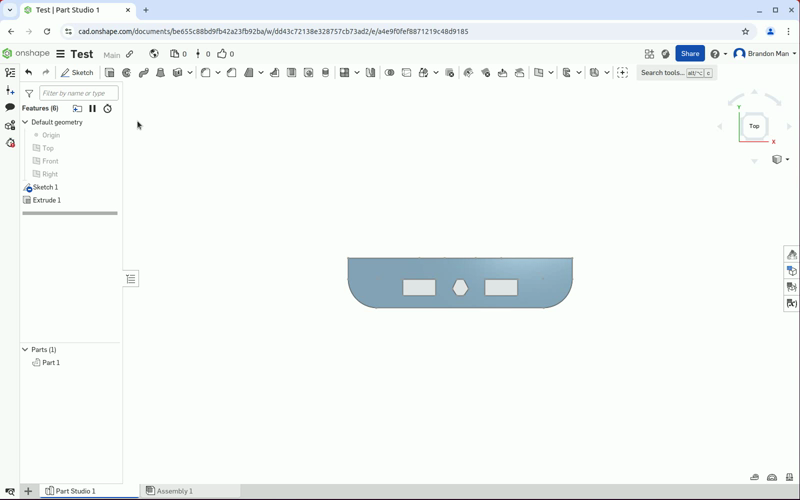
key(shift+h)
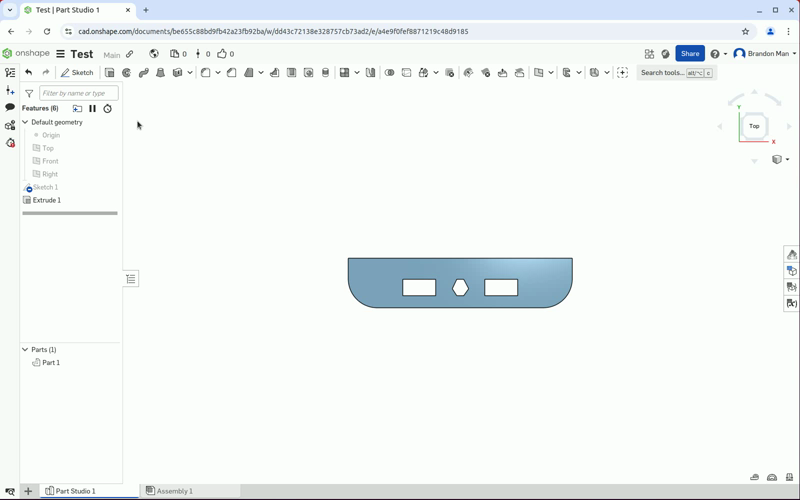
mouse_move(73, 189)
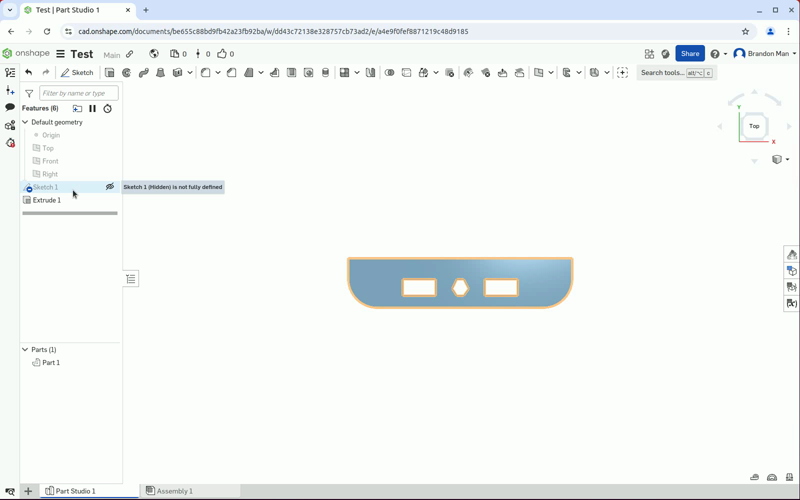
click(73, 189)
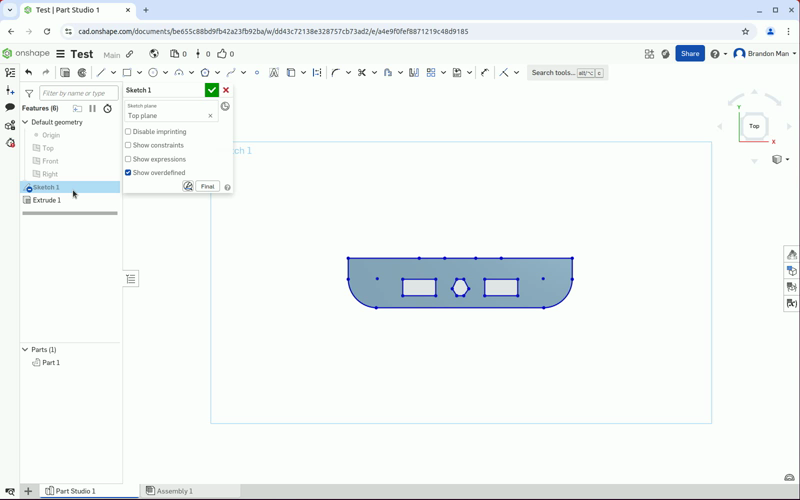
mouse_move(229, 92)
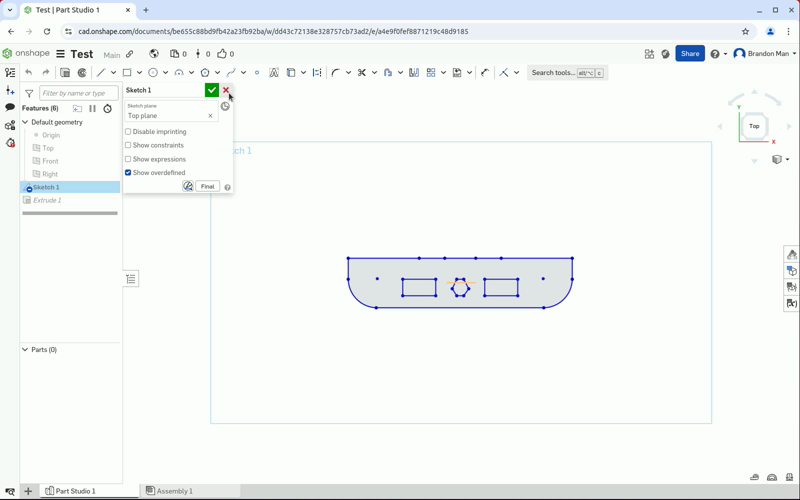
click(229, 92)
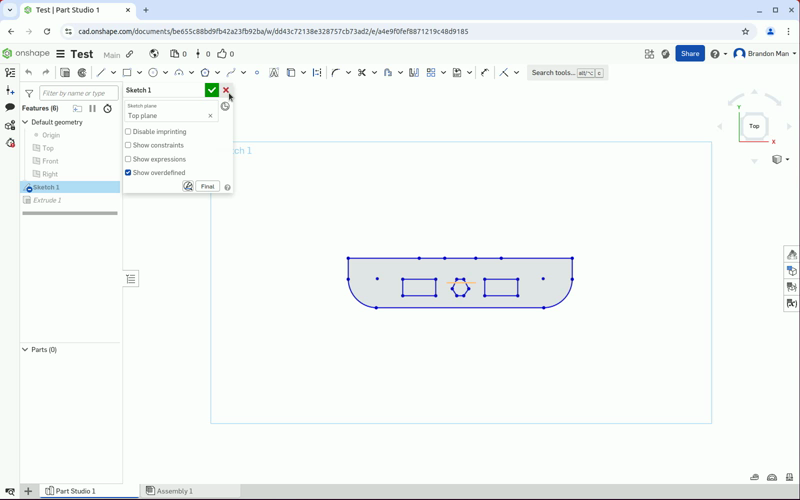
key(shift+s)
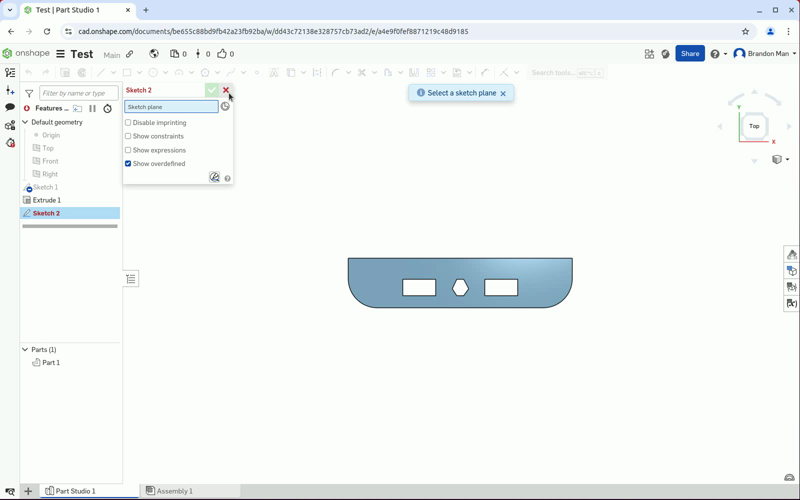
mouse_move(73, 150)
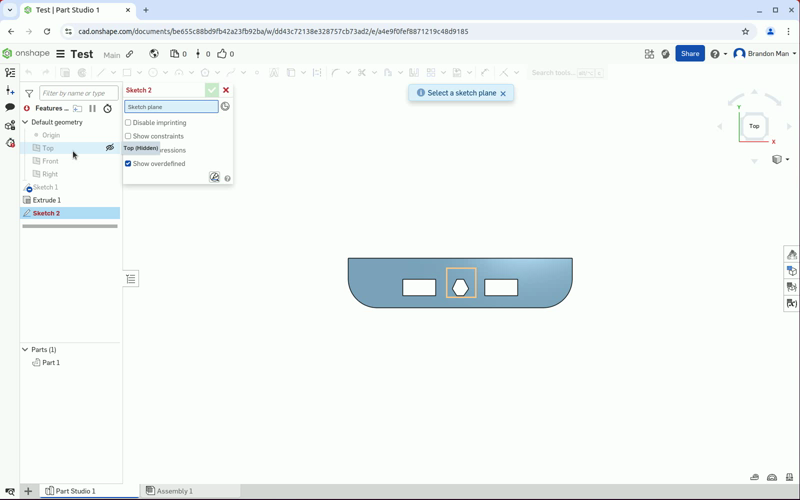
click(73, 150)
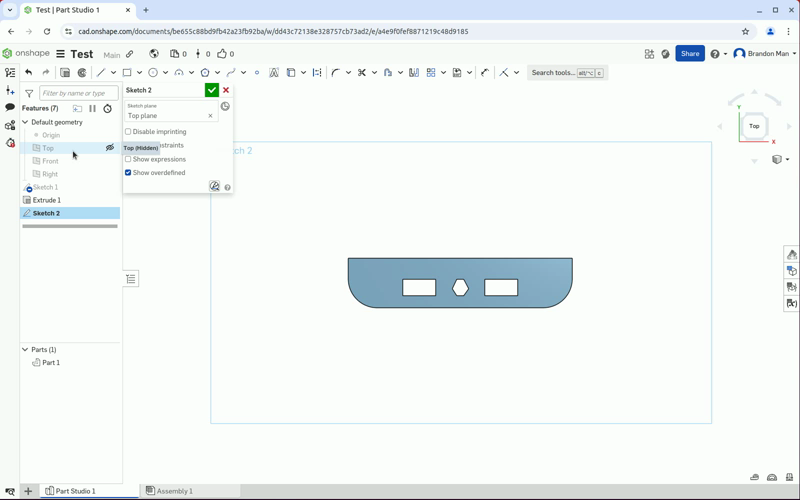
mouse_move(73, 352)
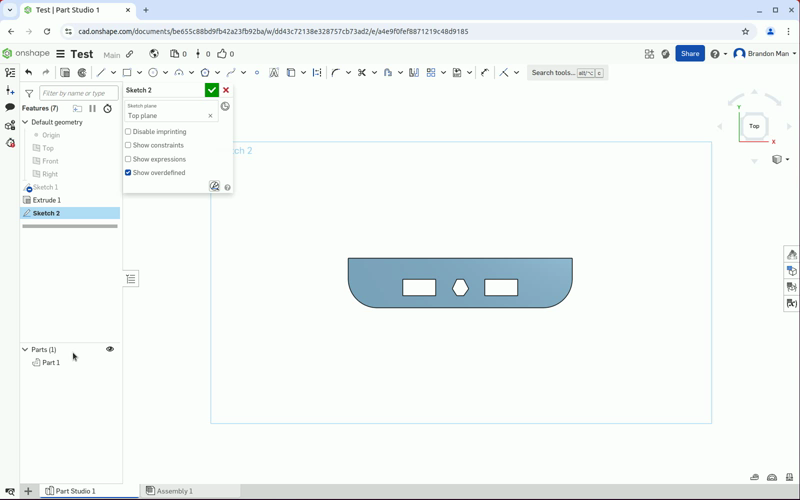
key(y)
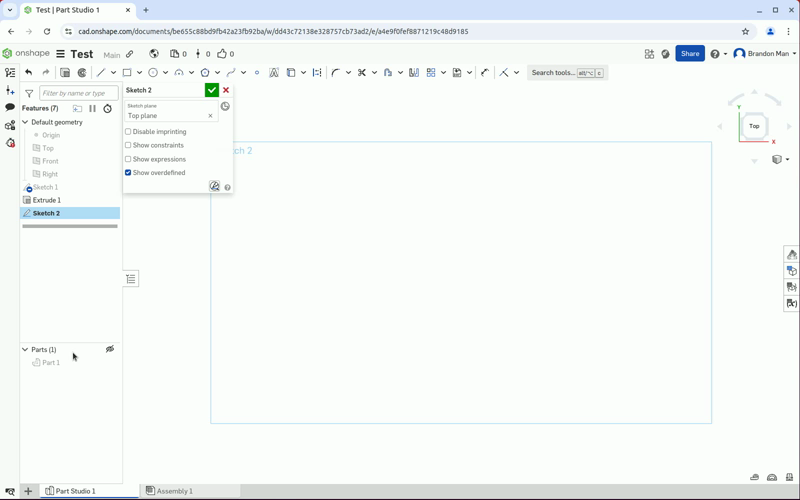
key(l)
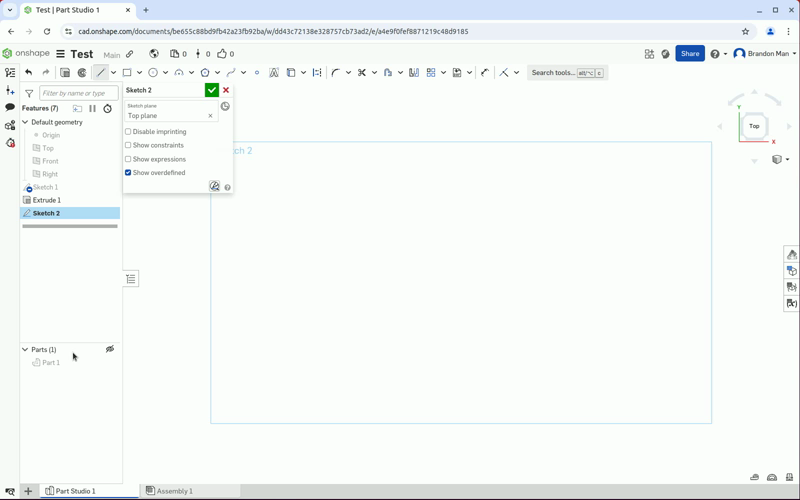
key_down(shift)
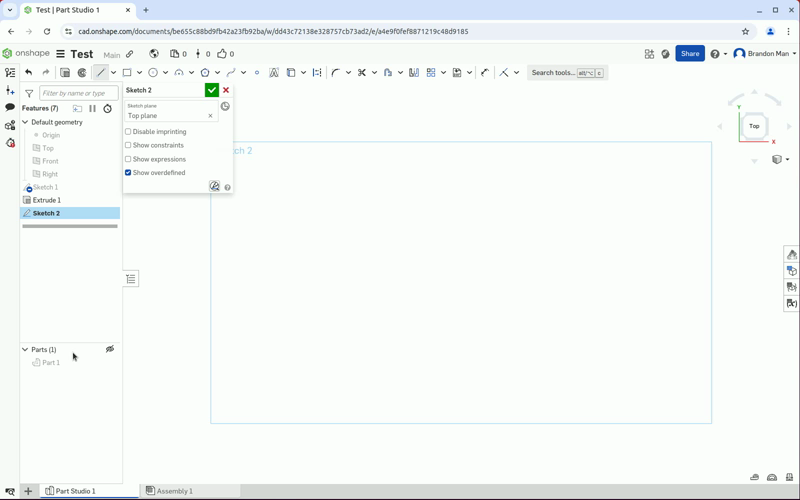
mouse_move(451, 287)
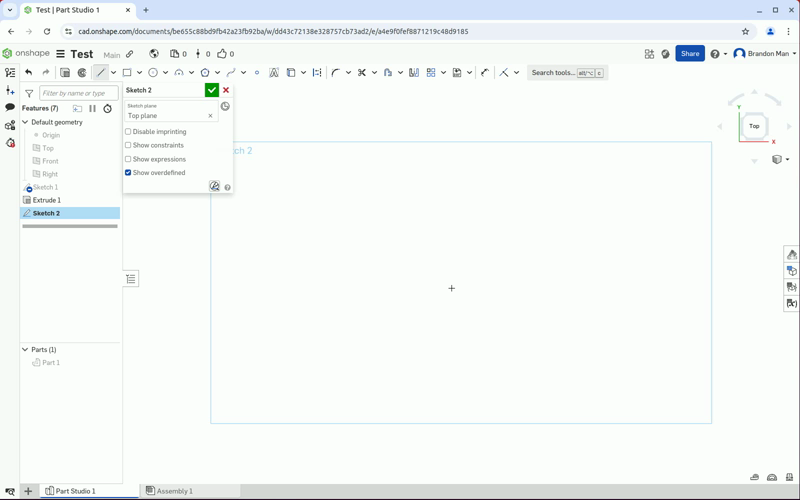
click(451, 287)
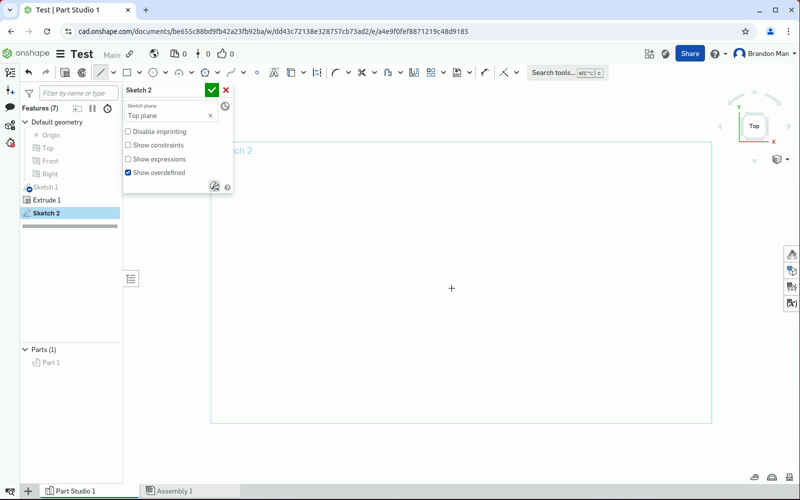
key_up(shift)
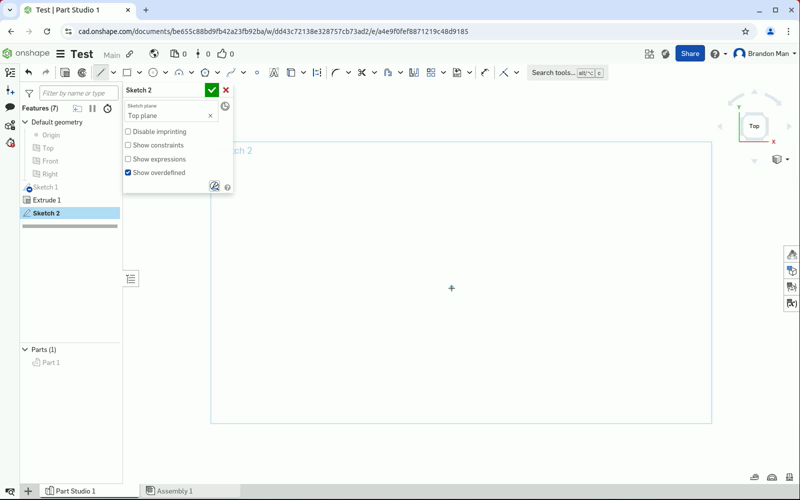
key_down(shift)
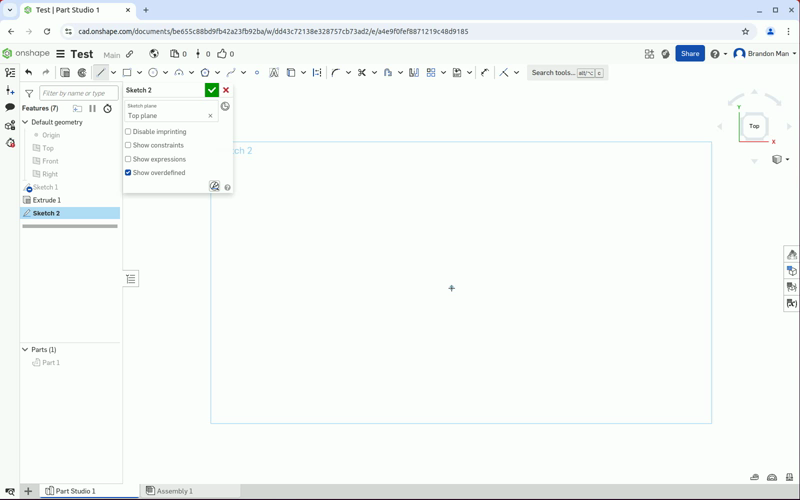
mouse_move(481, 287)
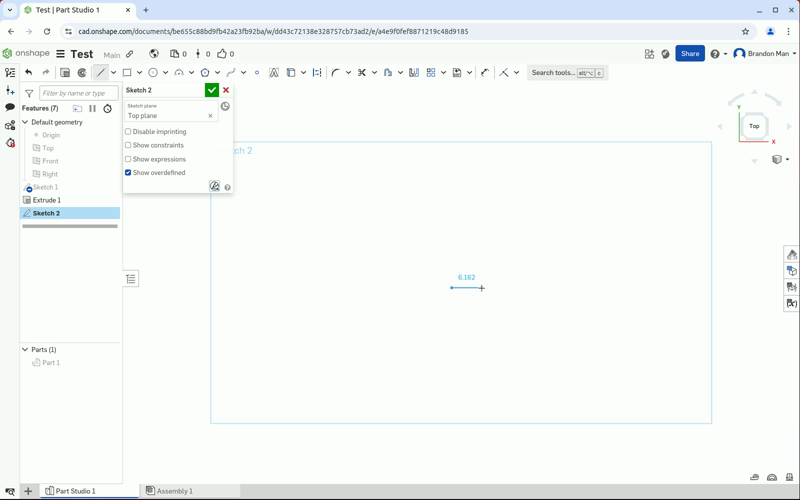
mouse_move(456, 296)
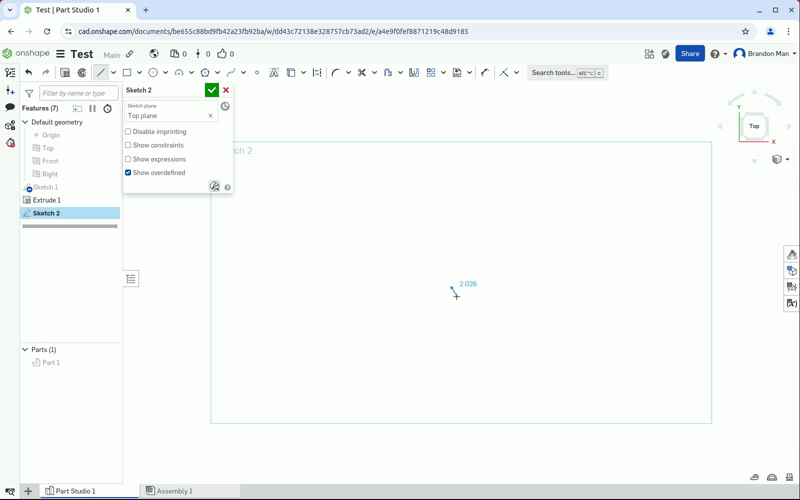
click(456, 296)
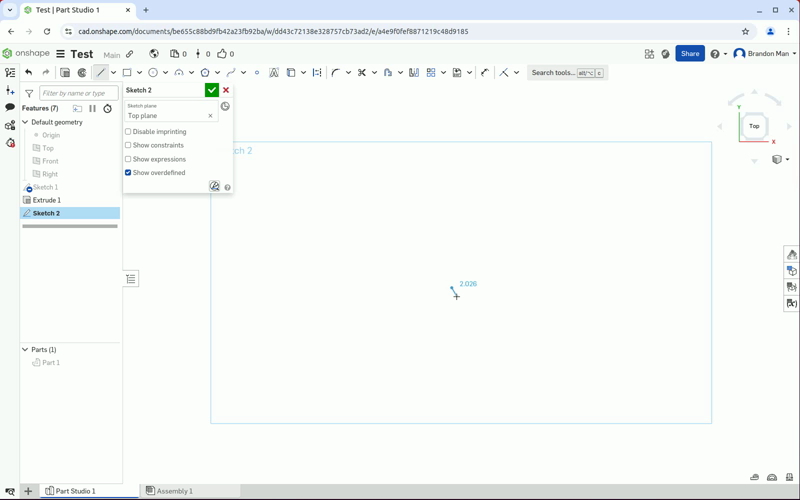
key_up(shift)
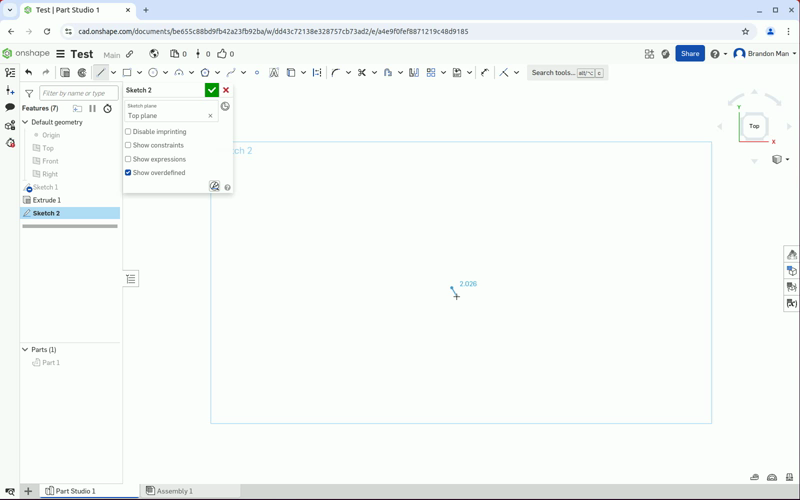
key_down(shift)
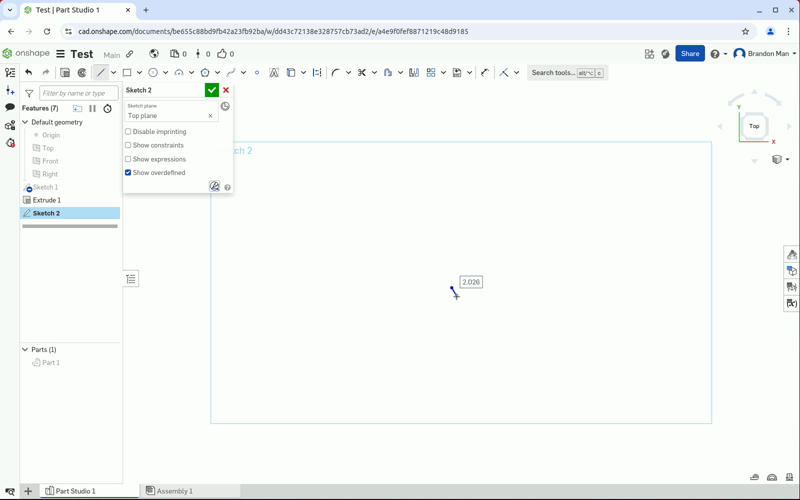
mouse_move(486, 296)
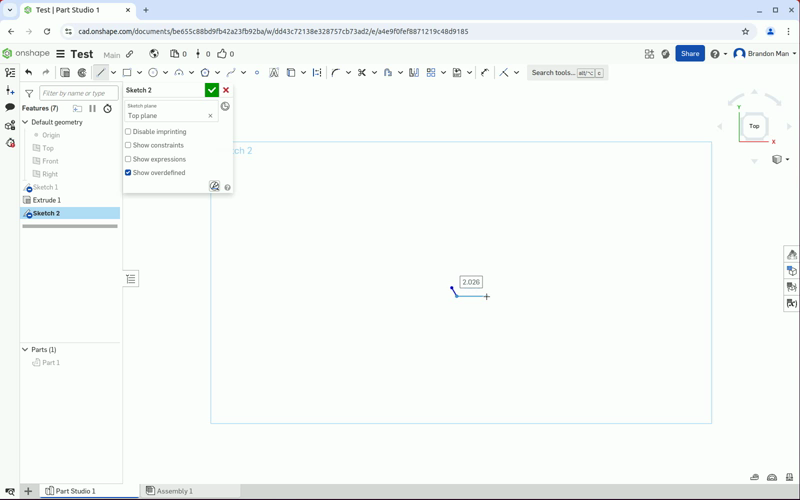
mouse_move(466, 296)
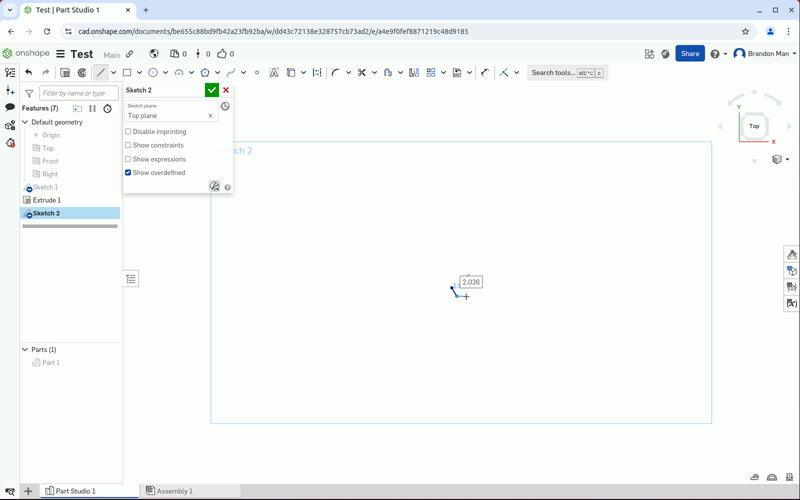
click(466, 296)
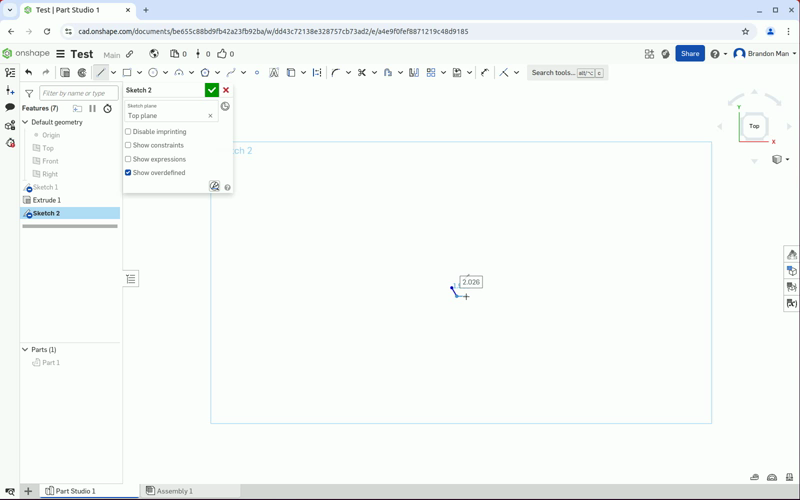
key_up(shift)
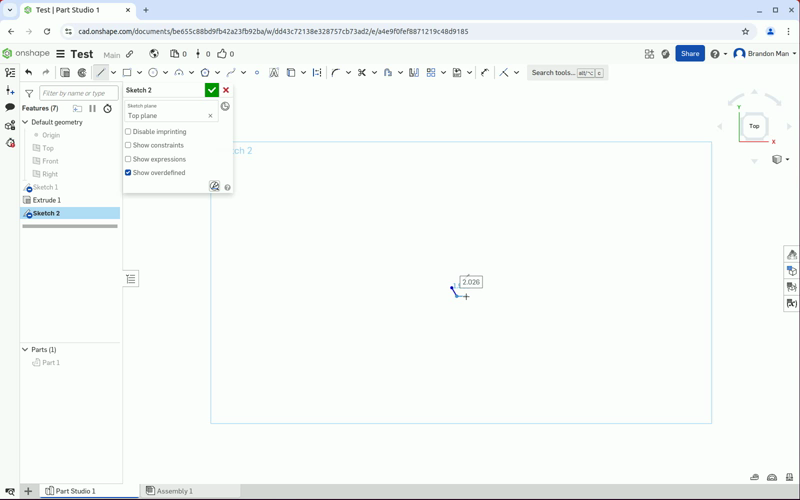
key_down(shift)
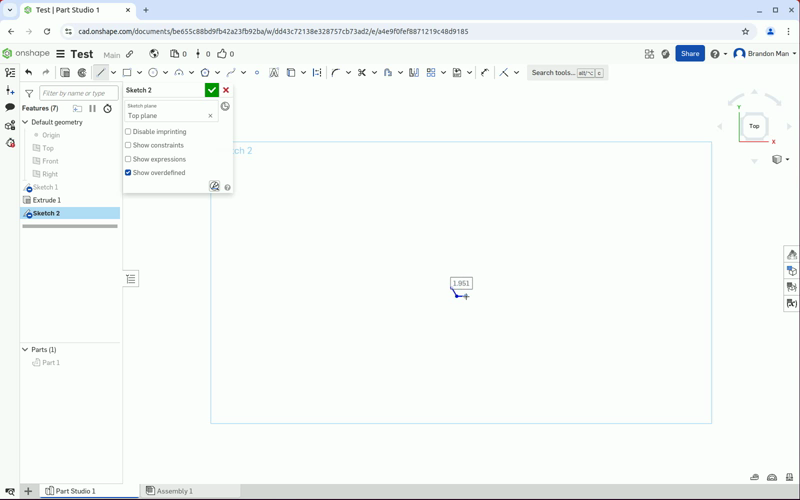
mouse_move(496, 296)
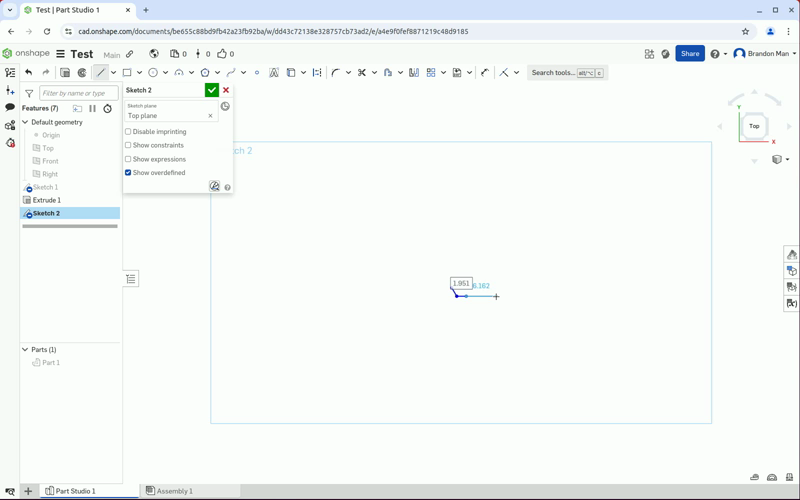
mouse_move(471, 287)
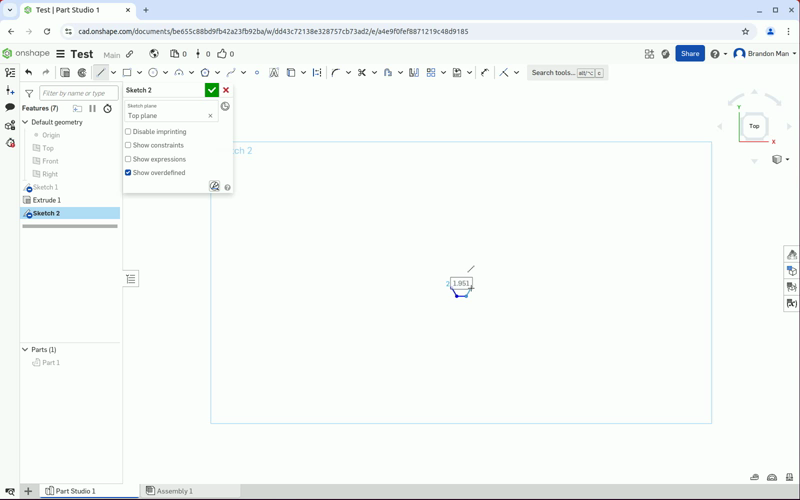
click(471, 287)
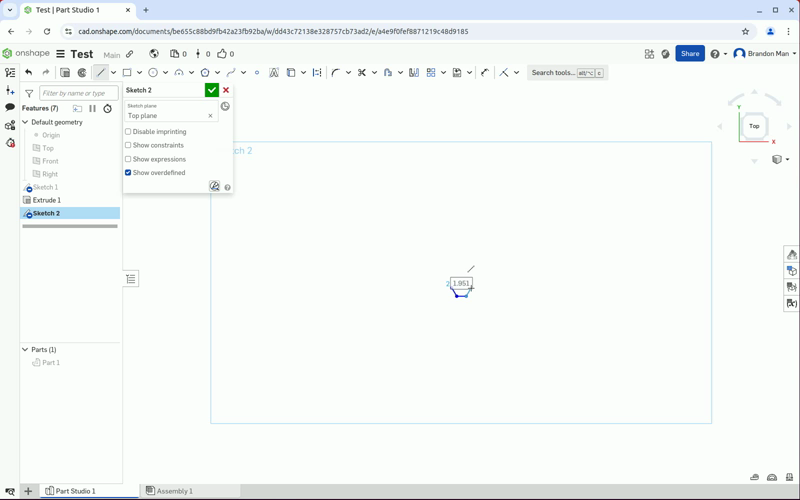
key_up(shift)
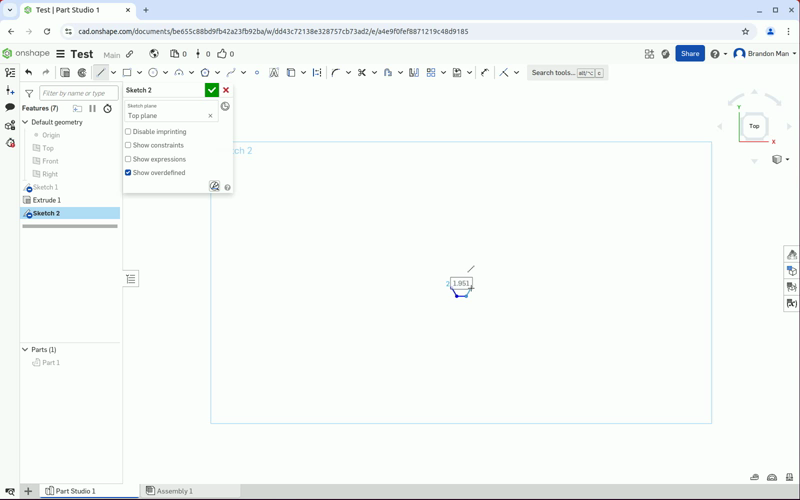
key_down(shift)
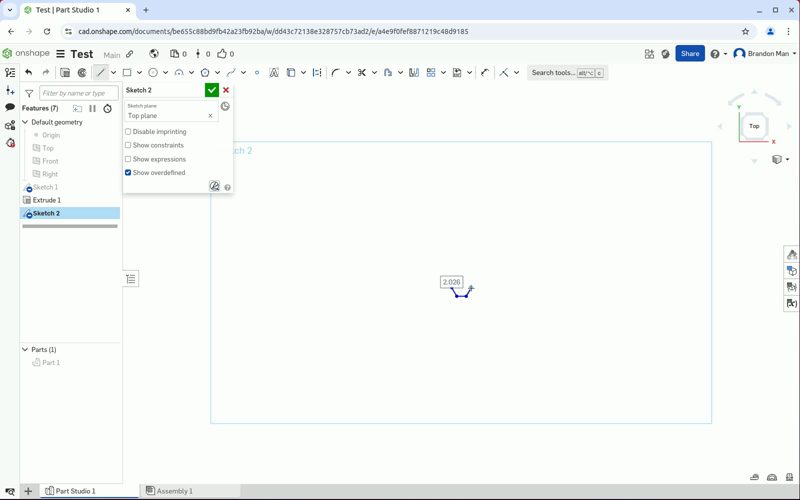
mouse_move(501, 287)
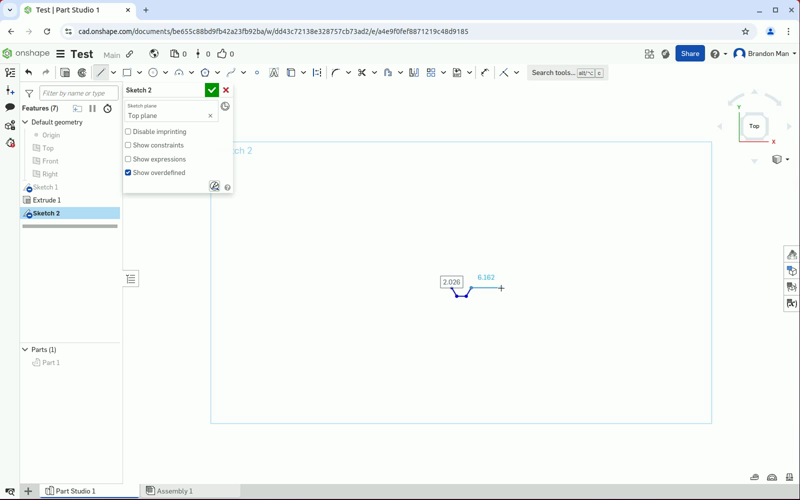
mouse_move(466, 279)
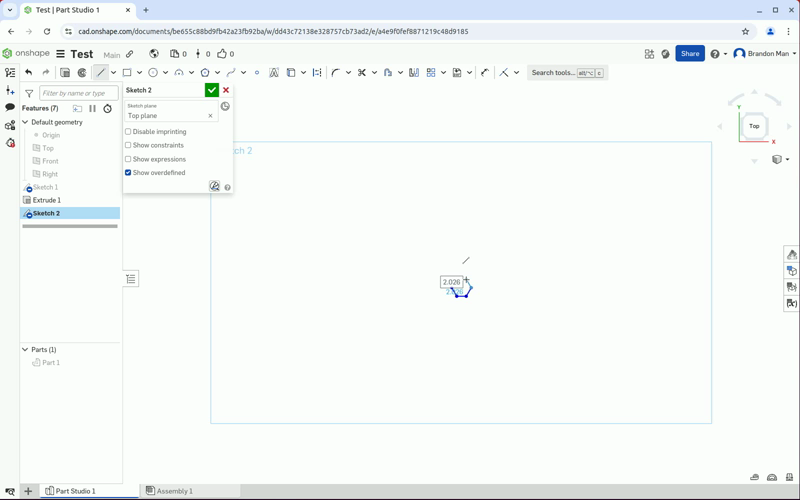
click(466, 279)
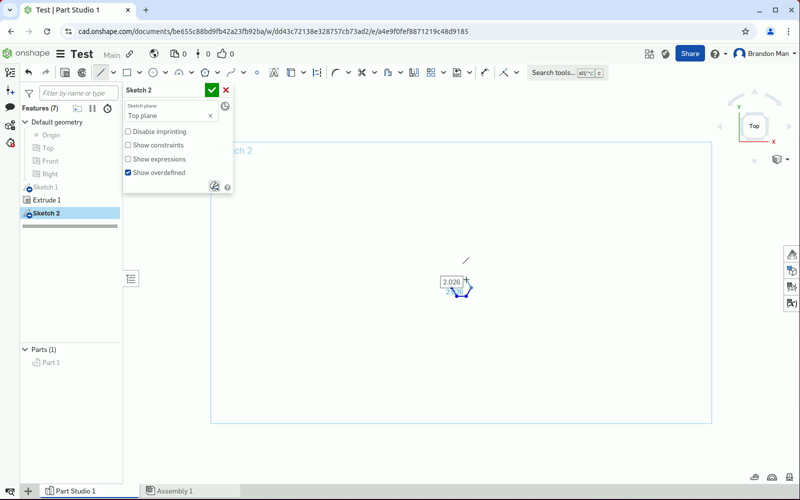
key_up(shift)
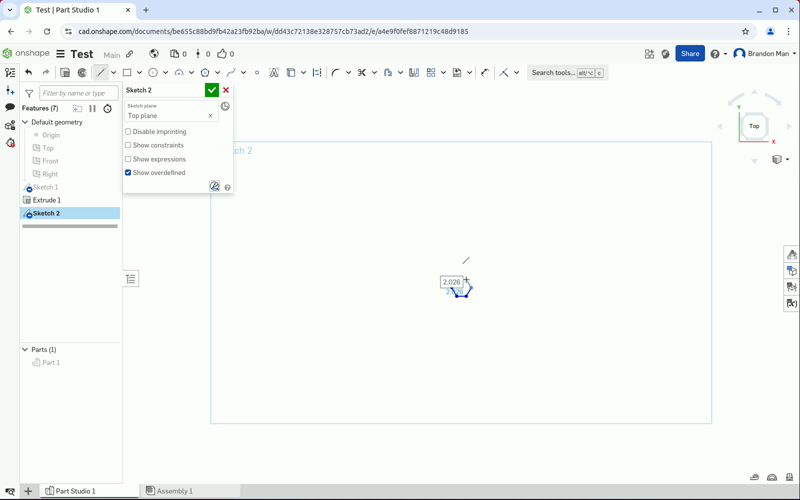
key_down(shift)
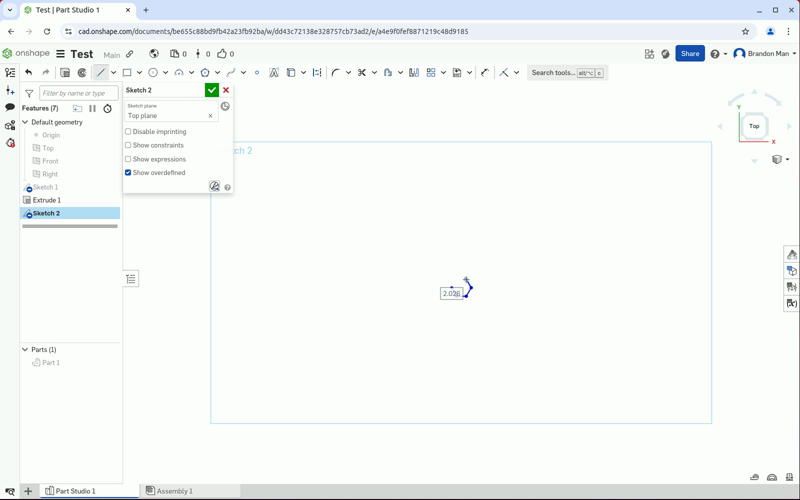
mouse_move(496, 279)
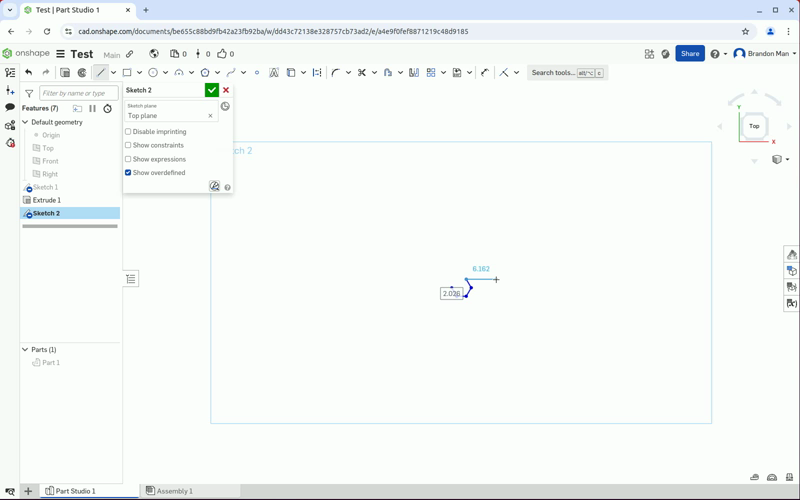
mouse_move(456, 279)
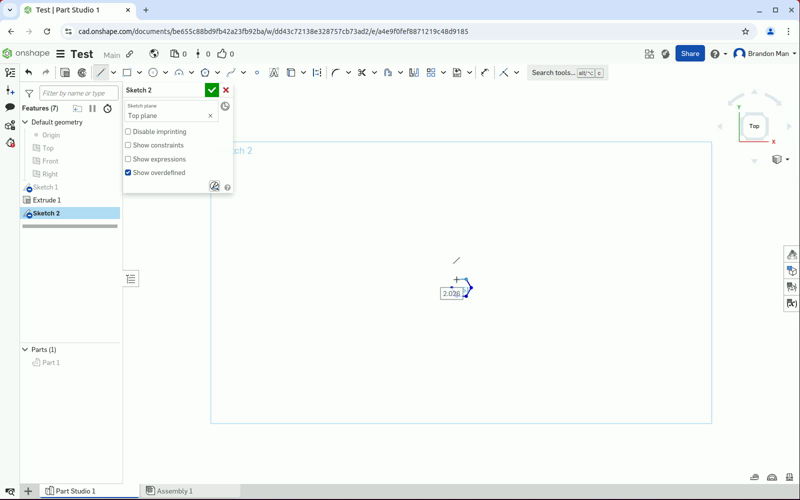
click(456, 279)
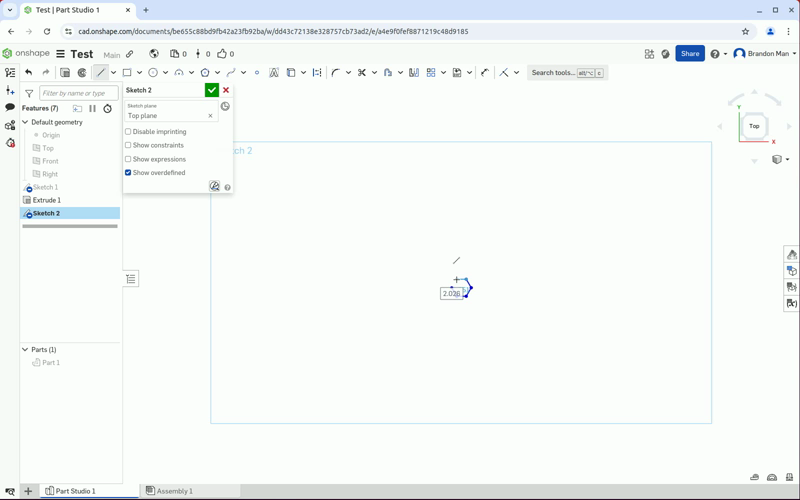
key_up(shift)
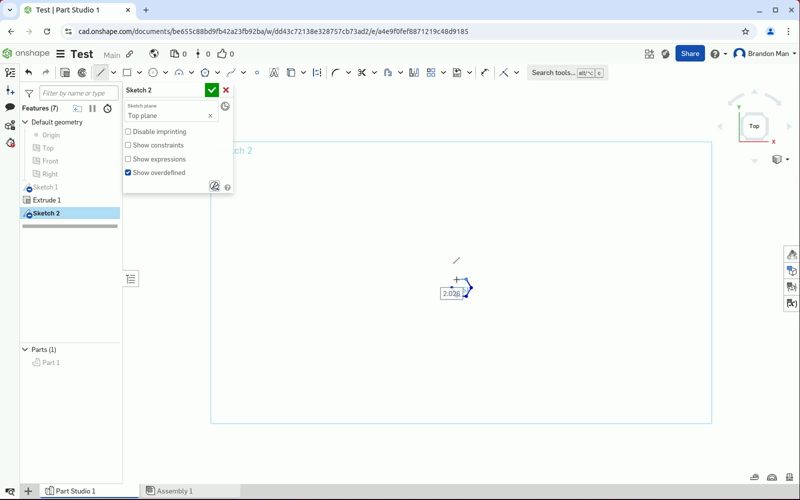
mouse_move(486, 279)
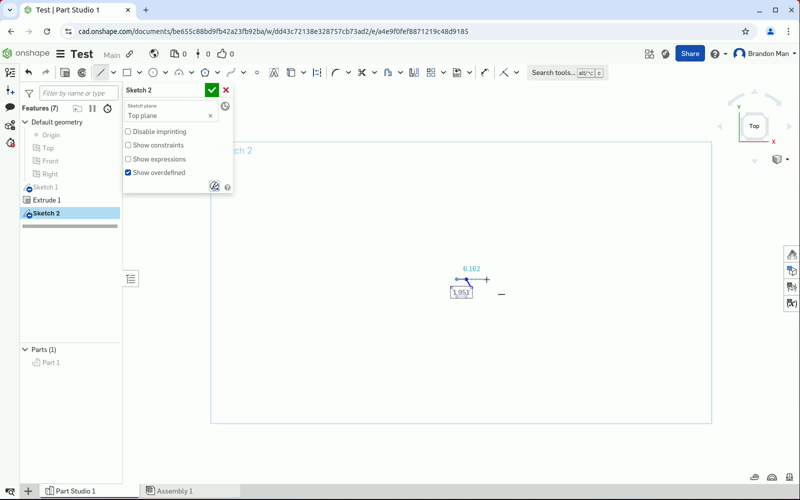
key_down(shift)
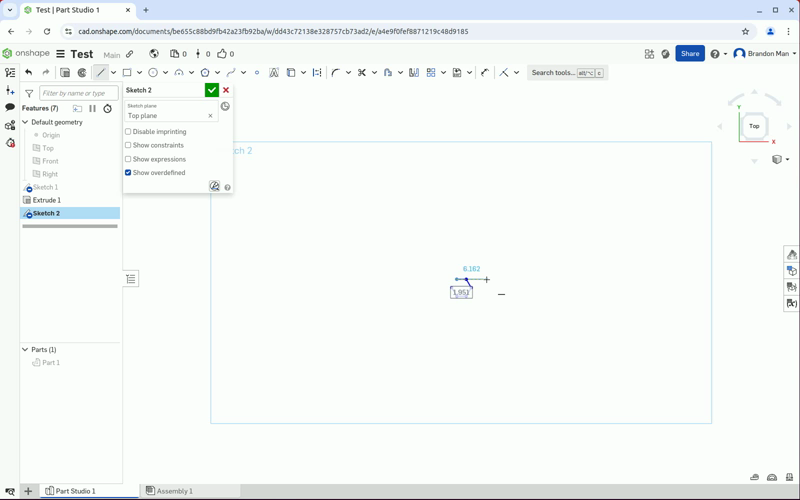
mouse_move(451, 287)
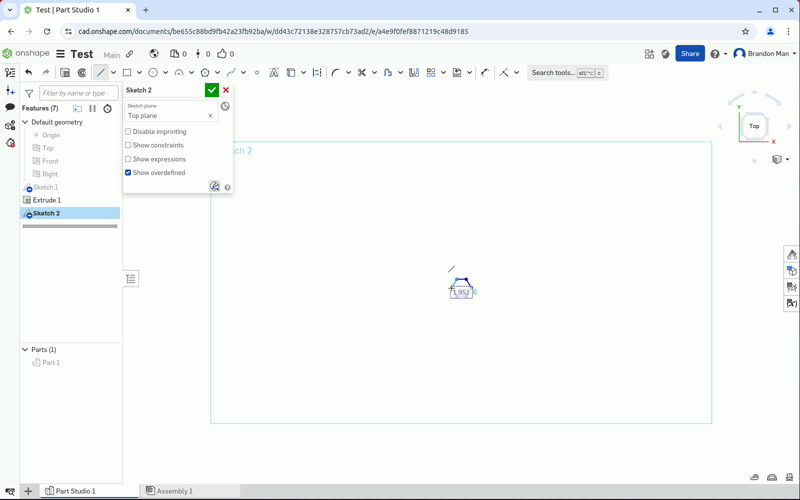
key_up(shift)
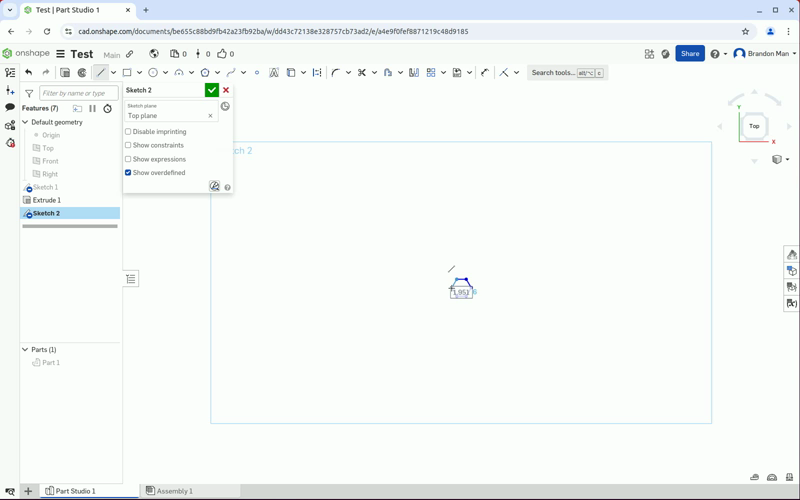
click(451, 287)
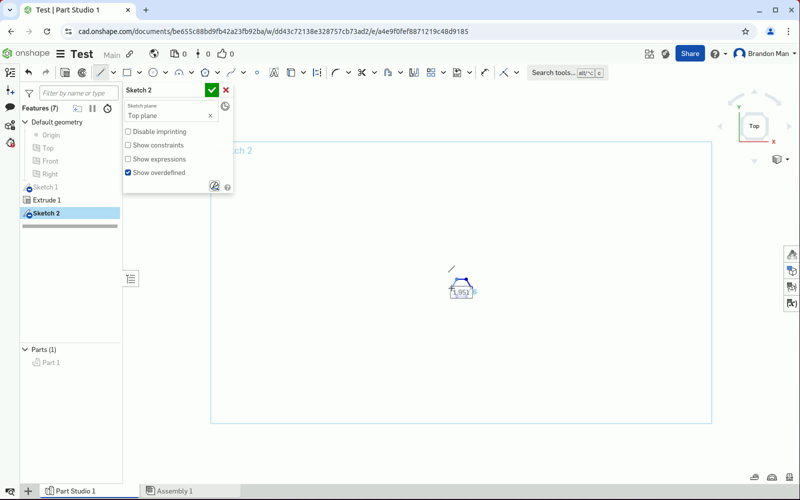
key(esc)
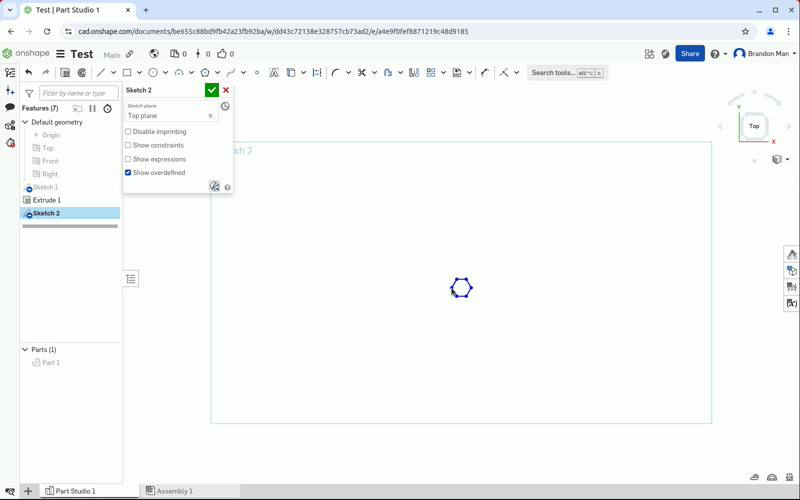
key(c)
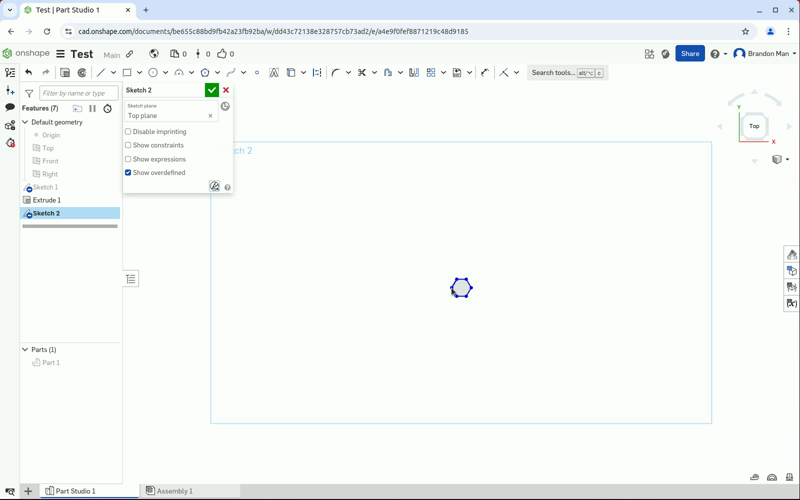
key_down(shift)
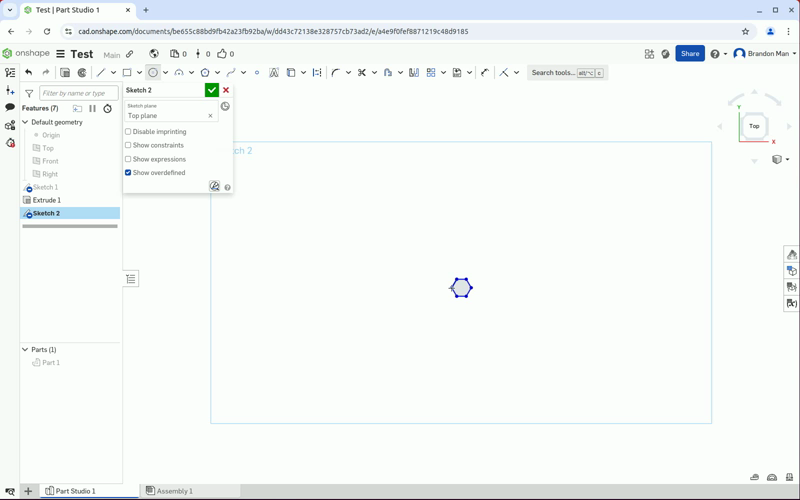
mouse_move(461, 287)
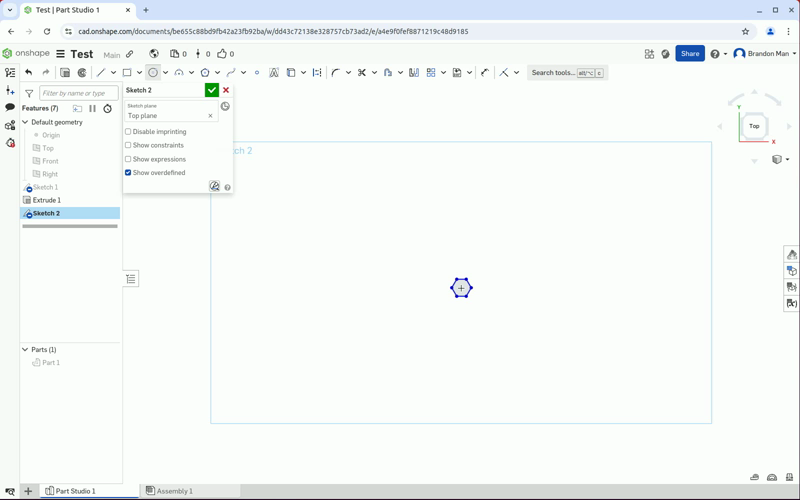
click(461, 287)
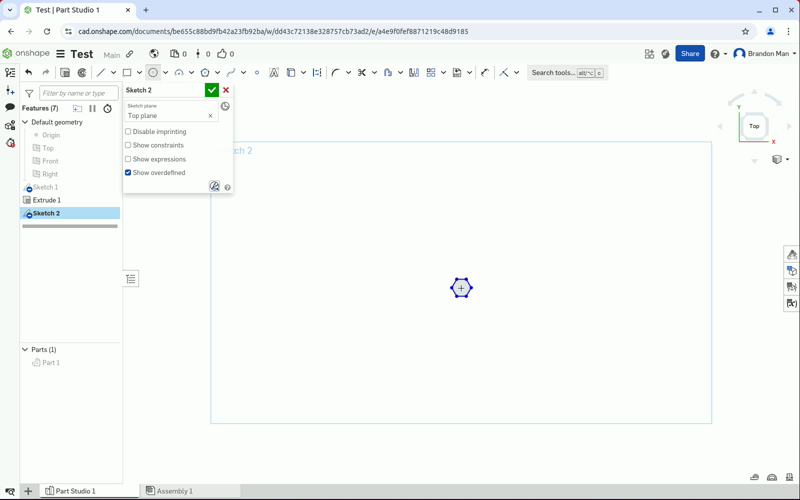
key_up(shift)
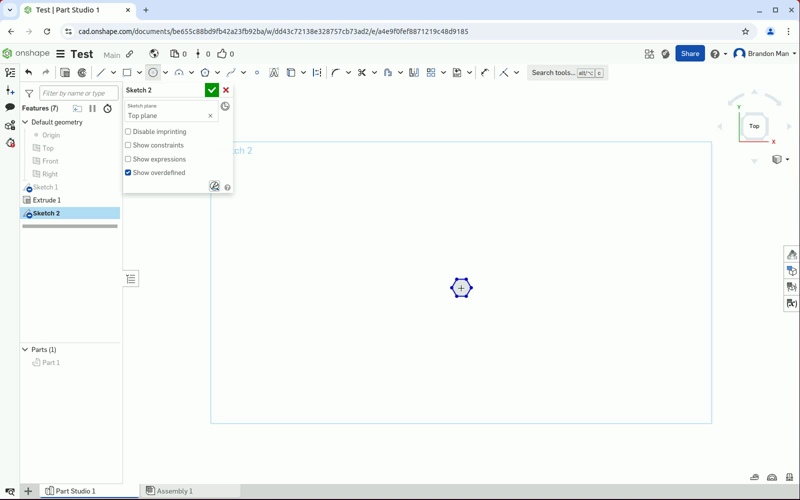
mouse_move(466, 287)
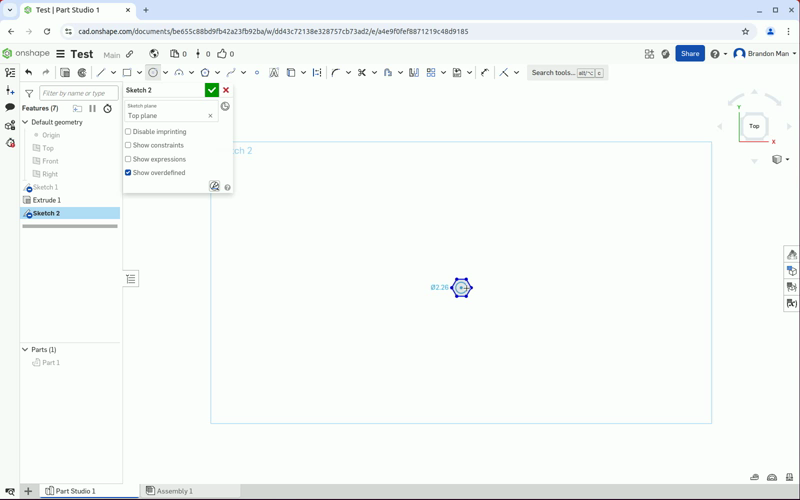
click(466, 287)
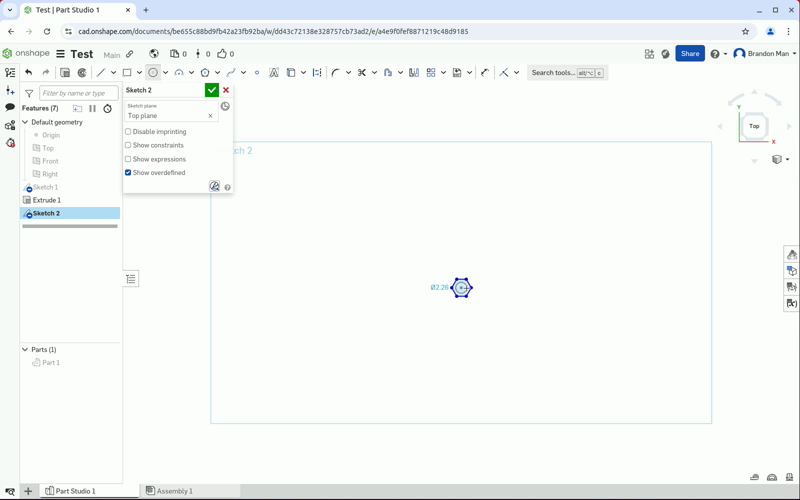
key(esc)
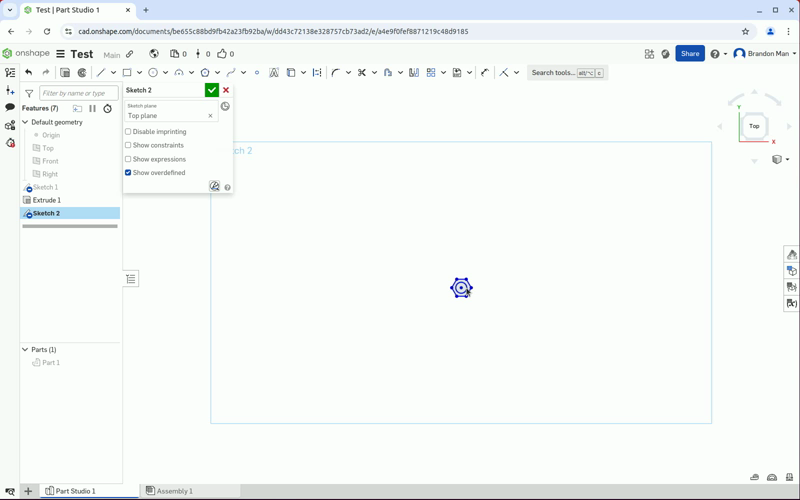
mouse_move(463, 282)
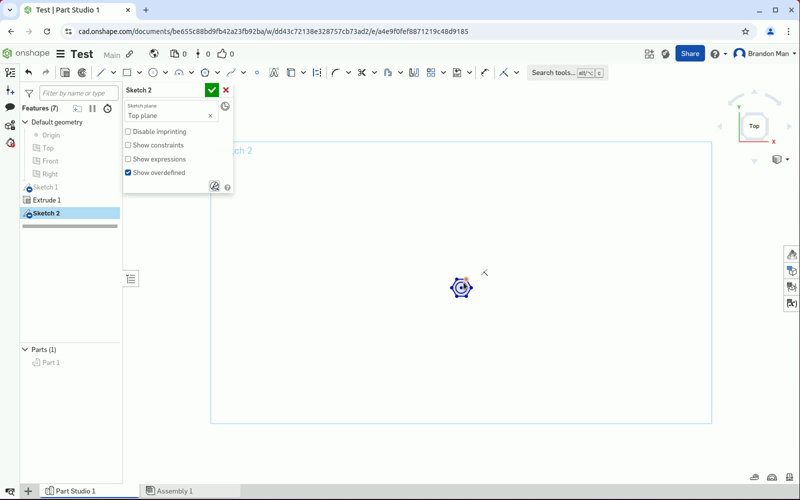
scroll(6)
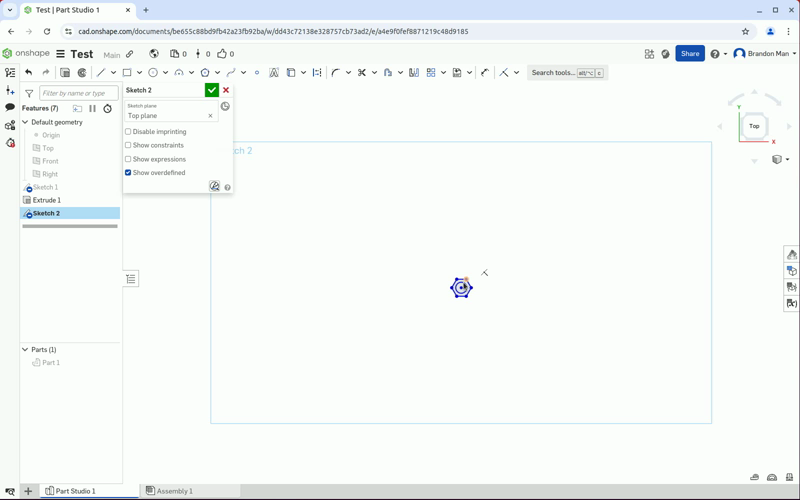
scroll(6)
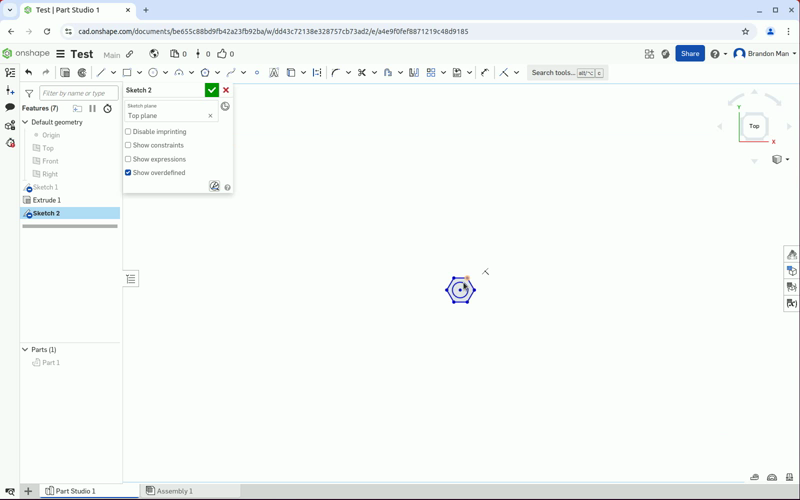
scroll(6)
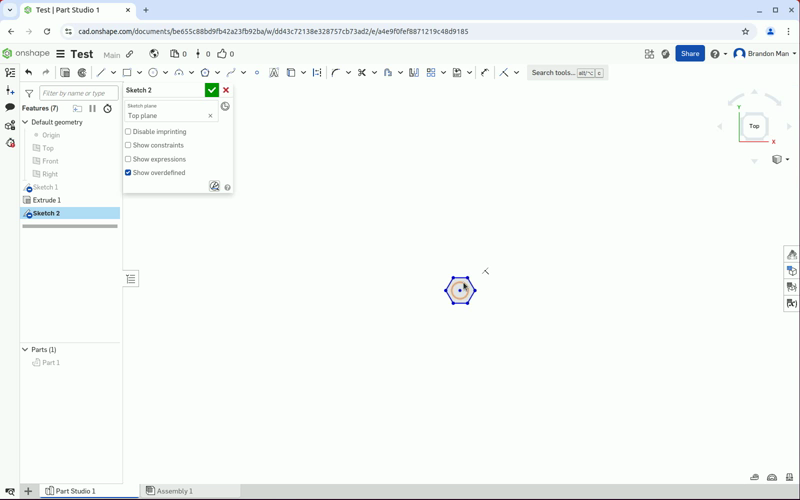
scroll(6)
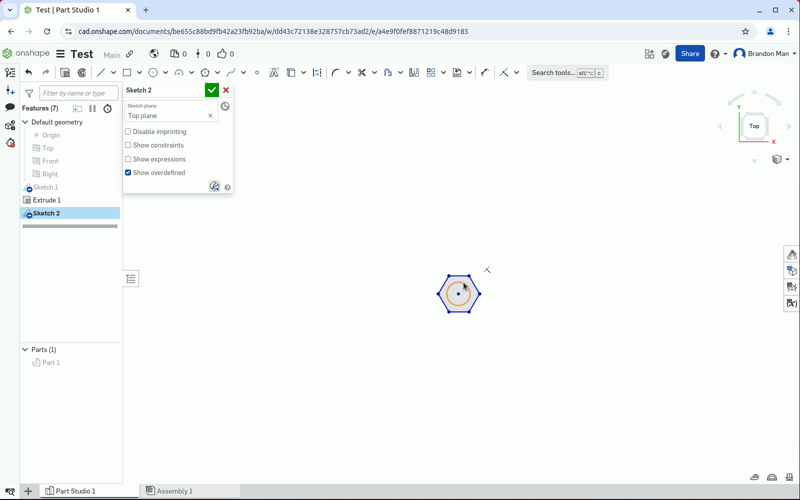
scroll(6)
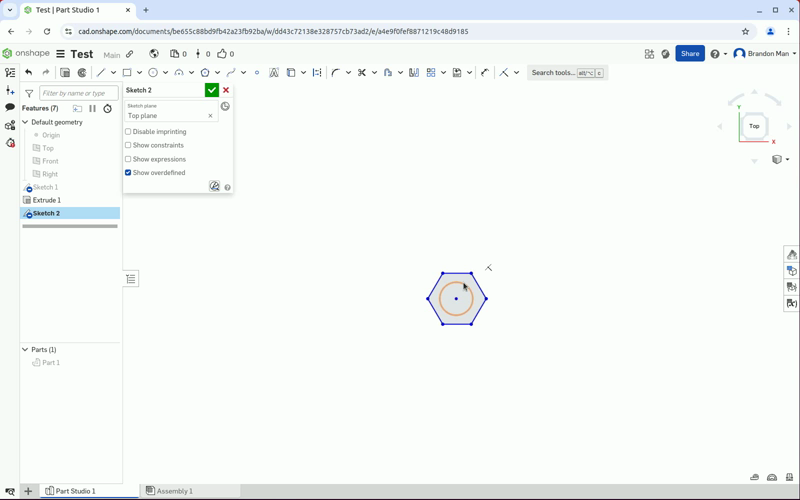
scroll(6)
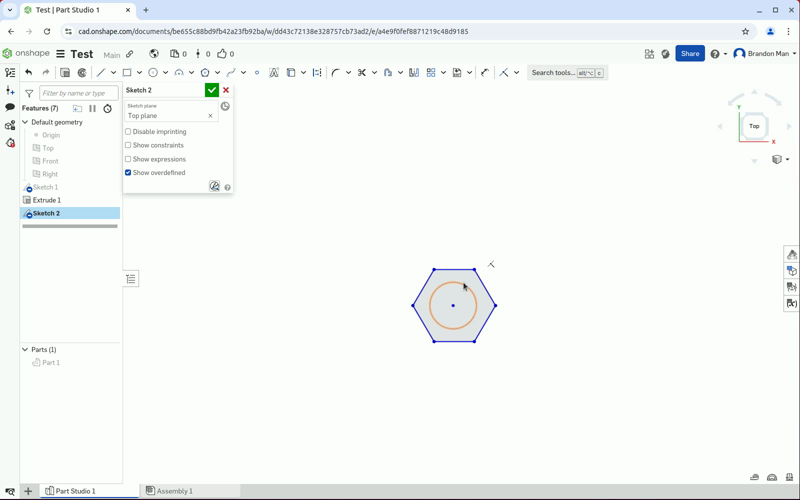
scroll(6)
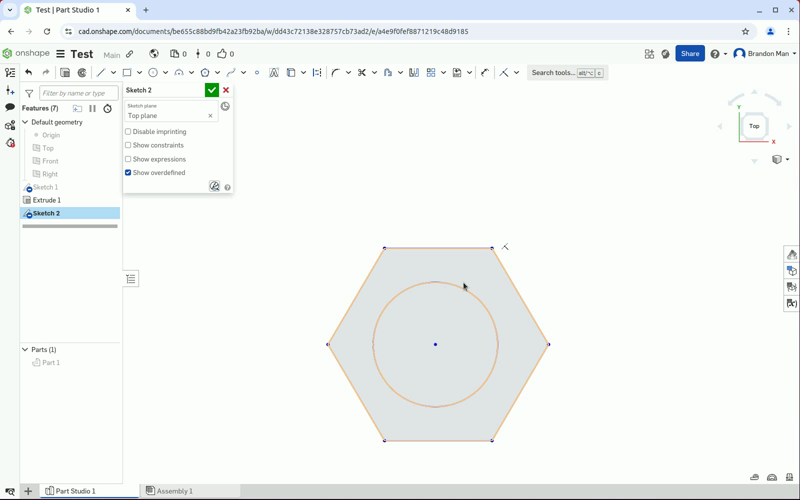
click(463, 282)
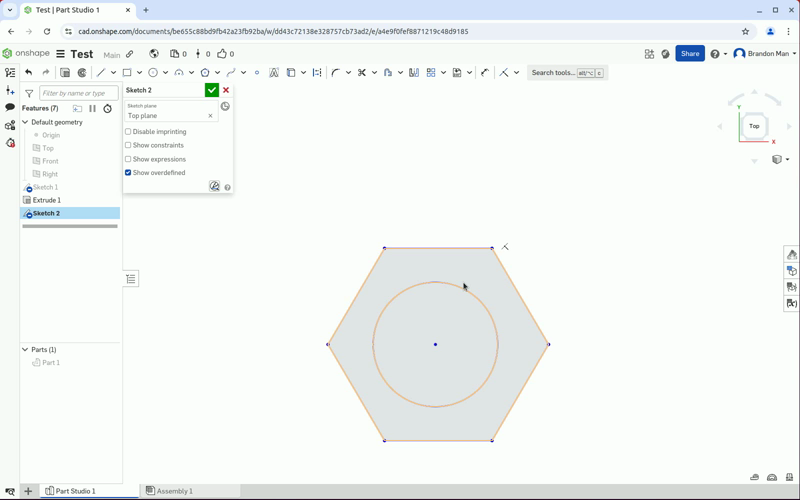
scroll(-6)
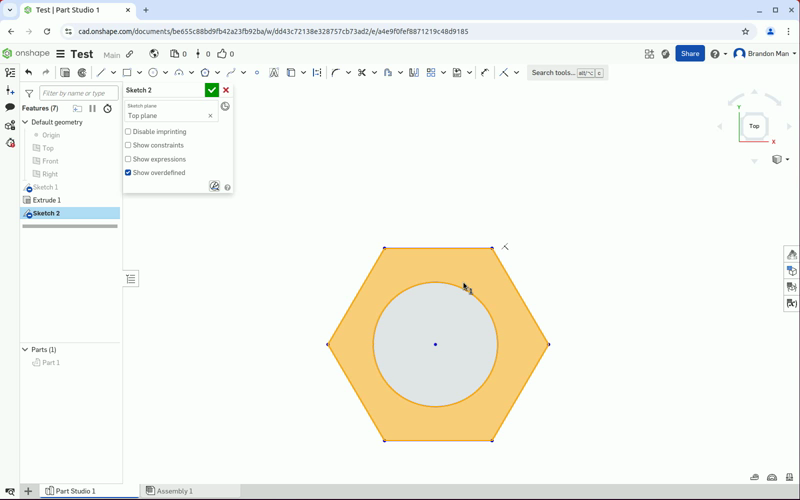
scroll(-6)
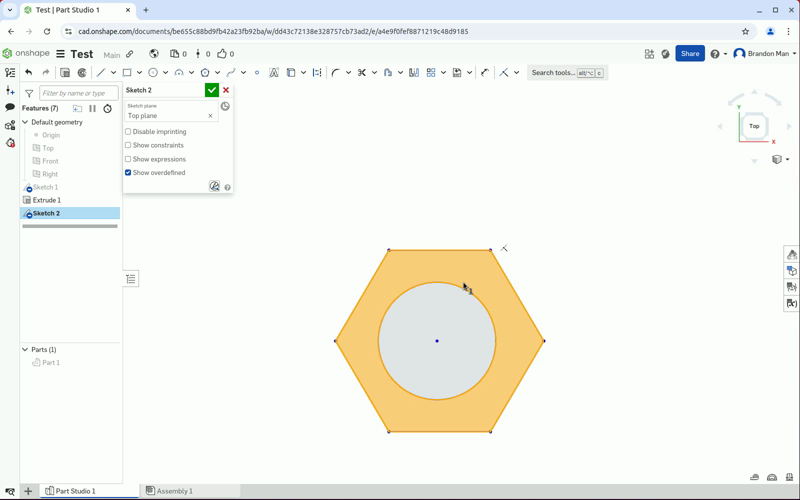
scroll(-6)
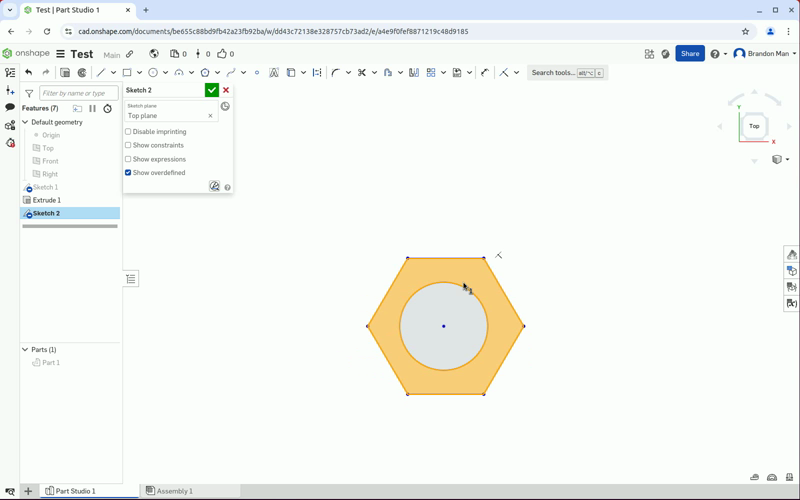
scroll(-6)
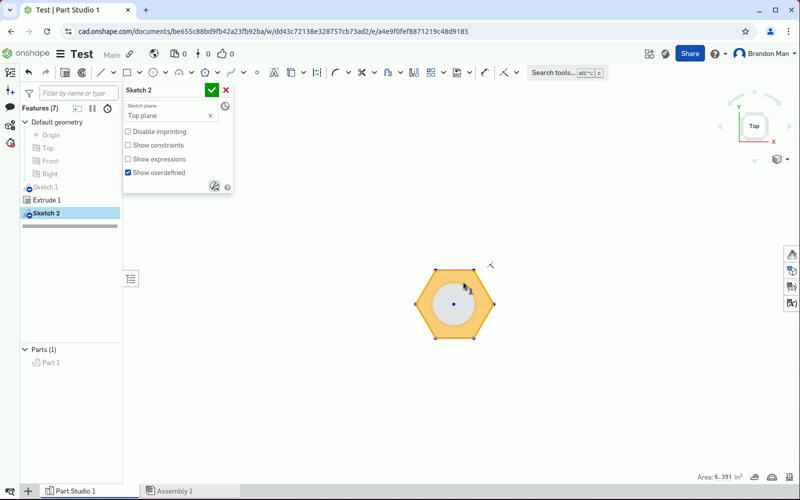
scroll(-6)
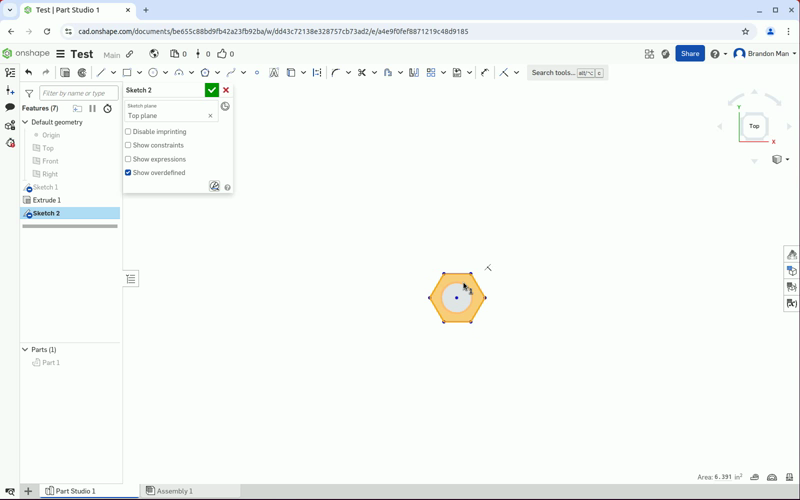
scroll(-6)
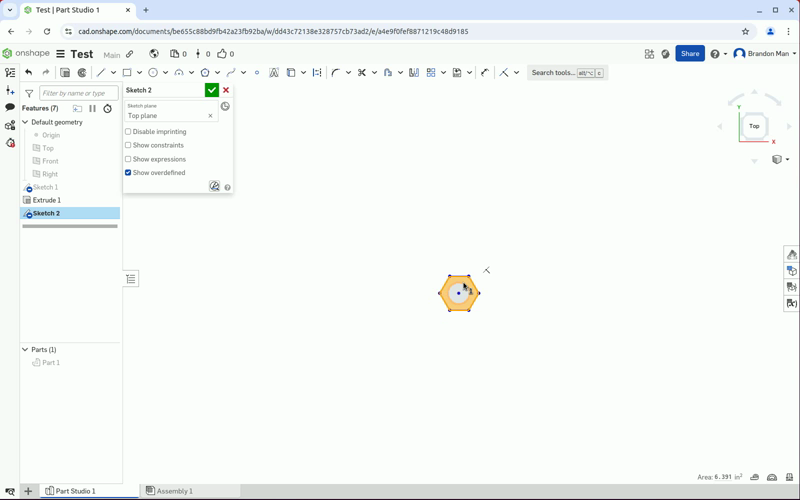
scroll(-6)
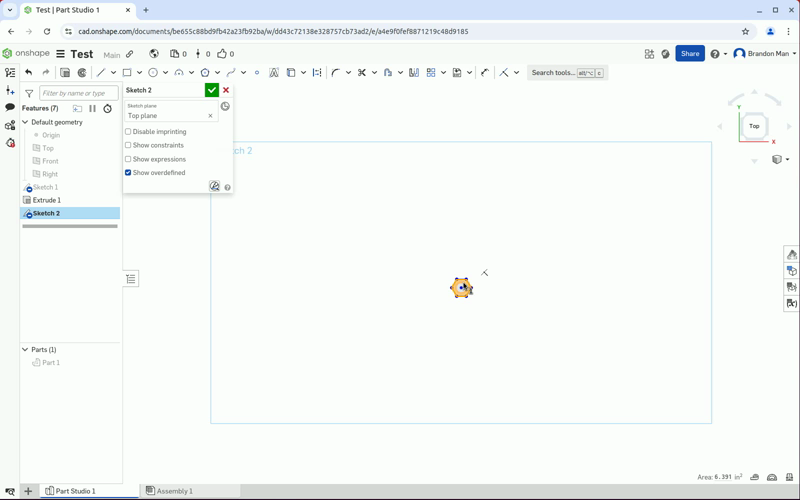
mouse_move(73, 352)
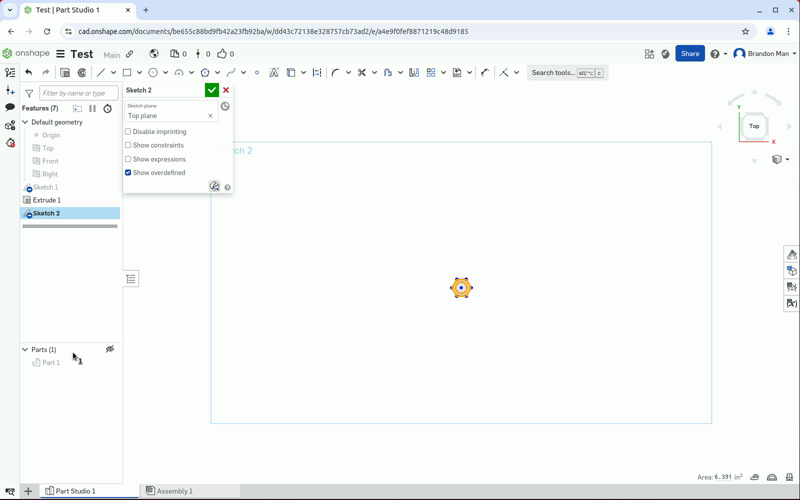
key(shift+y)
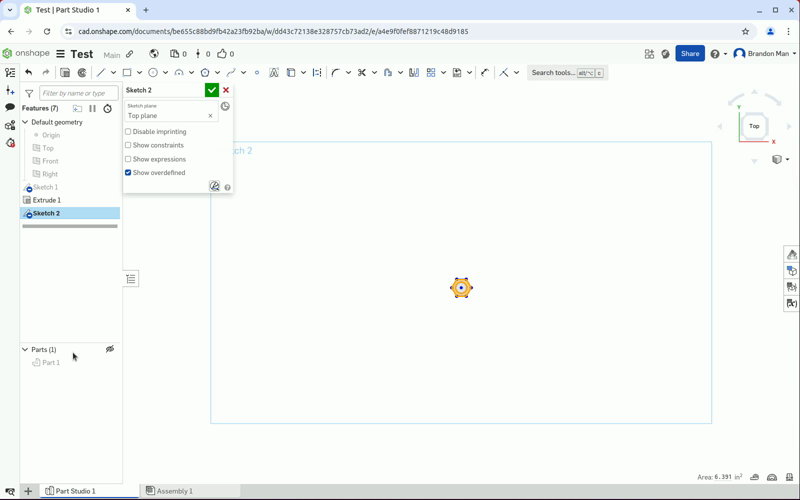
key(shift+e)
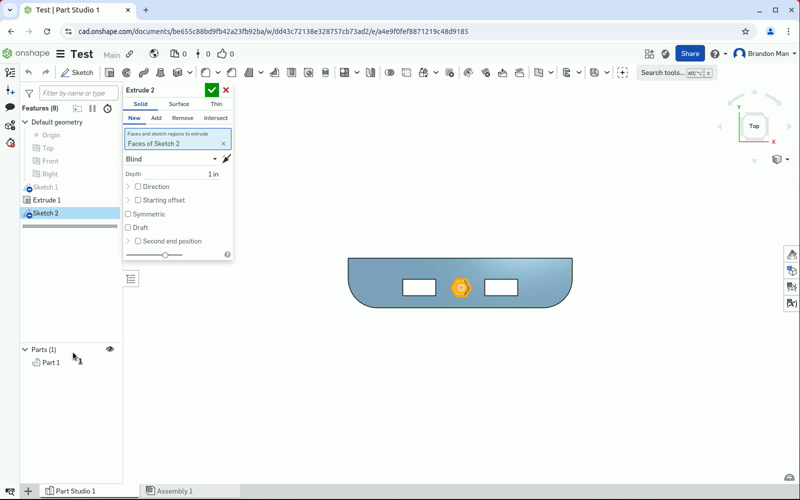
mouse_move(143, 106)
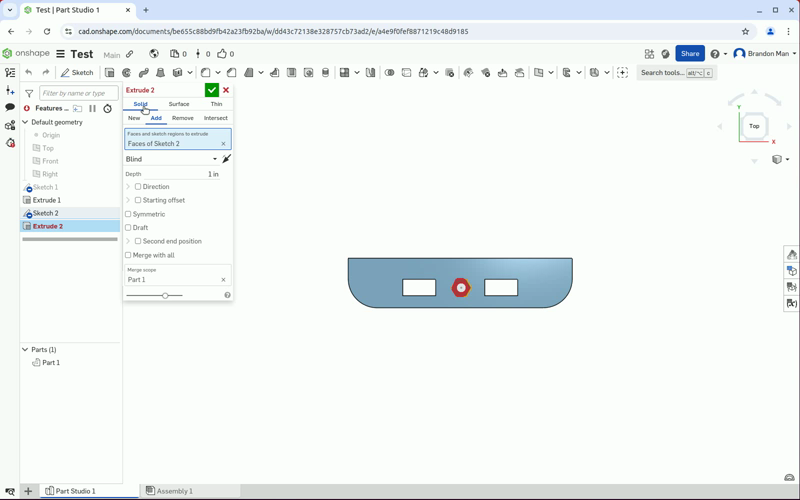
click(143, 106)
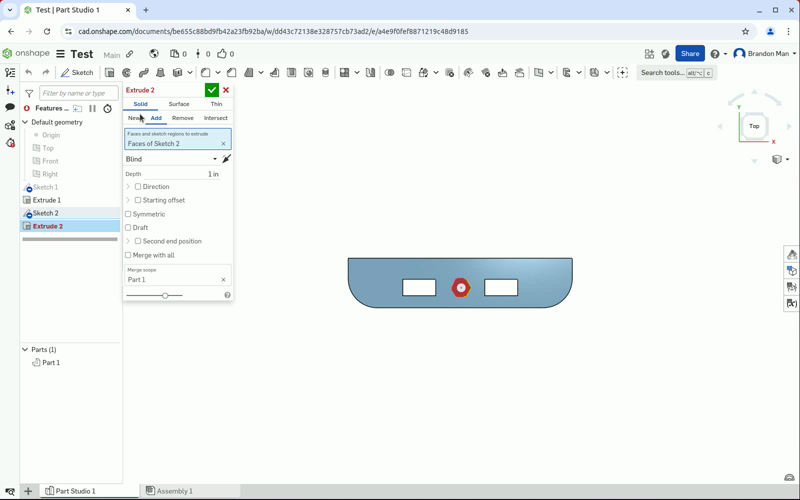
mouse_move(137, 120)
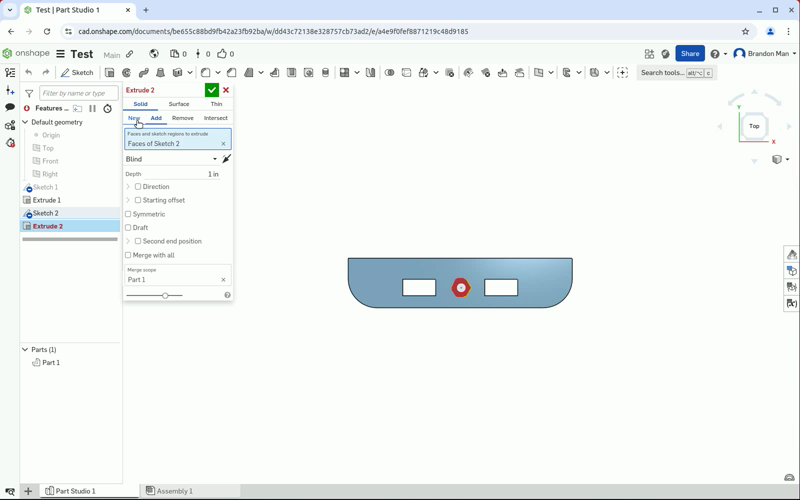
click(137, 120)
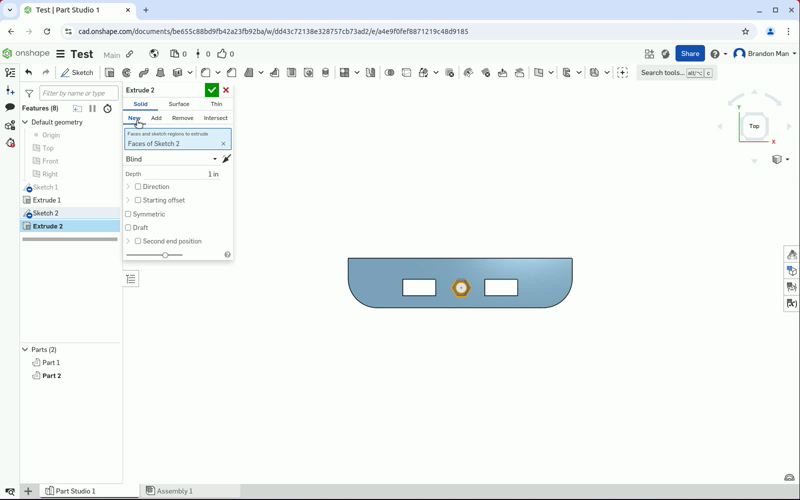
key(tab, 4)
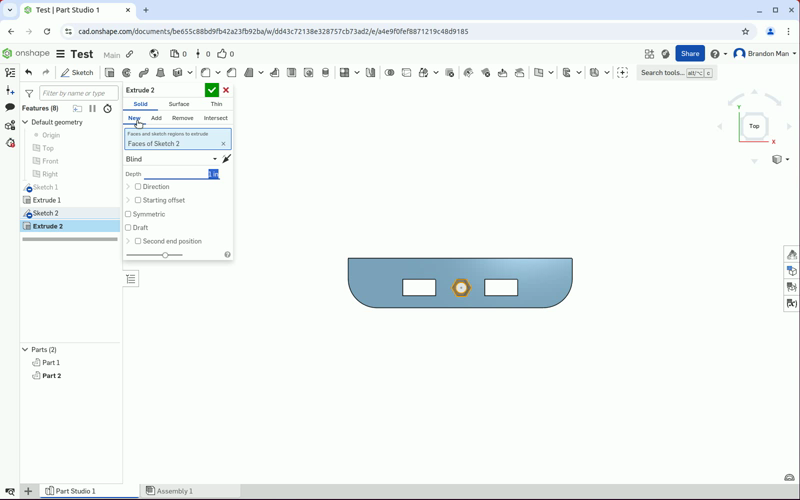
text(-11.554)
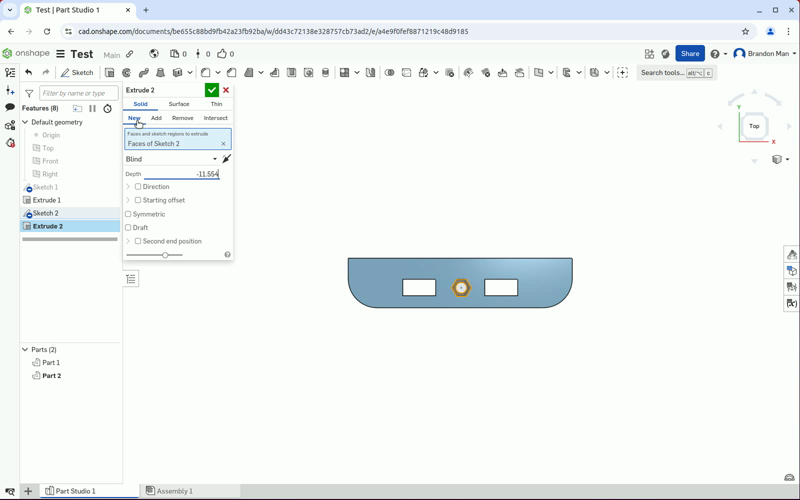
key(enter)
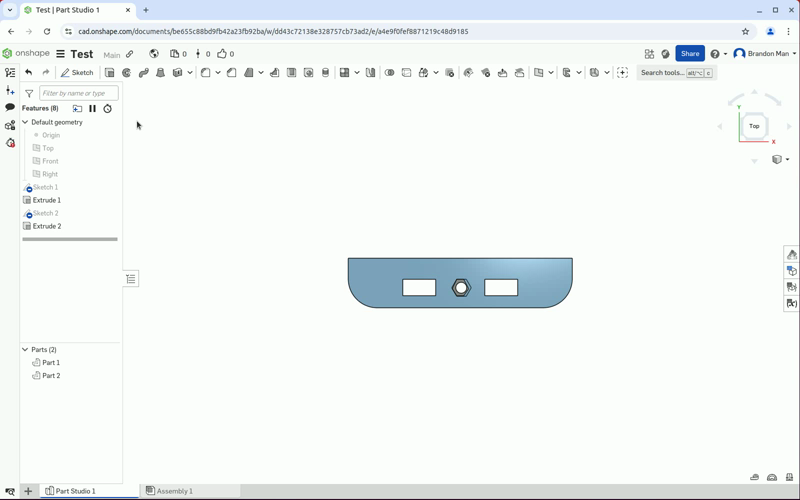
key(shift+h)
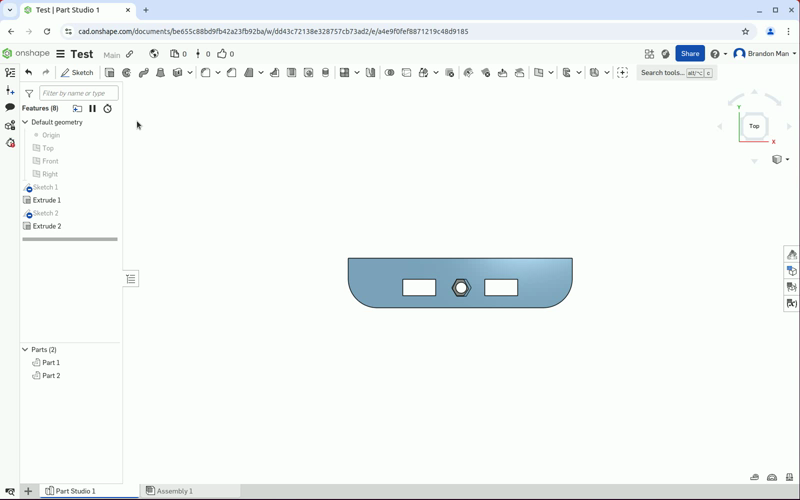
key(shift+h)
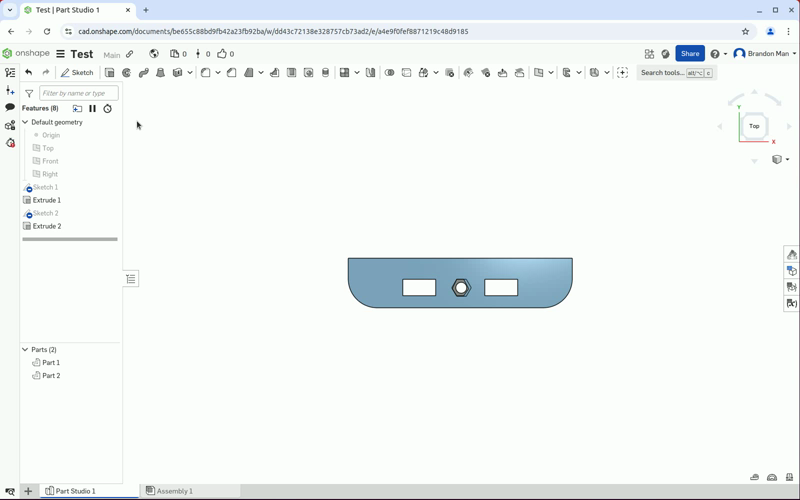
mouse_move(73, 189)
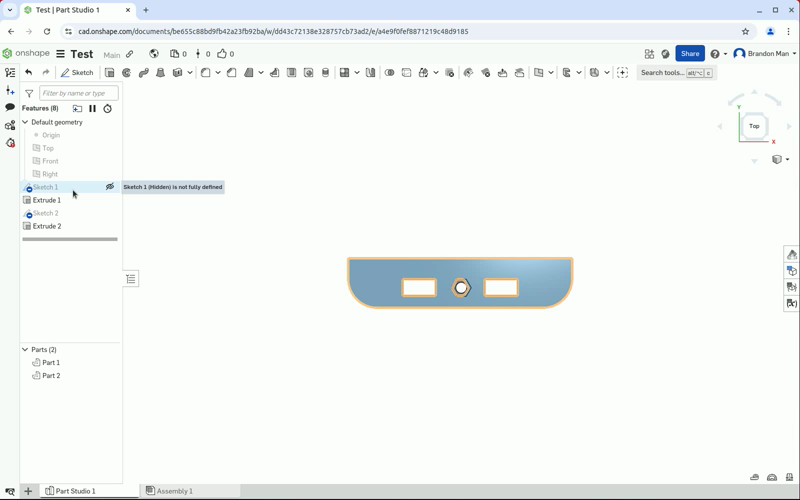
click(73, 189)
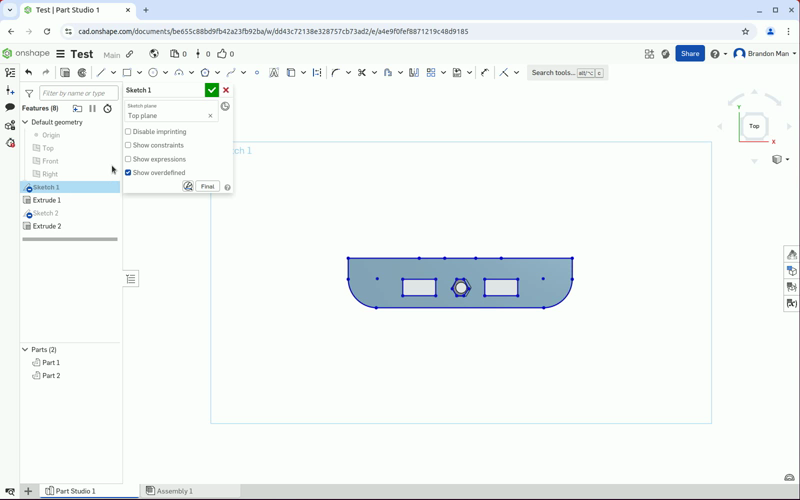
mouse_move(229, 92)
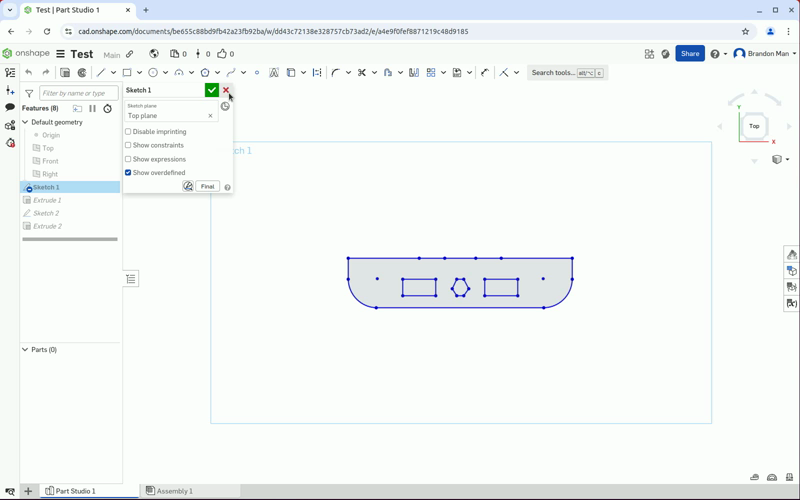
click(229, 92)
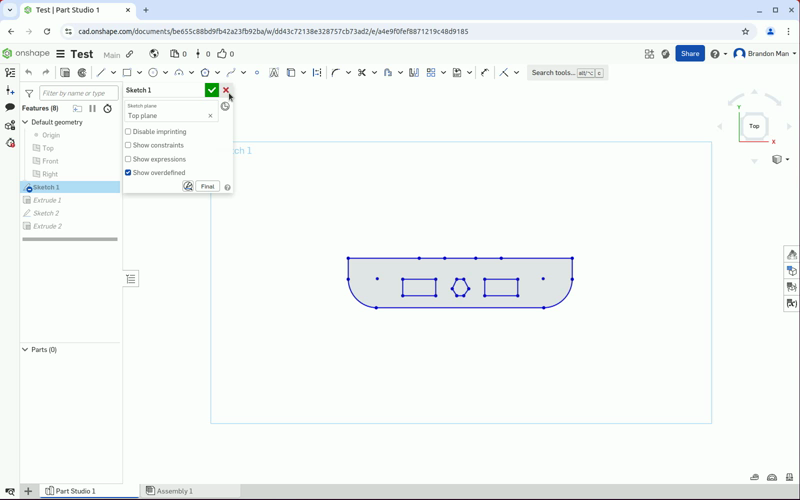
key(shift+s)
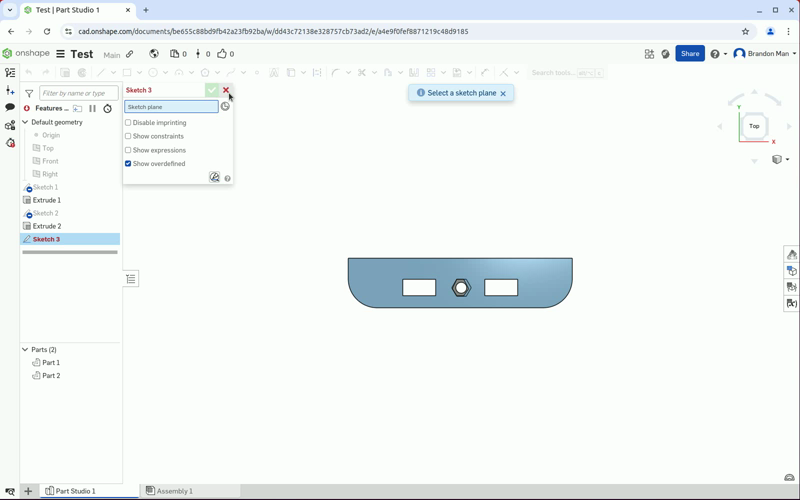
mouse_move(73, 150)
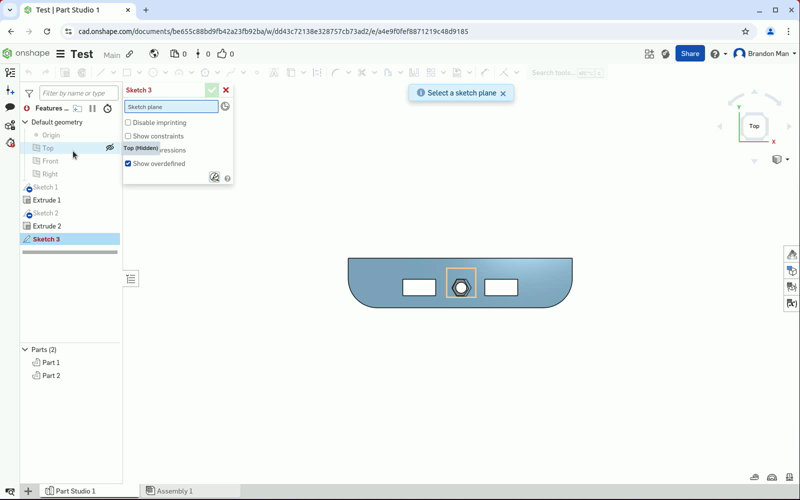
click(73, 150)
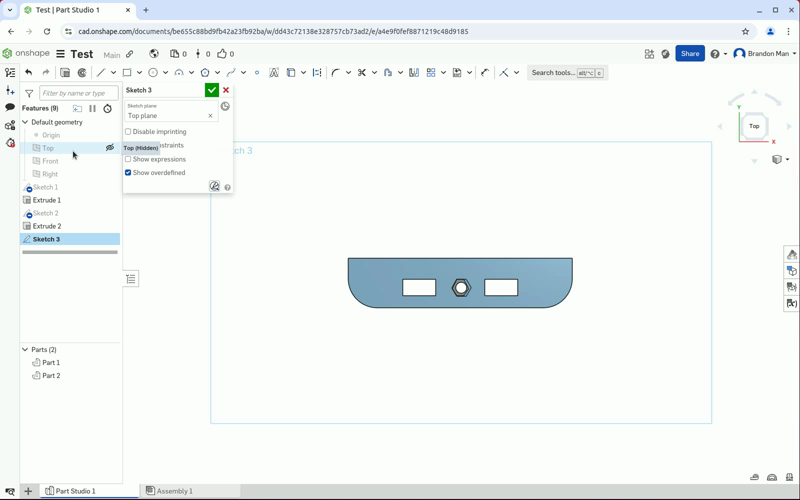
mouse_move(73, 352)
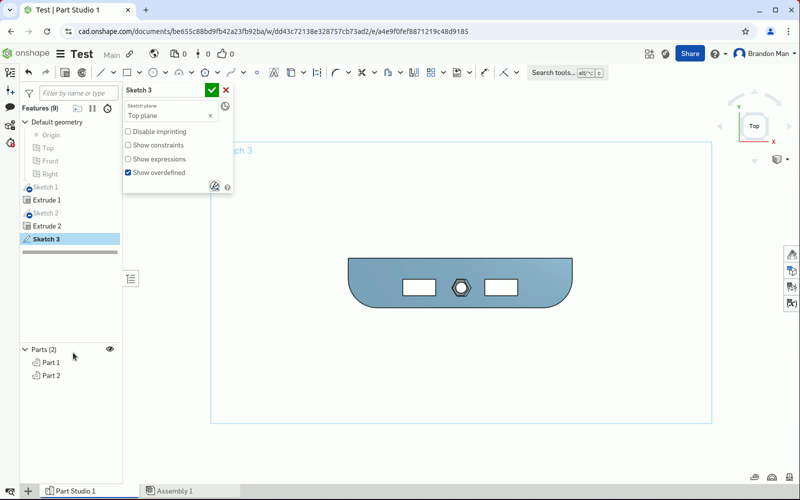
key(y)
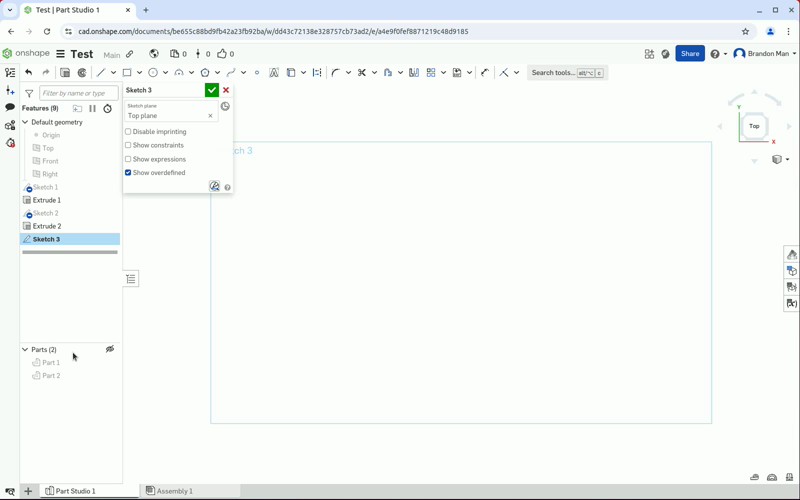
key(l)
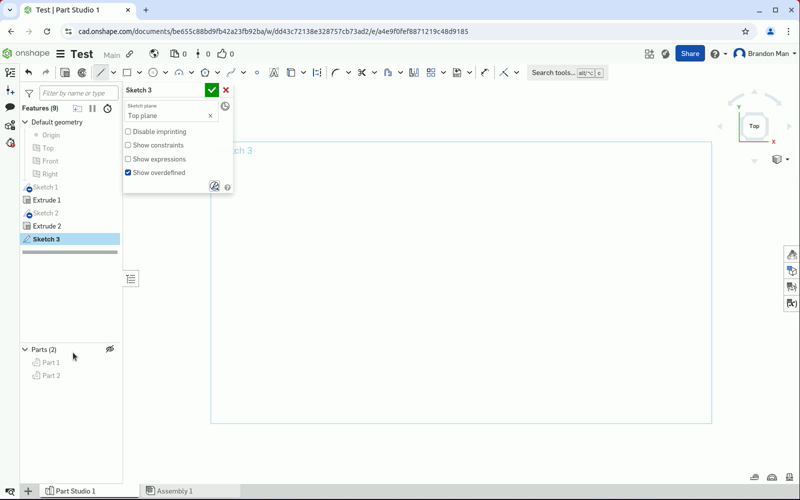
key_down(shift)
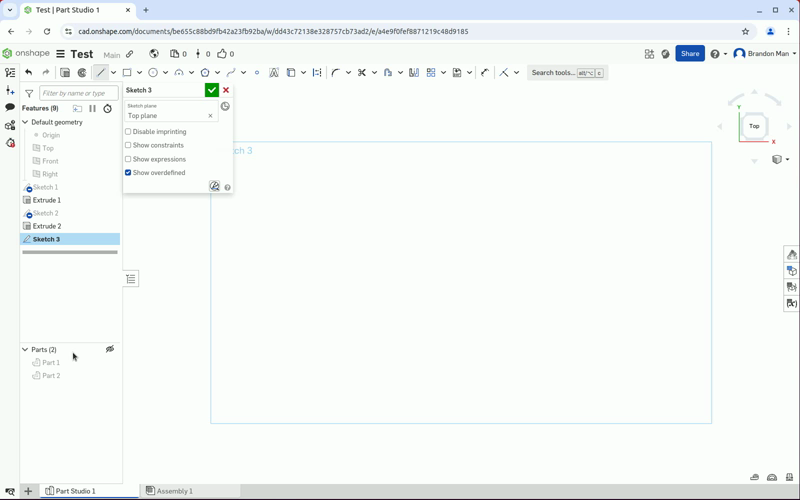
mouse_move(476, 258)
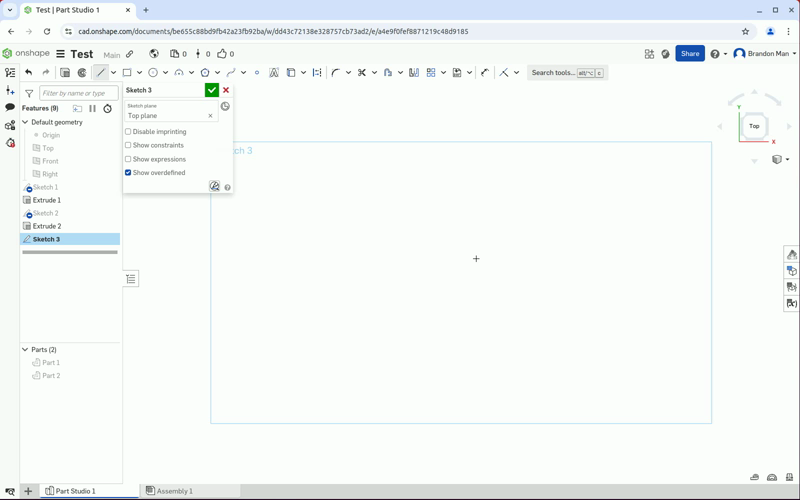
click(476, 258)
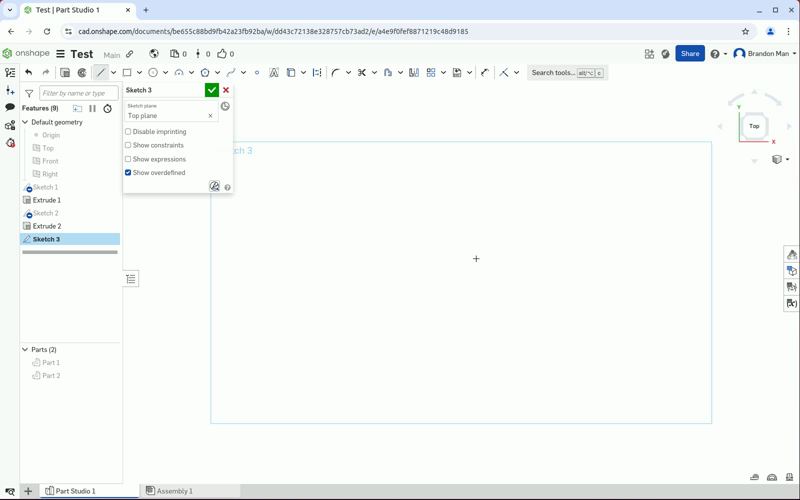
key_up(shift)
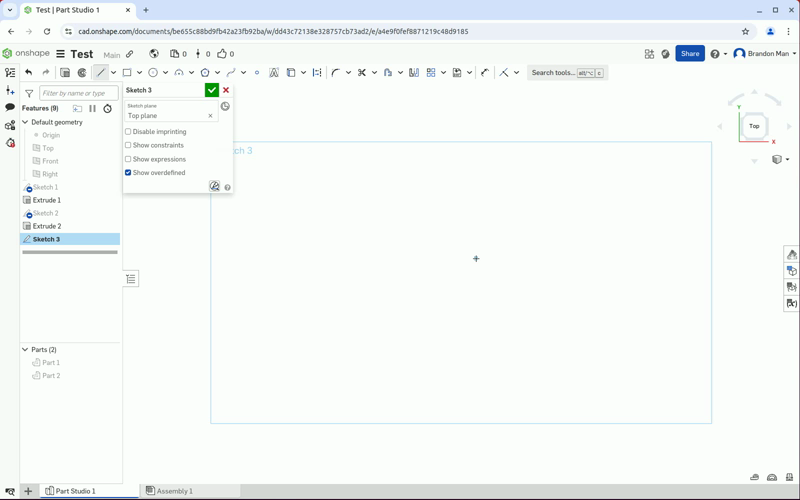
key_down(shift)
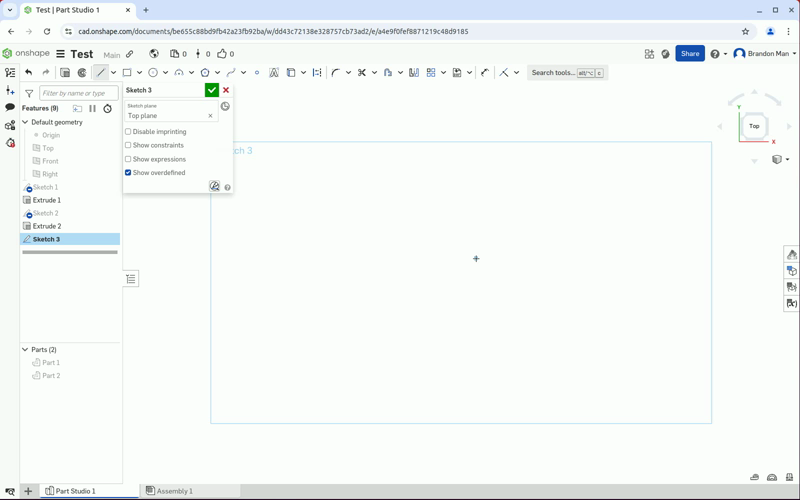
mouse_move(506, 258)
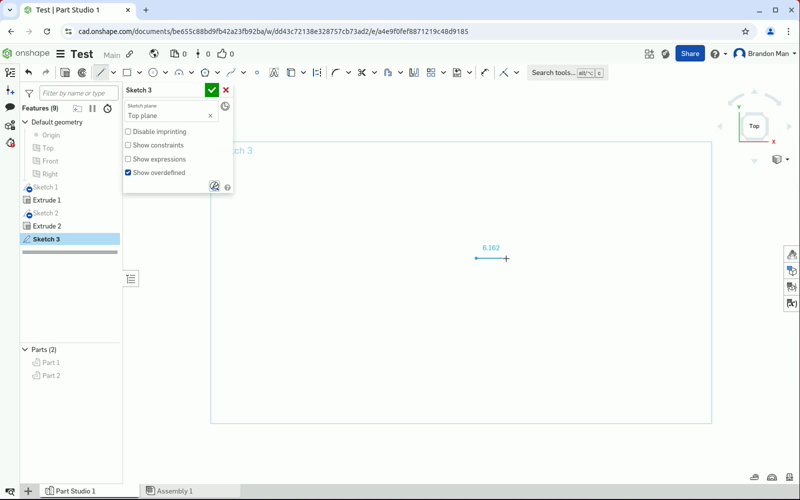
mouse_move(502, 258)
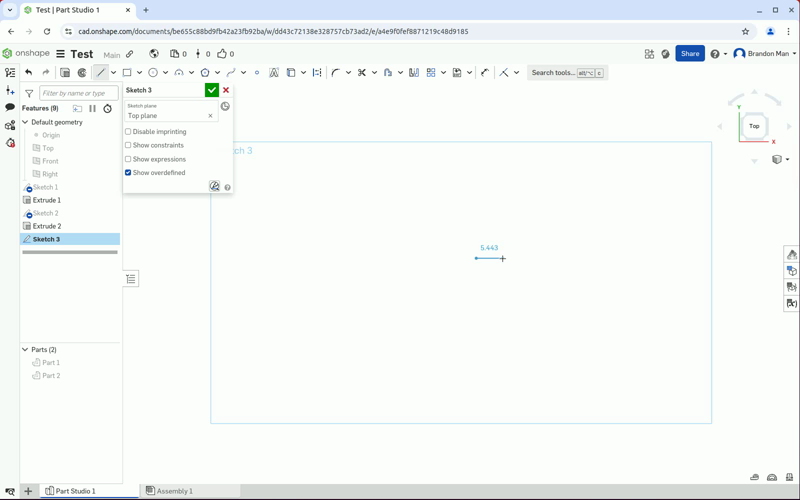
click(502, 258)
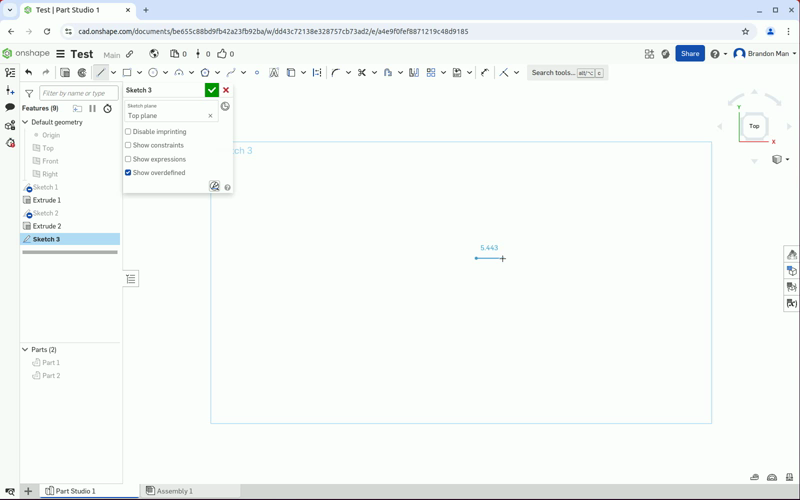
key_up(shift)
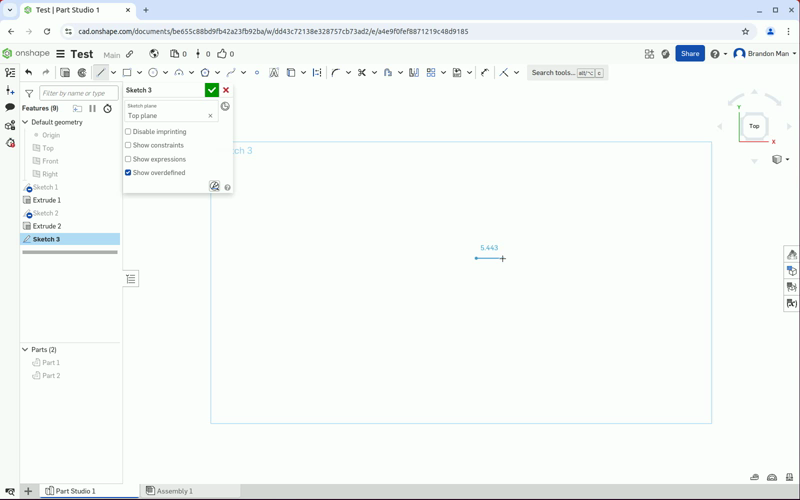
key_down(shift)
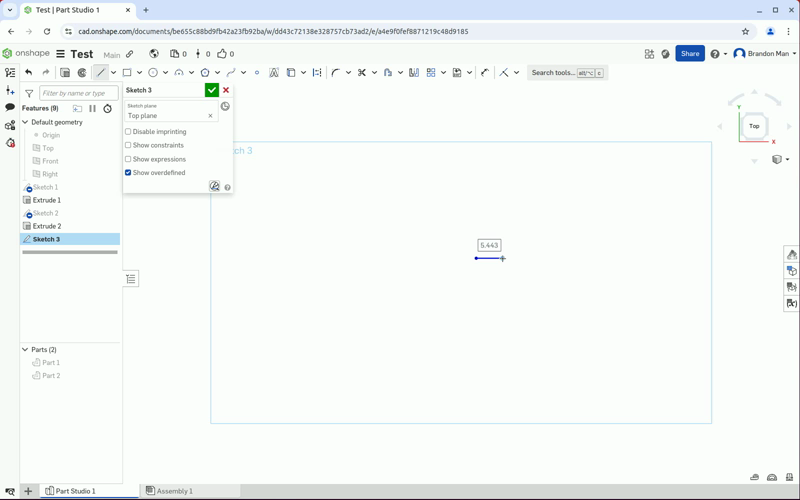
mouse_move(532, 258)
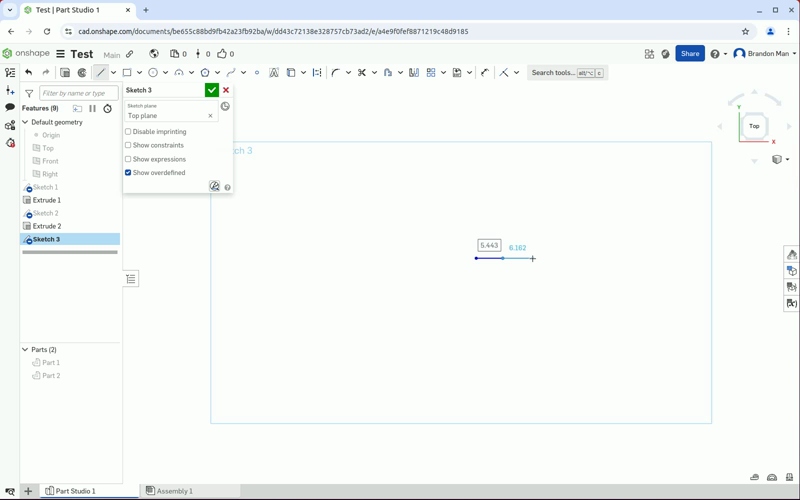
mouse_move(489, 244)
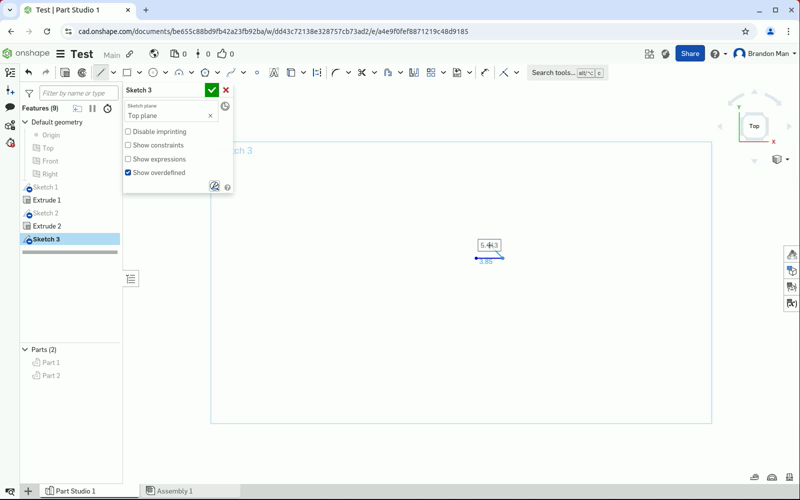
click(489, 244)
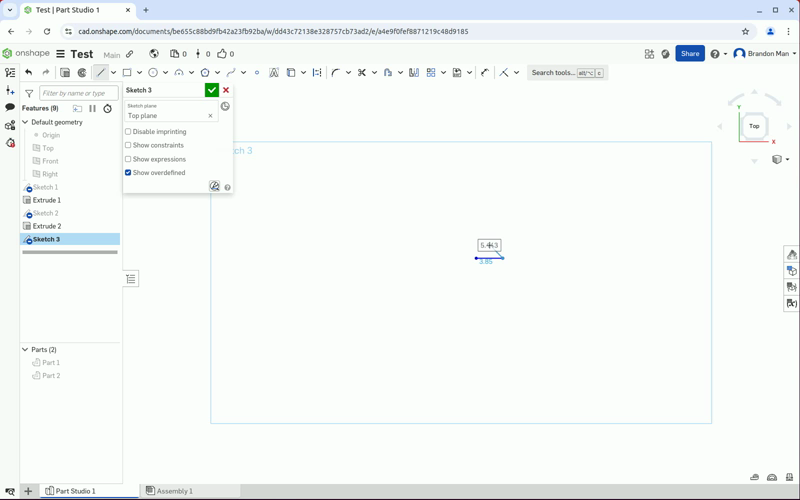
key_up(shift)
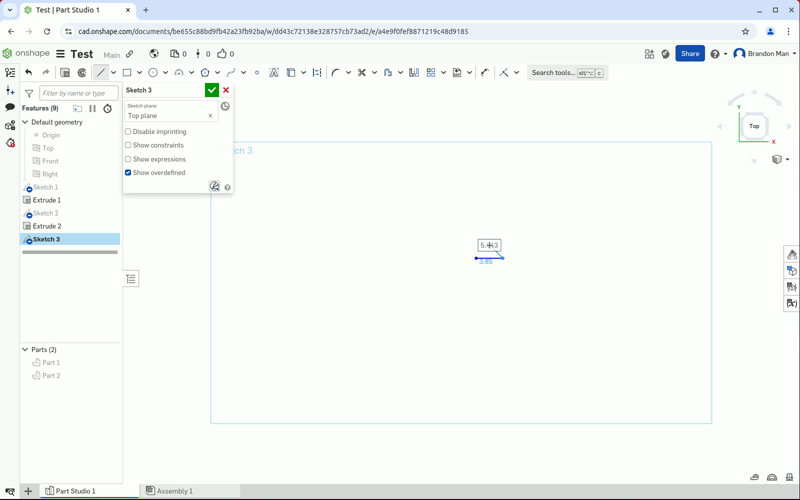
mouse_move(519, 244)
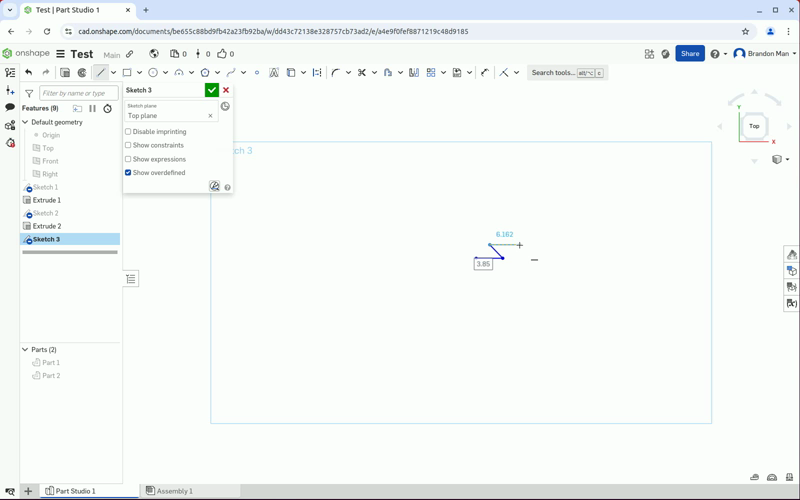
key_down(shift)
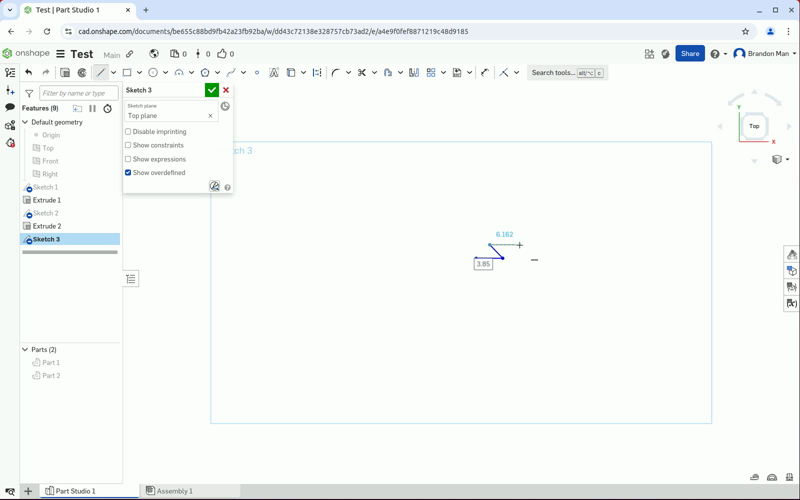
mouse_move(476, 258)
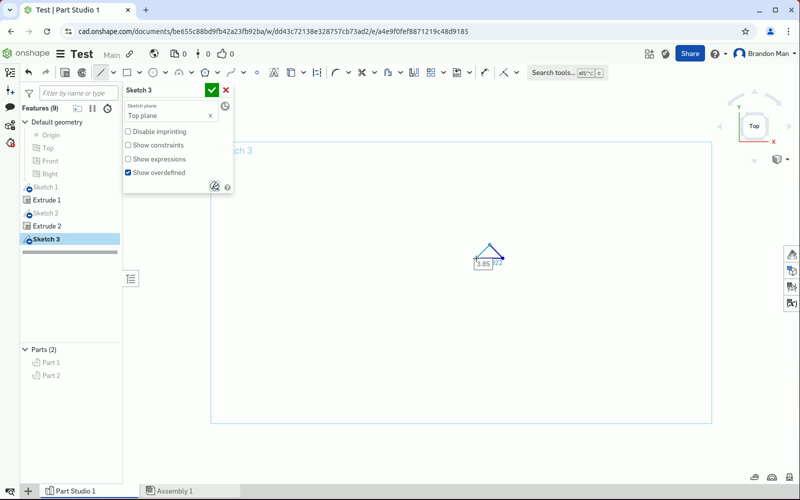
key_up(shift)
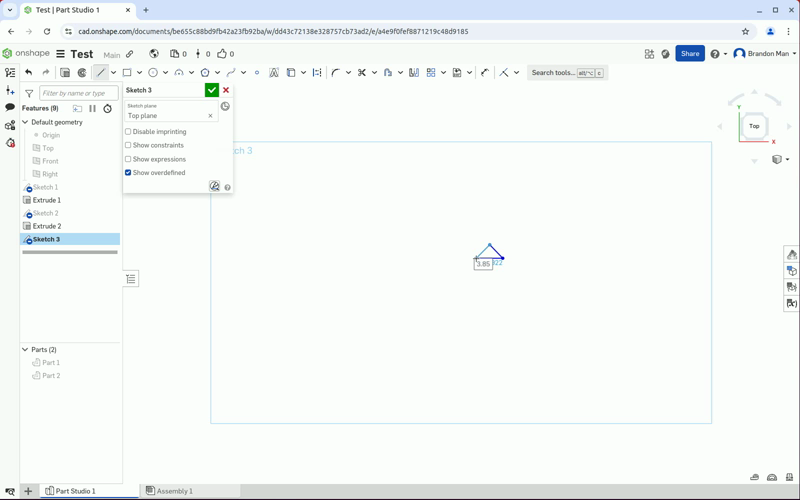
click(476, 258)
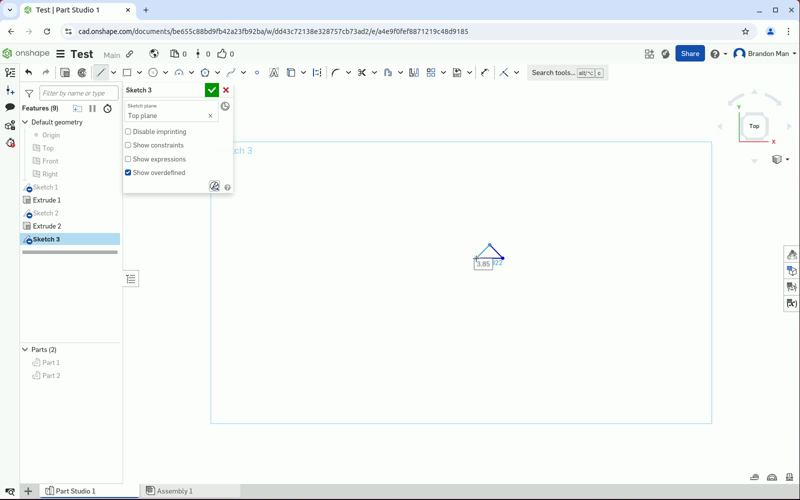
key(esc)
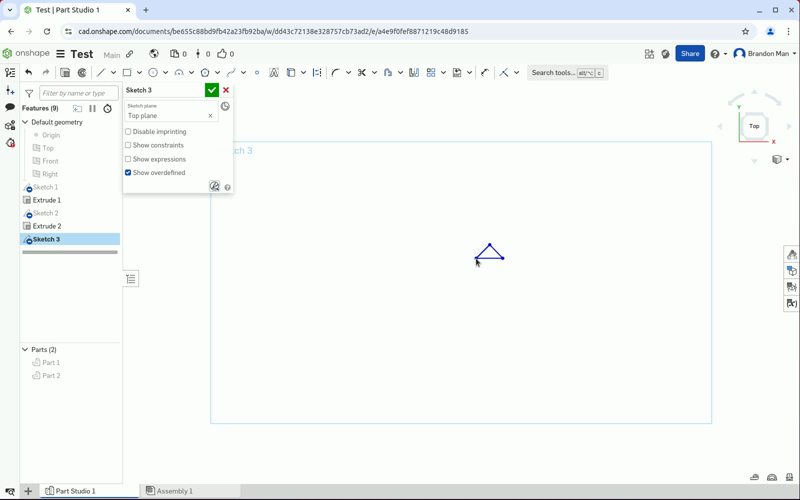
mouse_move(497, 255)
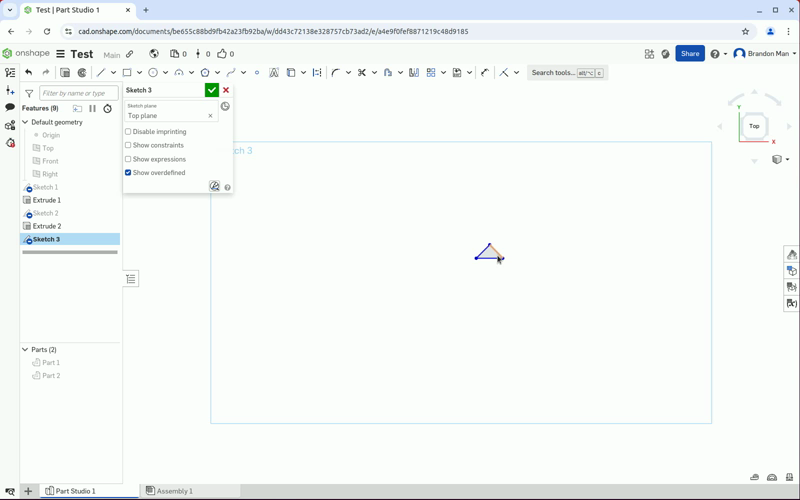
scroll(6)
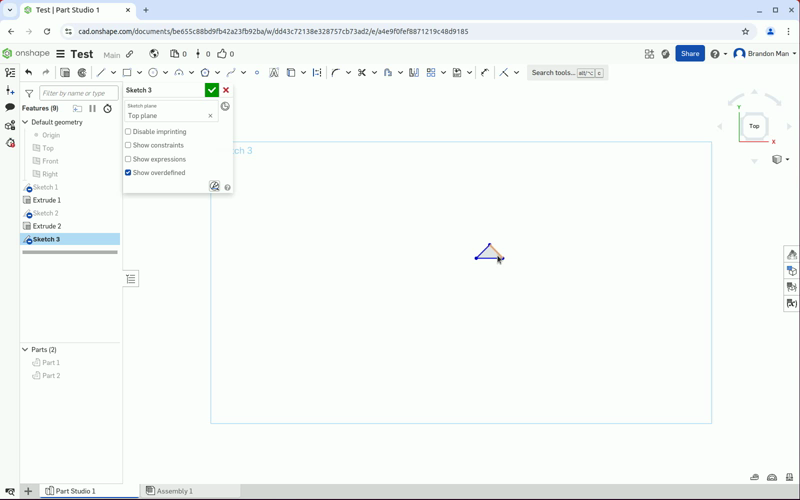
scroll(6)
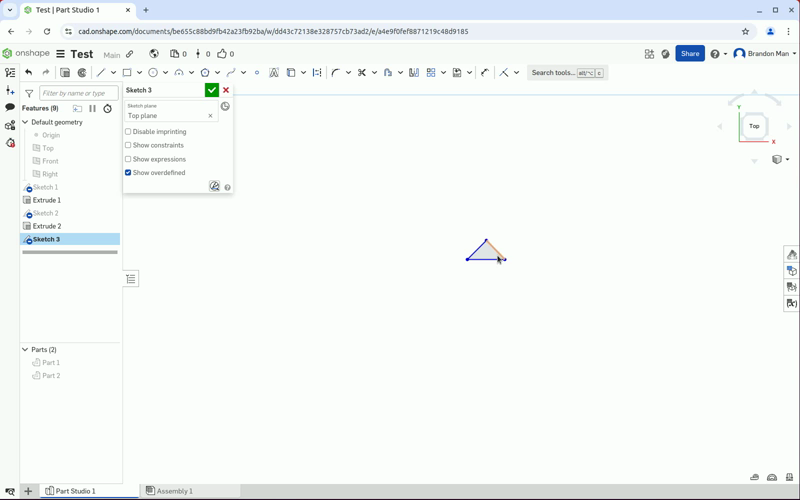
scroll(6)
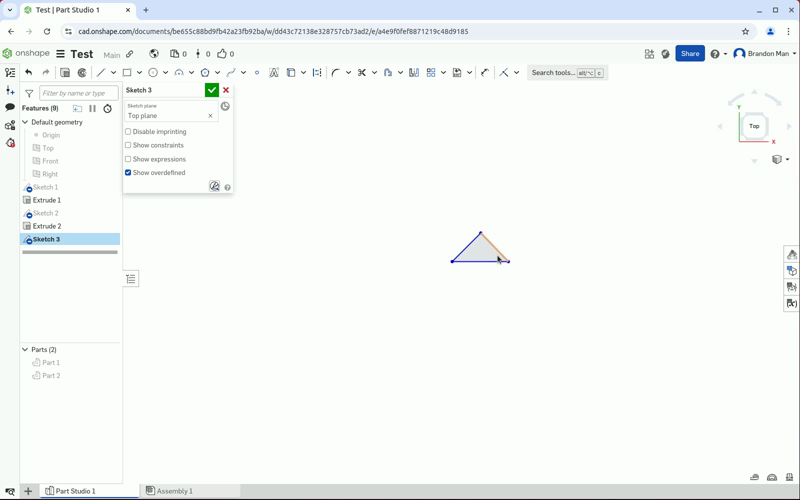
scroll(6)
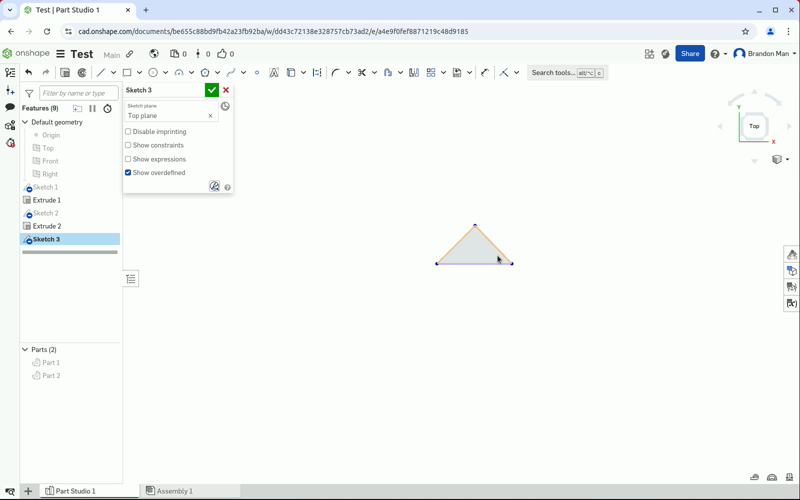
scroll(6)
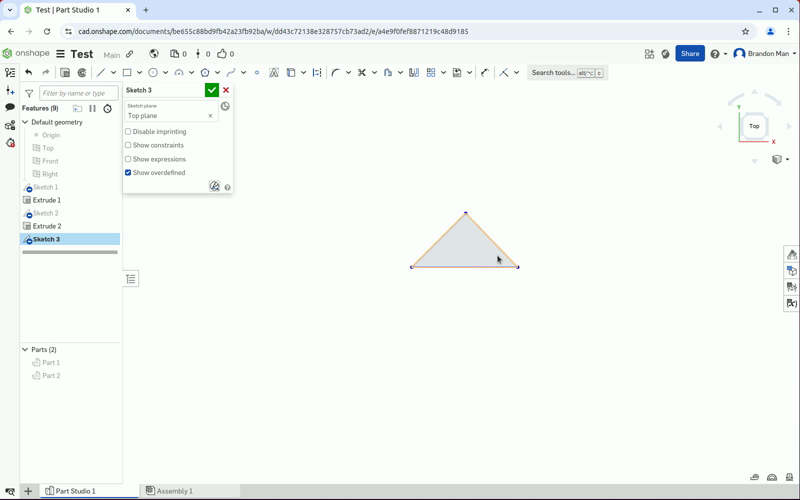
scroll(6)
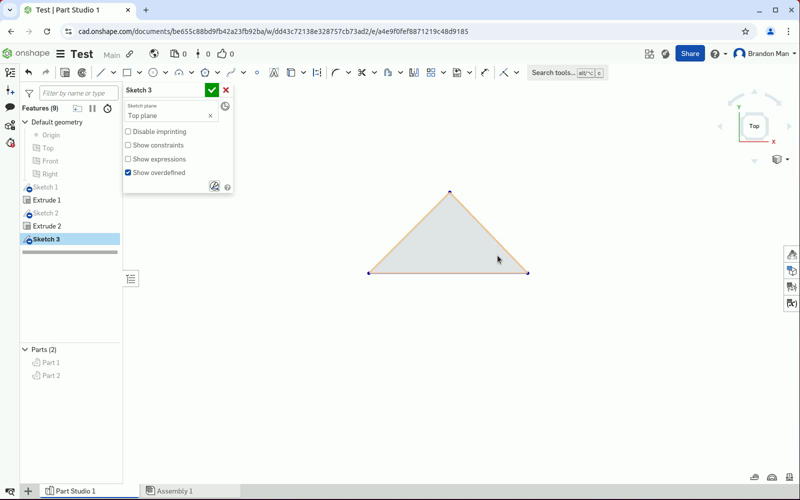
scroll(6)
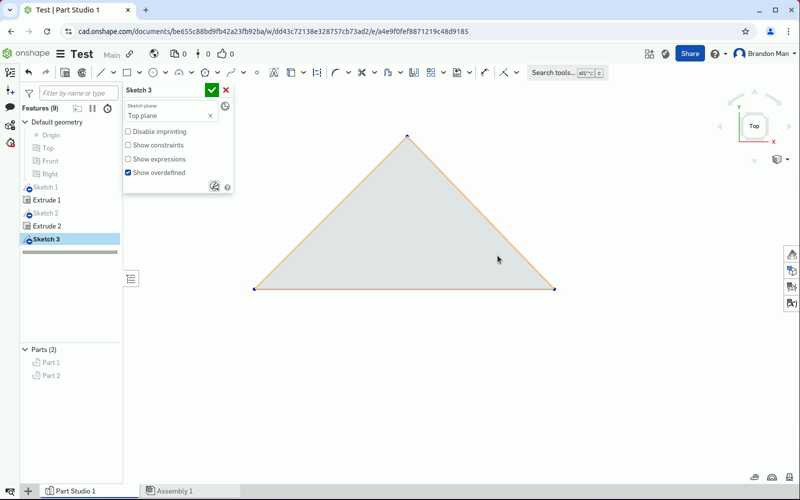
click(497, 255)
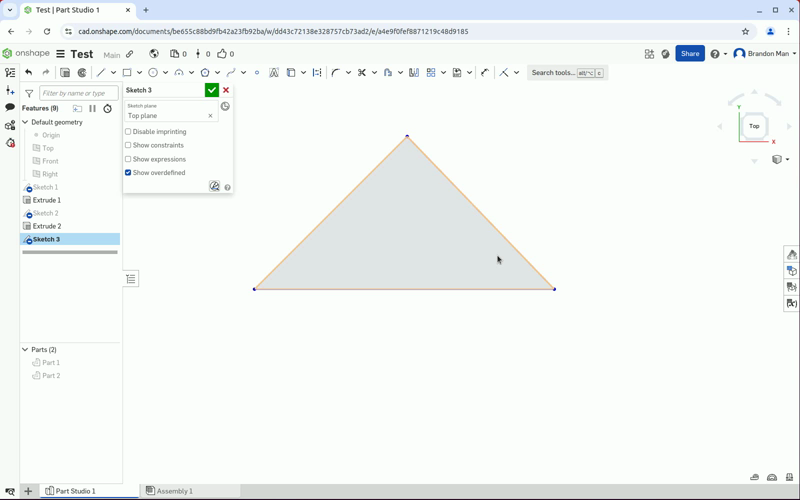
scroll(-6)
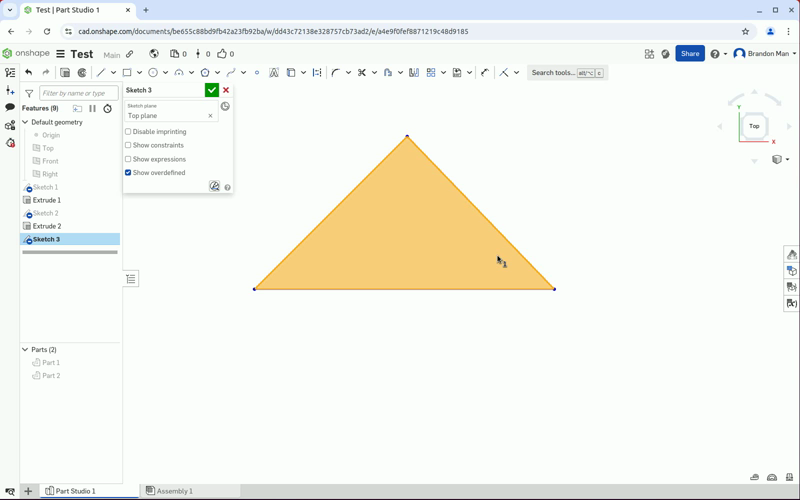
scroll(-6)
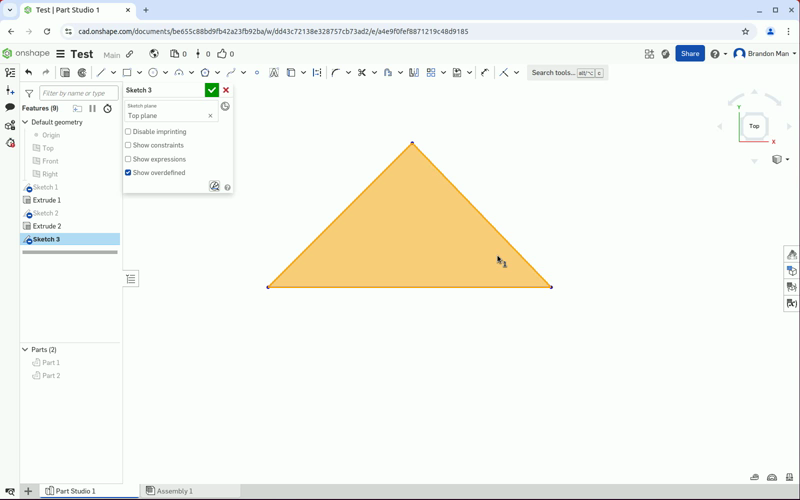
scroll(-6)
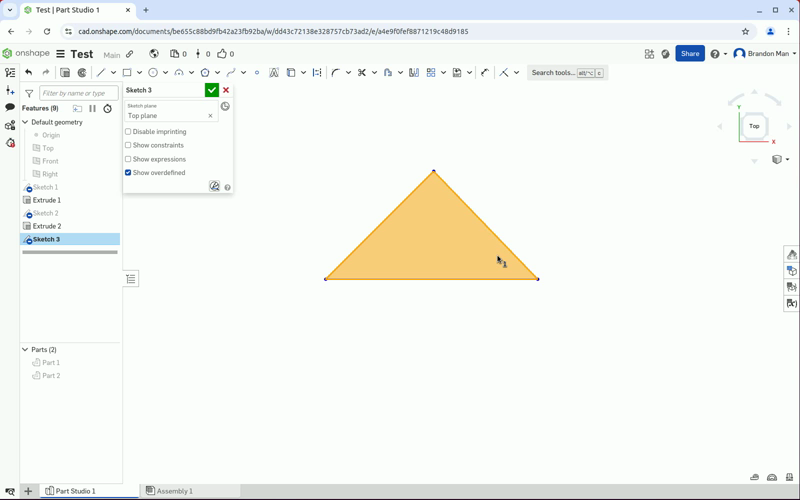
scroll(-6)
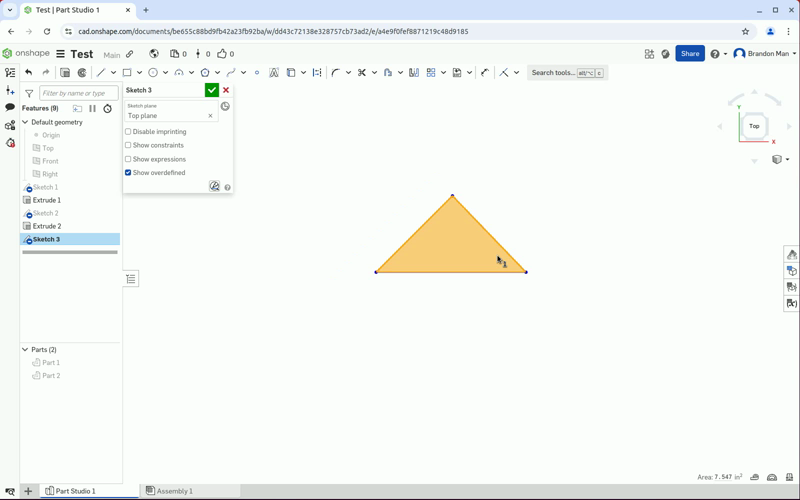
scroll(-6)
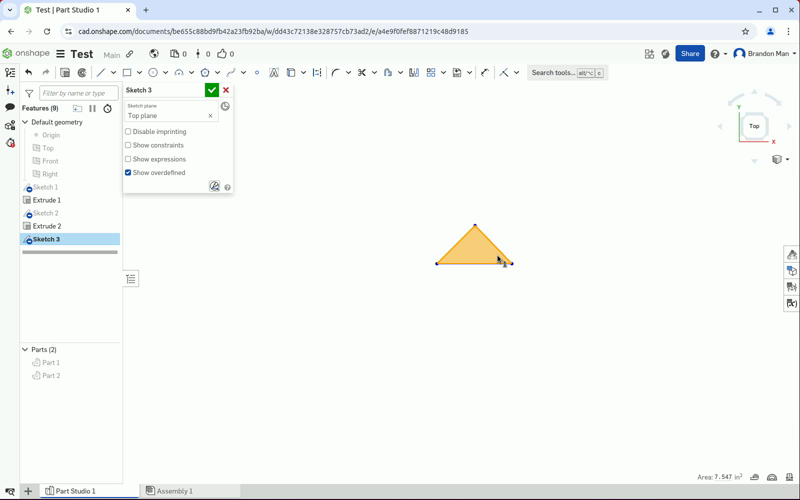
scroll(-6)
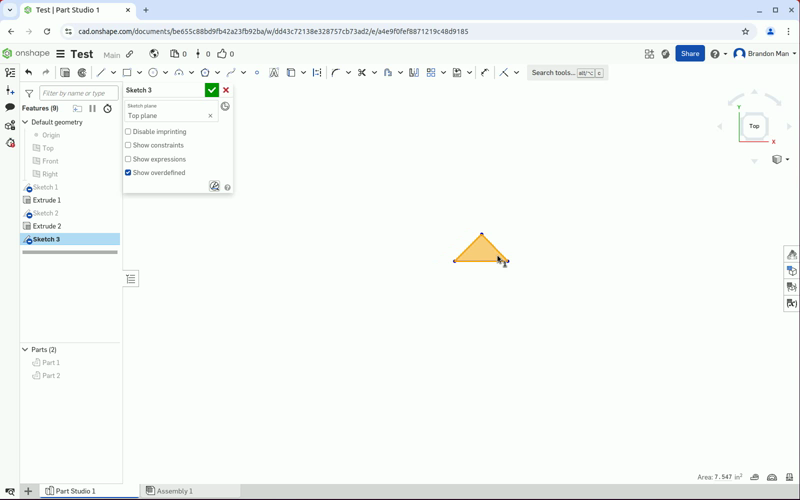
scroll(-6)
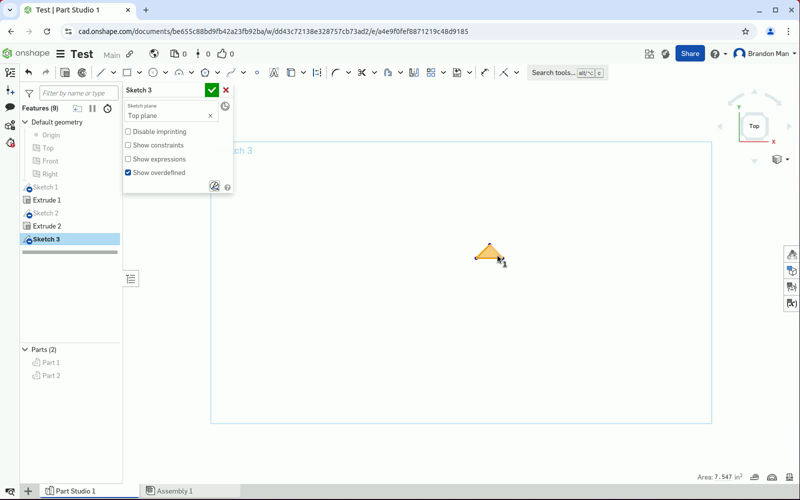
mouse_move(73, 352)
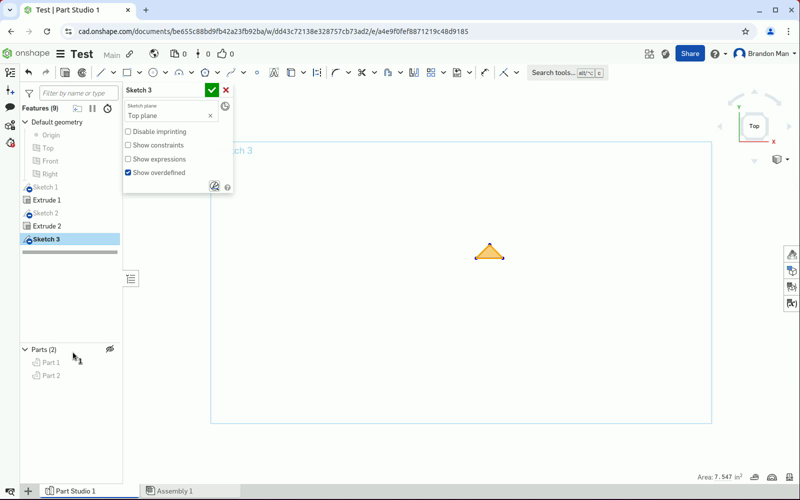
key(shift+y)
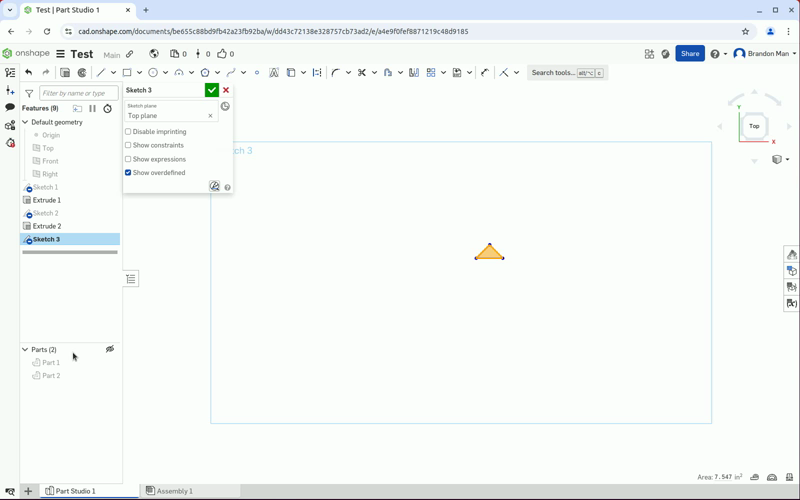
key(shift+e)
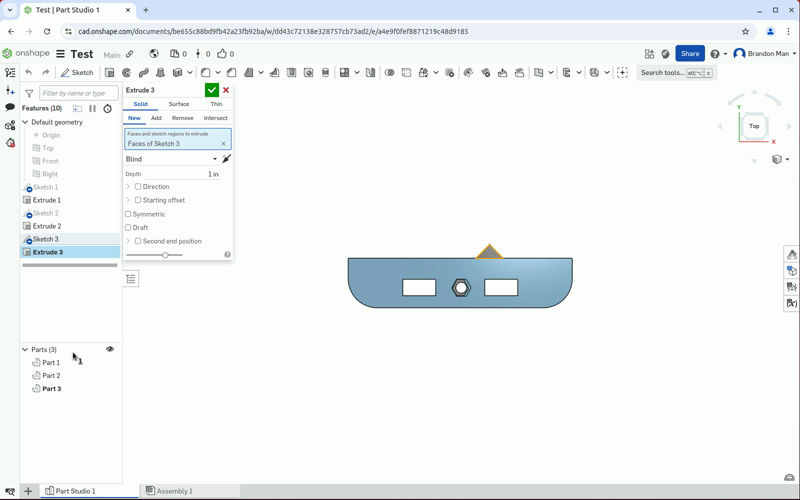
mouse_move(143, 106)
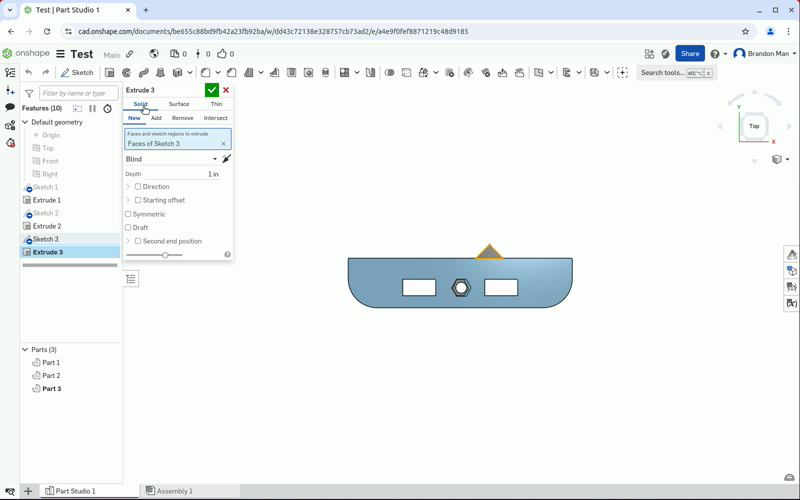
click(143, 106)
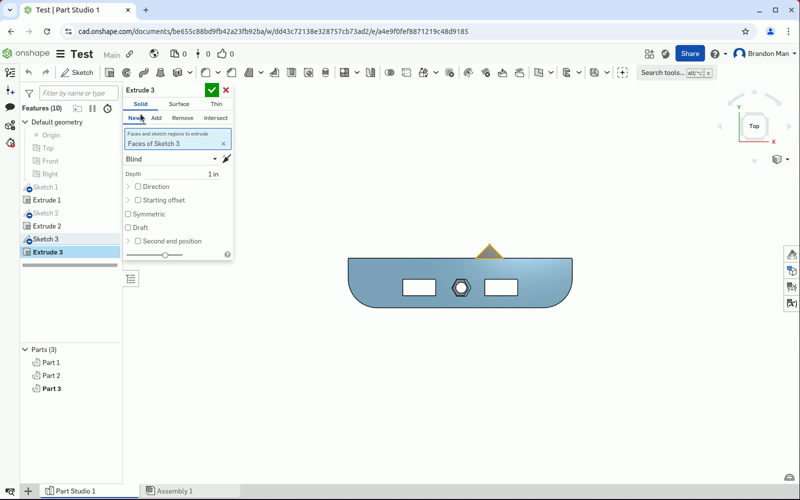
mouse_move(137, 120)
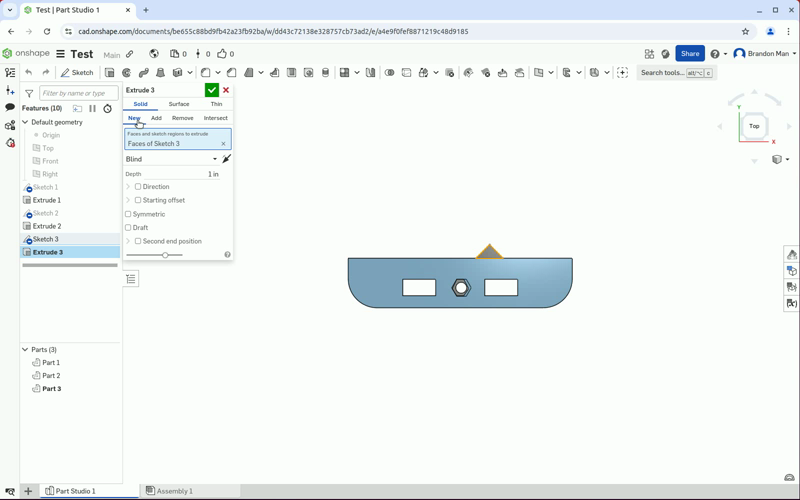
click(137, 120)
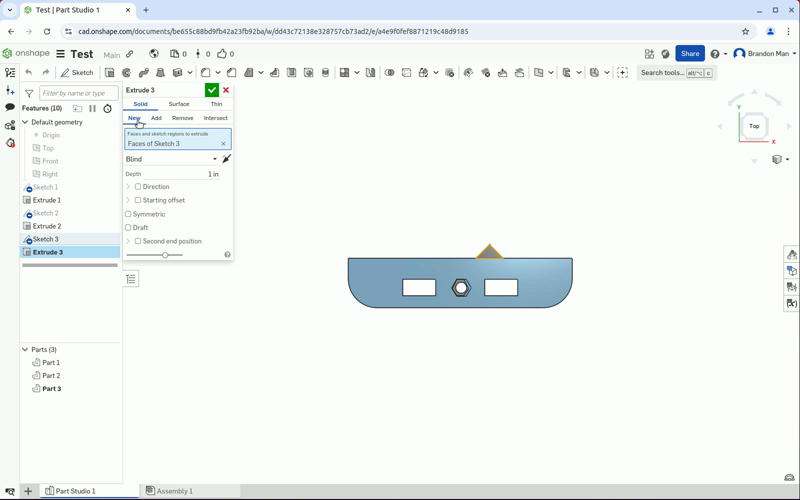
key(tab, 4)
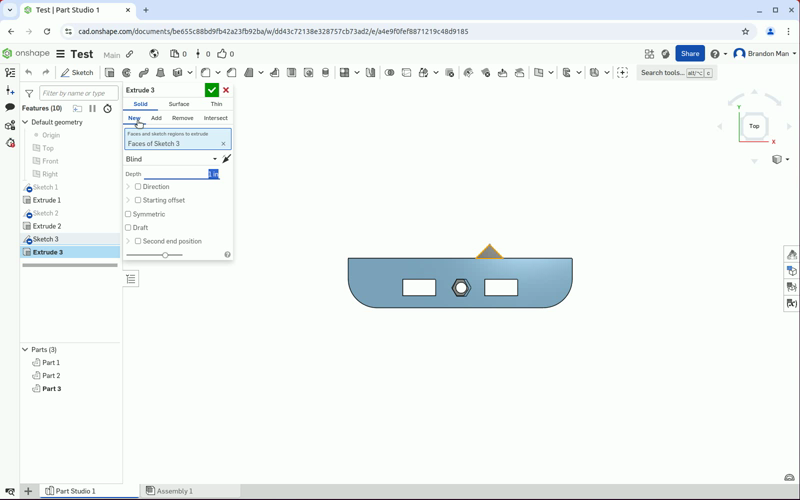
text(-11.554)
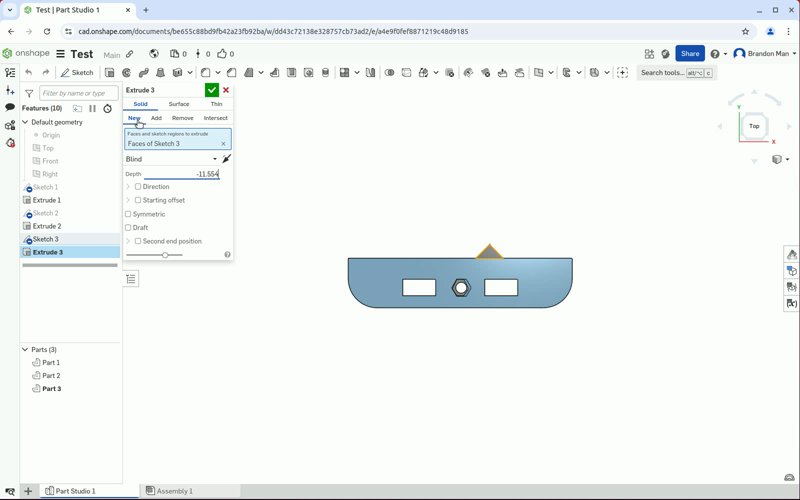
key(enter)
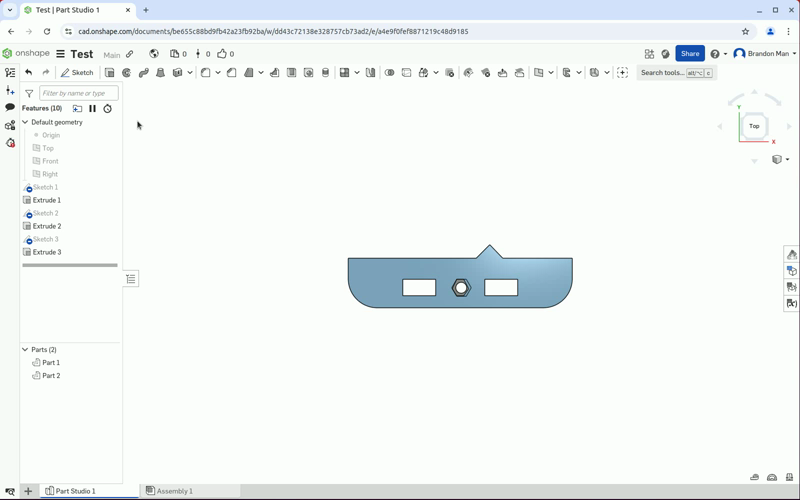
key(shift+h)
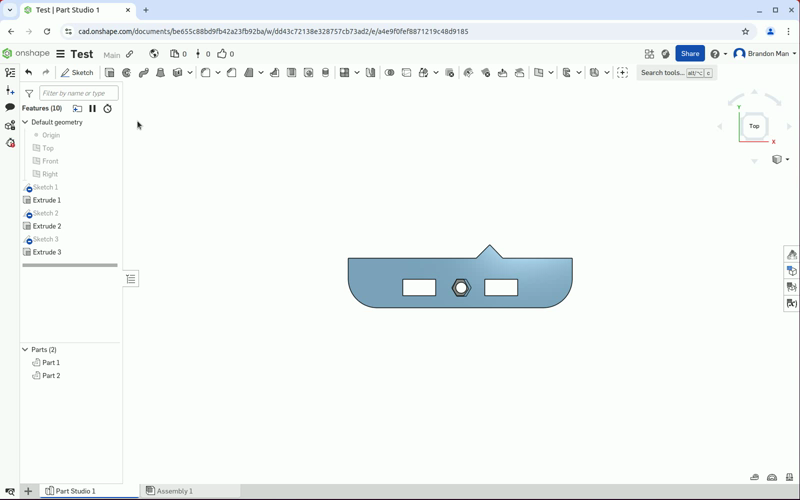
key(shift+h)
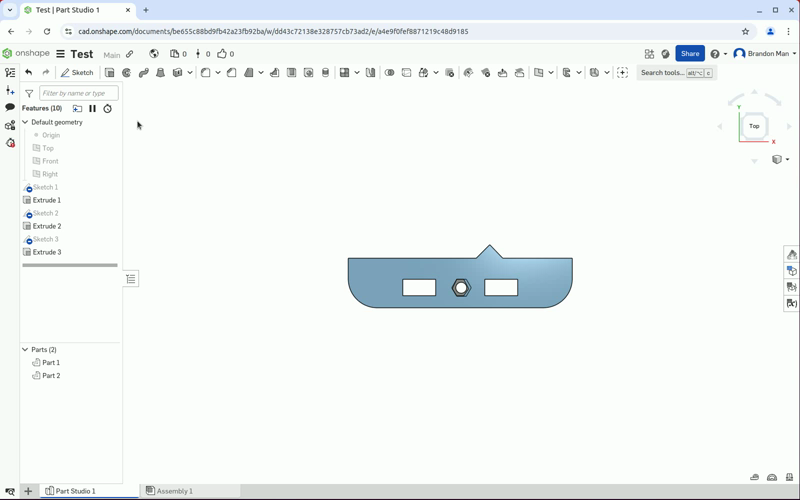
mouse_move(73, 189)
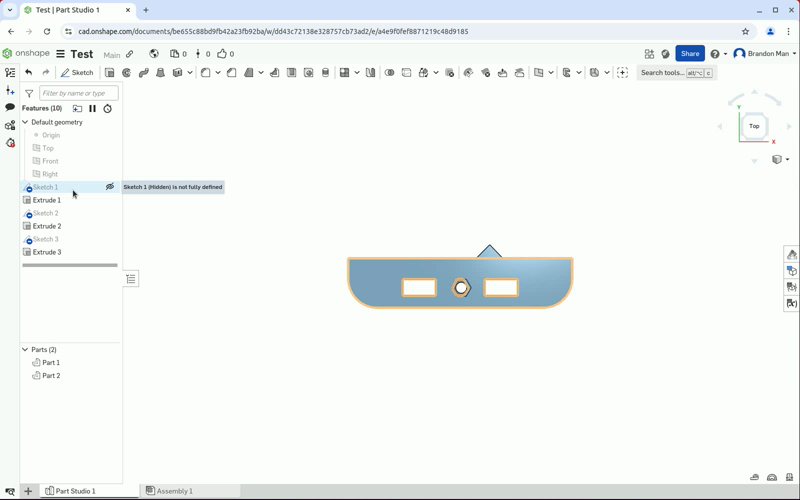
click(73, 189)
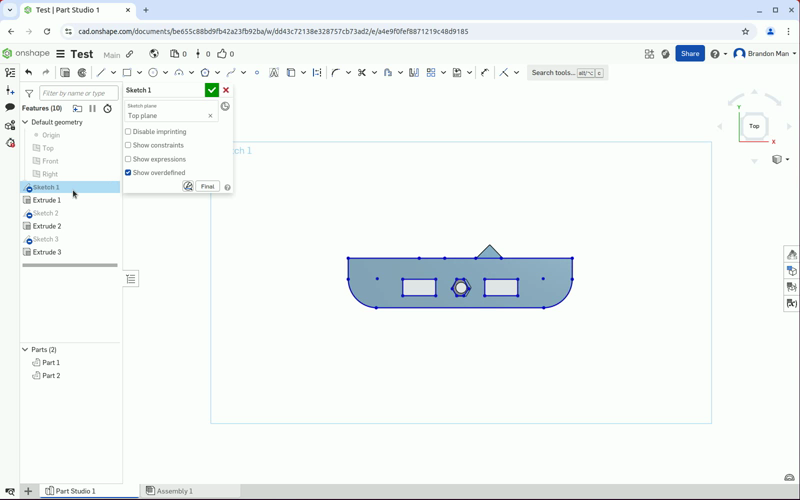
mouse_move(229, 92)
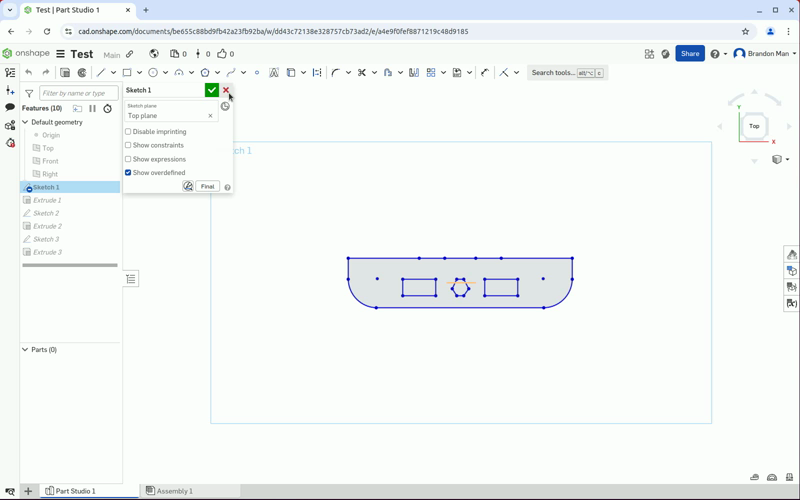
click(229, 92)
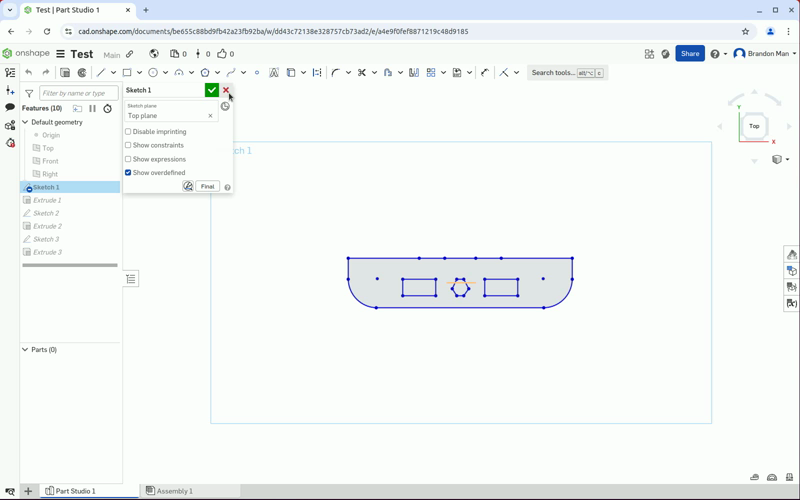
key(shift+s)
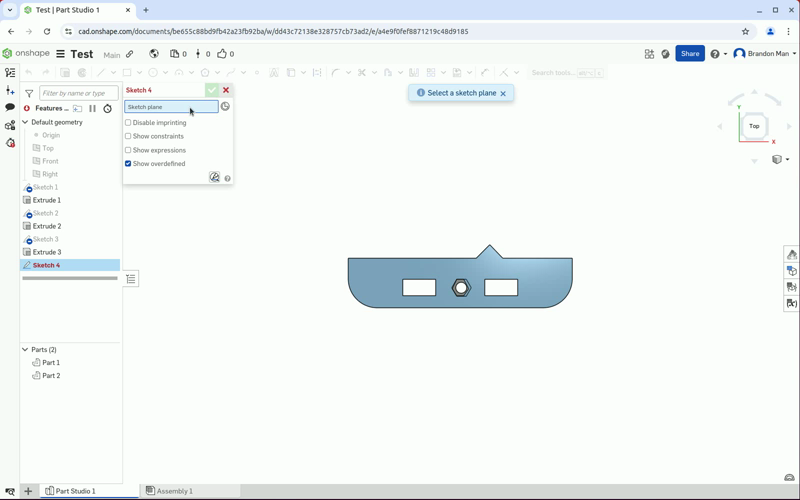
mouse_move(73, 150)
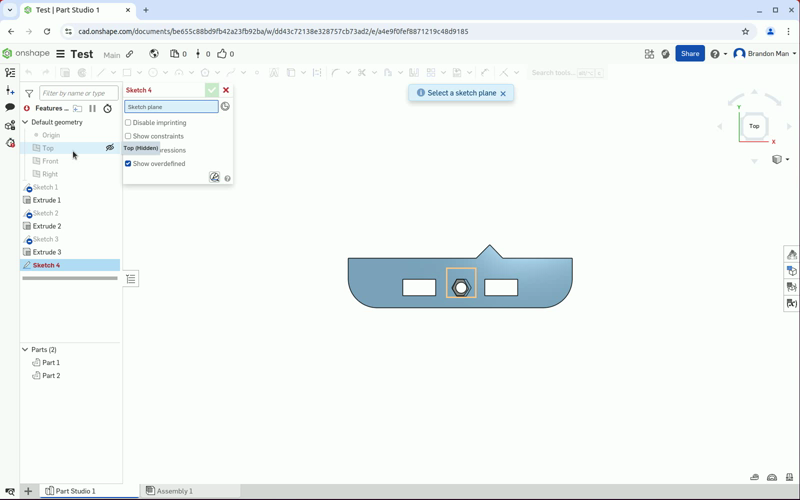
click(73, 150)
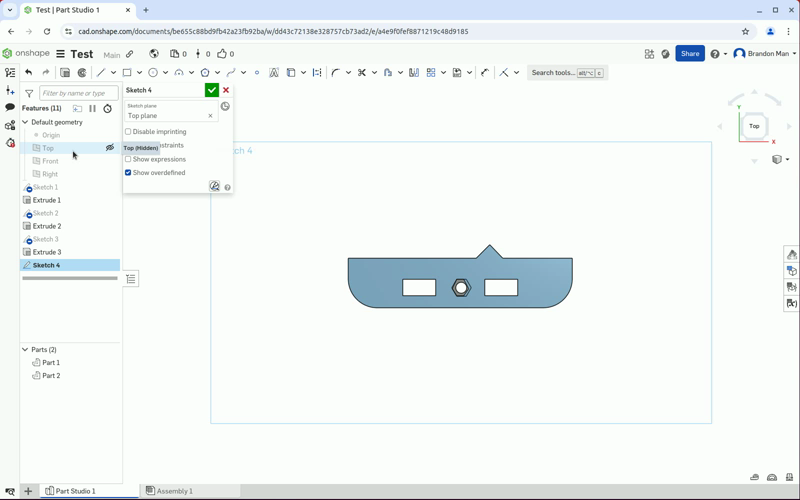
mouse_move(73, 352)
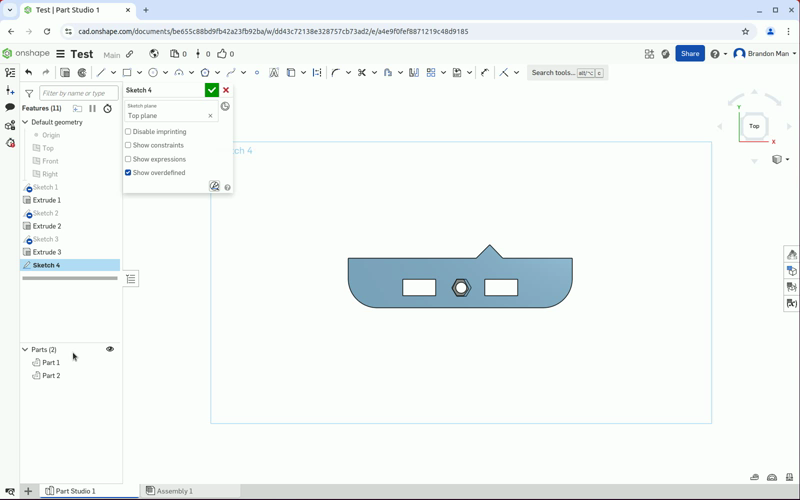
key(y)
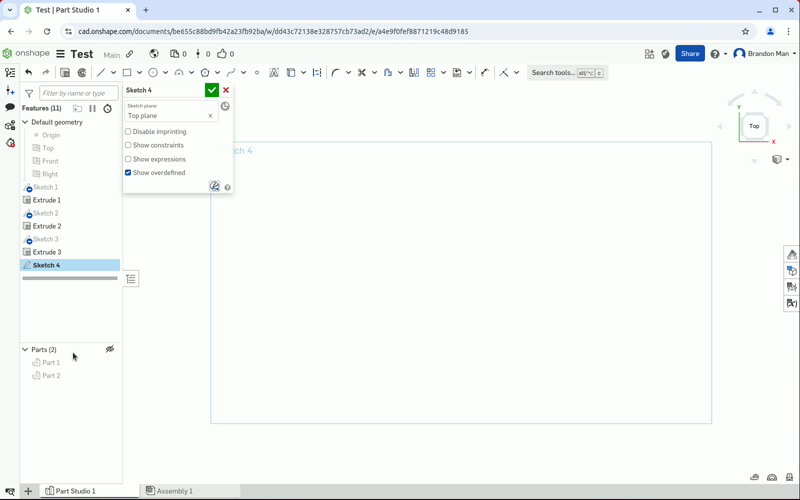
key(l)
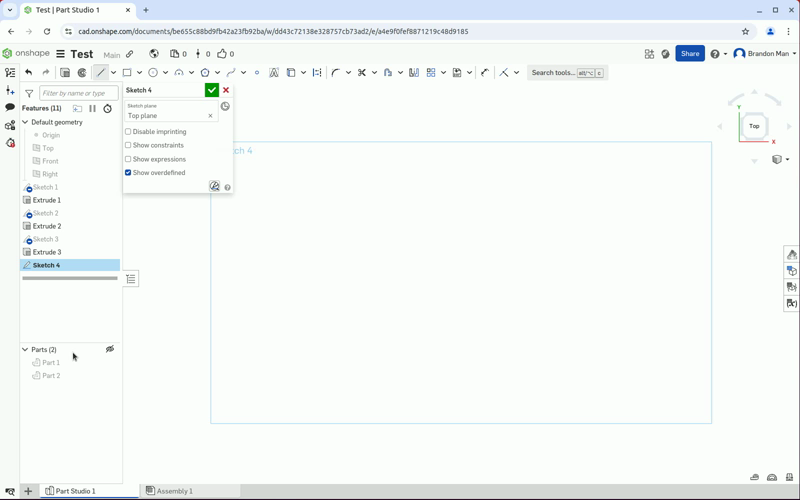
key_down(shift)
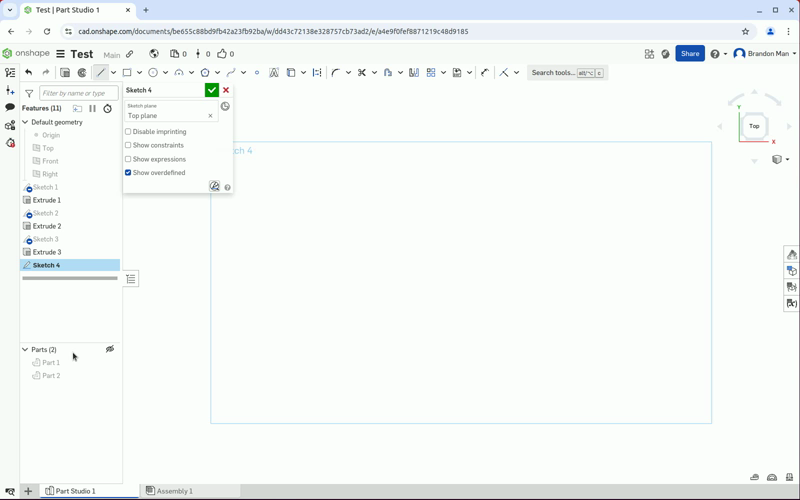
mouse_move(419, 258)
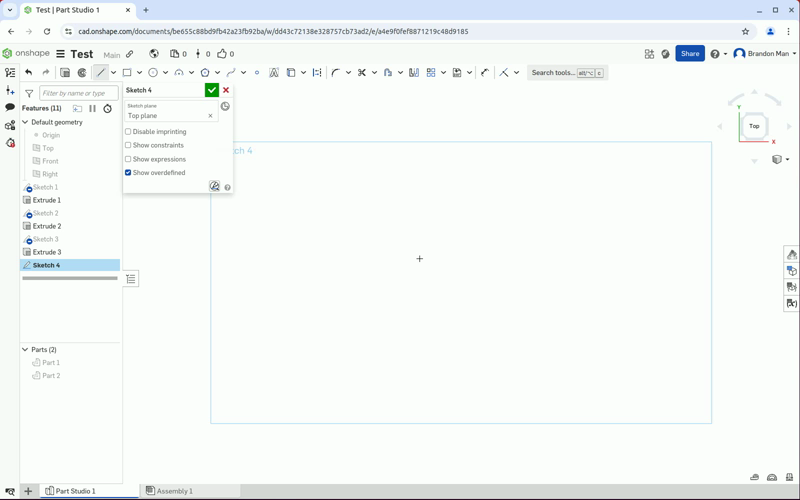
click(419, 258)
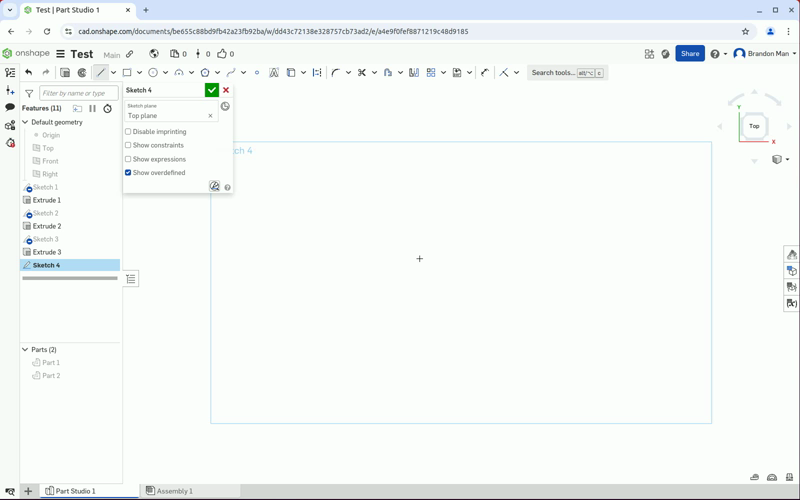
key_up(shift)
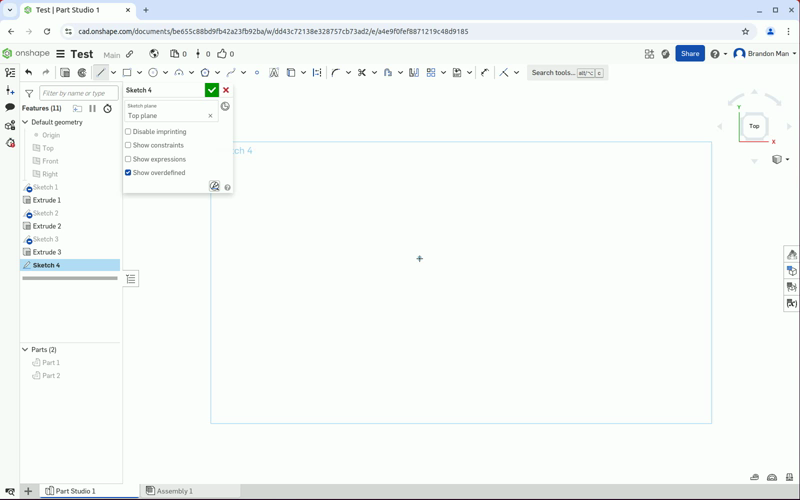
key_down(shift)
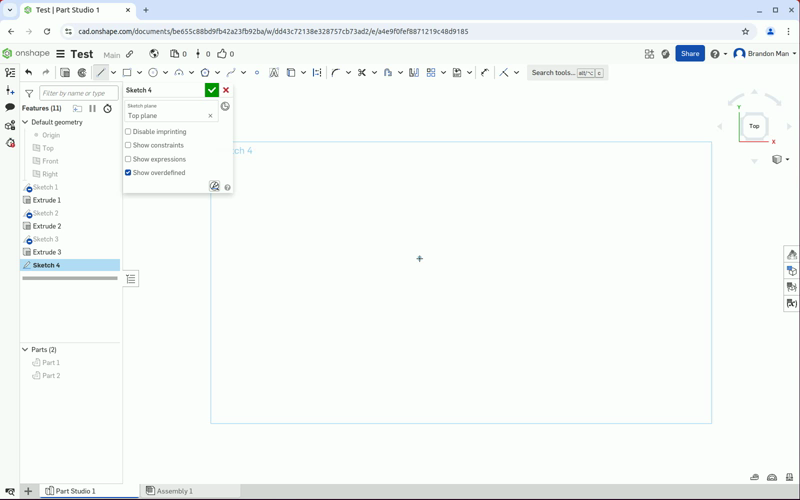
mouse_move(449, 258)
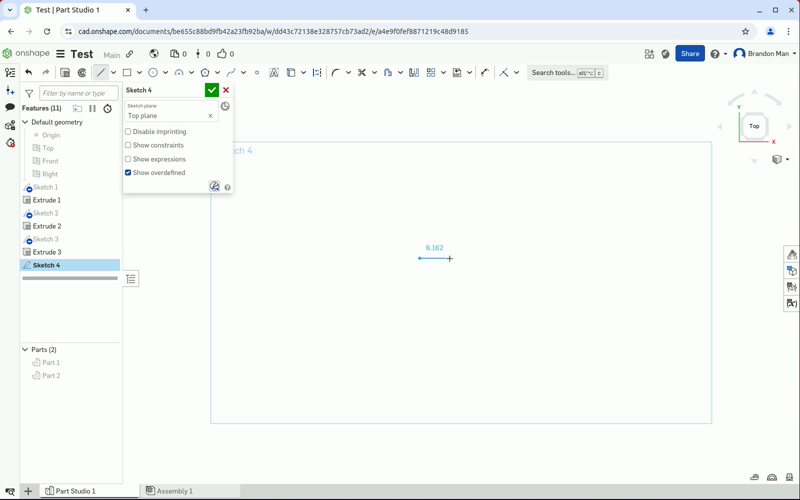
mouse_move(446, 258)
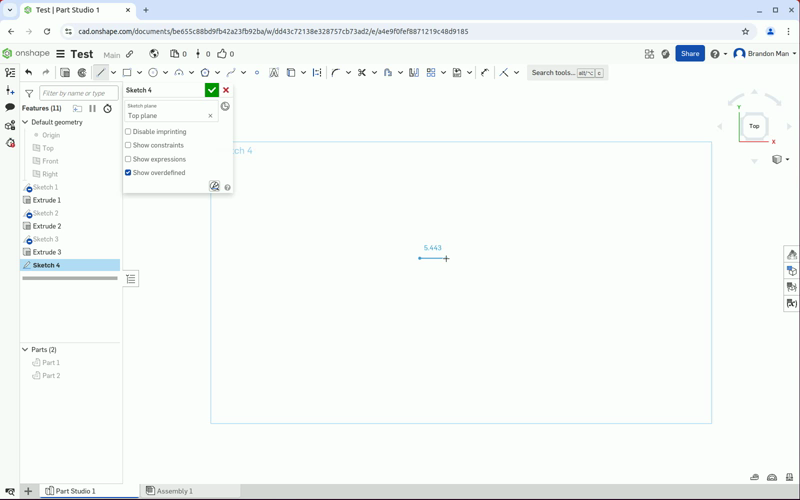
click(446, 258)
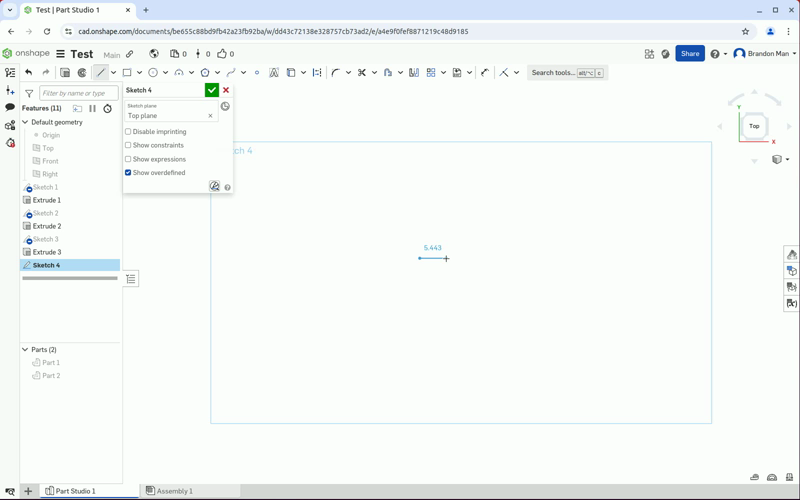
key_up(shift)
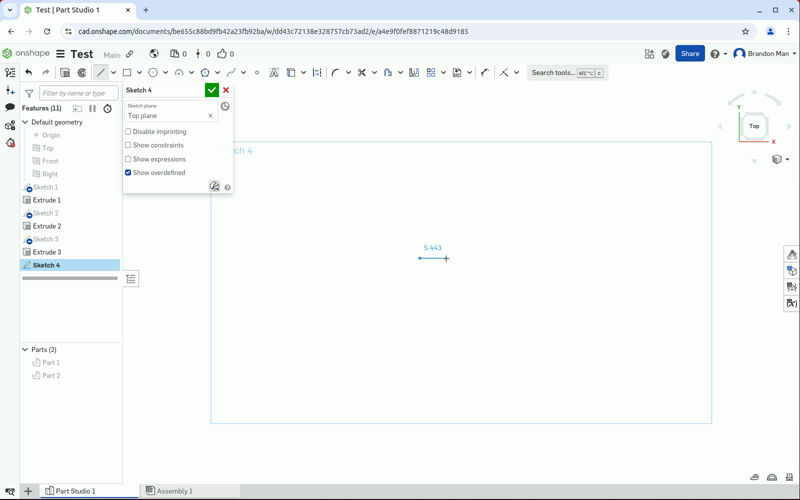
key_down(shift)
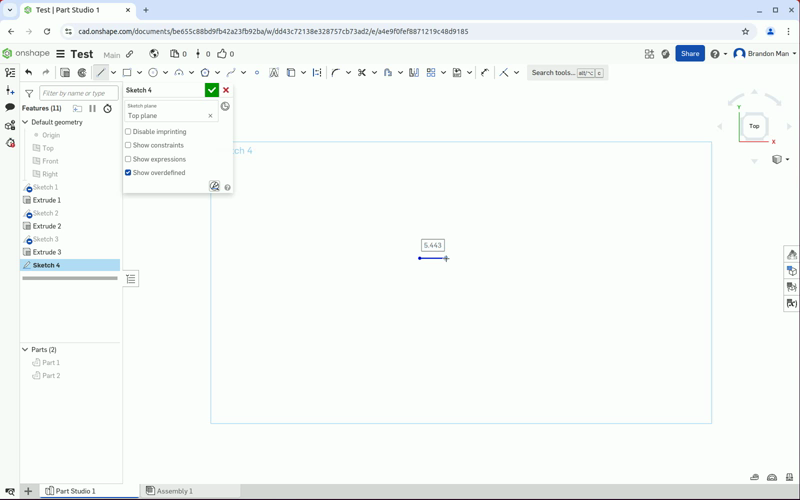
mouse_move(476, 258)
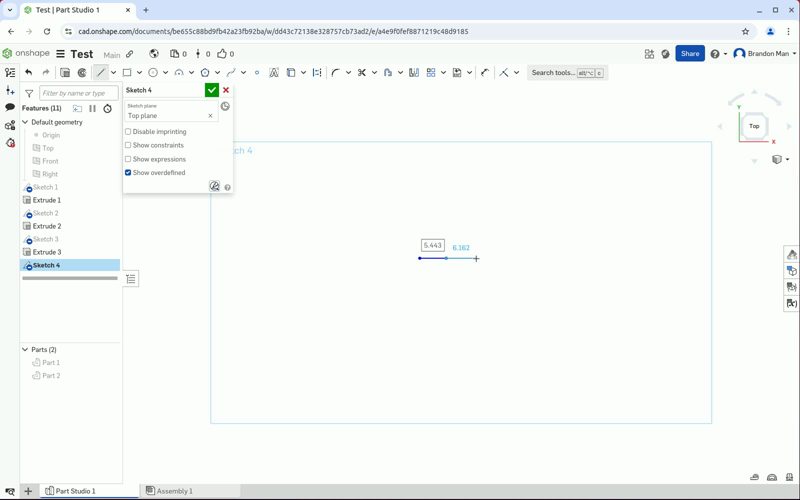
mouse_move(433, 244)
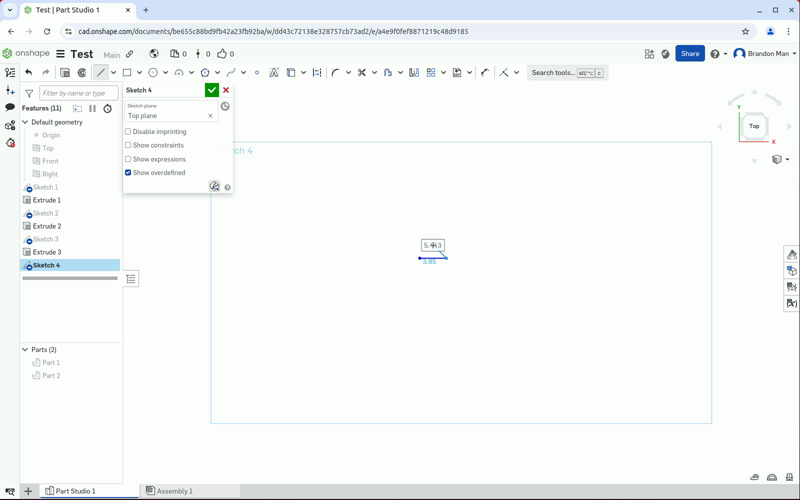
click(433, 244)
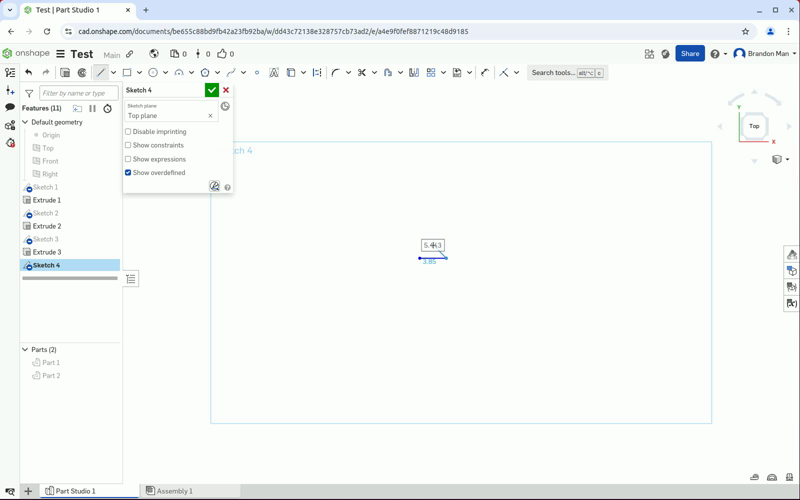
key_up(shift)
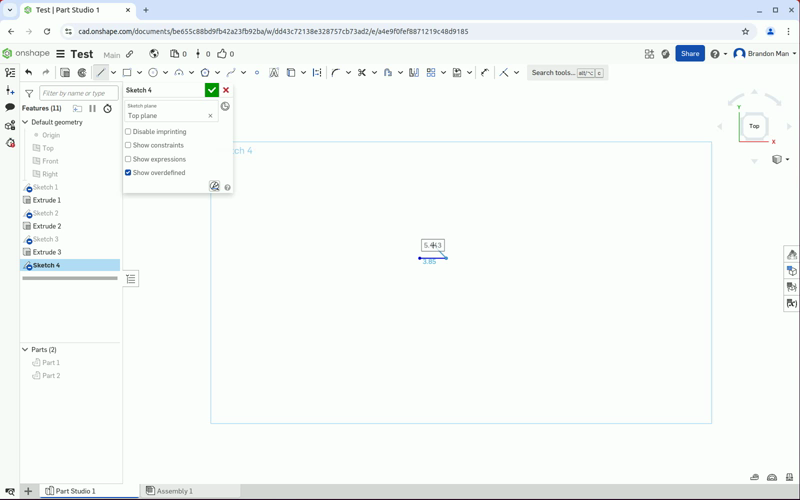
mouse_move(463, 244)
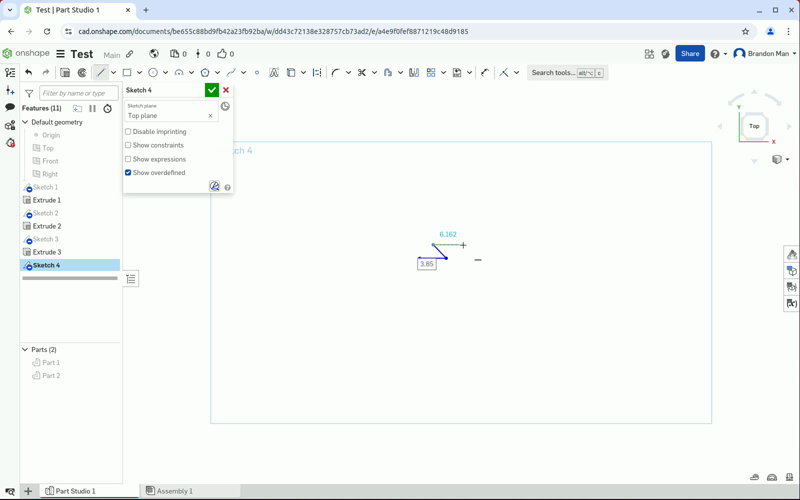
key_down(shift)
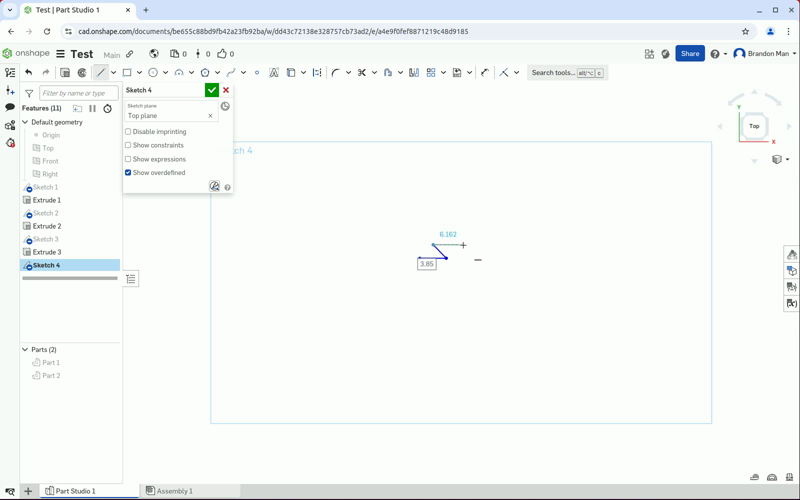
mouse_move(419, 258)
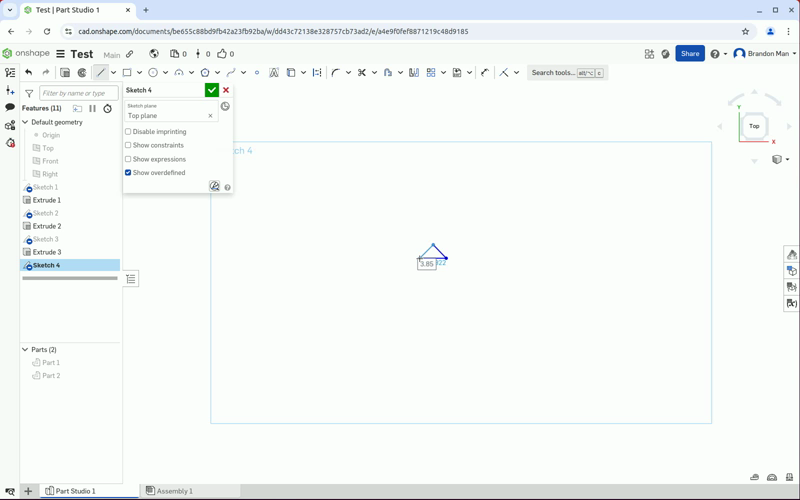
key_up(shift)
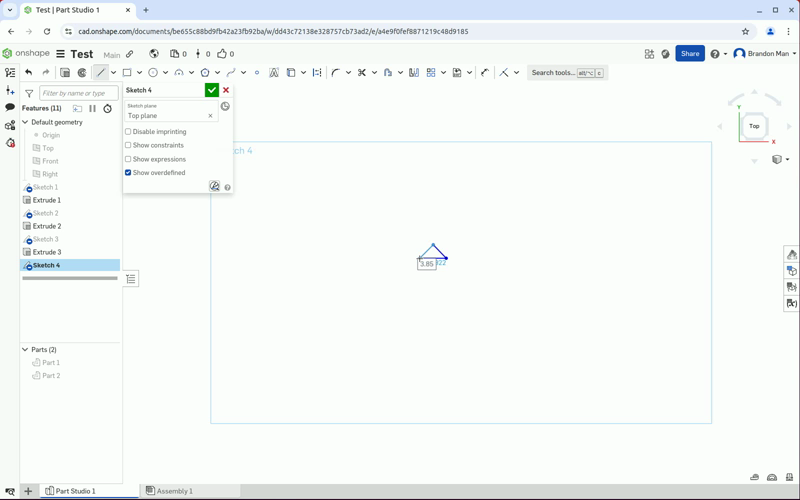
click(419, 258)
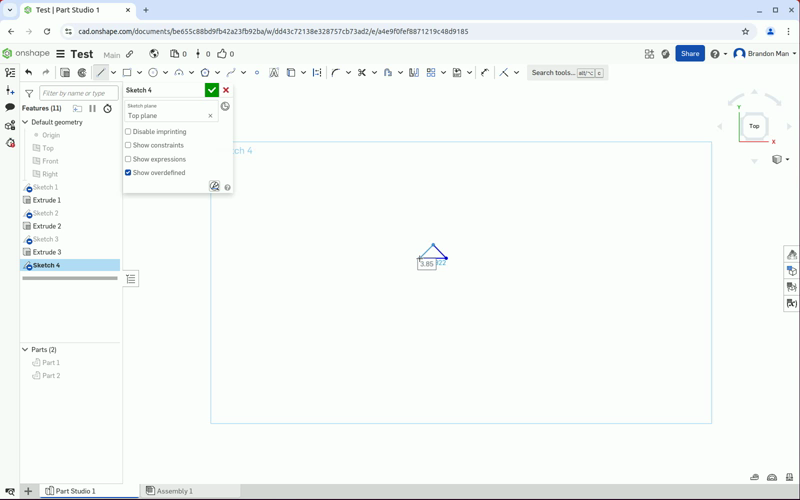
key(esc)
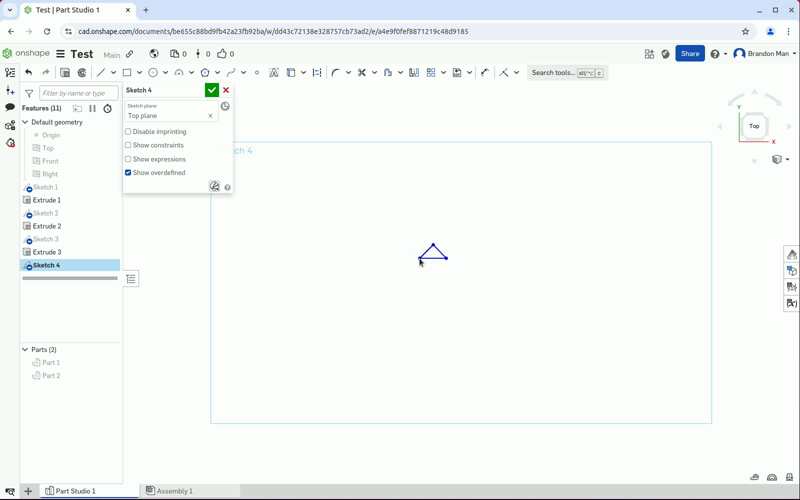
mouse_move(432, 254)
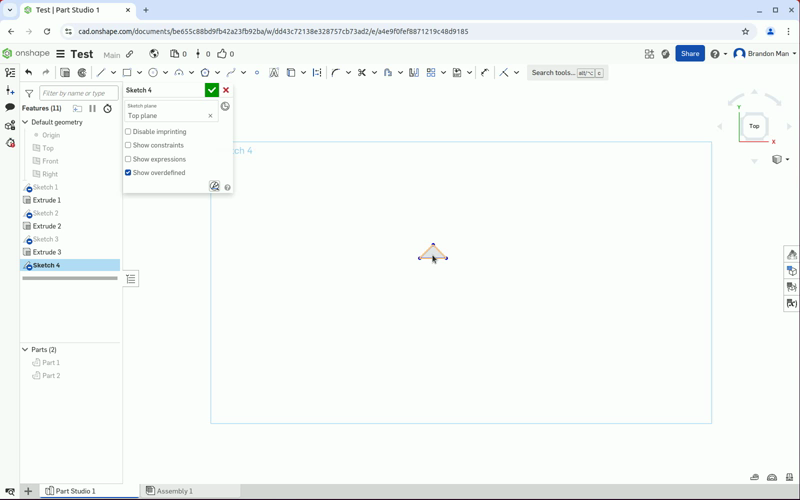
scroll(6)
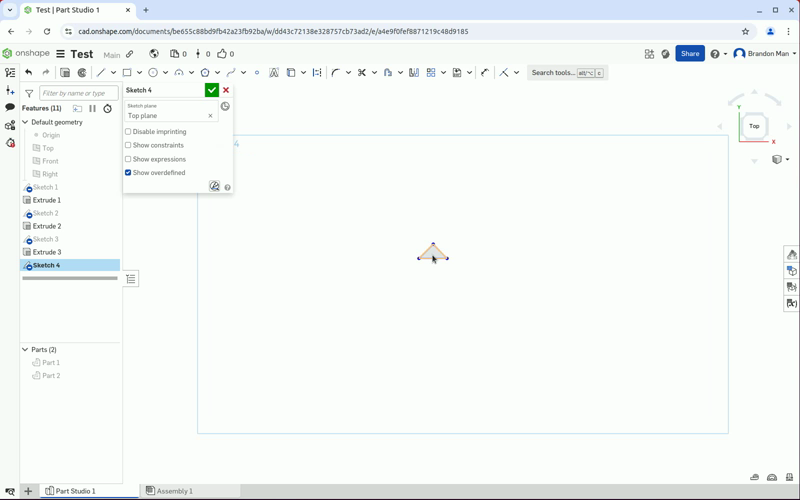
scroll(6)
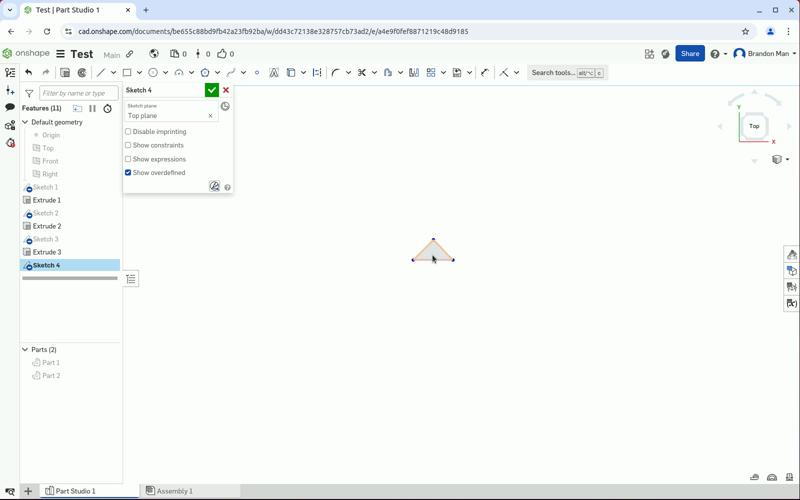
scroll(6)
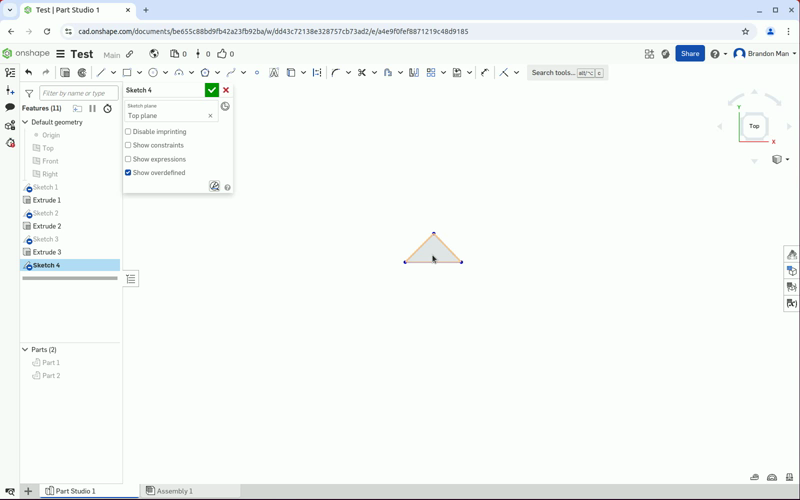
scroll(6)
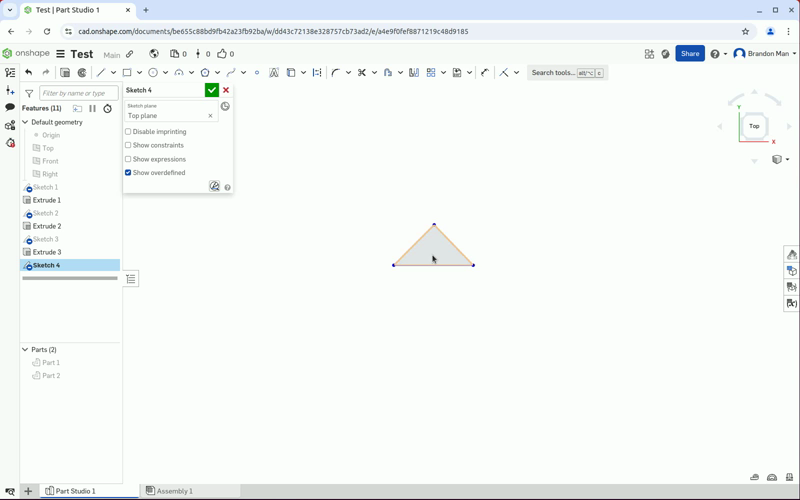
scroll(6)
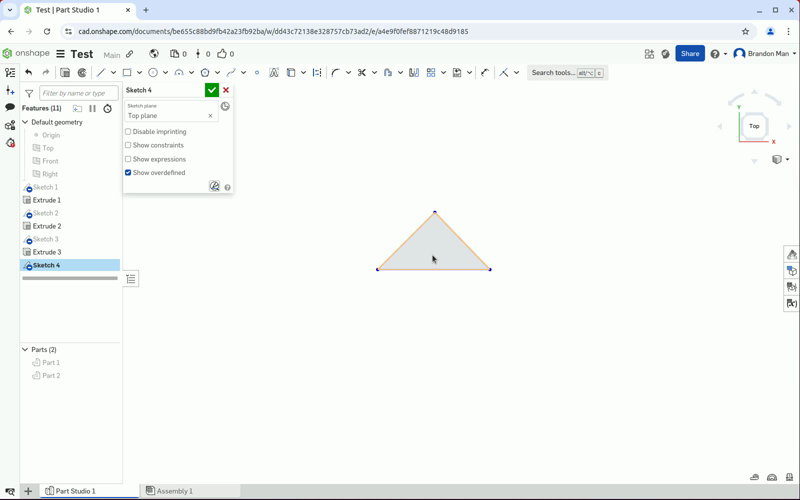
scroll(6)
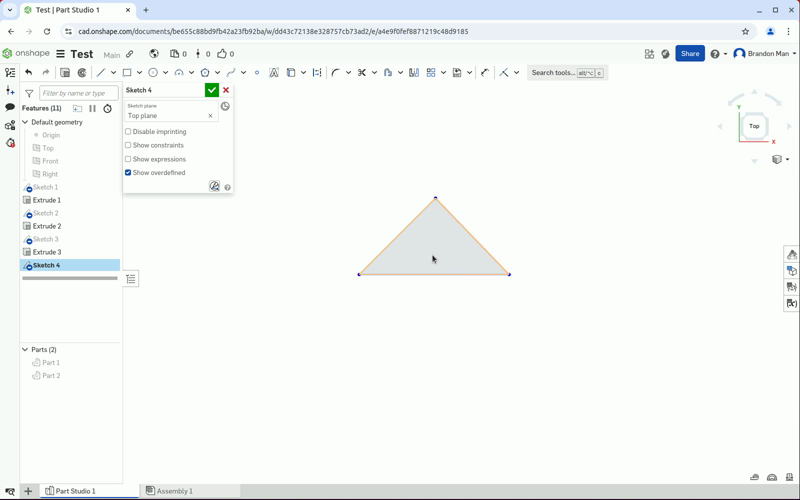
scroll(6)
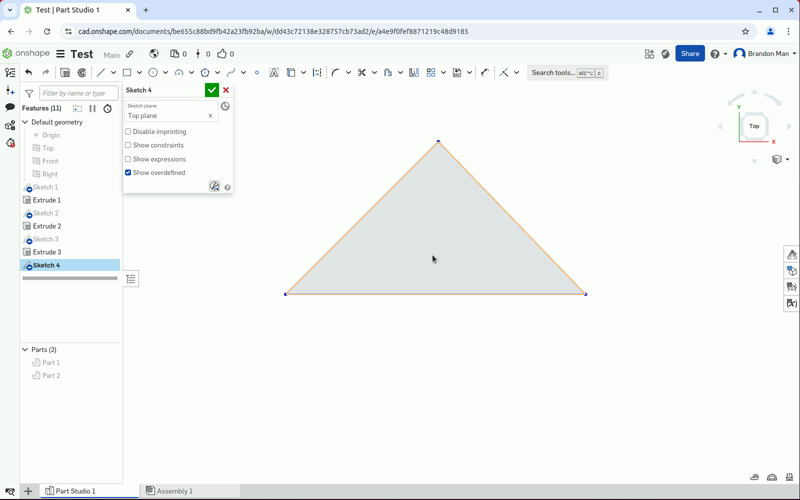
click(432, 254)
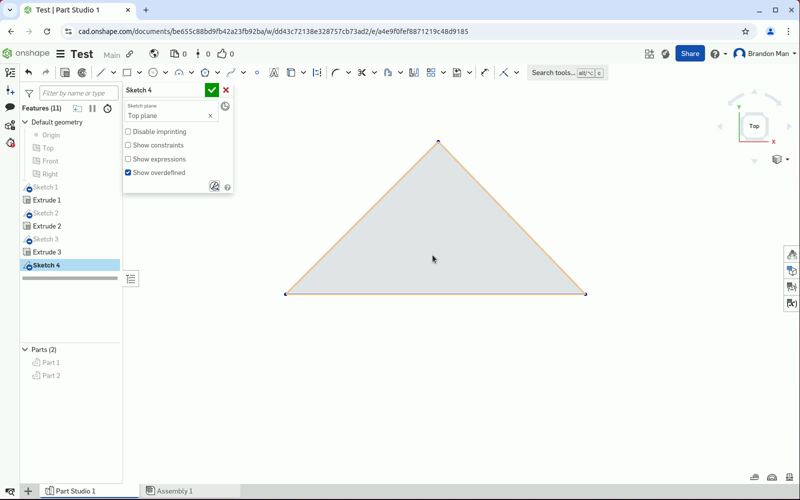
scroll(-6)
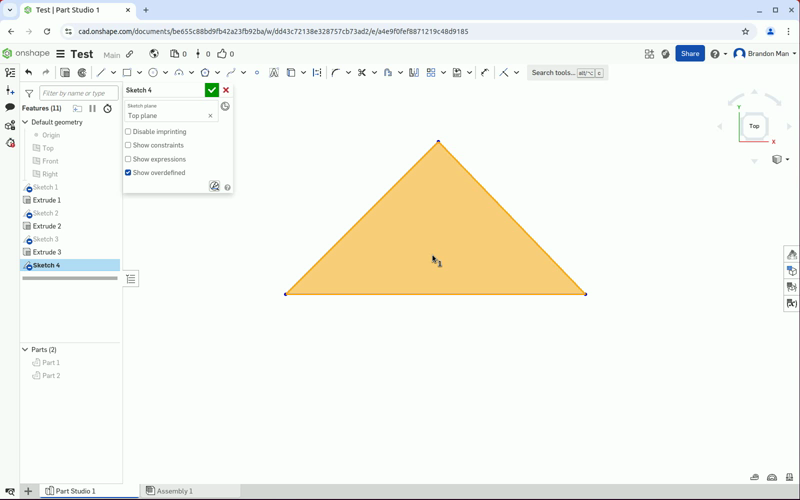
scroll(-6)
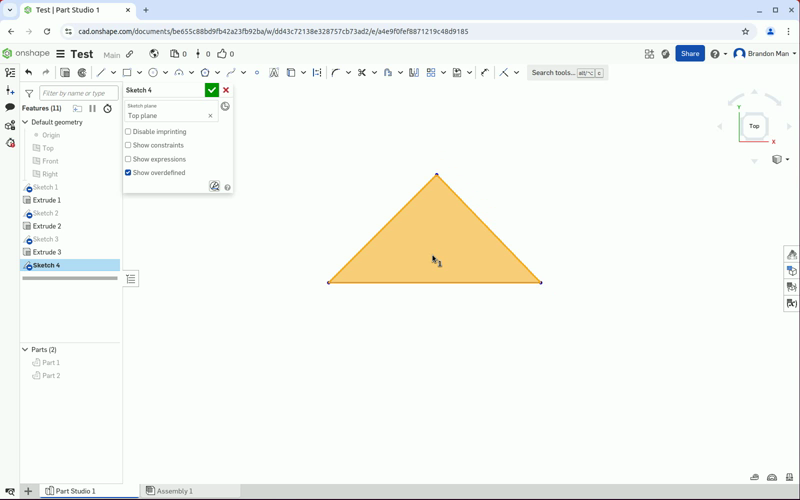
scroll(-6)
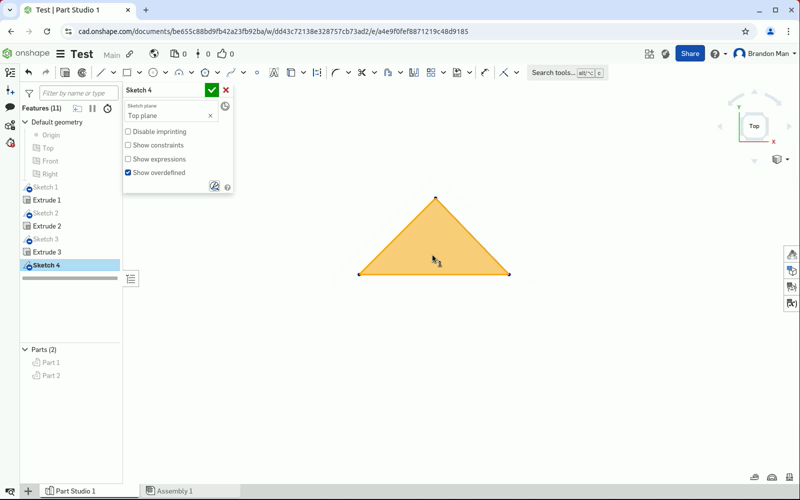
scroll(-6)
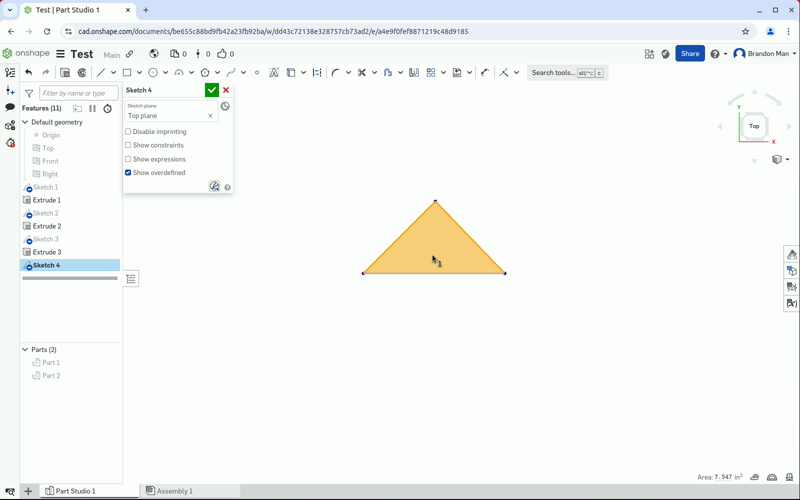
scroll(-6)
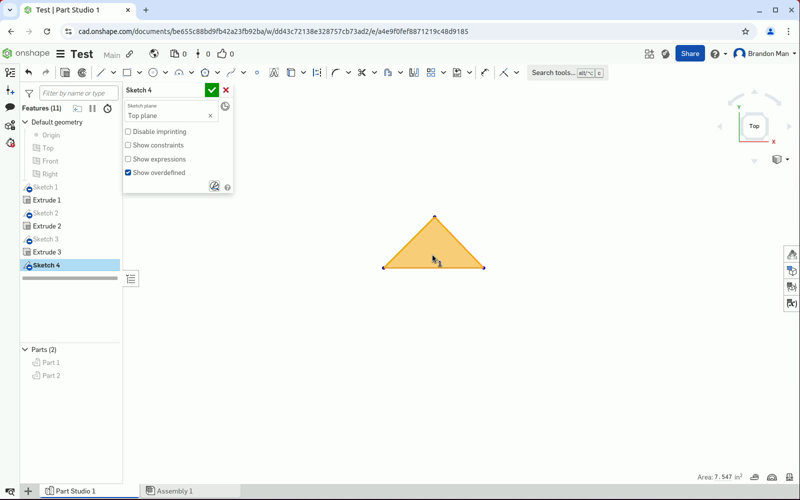
scroll(-6)
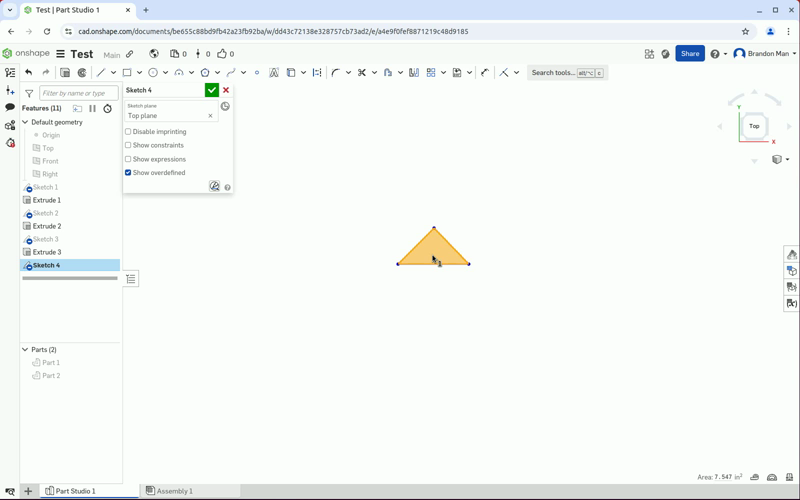
scroll(-6)
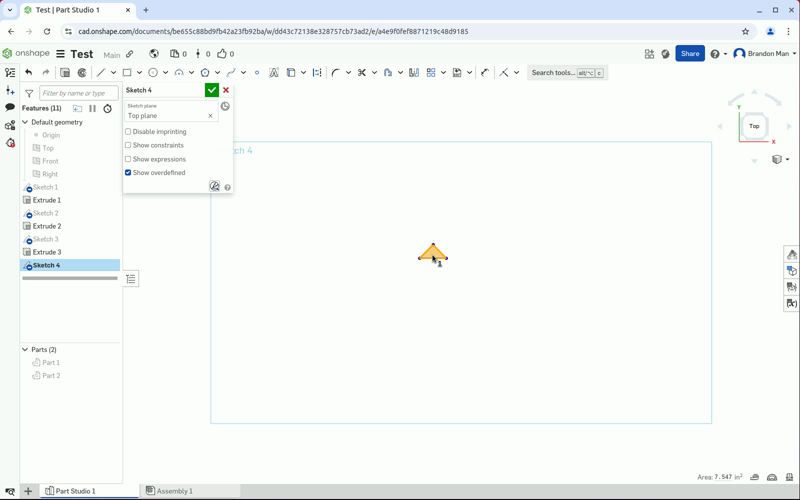
mouse_move(73, 352)
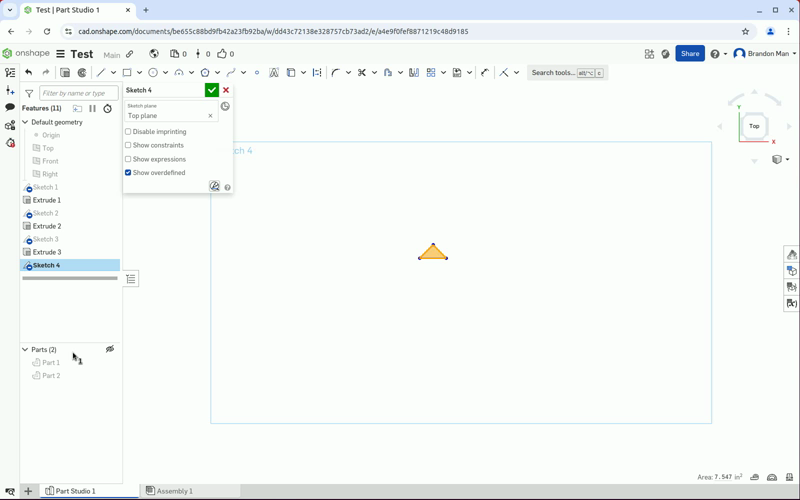
key(shift+y)
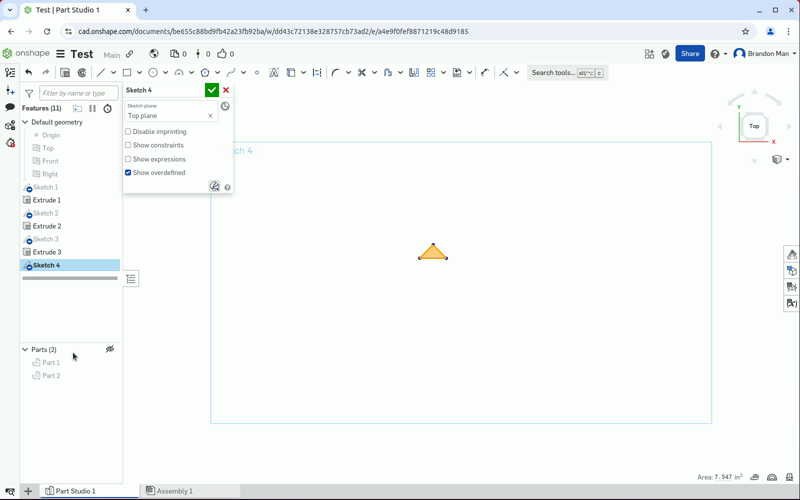
key(shift+e)
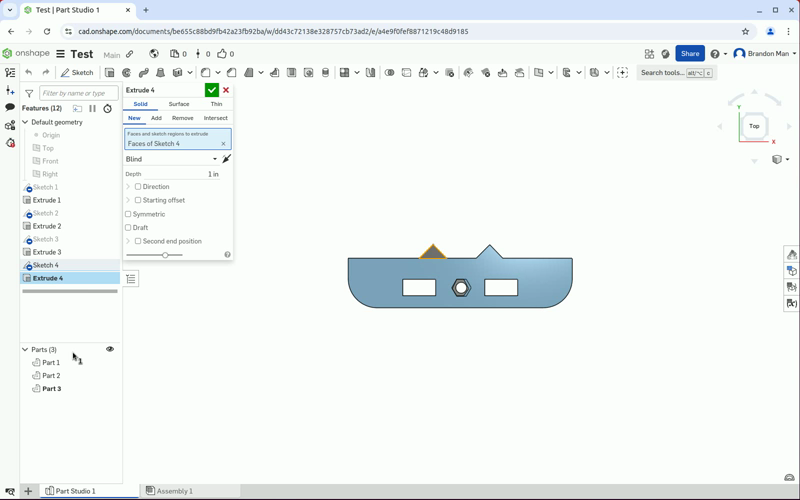
mouse_move(143, 106)
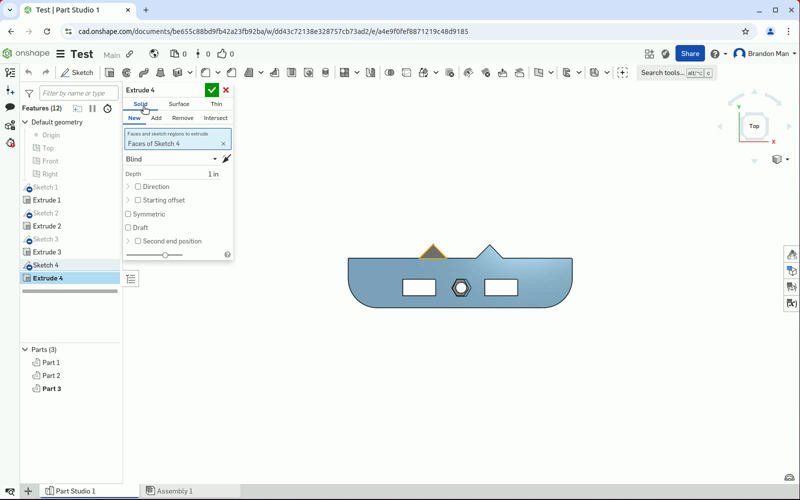
click(143, 106)
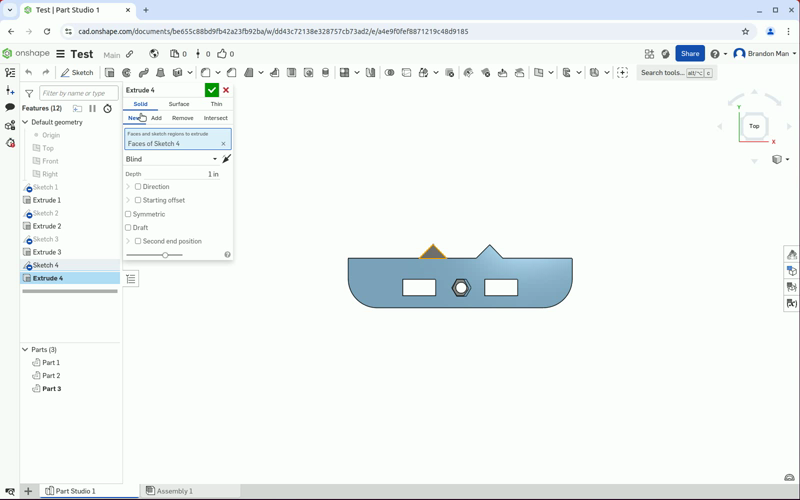
mouse_move(137, 120)
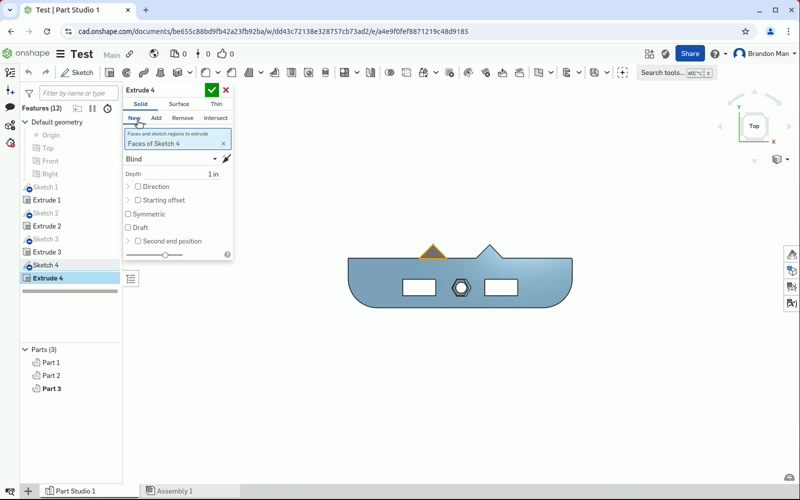
click(137, 120)
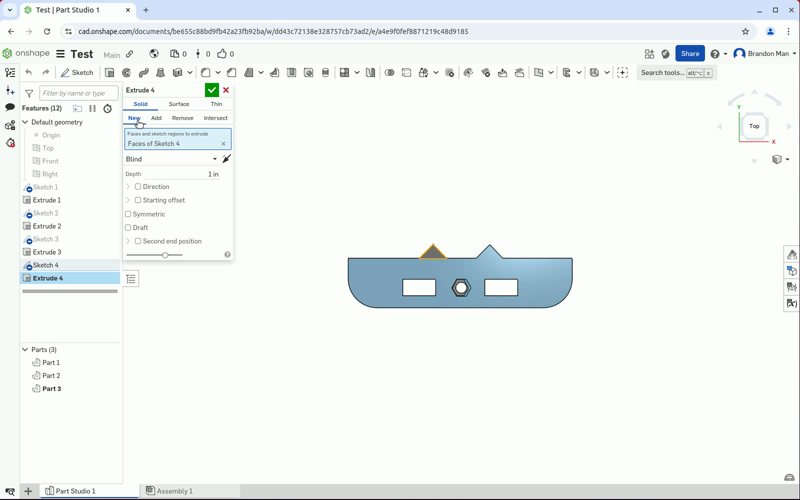
key(tab, 4)
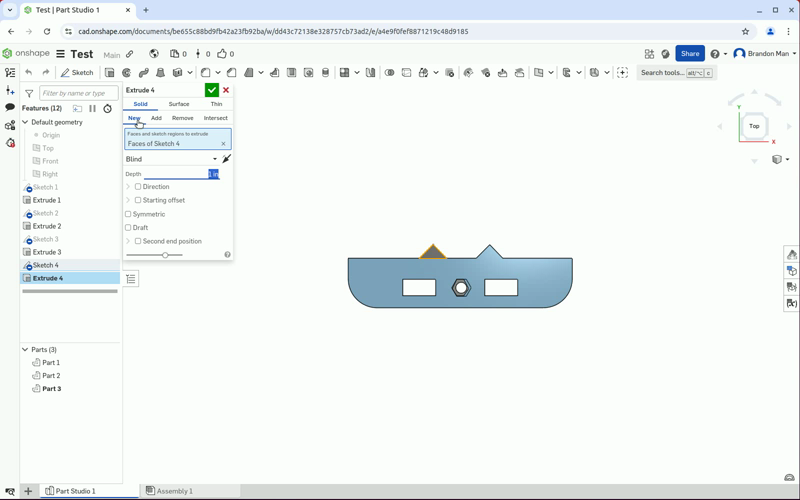
text(-11.554)
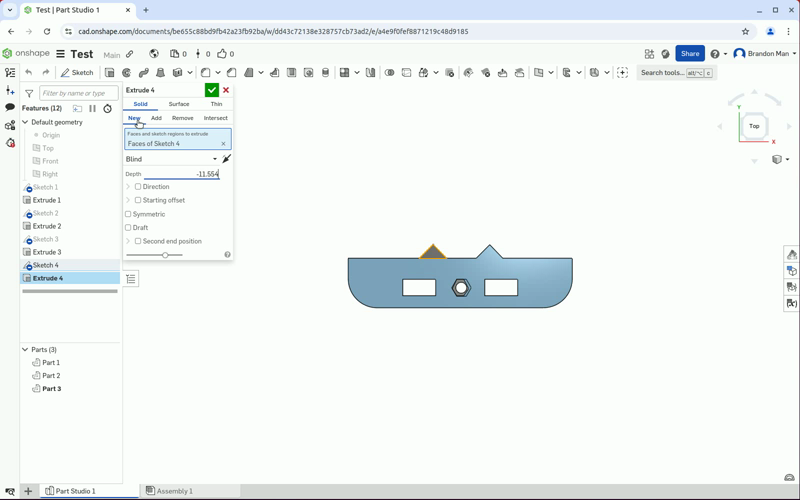
key(enter)
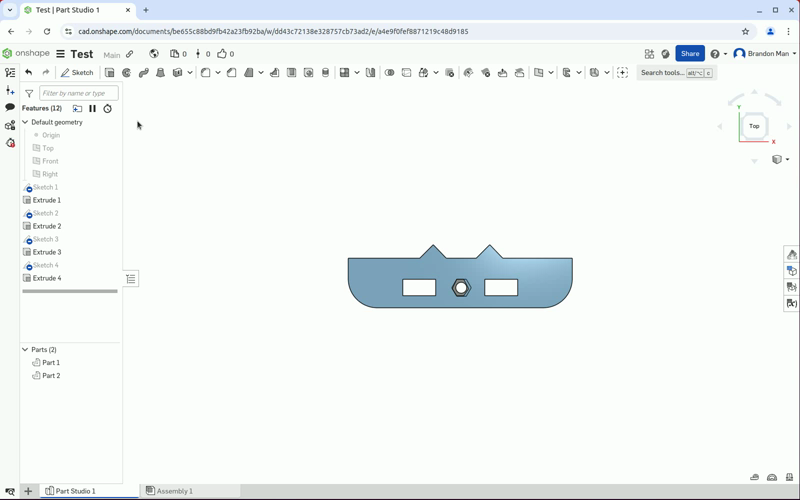
key(shift+h)
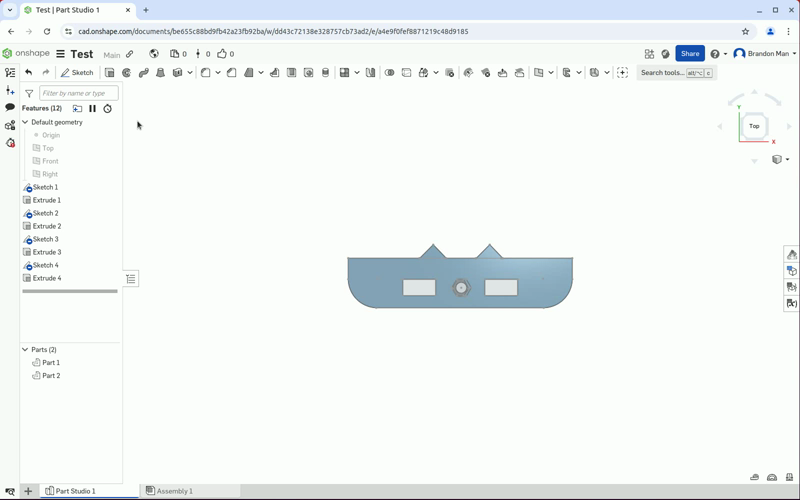
key(shift+h)
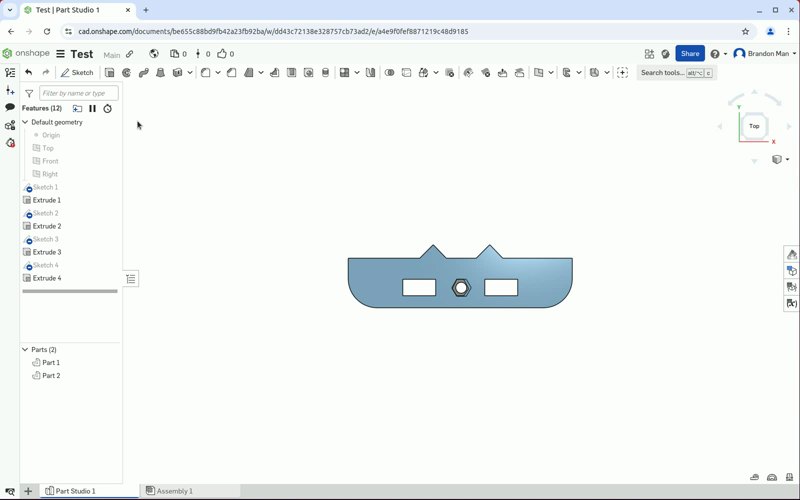
mouse_move(73, 189)
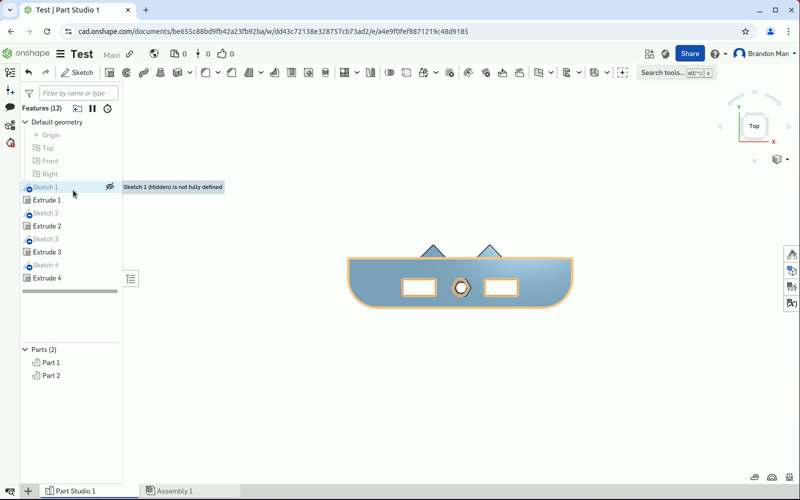
click(73, 189)
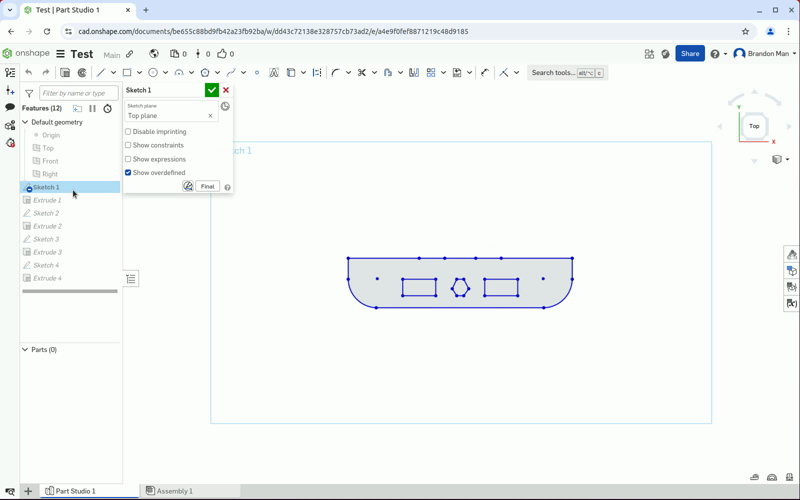
mouse_move(229, 92)
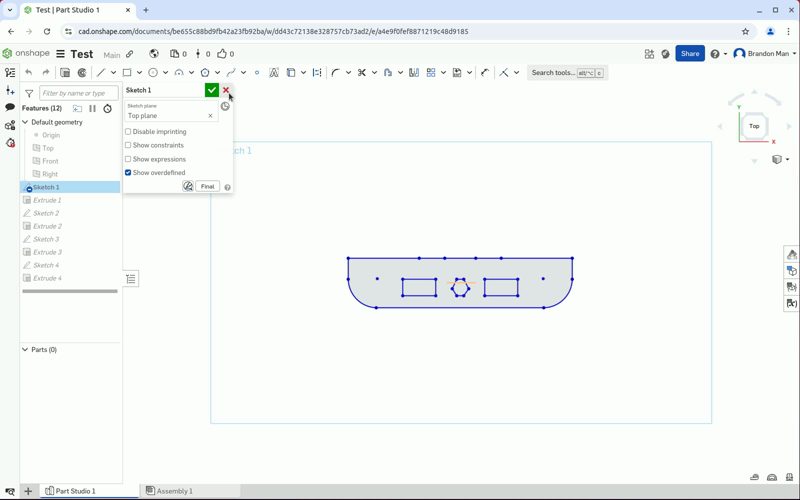
click(229, 92)
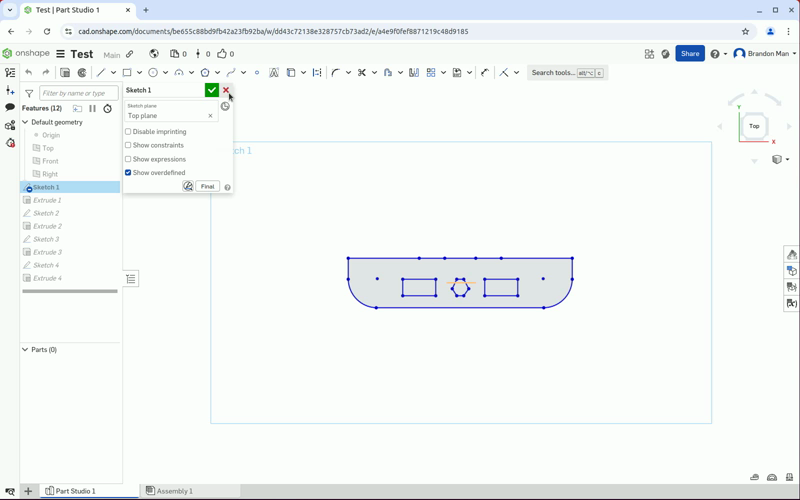
key(shift+s)
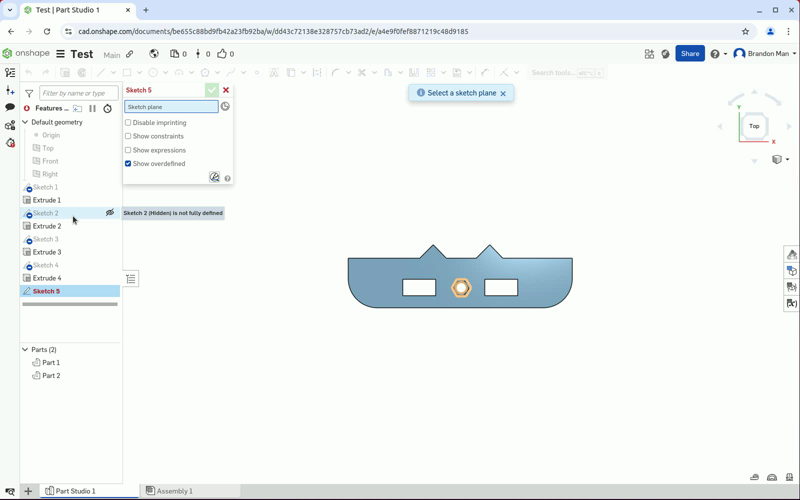
scroll(3)
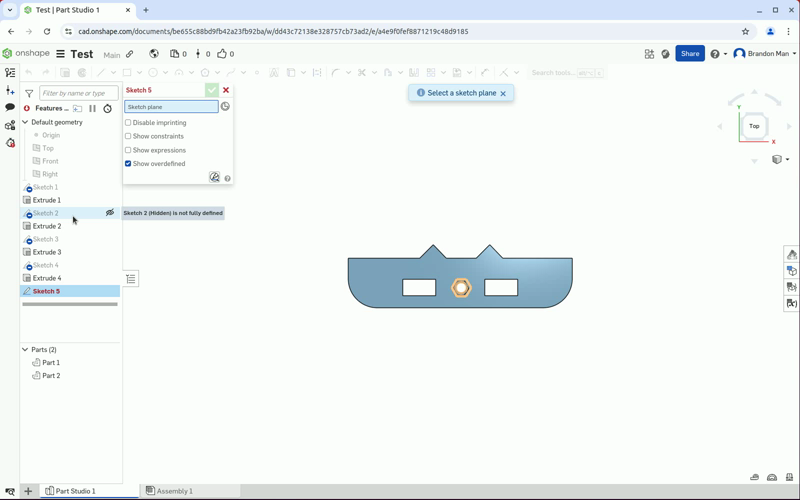
mouse_move(73, 150)
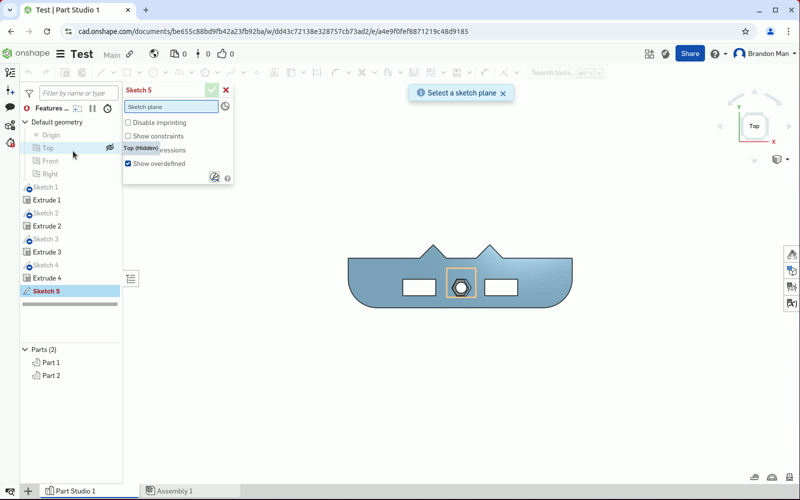
click(73, 150)
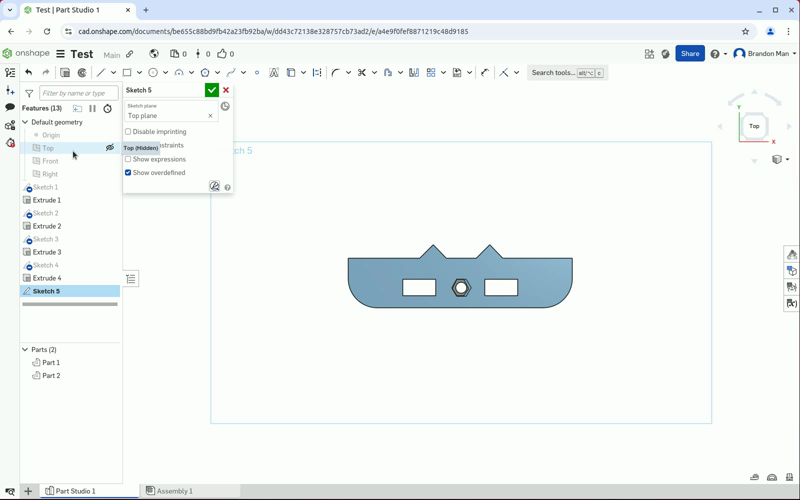
mouse_move(73, 352)
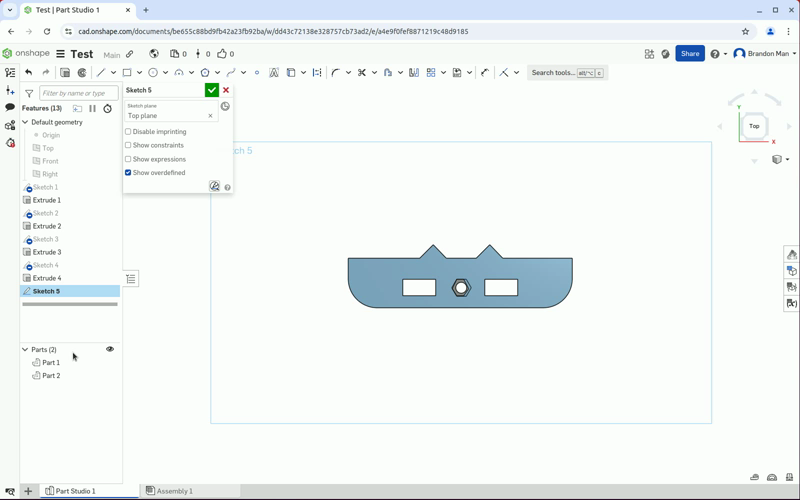
key(y)
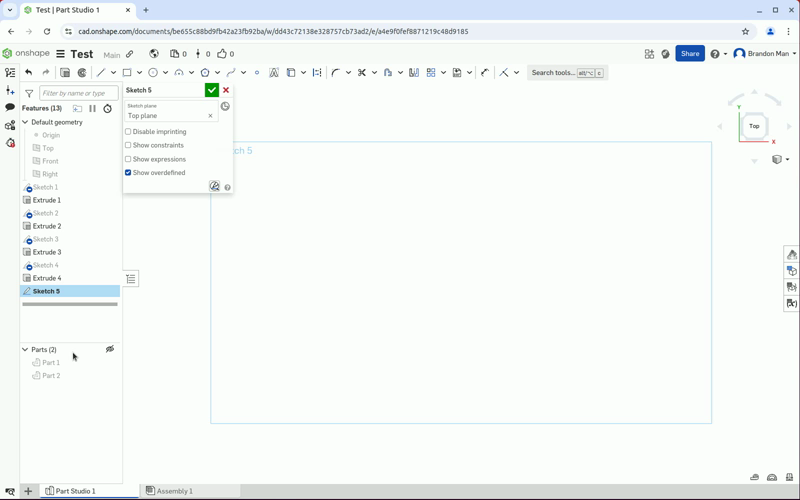
key(l)
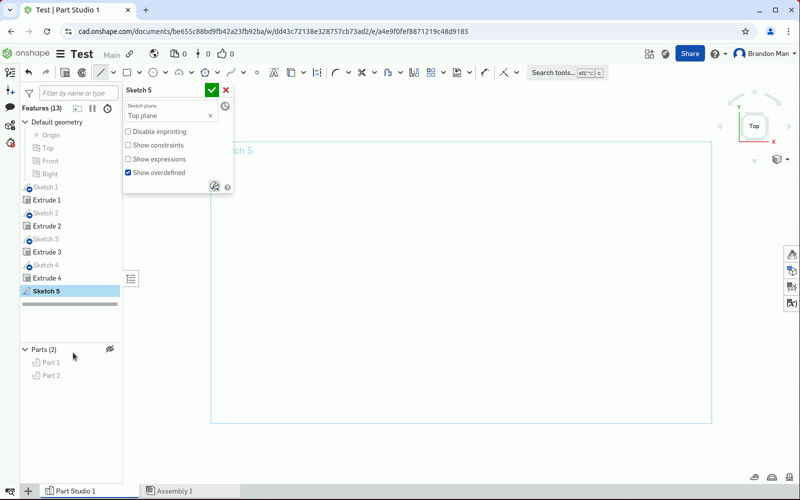
key_down(shift)
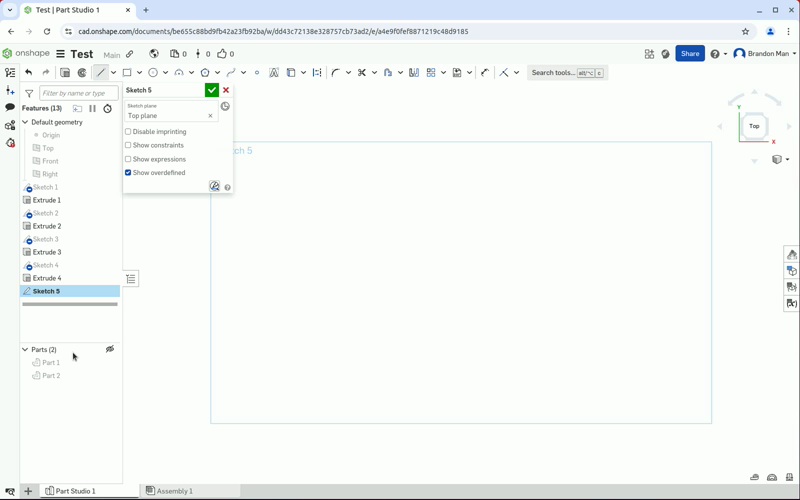
mouse_move(451, 287)
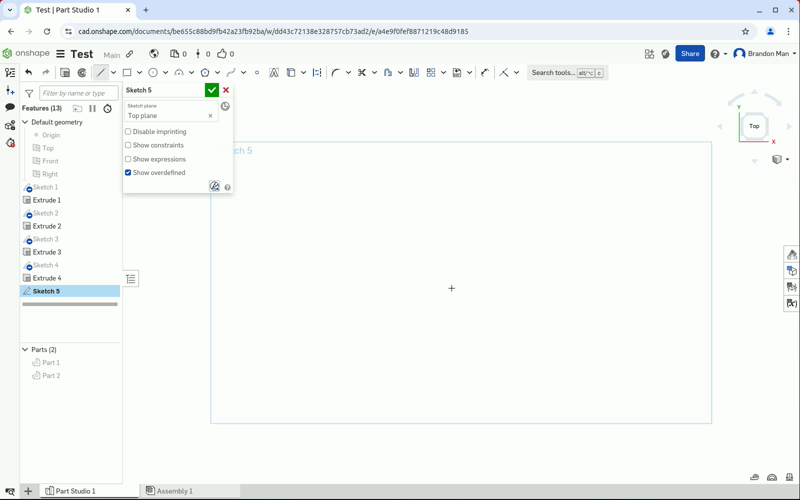
click(451, 287)
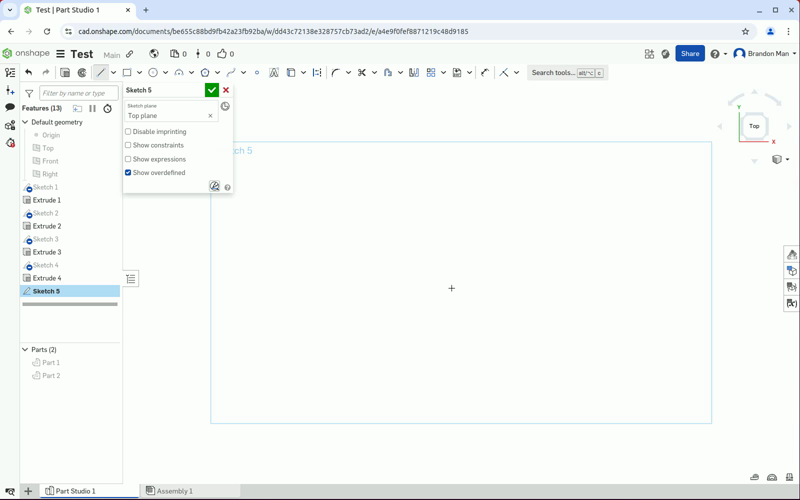
key_up(shift)
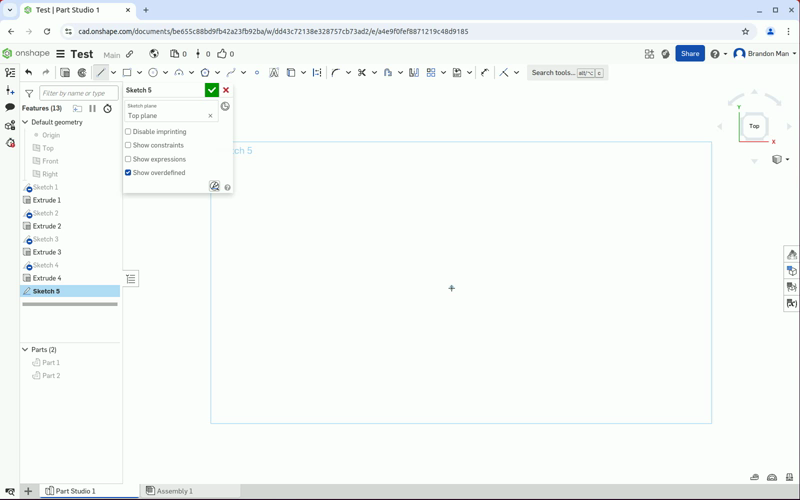
key_down(shift)
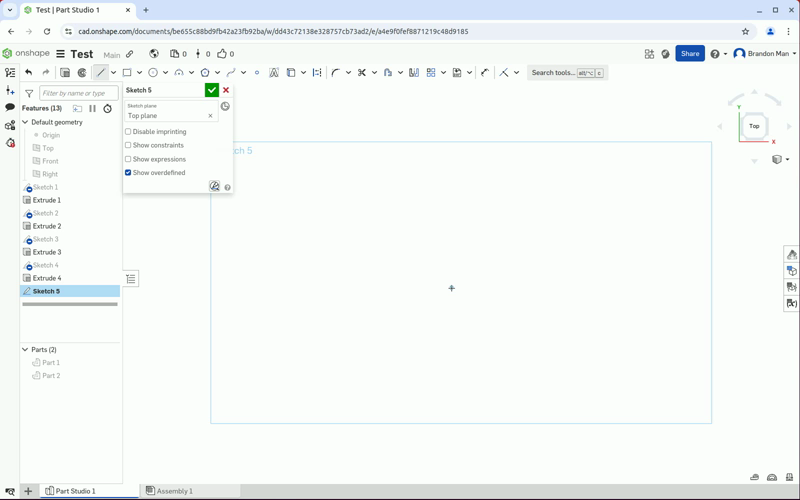
mouse_move(481, 287)
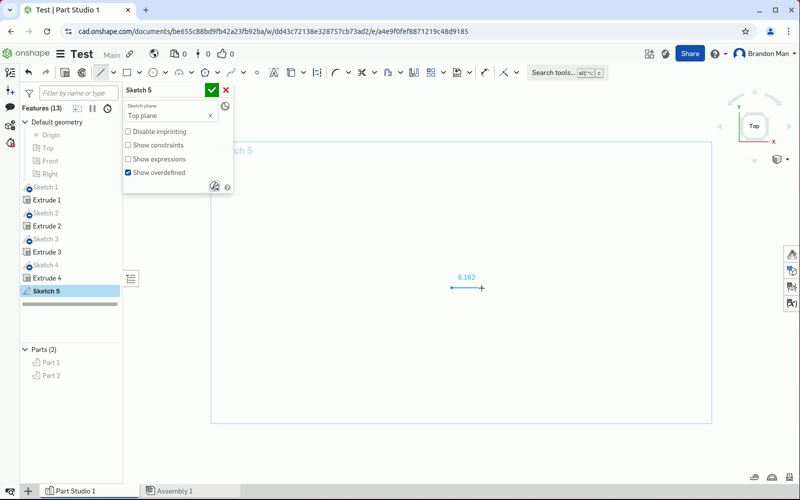
mouse_move(456, 296)
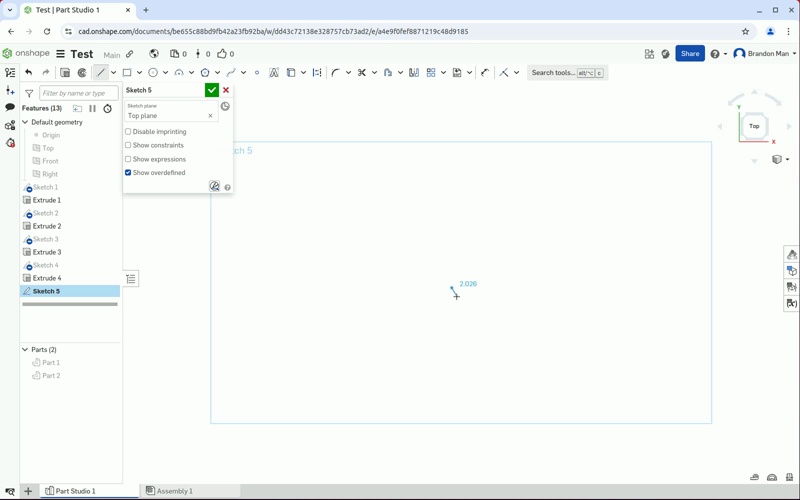
click(456, 296)
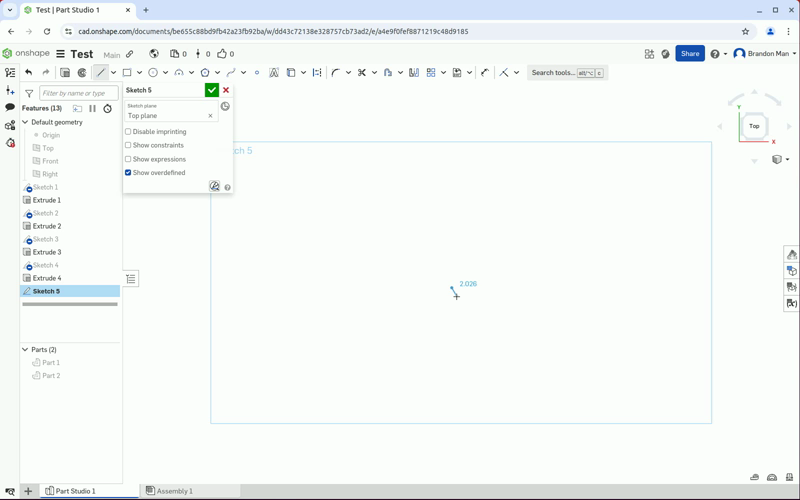
key_up(shift)
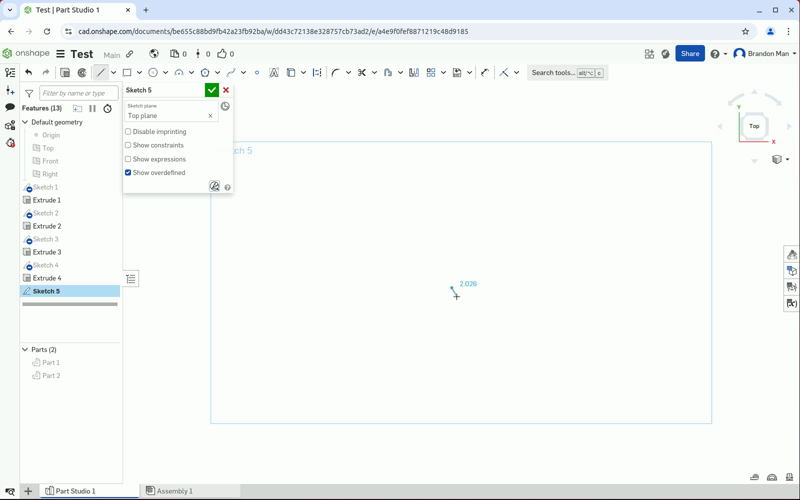
key_down(shift)
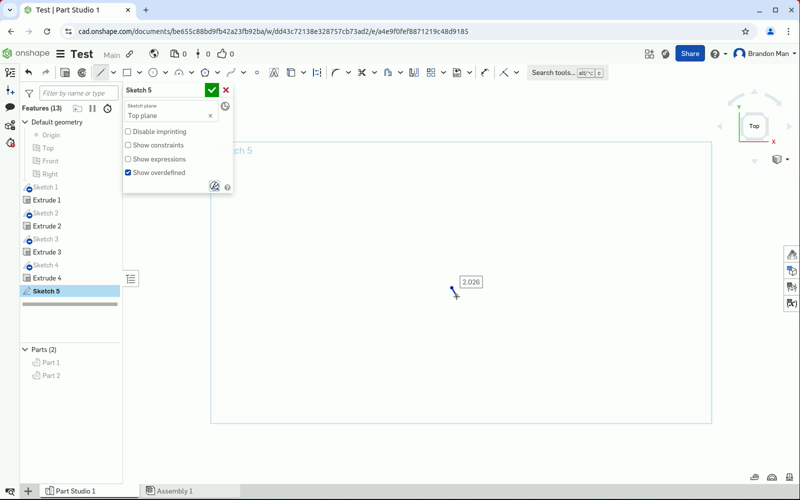
mouse_move(486, 296)
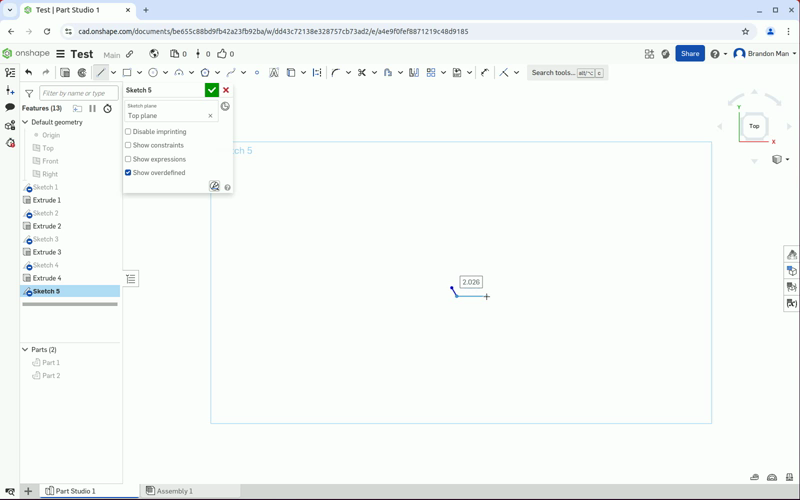
mouse_move(466, 296)
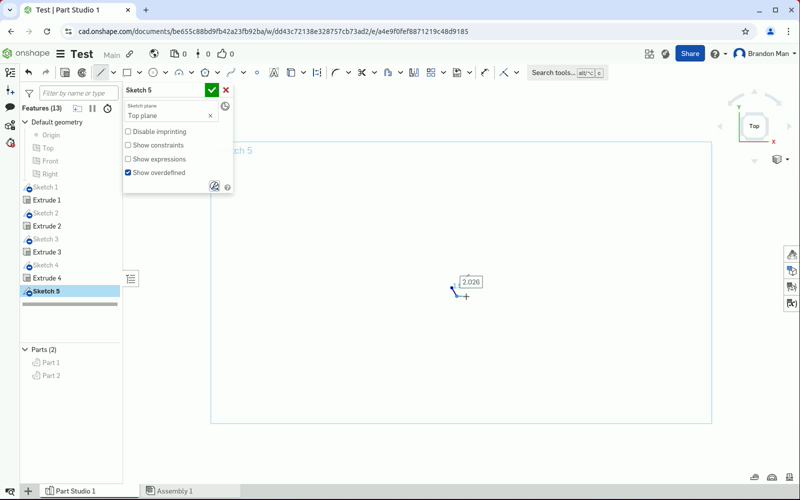
click(466, 296)
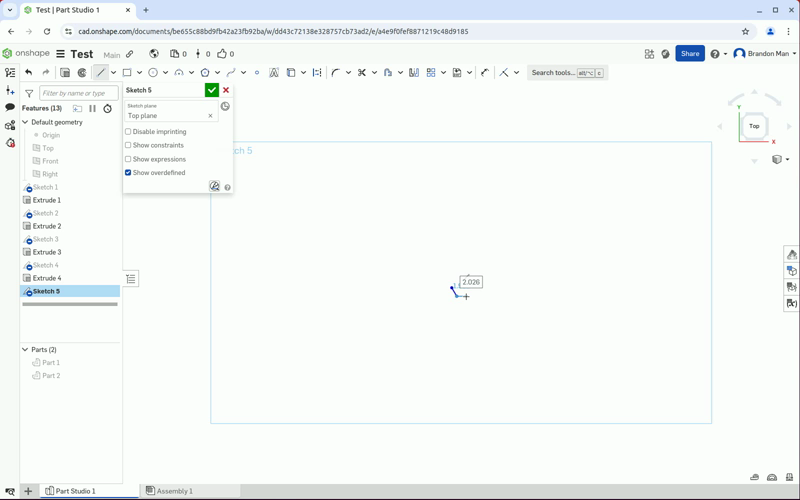
key_up(shift)
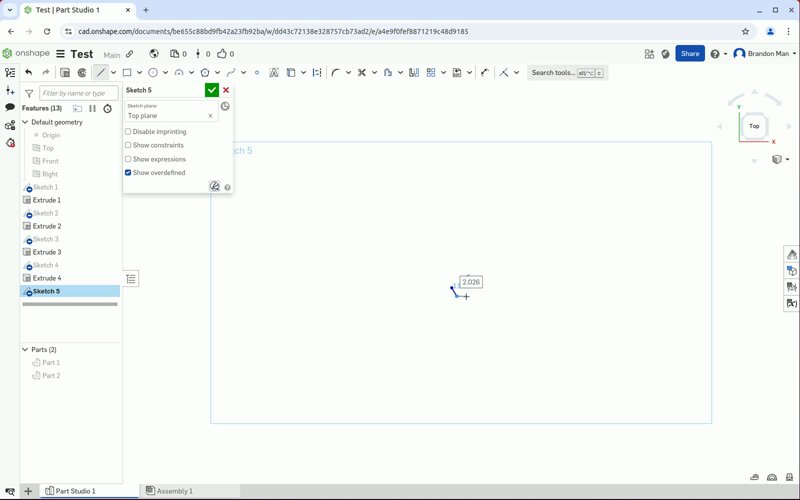
key_down(shift)
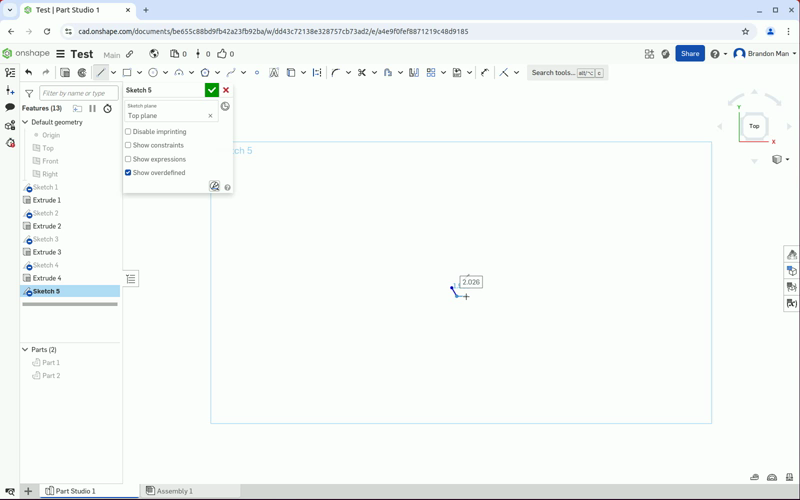
mouse_move(496, 296)
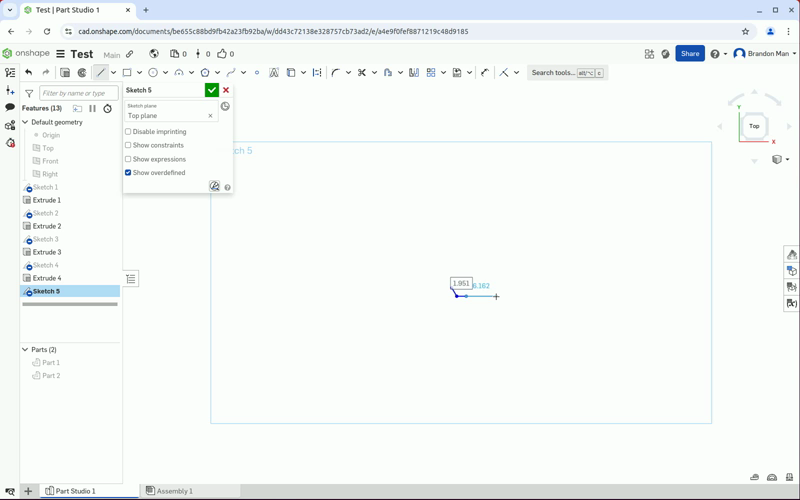
mouse_move(471, 287)
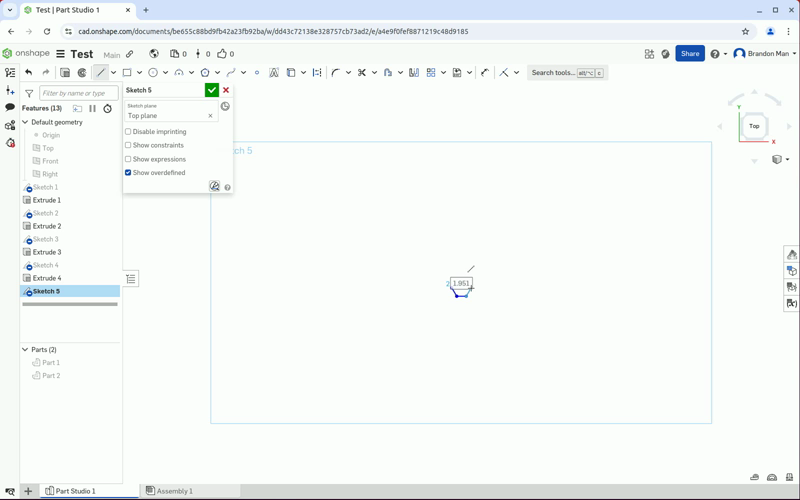
click(471, 287)
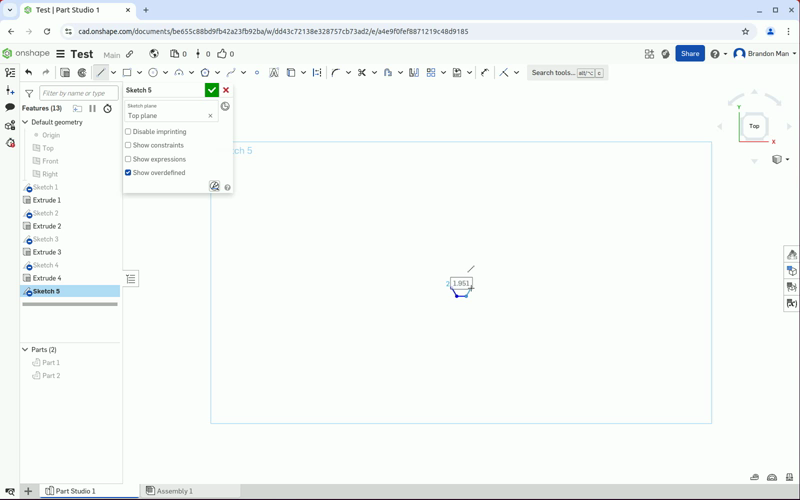
key_up(shift)
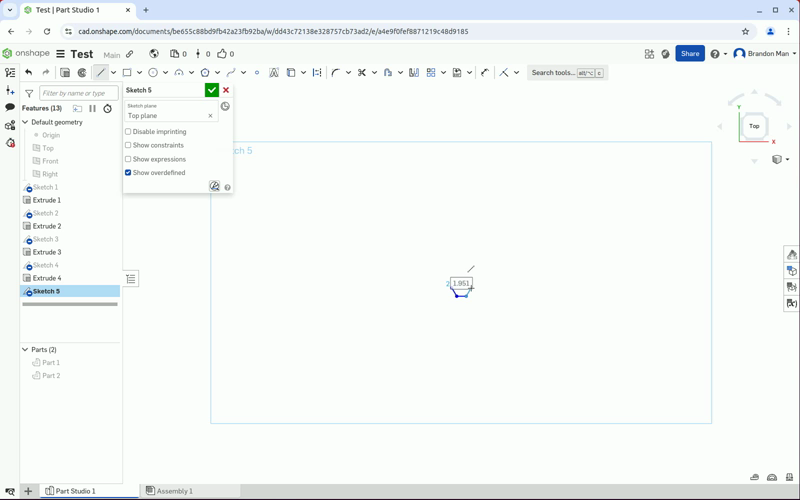
key_down(shift)
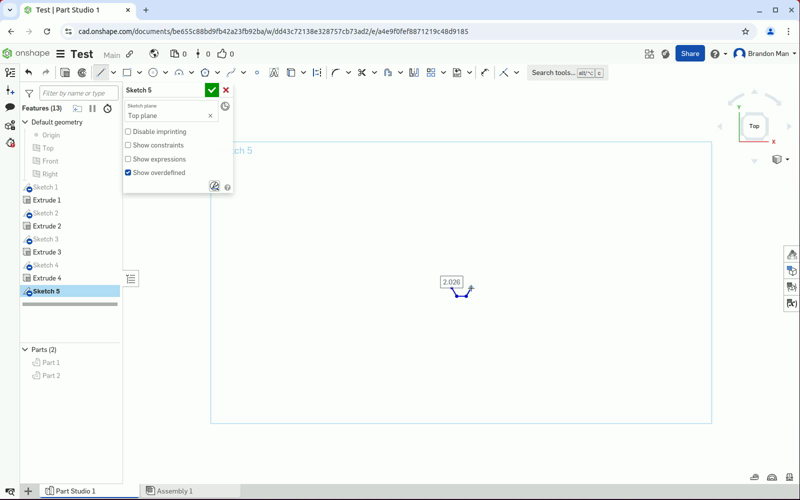
mouse_move(501, 287)
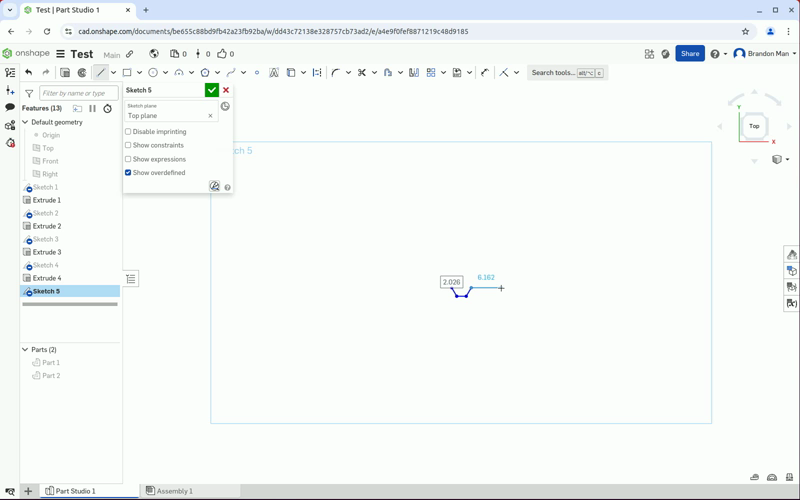
mouse_move(466, 279)
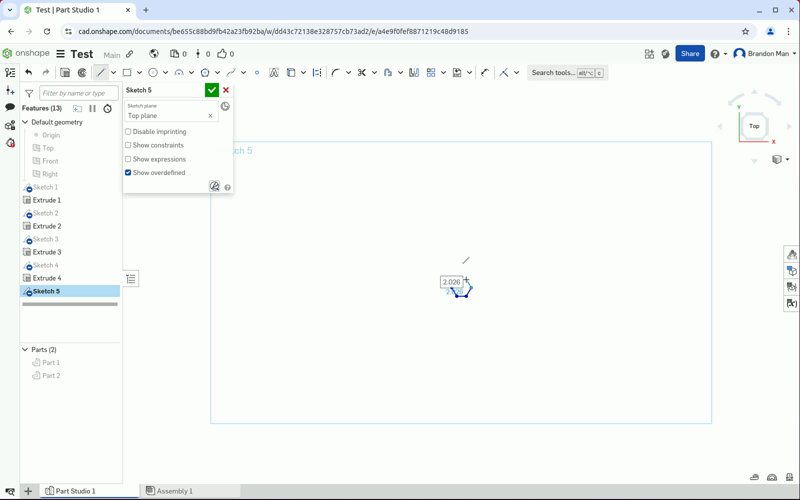
click(466, 279)
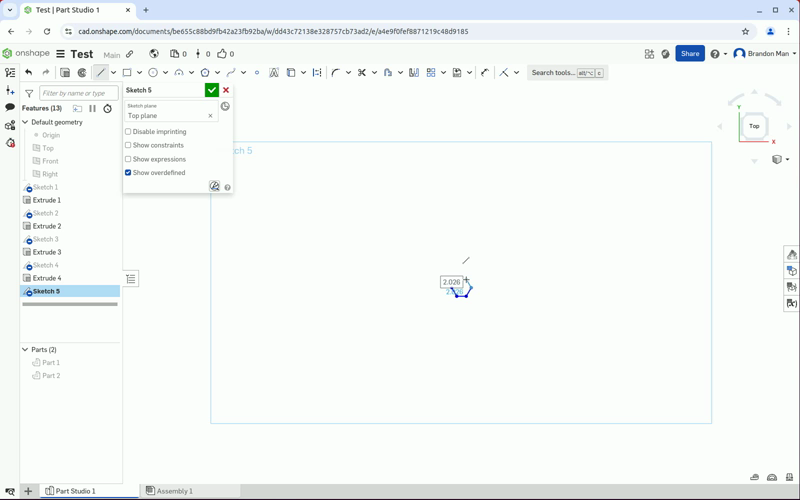
key_up(shift)
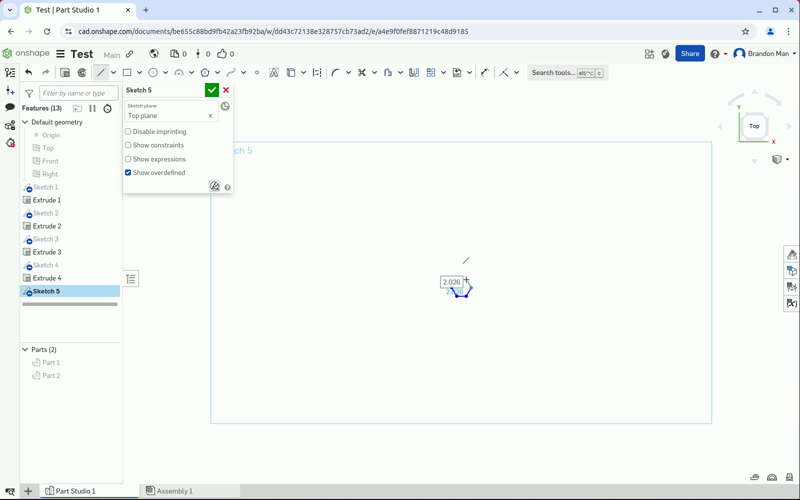
key_down(shift)
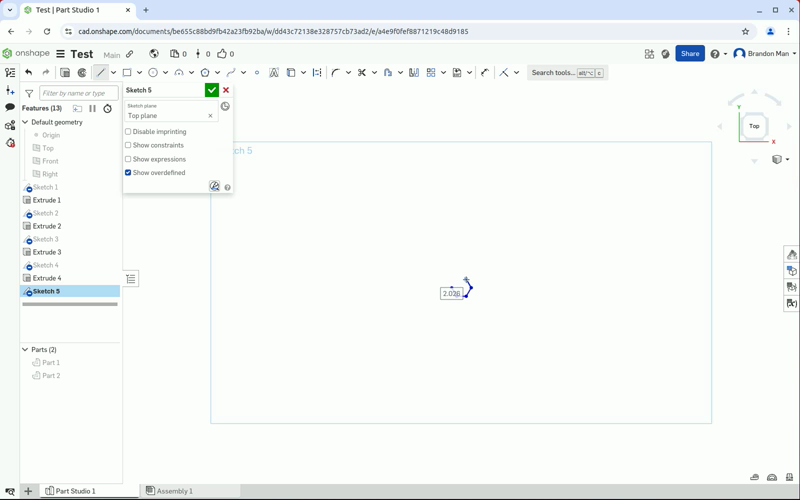
mouse_move(496, 279)
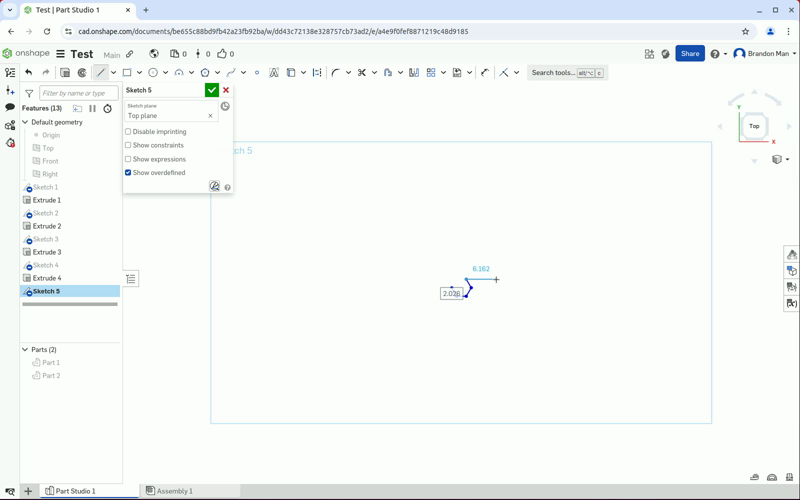
mouse_move(456, 279)
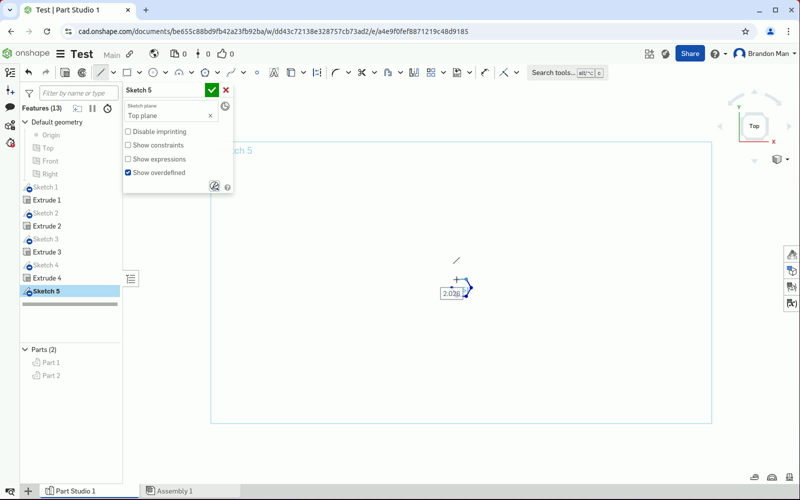
click(456, 279)
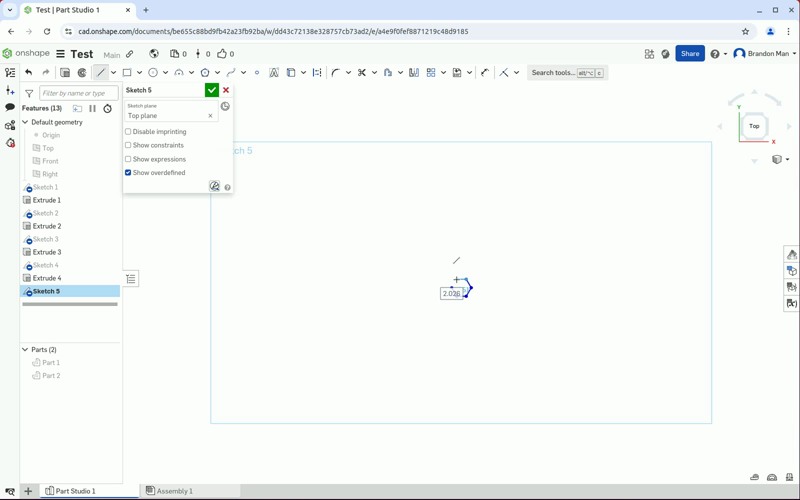
key_up(shift)
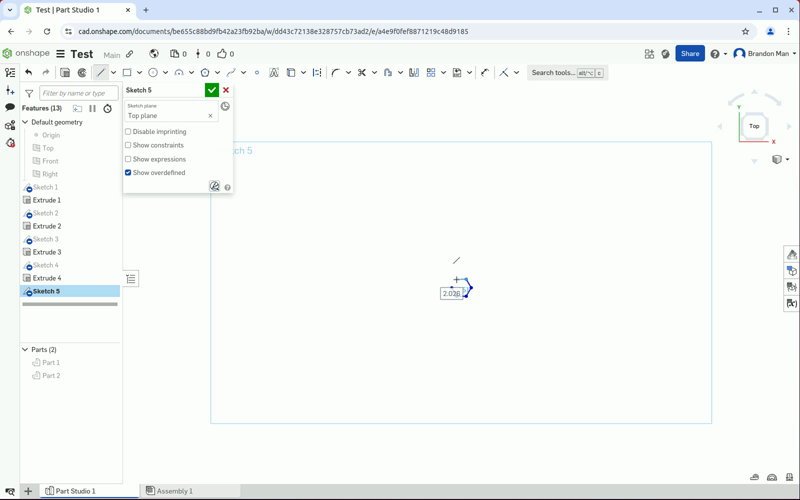
mouse_move(486, 279)
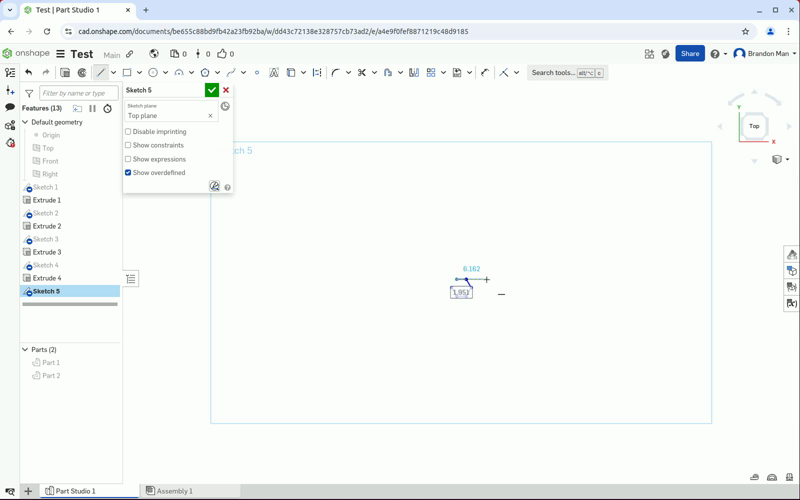
key_down(shift)
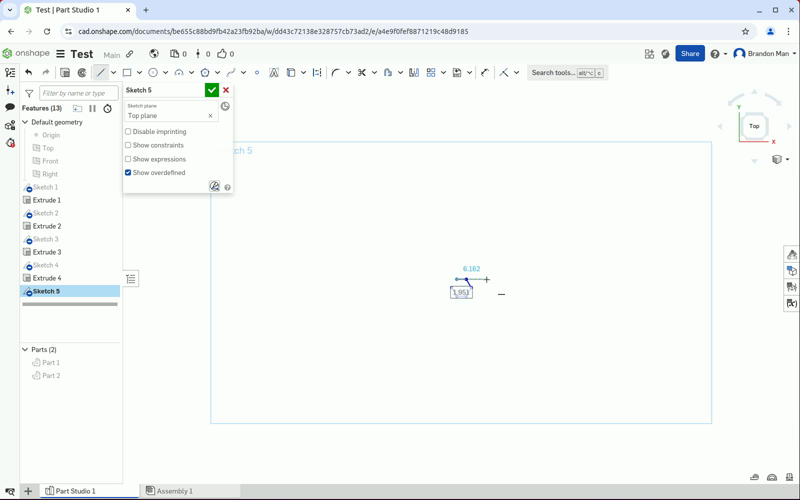
mouse_move(451, 287)
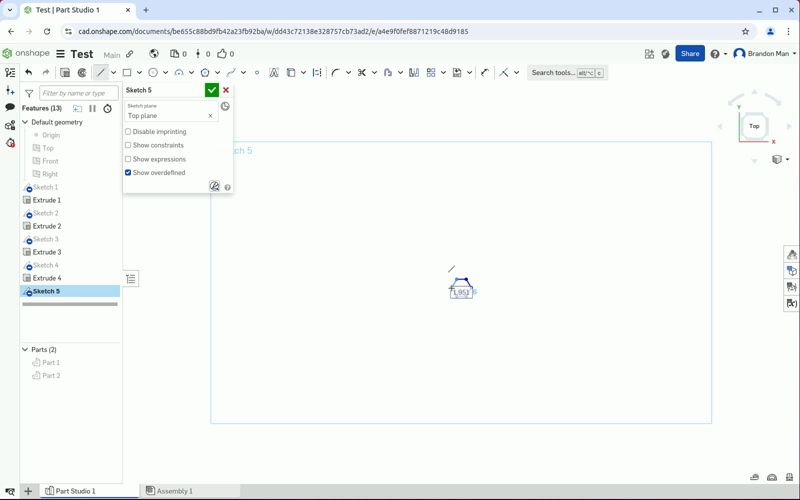
key_up(shift)
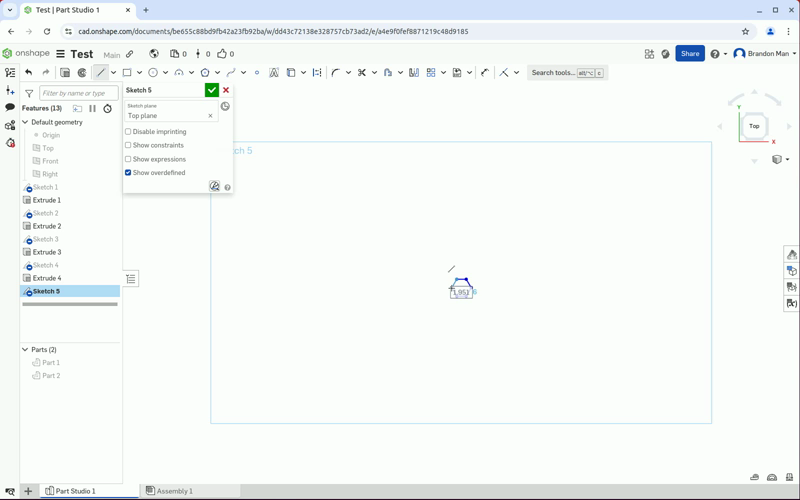
click(451, 287)
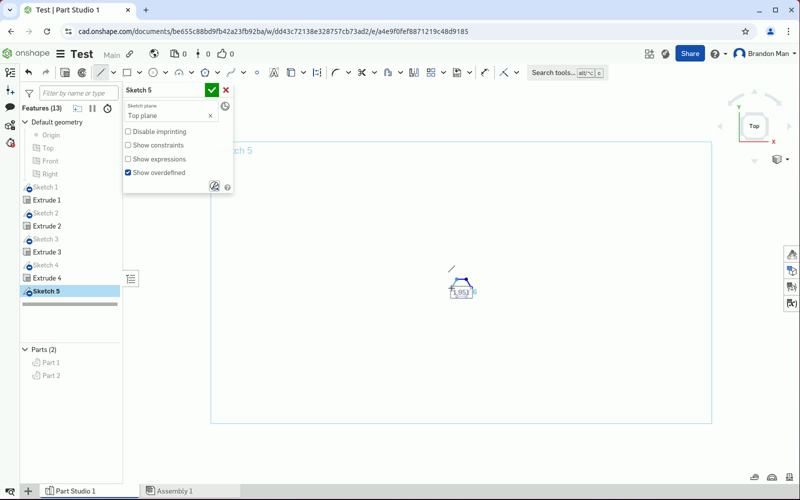
key(esc)
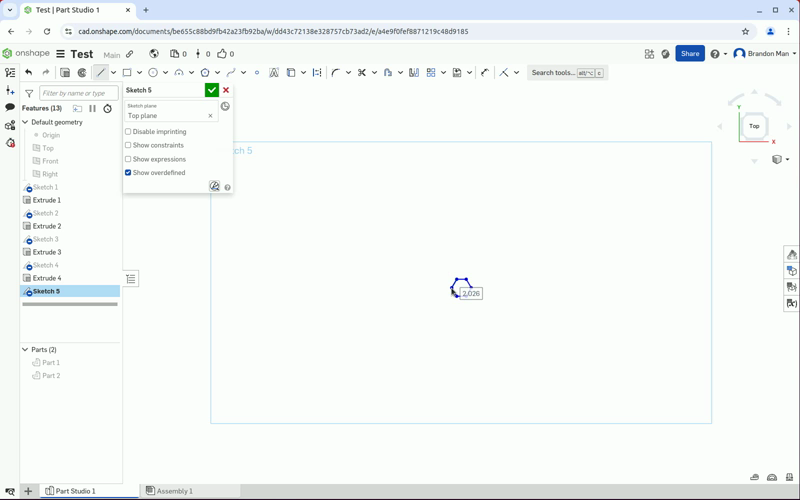
key(c)
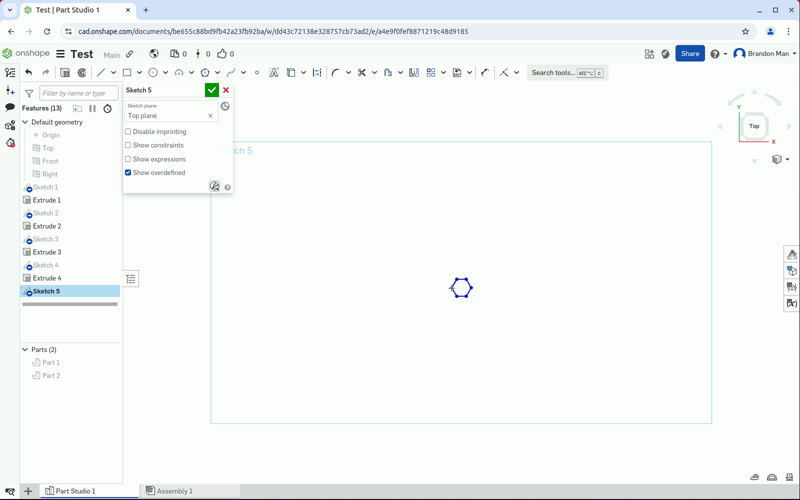
key_down(shift)
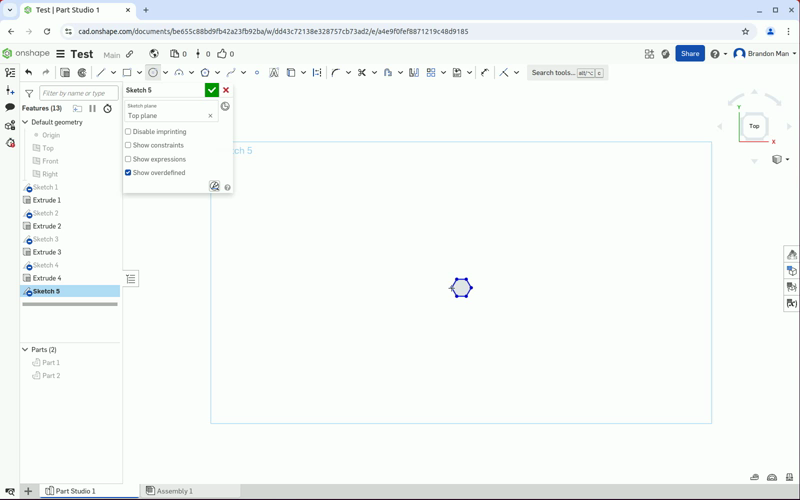
mouse_move(461, 287)
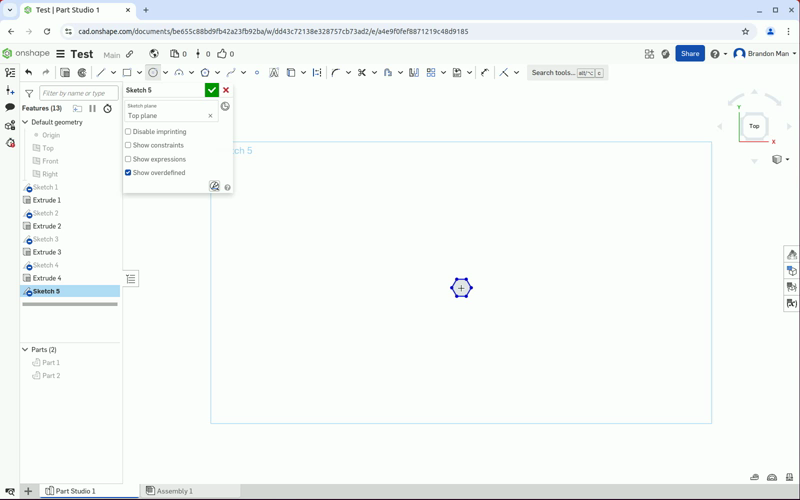
click(461, 287)
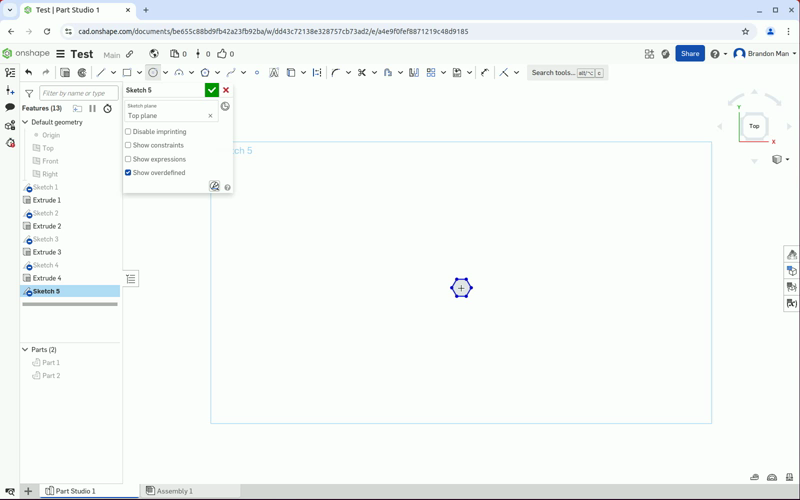
key_up(shift)
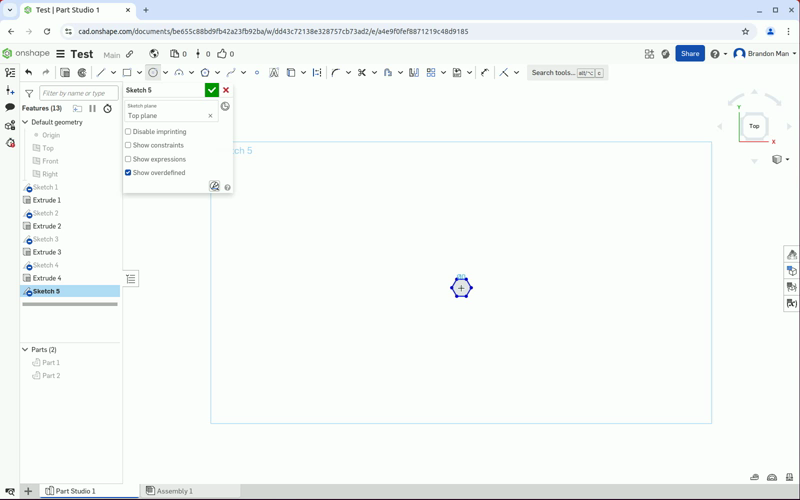
mouse_move(466, 287)
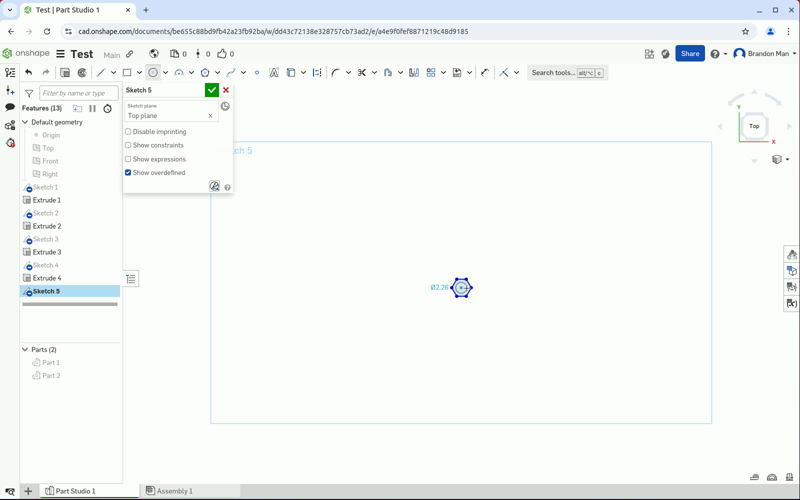
click(466, 287)
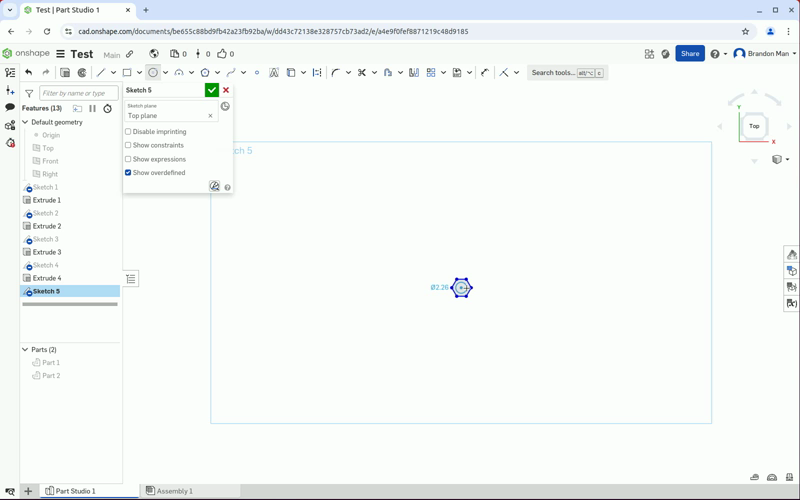
key(esc)
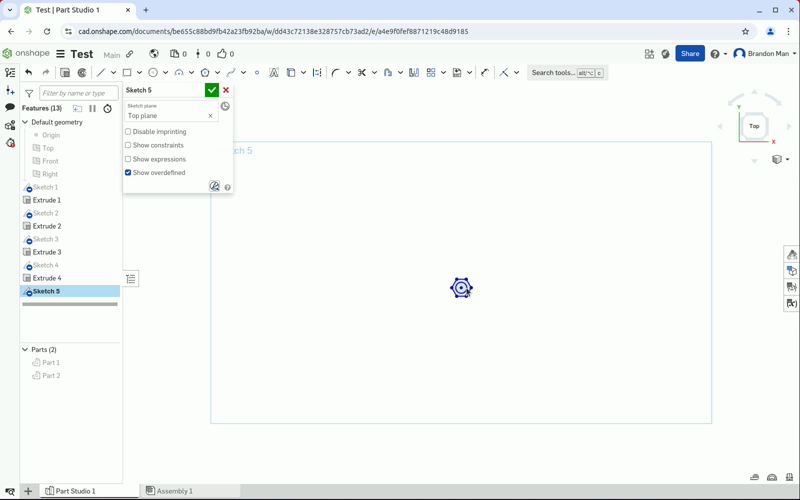
mouse_move(468, 289)
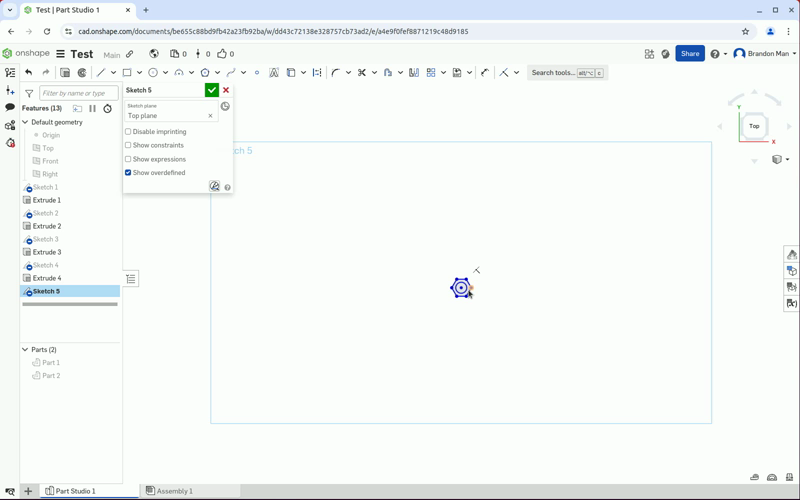
scroll(6)
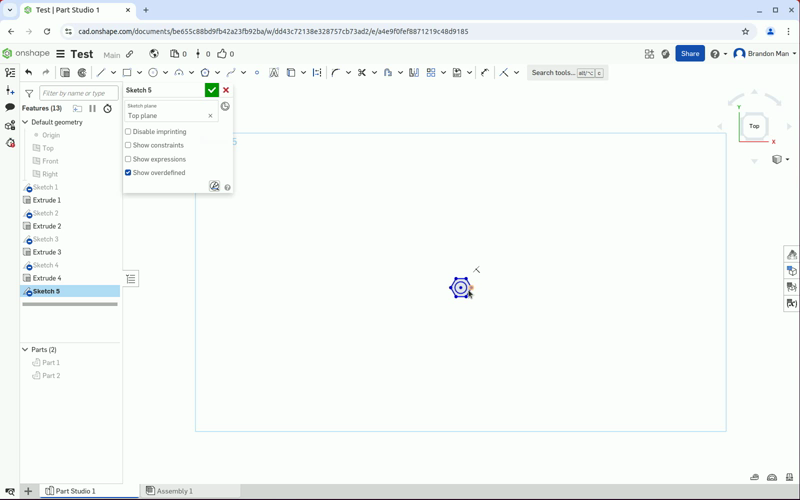
scroll(6)
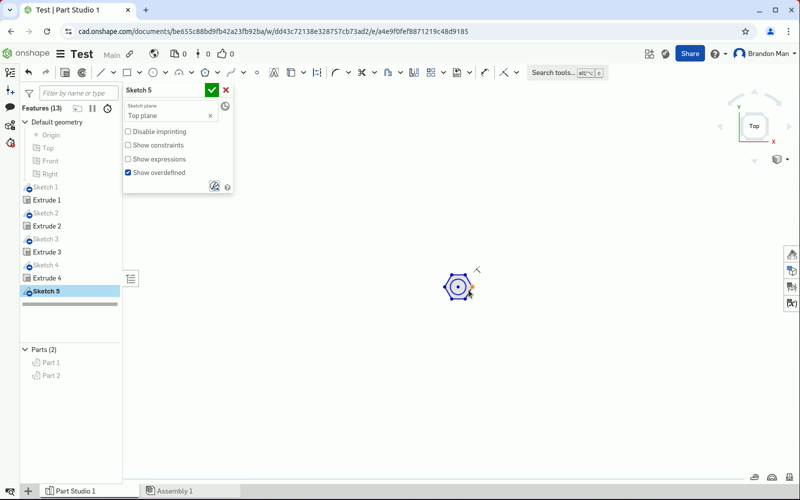
scroll(6)
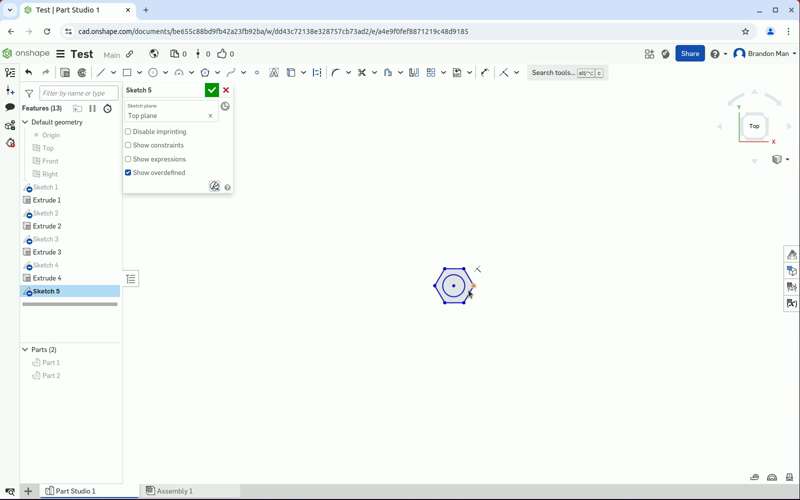
scroll(6)
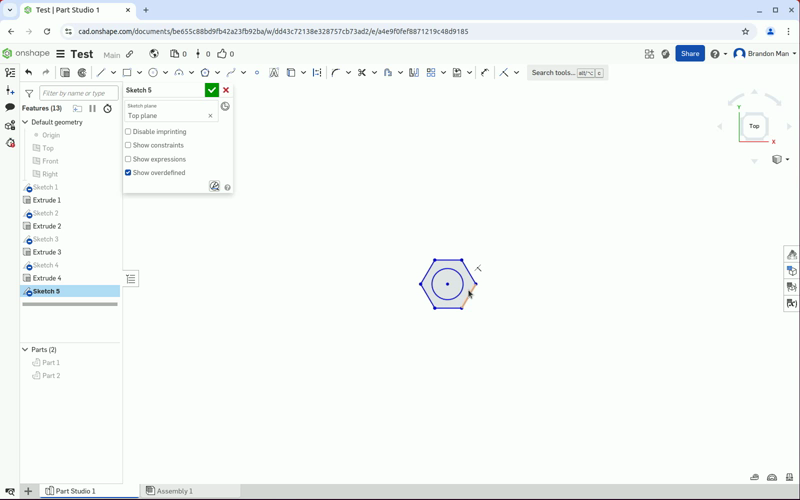
scroll(6)
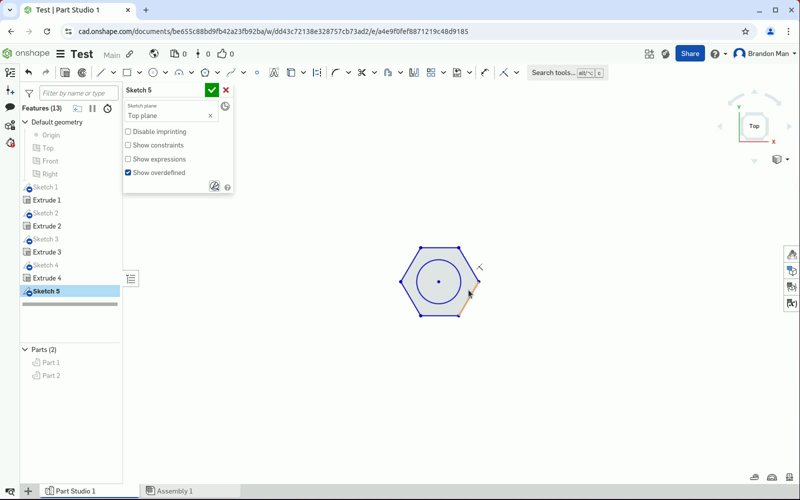
scroll(6)
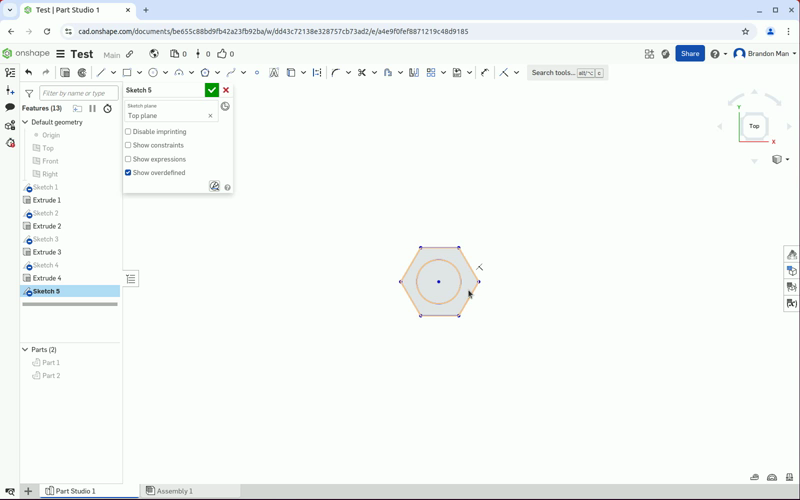
scroll(6)
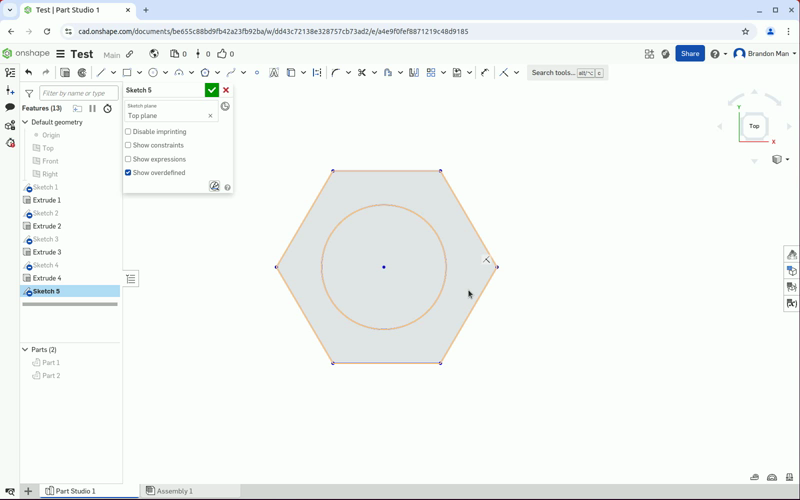
click(468, 289)
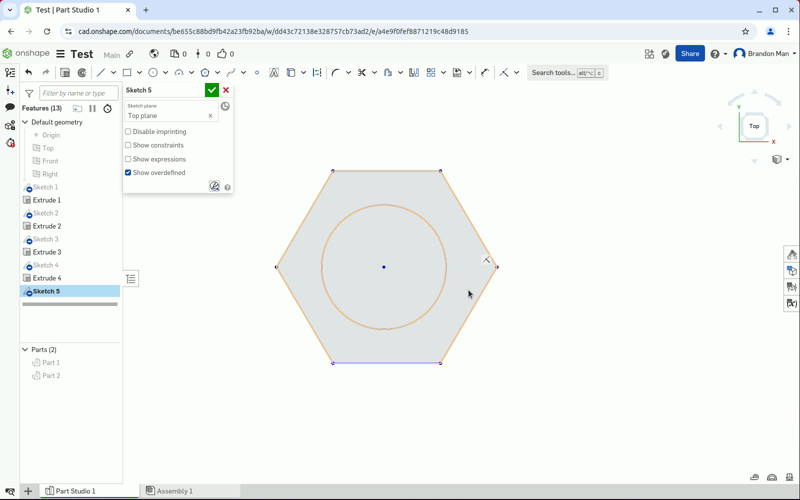
scroll(-6)
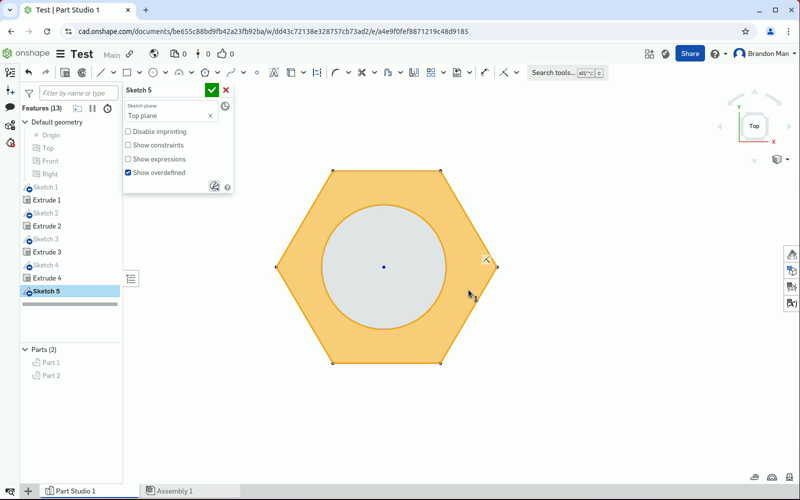
scroll(-6)
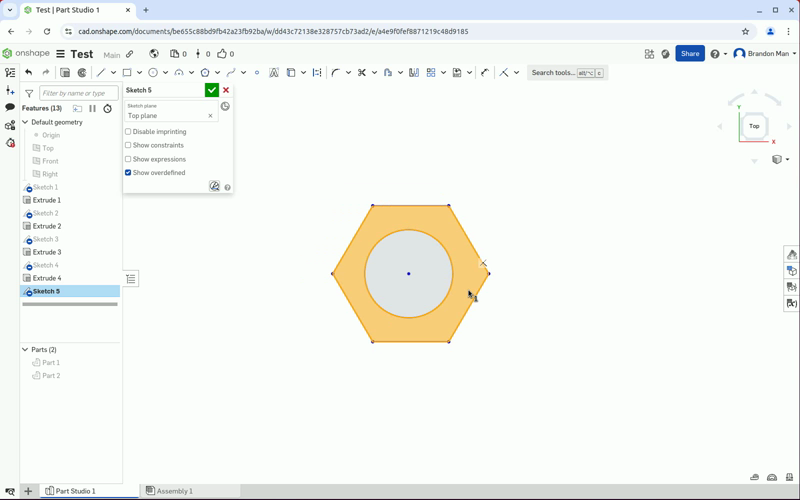
scroll(-6)
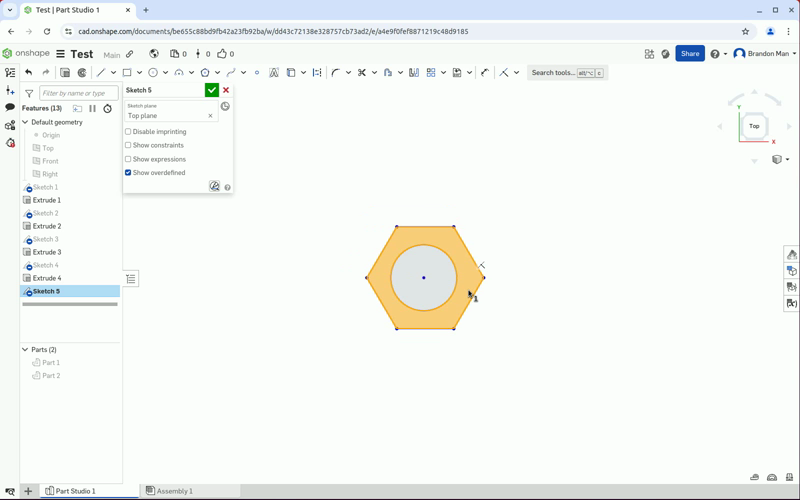
scroll(-6)
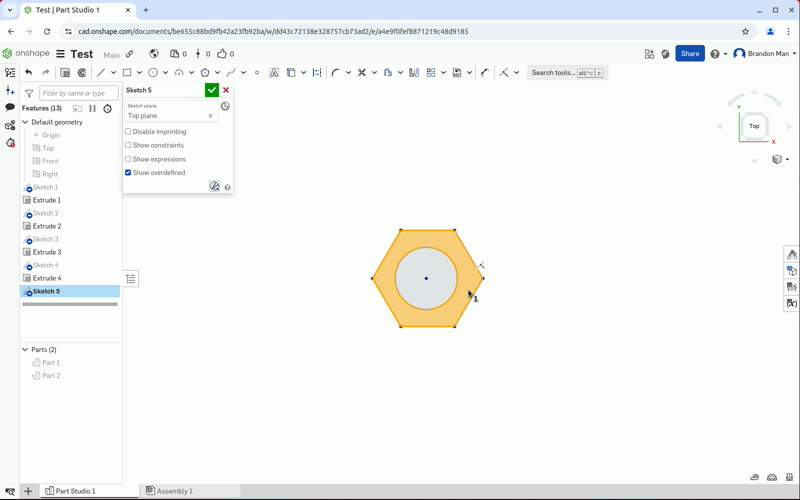
scroll(-6)
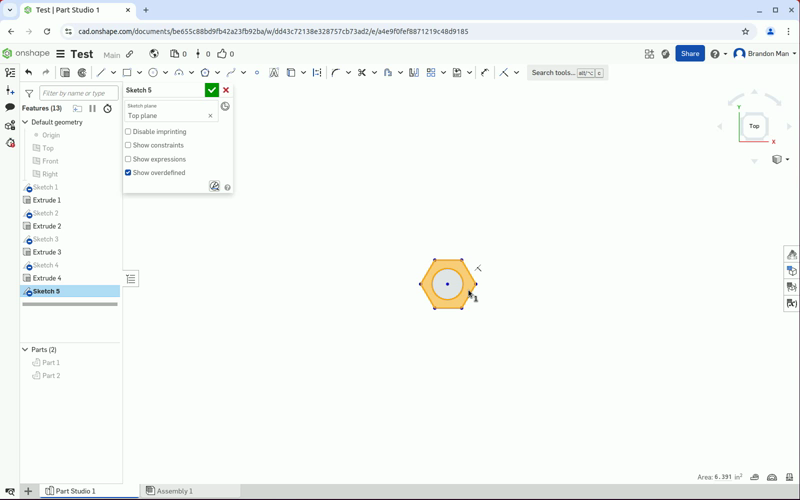
scroll(-6)
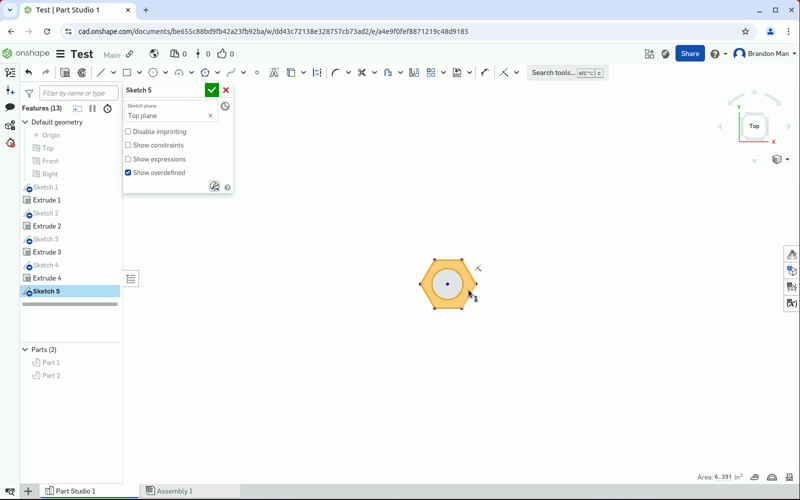
scroll(-6)
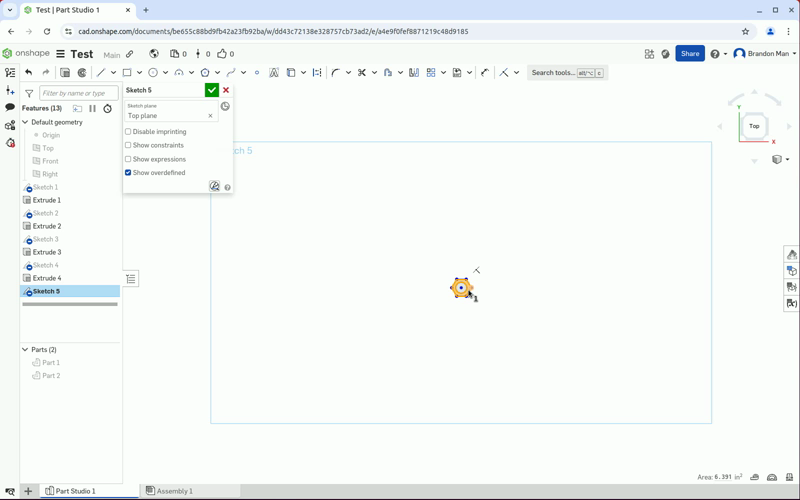
mouse_move(73, 352)
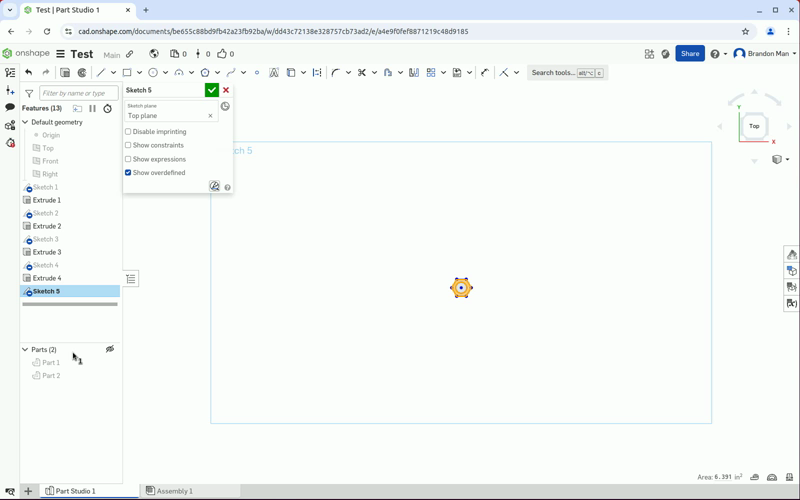
key(shift+y)
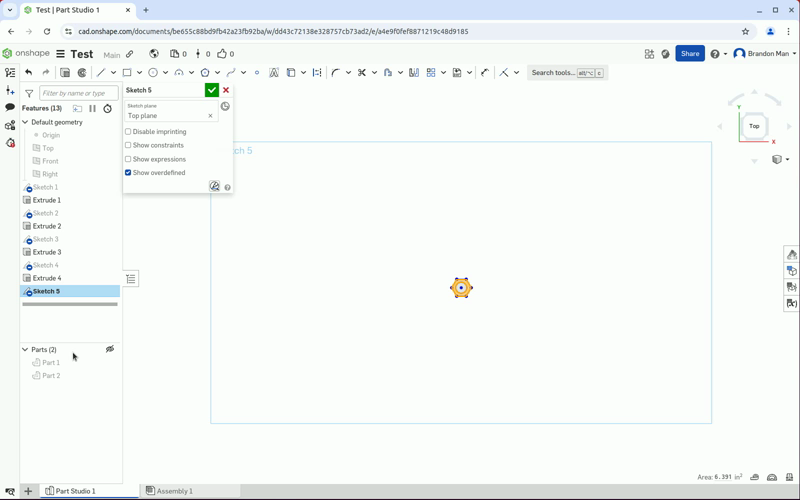
key(shift+e)
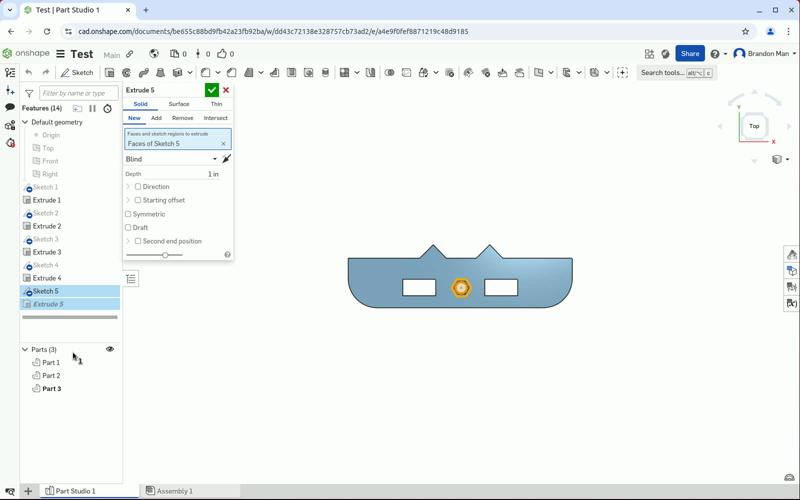
mouse_move(143, 106)
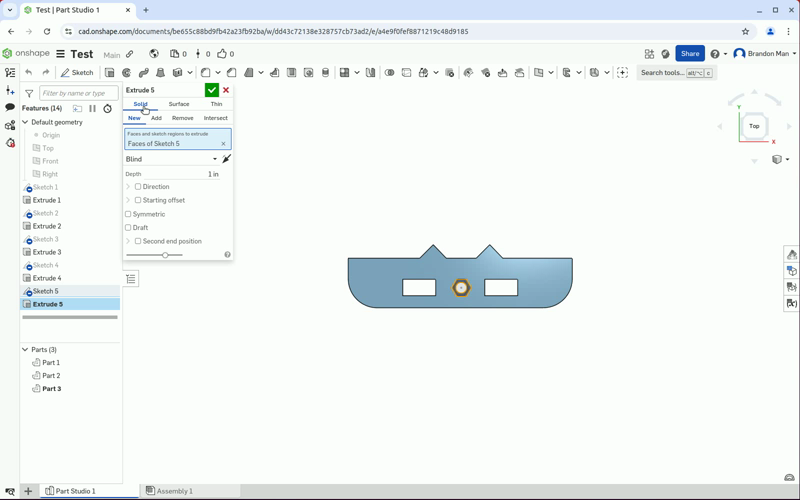
click(143, 106)
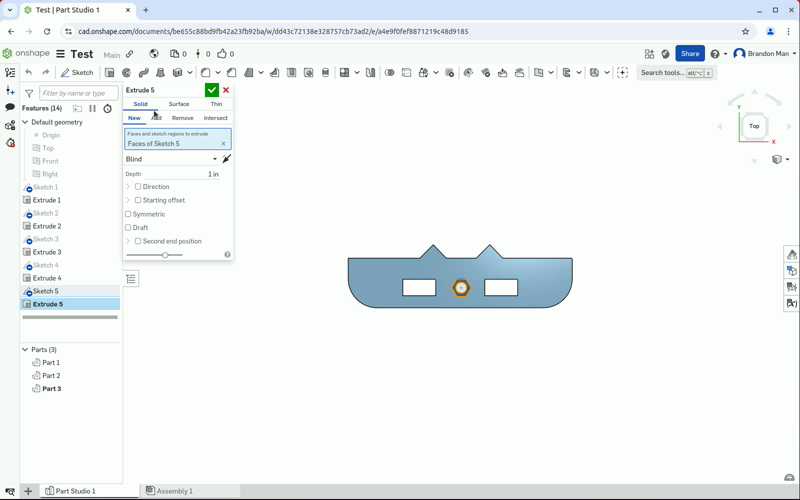
mouse_move(186, 120)
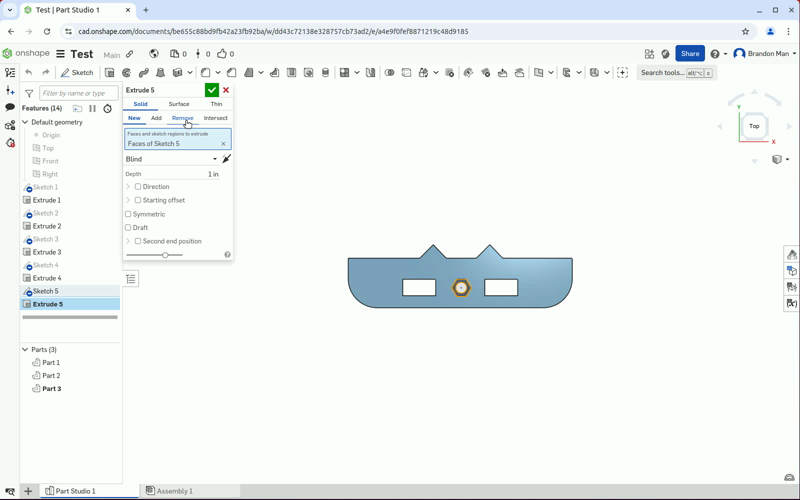
click(186, 120)
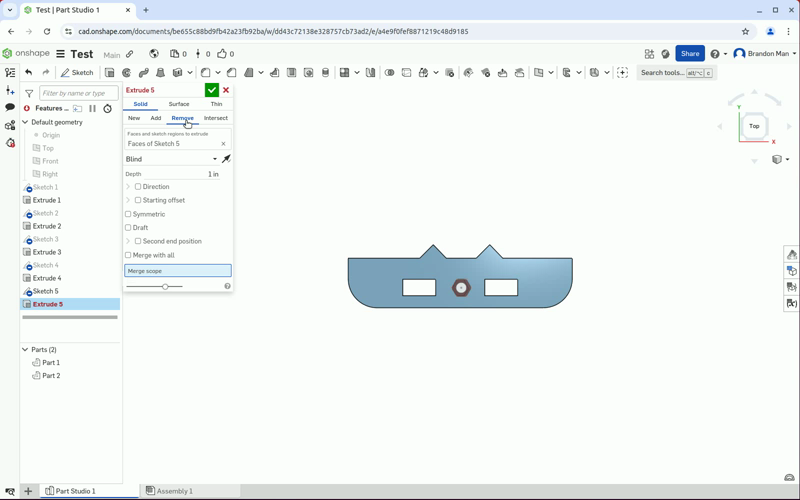
key(tab, 4)
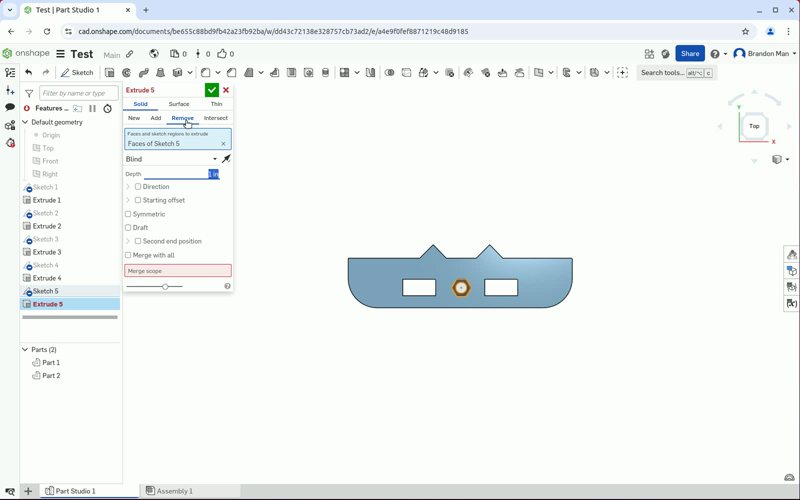
text(1.444)
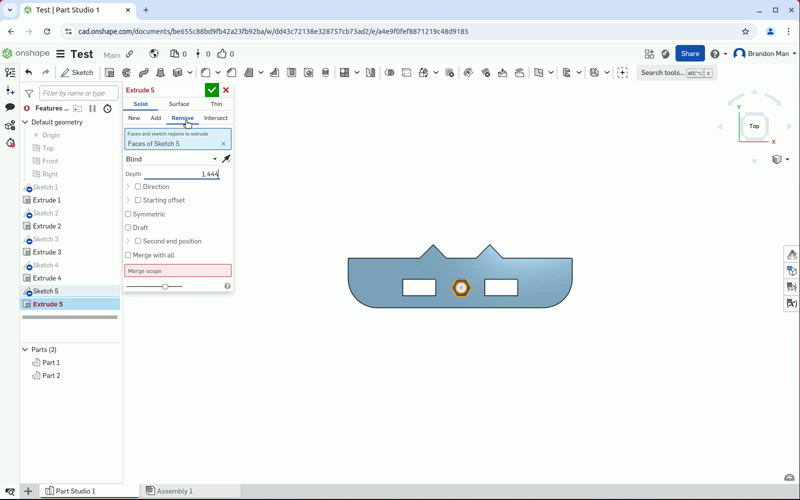
key(tab, 6)
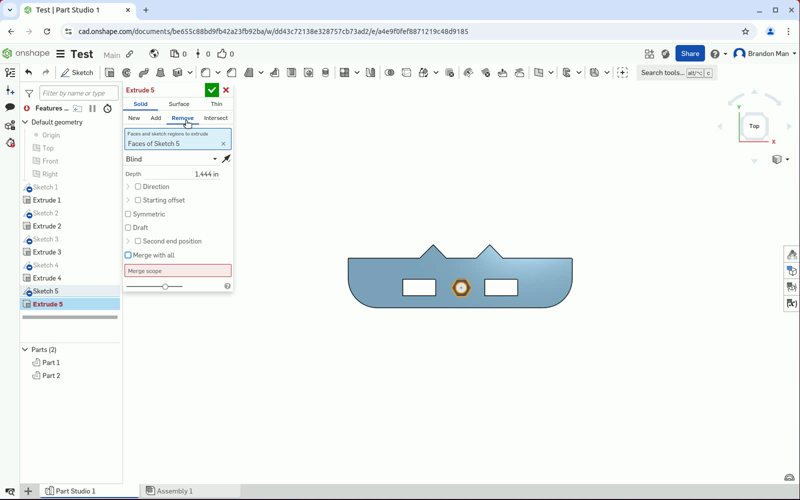
key(space)
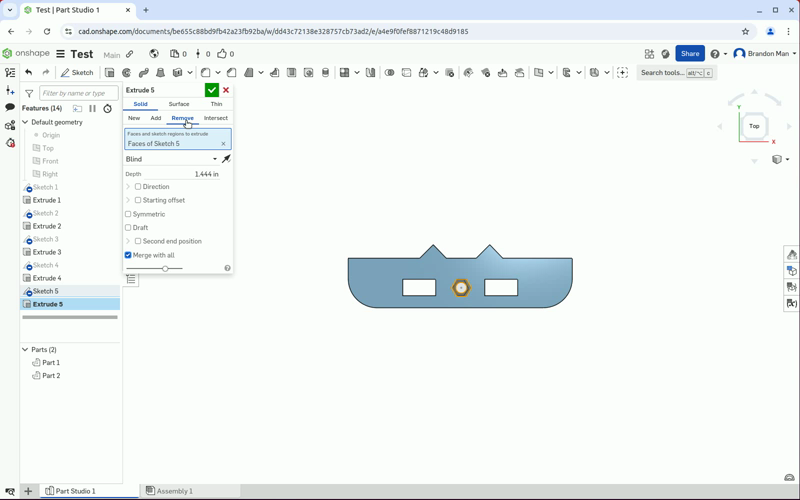
key(enter)
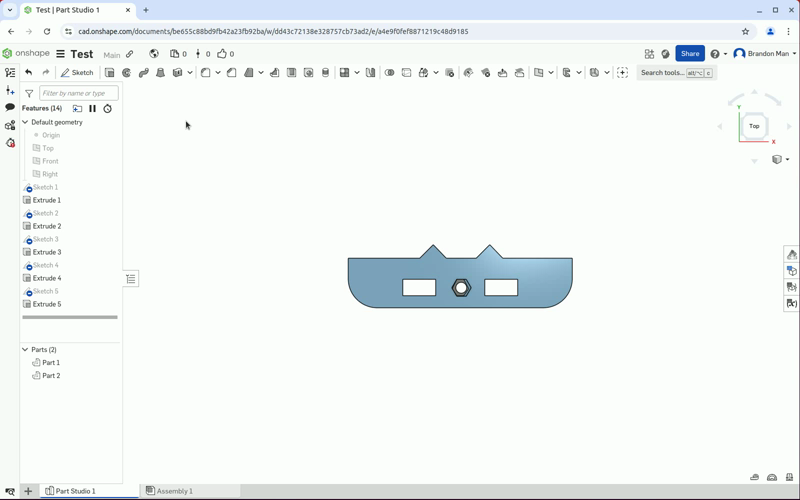
key(shift+h)
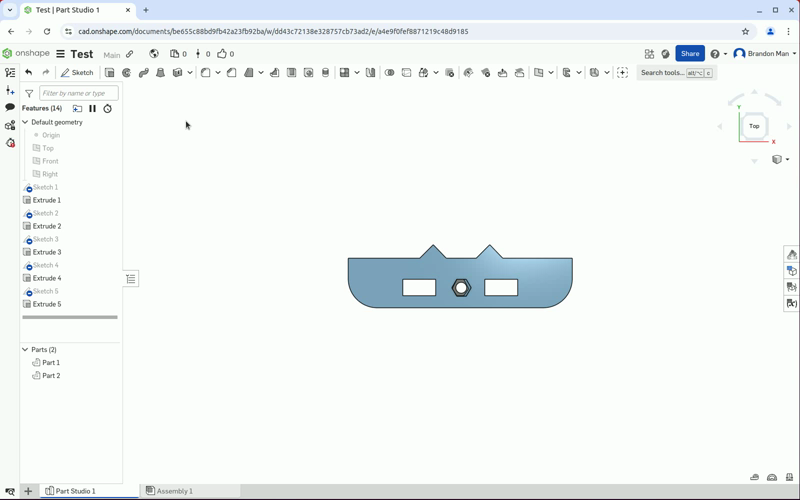
key(shift+h)
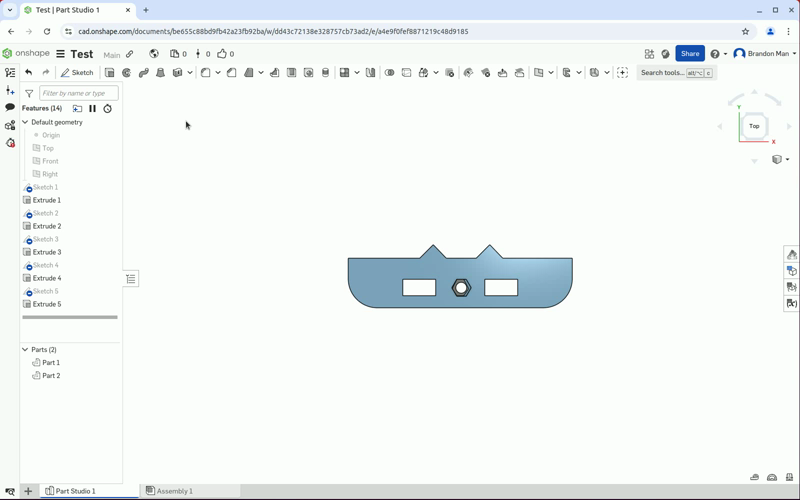
key(shift+7)
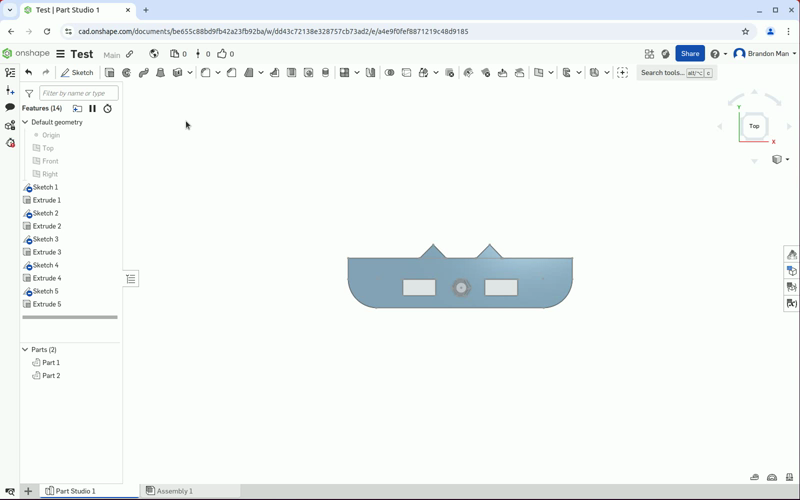
key(up, 3)
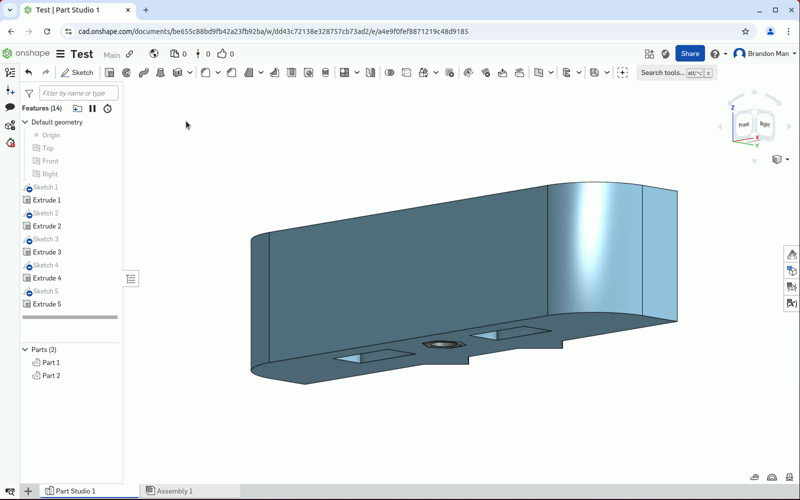
key(left, 3)
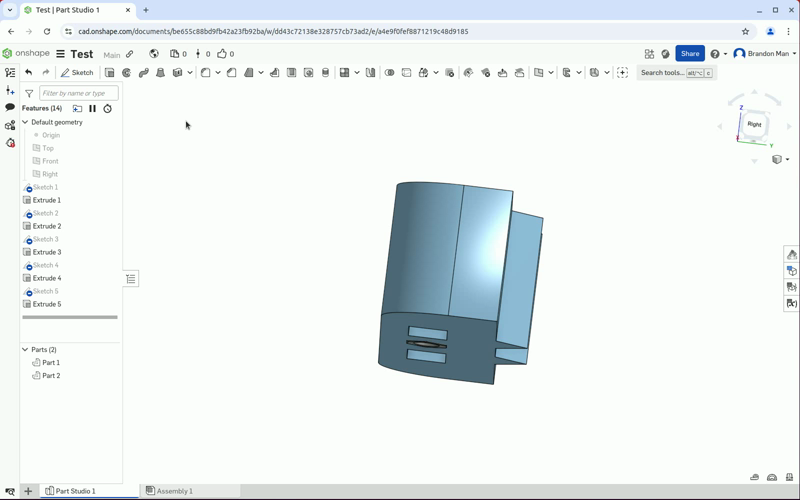
key(right, 3)
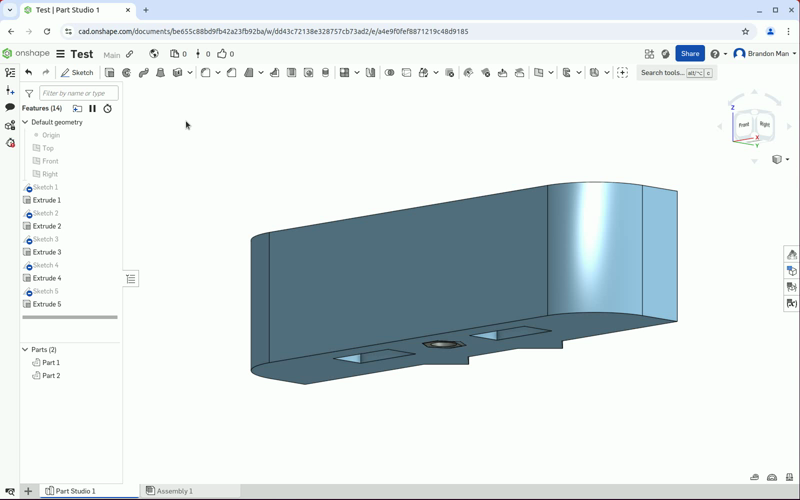
key(down, 3)
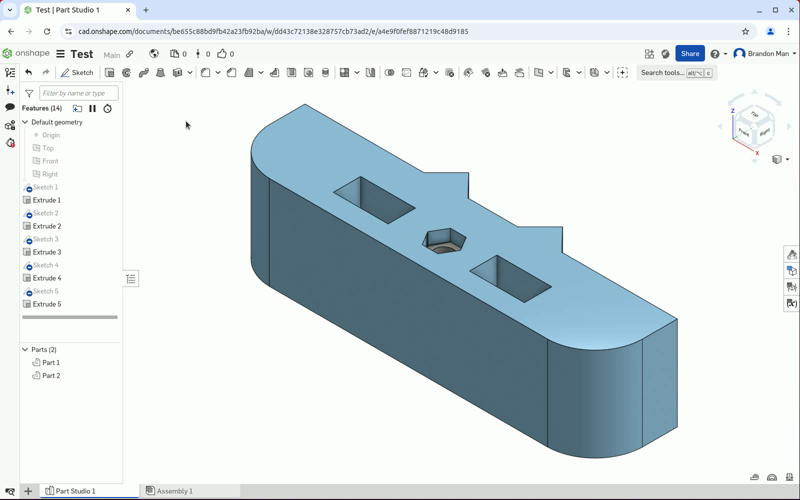
mouse_move(73, 189)
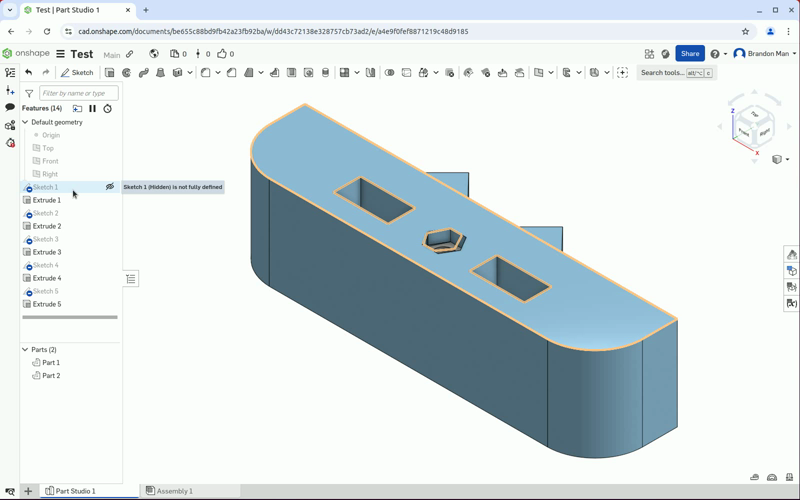
click(73, 189)